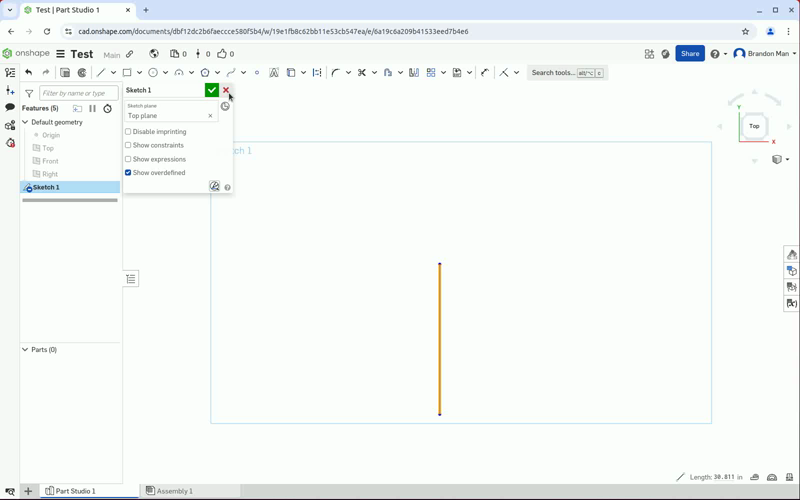
key(shift+h)
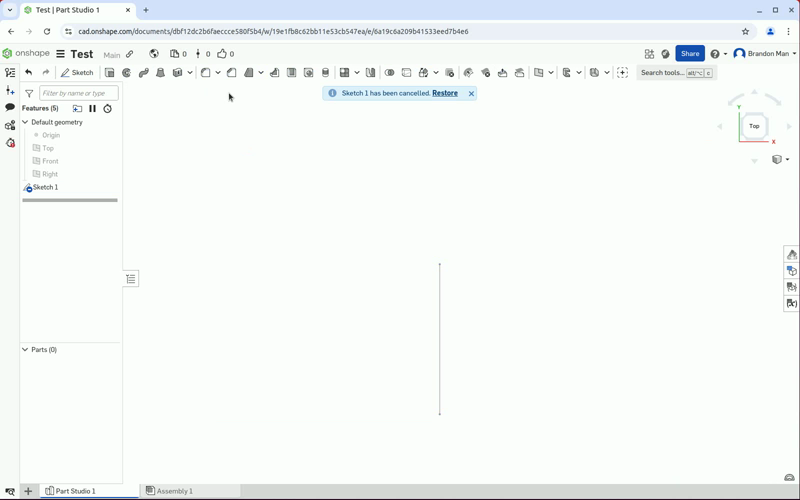
key(shift+s)
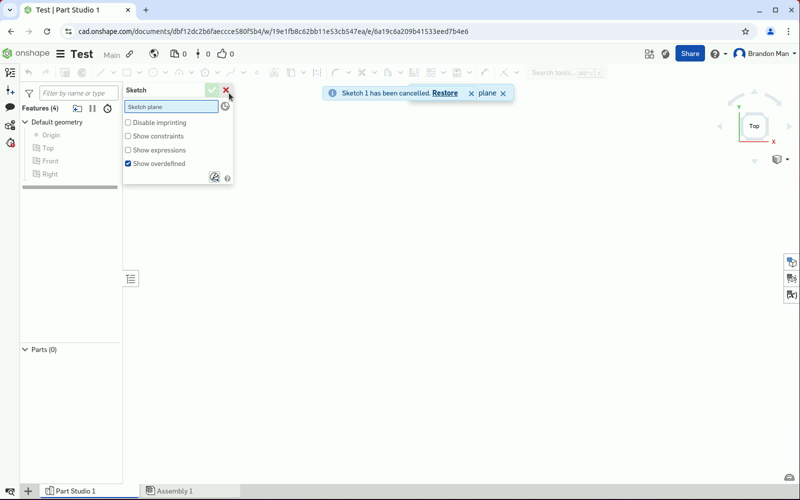
mouse_move(73, 150)
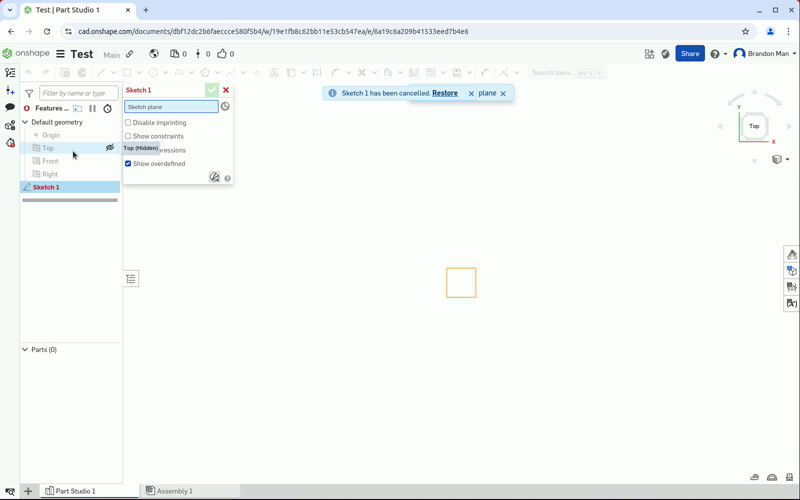
click(73, 150)
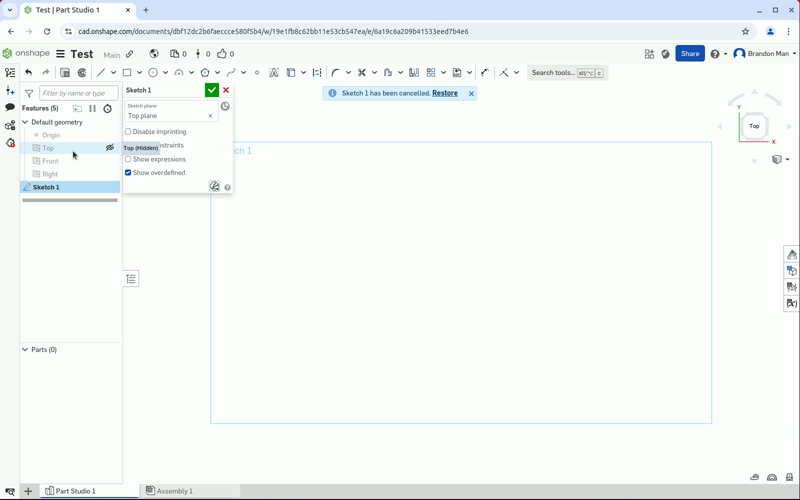
mouse_move(73, 352)
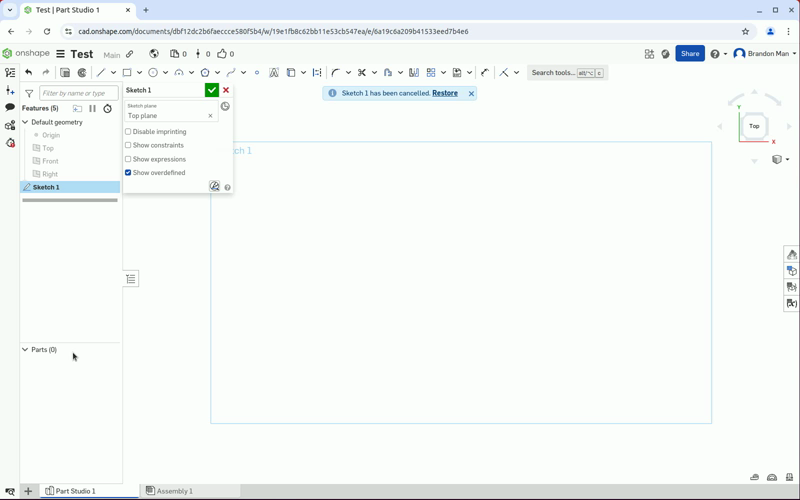
key(y)
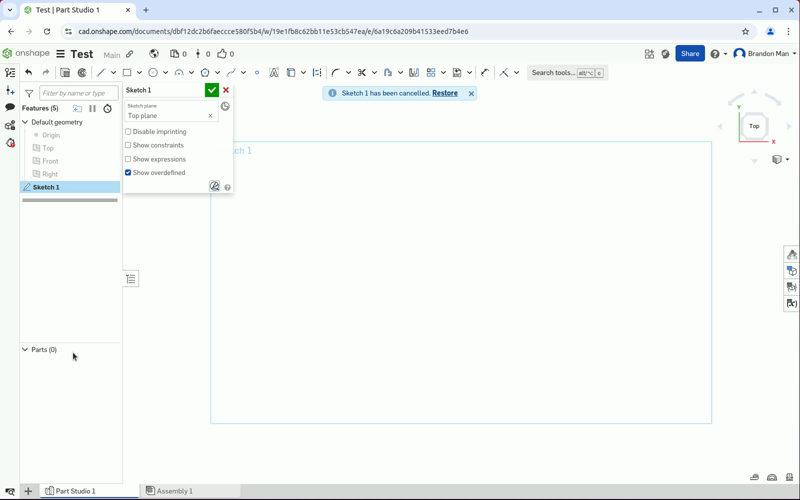
key(l)
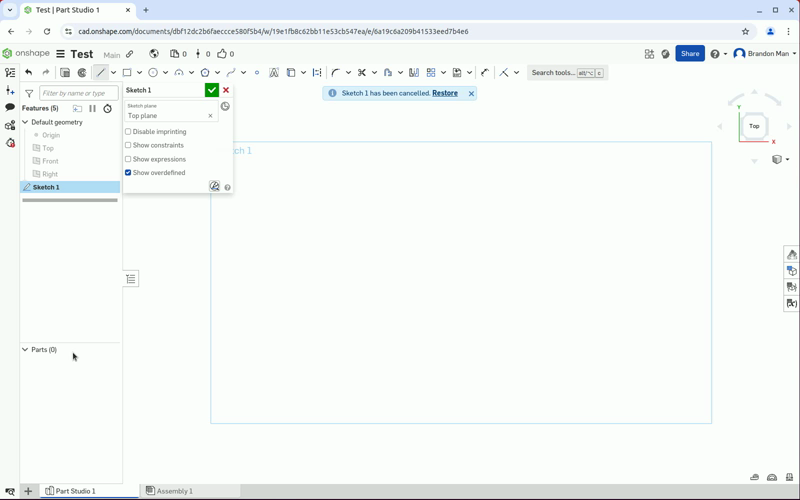
key_down(shift)
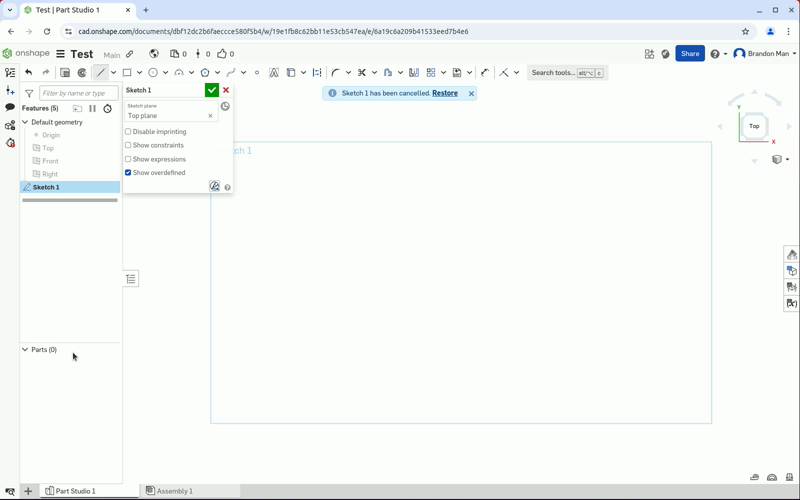
mouse_move(483, 288)
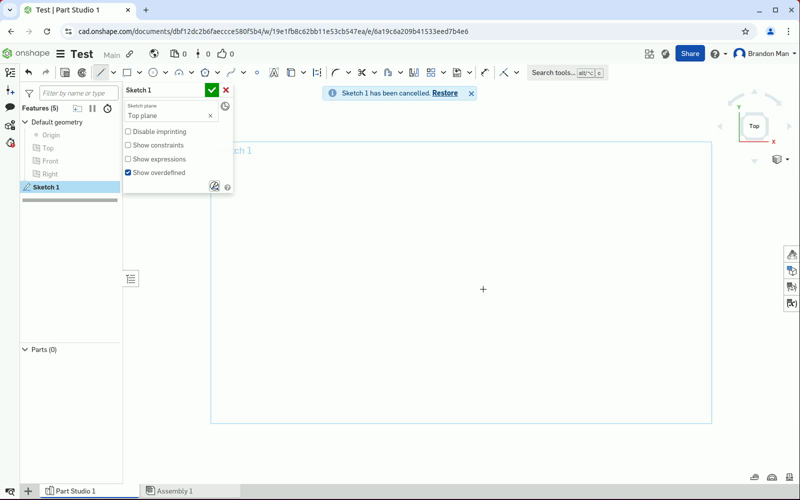
click(483, 288)
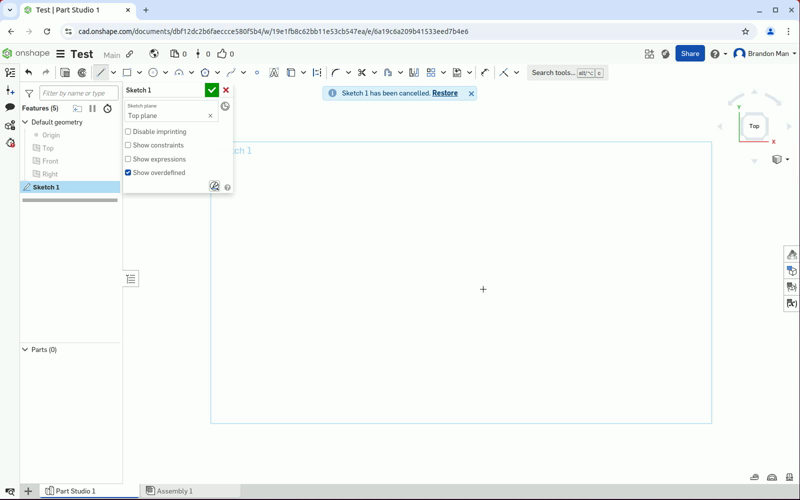
key_up(shift)
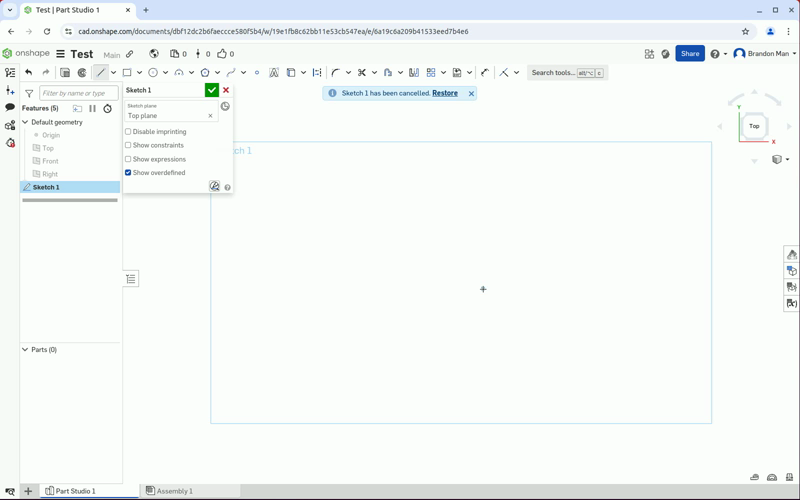
key_down(shift)
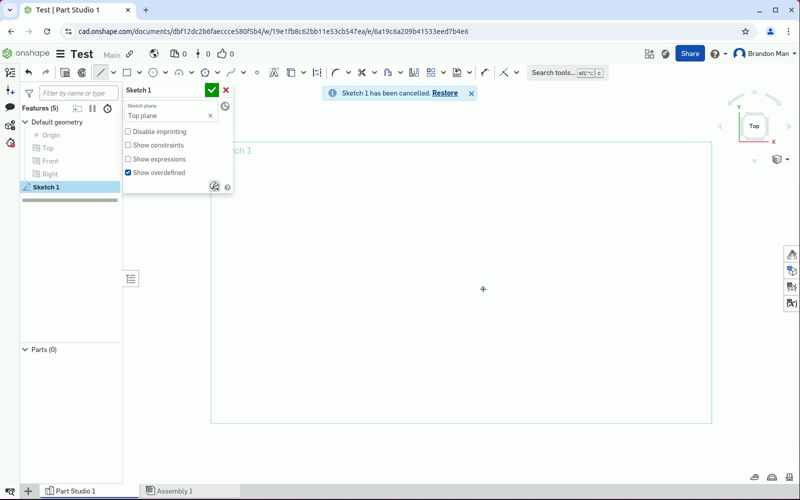
mouse_move(513, 288)
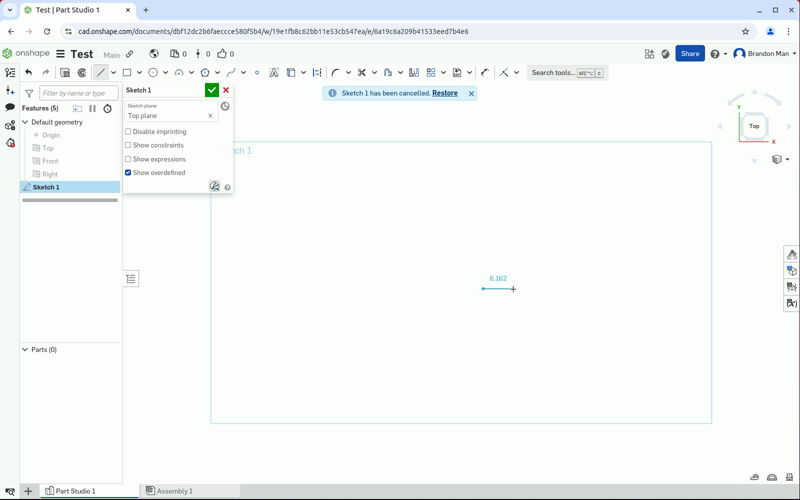
mouse_move(499, 288)
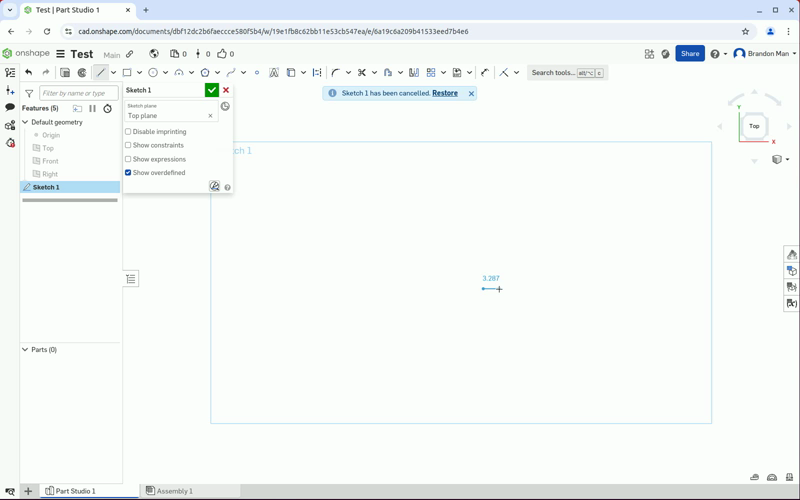
click(499, 288)
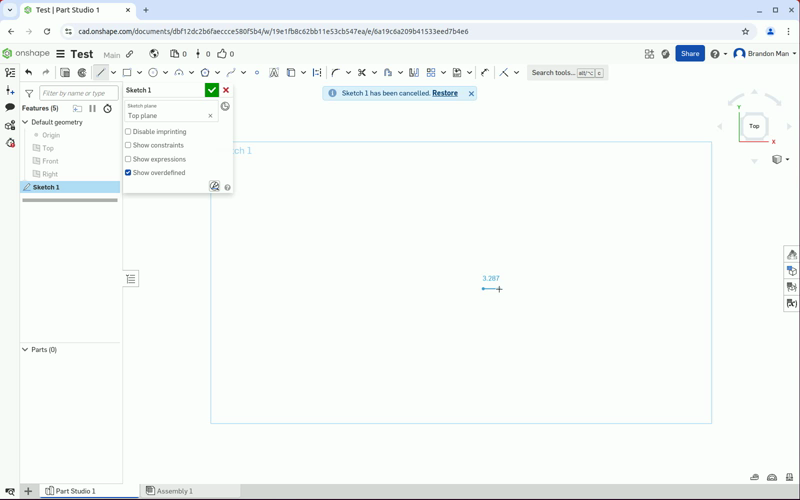
key_up(shift)
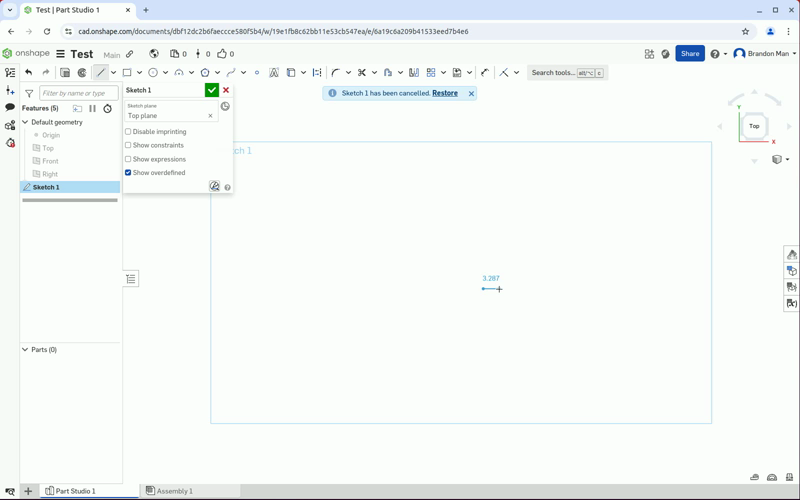
key(esc)
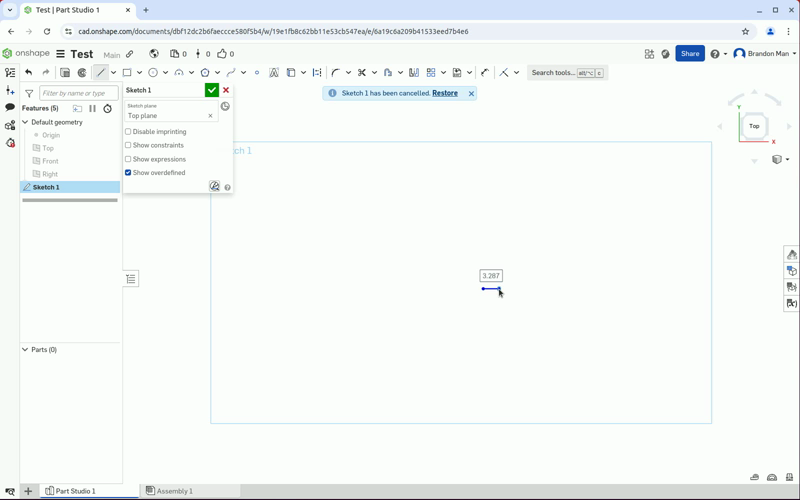
key(a)
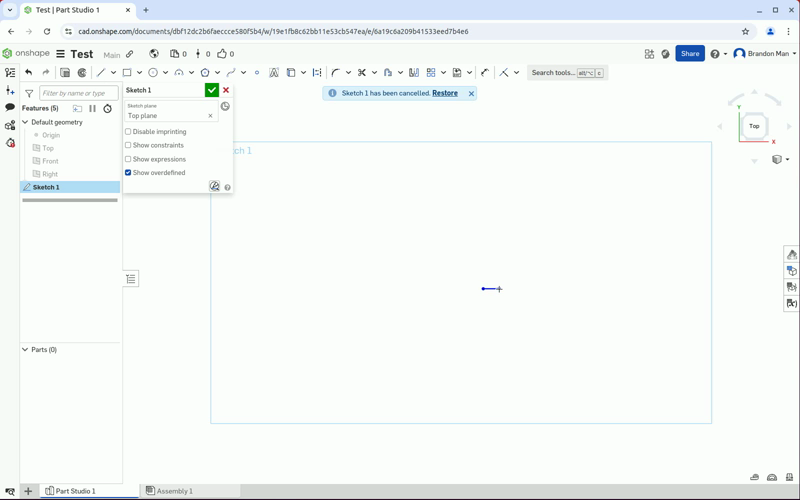
mouse_move(499, 288)
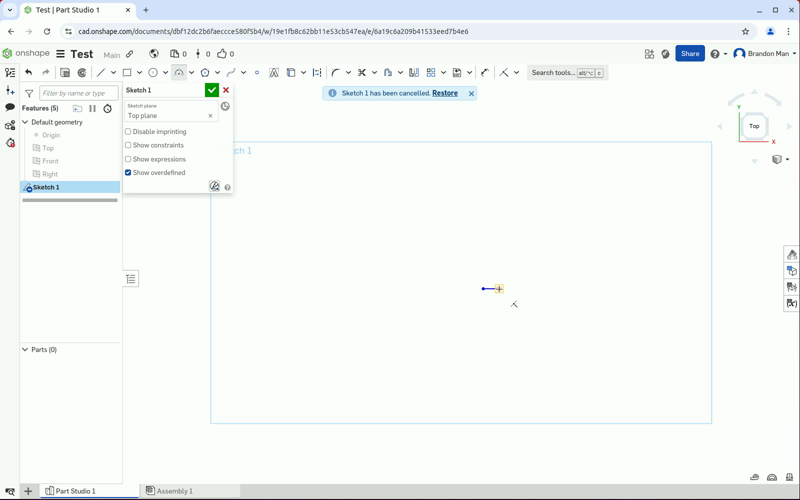
click(499, 288)
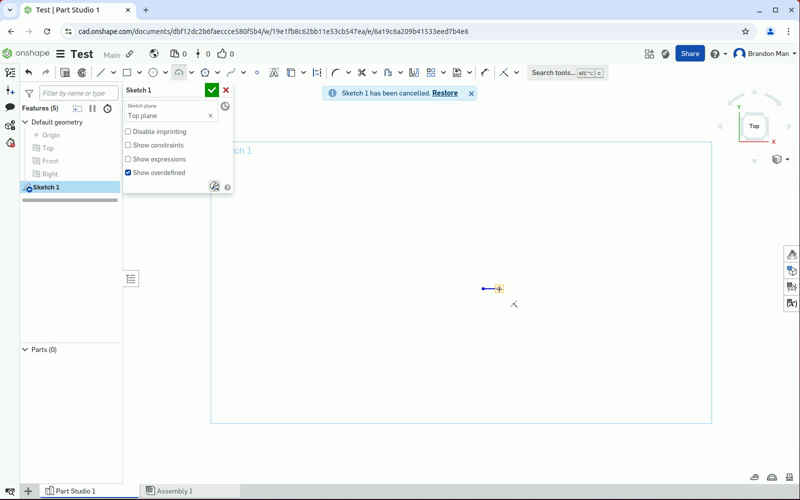
key_down(shift)
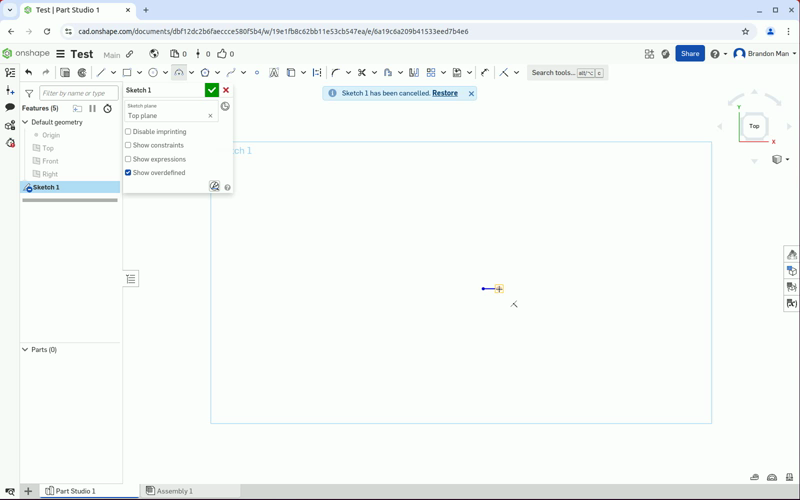
mouse_move(499, 277)
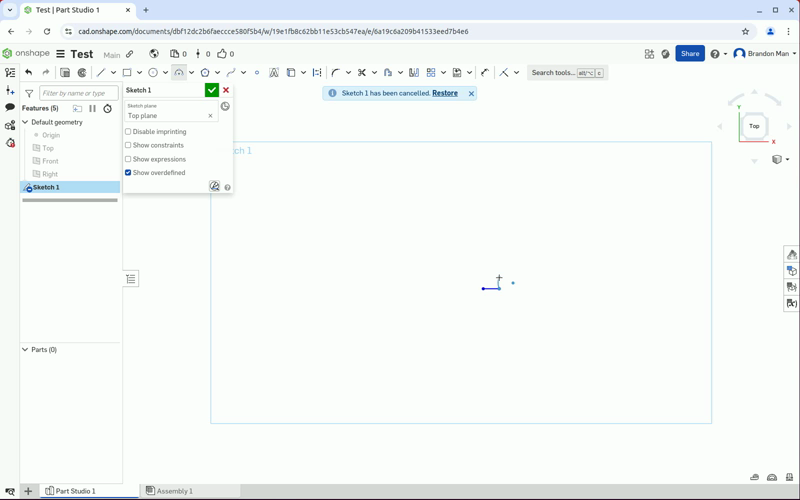
click(499, 277)
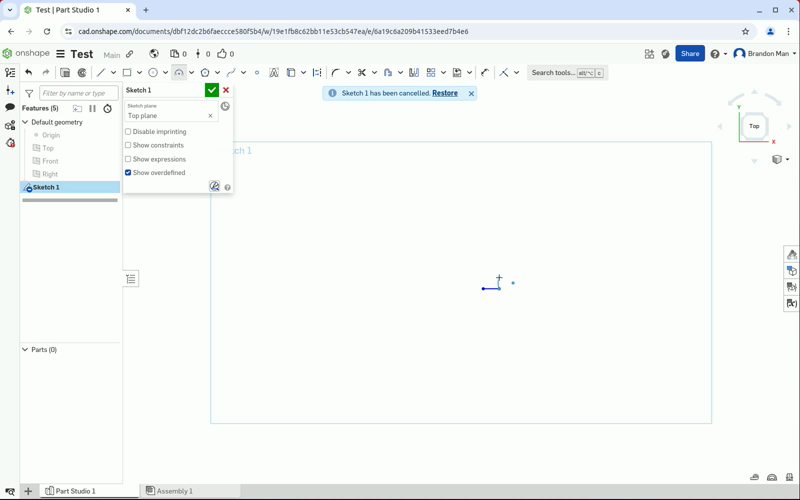
mouse_move(420, 282)
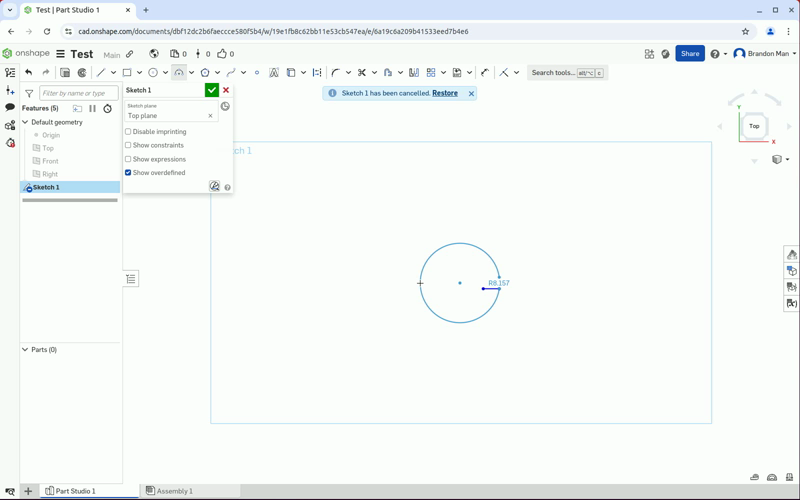
click(420, 282)
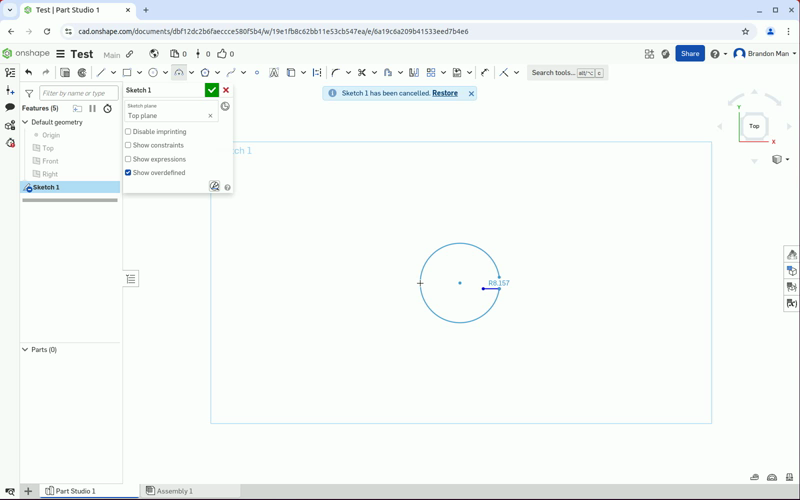
key_up(shift)
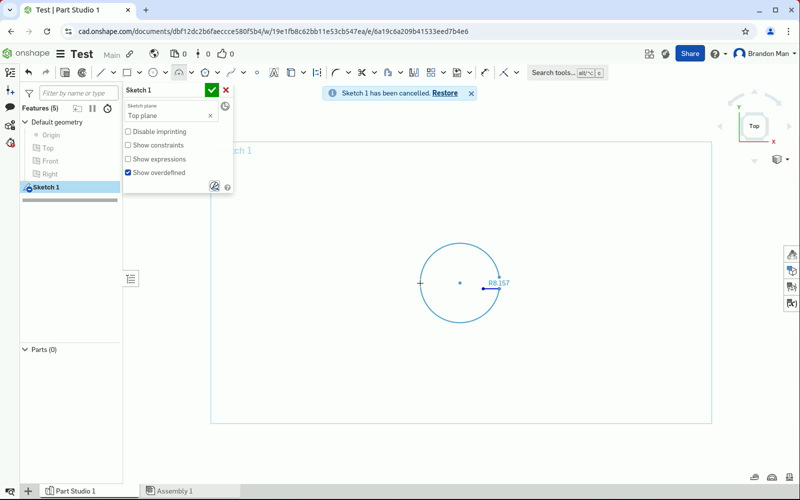
key(esc)
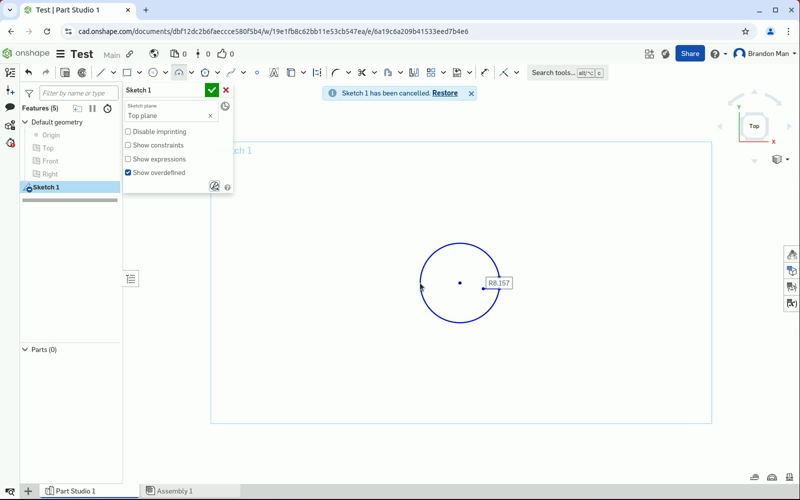
key(l)
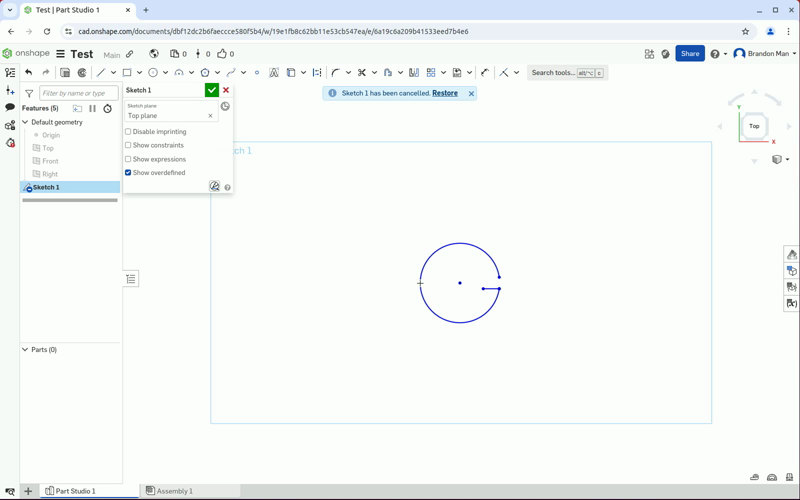
mouse_move(499, 277)
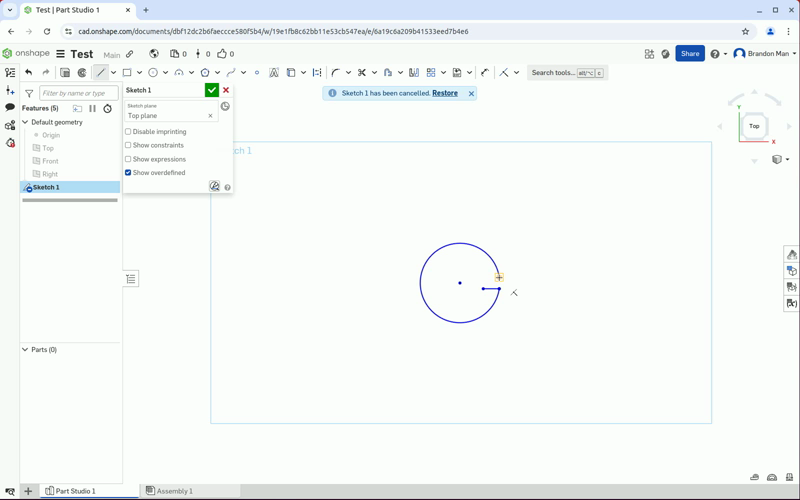
click(499, 277)
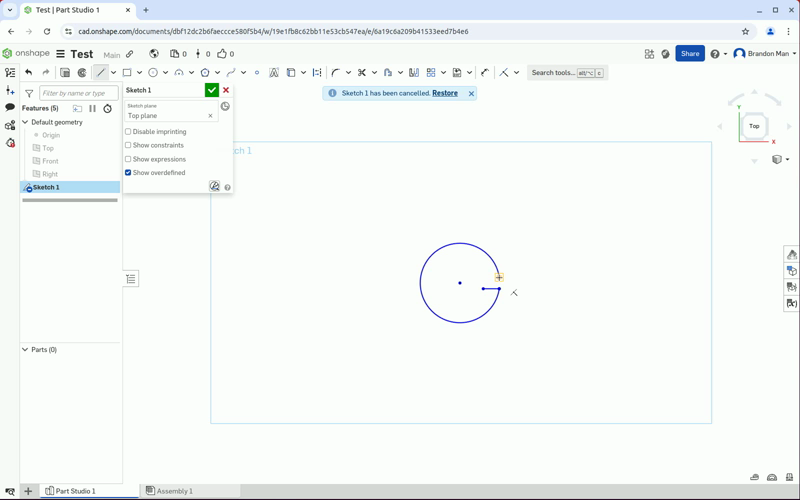
key_down(shift)
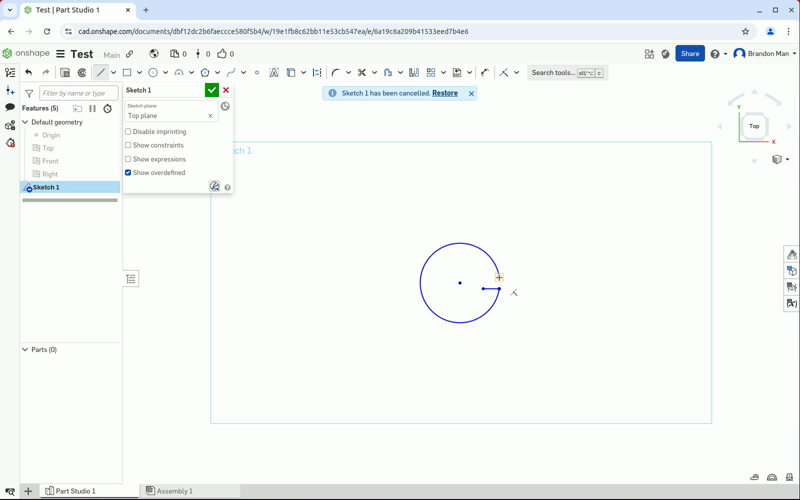
mouse_move(529, 277)
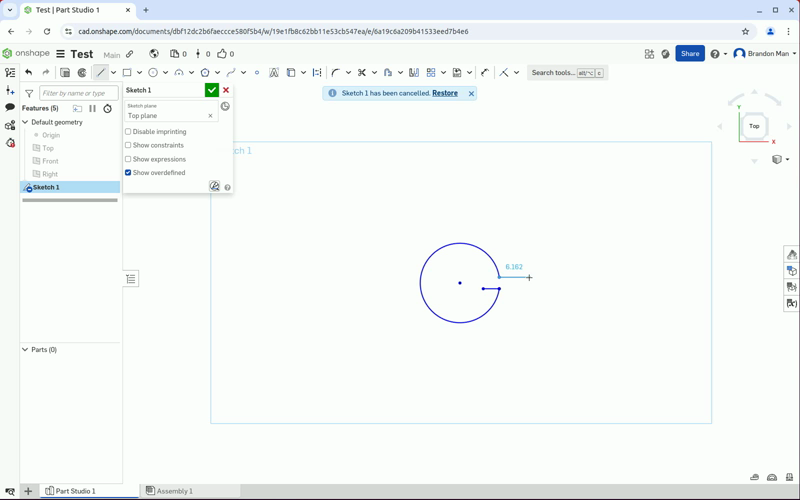
mouse_move(483, 277)
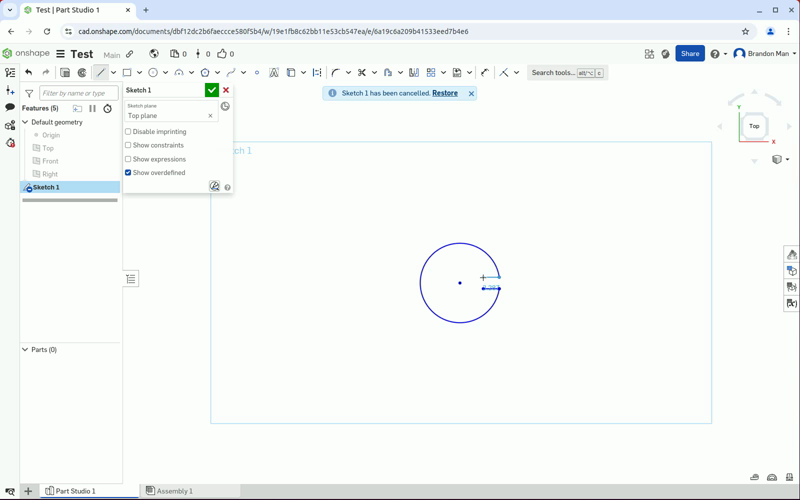
click(483, 277)
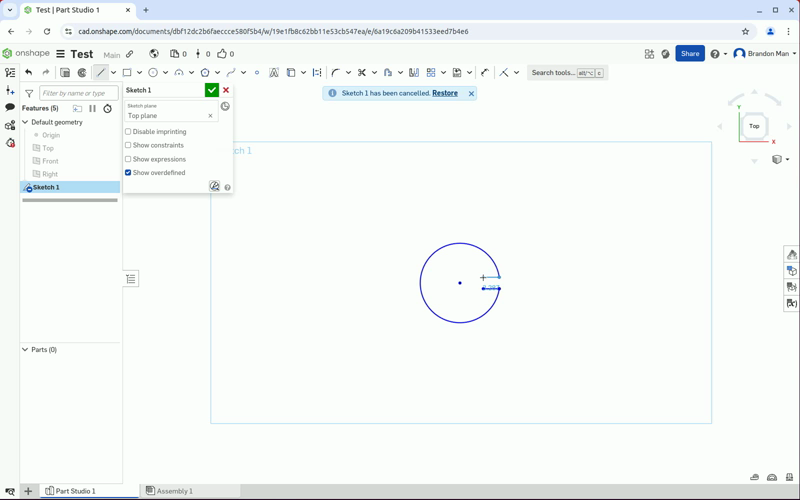
key_up(shift)
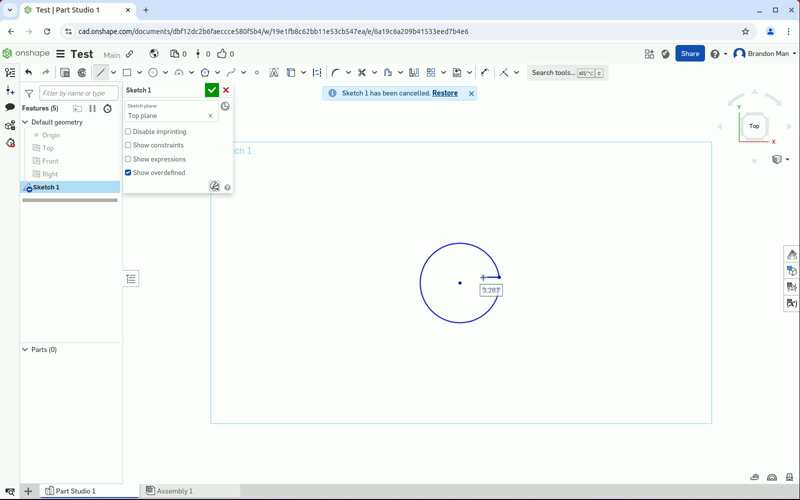
key(esc)
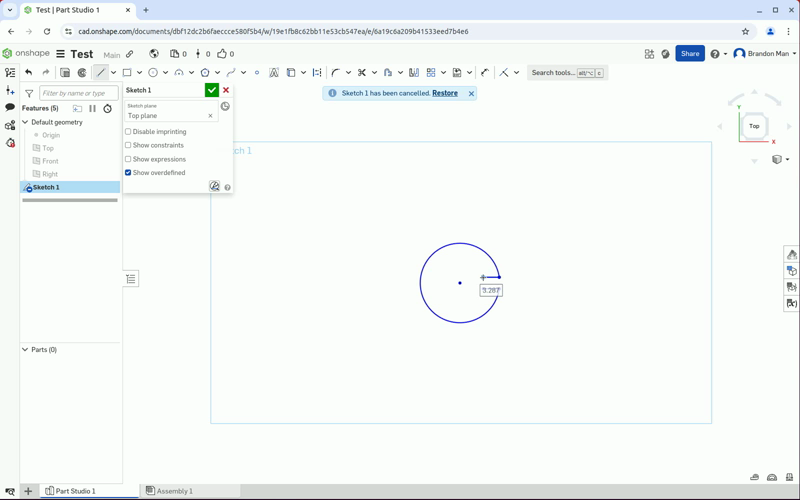
key(a)
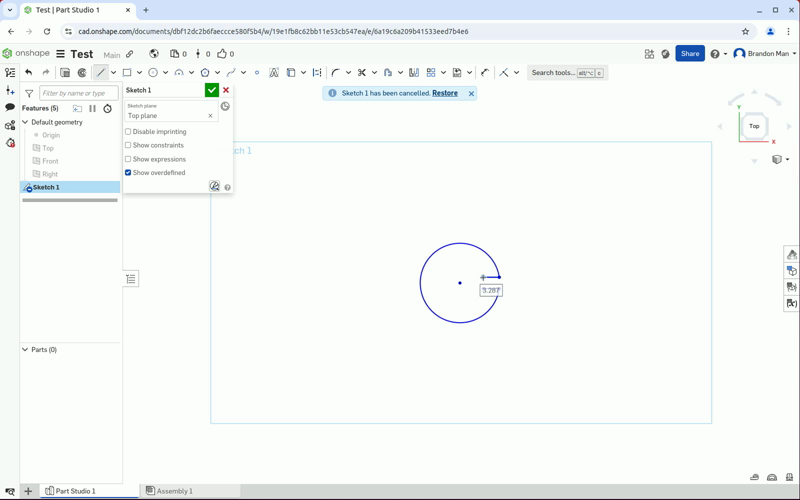
mouse_move(483, 277)
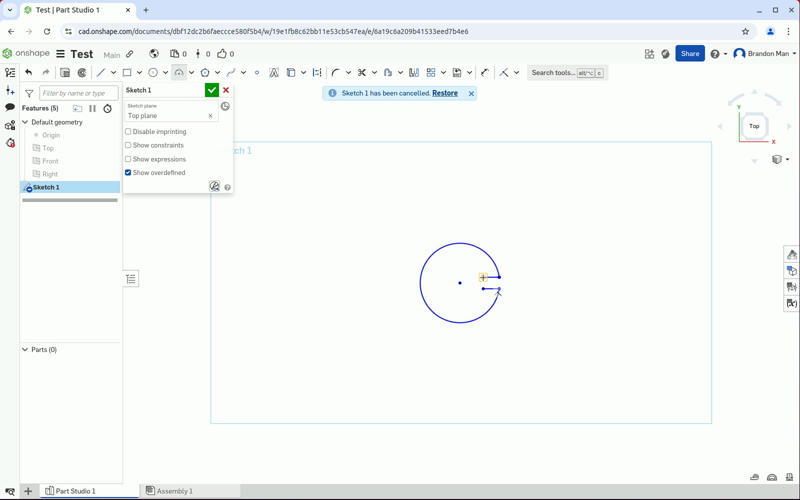
click(483, 277)
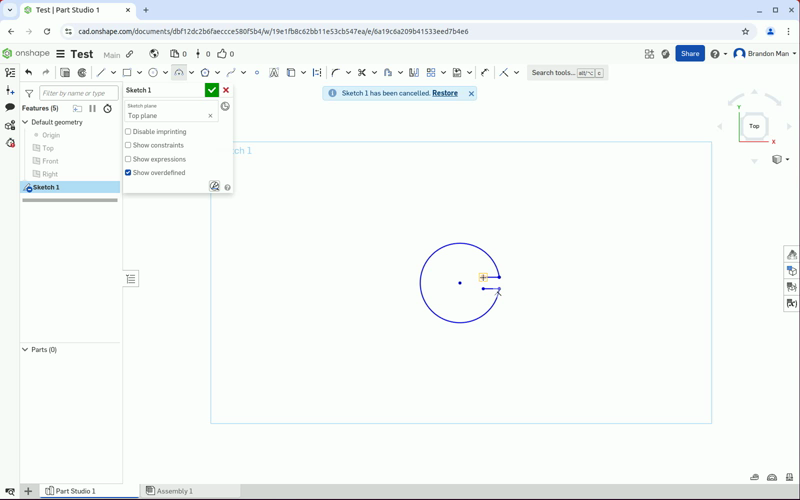
mouse_move(483, 288)
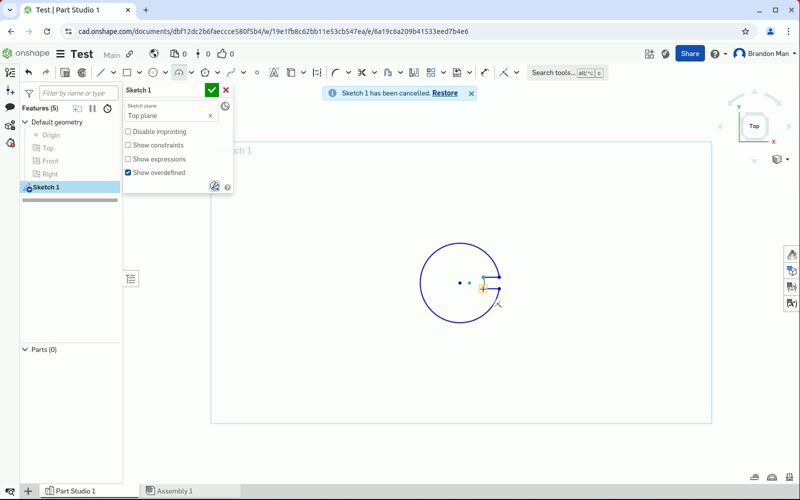
click(483, 288)
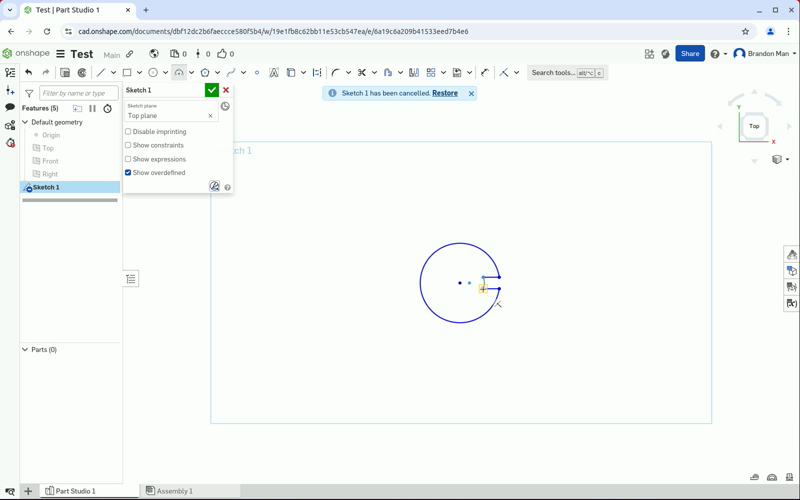
key_down(shift)
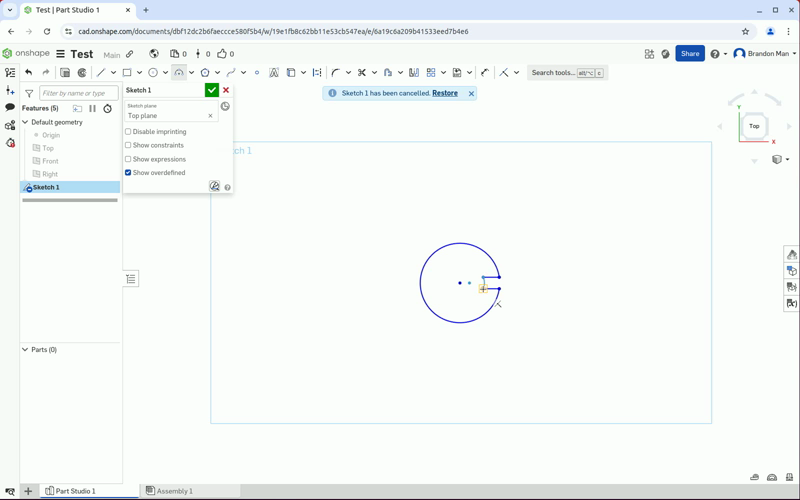
mouse_move(437, 282)
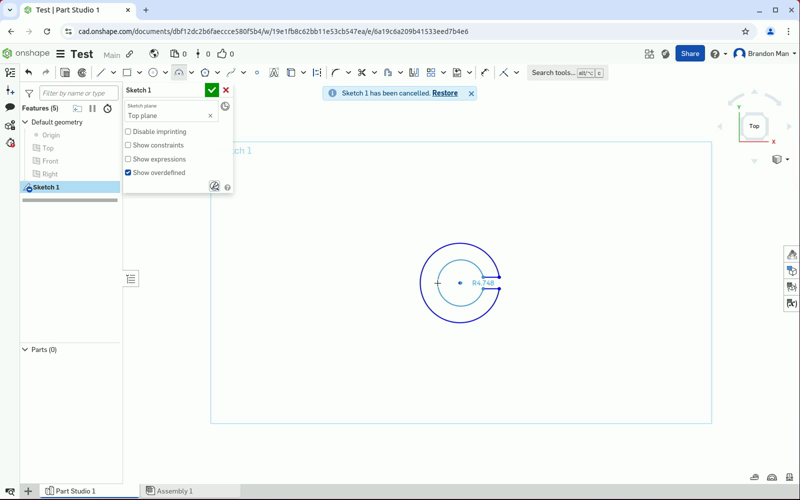
click(437, 282)
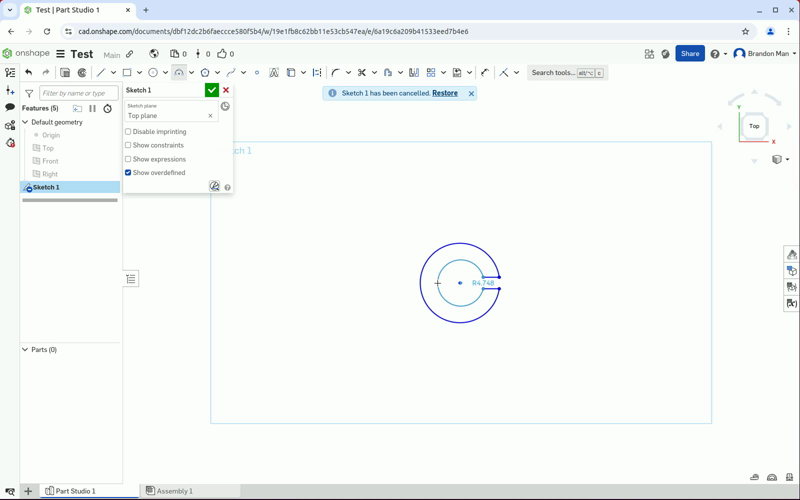
key_up(shift)
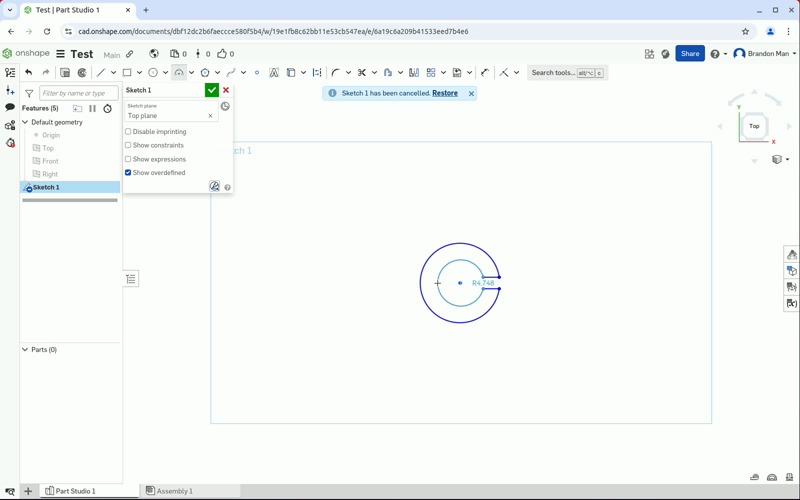
key(esc)
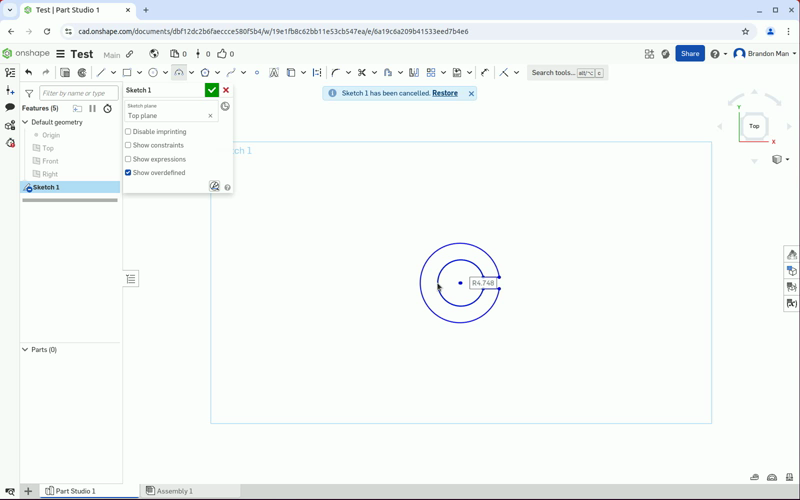
mouse_move(434, 300)
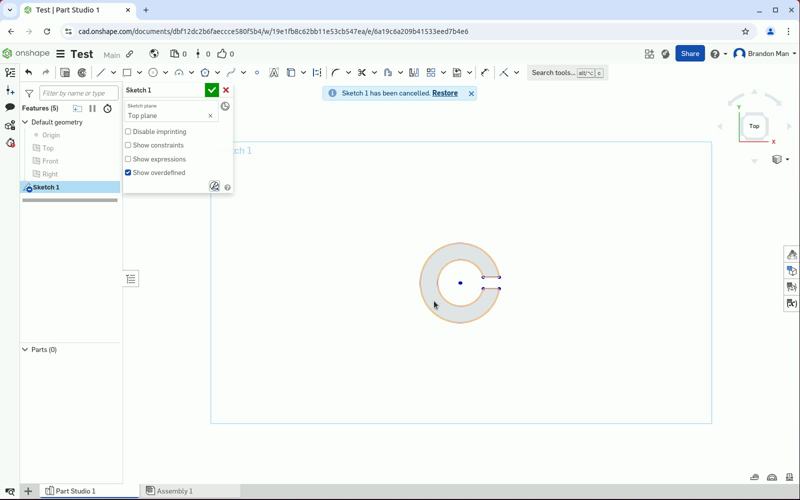
click(434, 300)
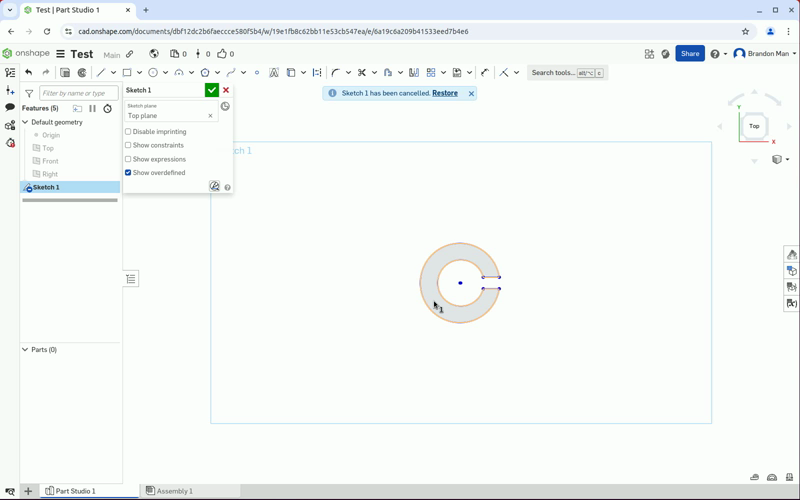
mouse_move(73, 352)
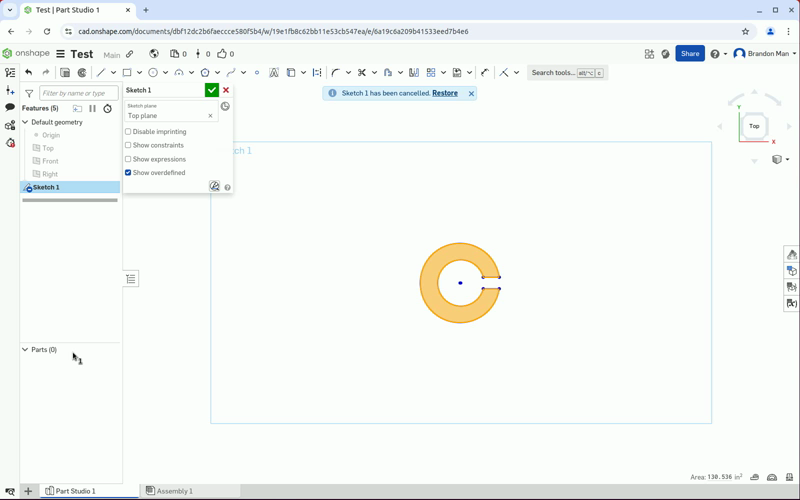
key(shift+y)
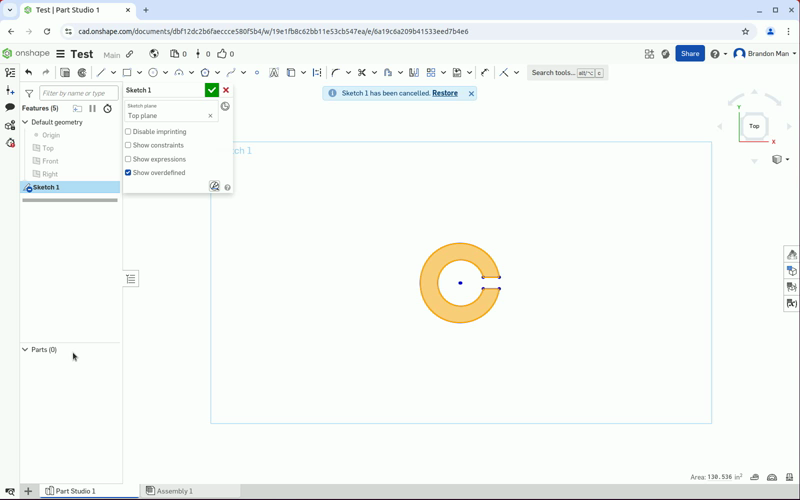
key(shift+e)
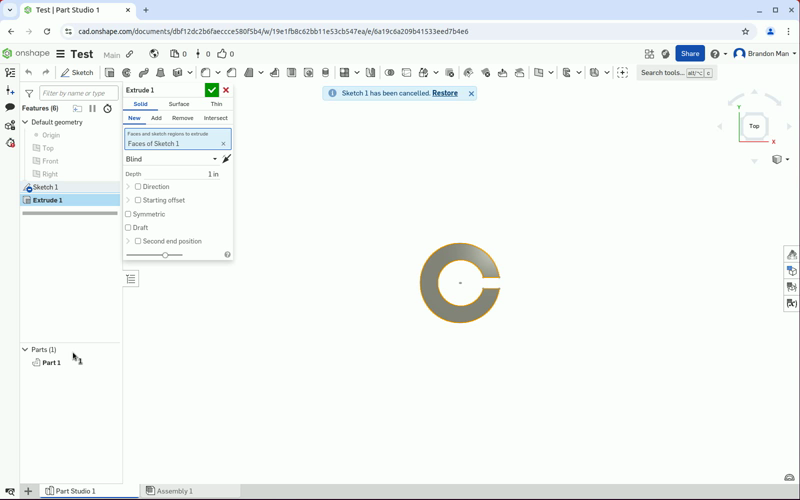
mouse_move(143, 106)
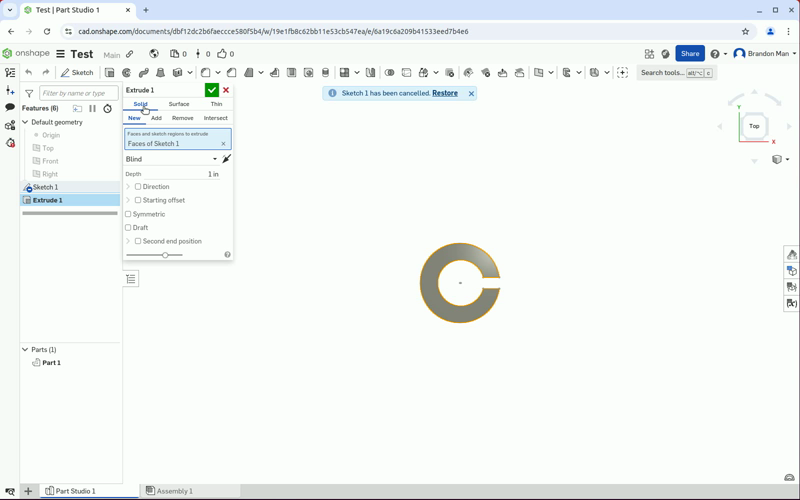
click(143, 106)
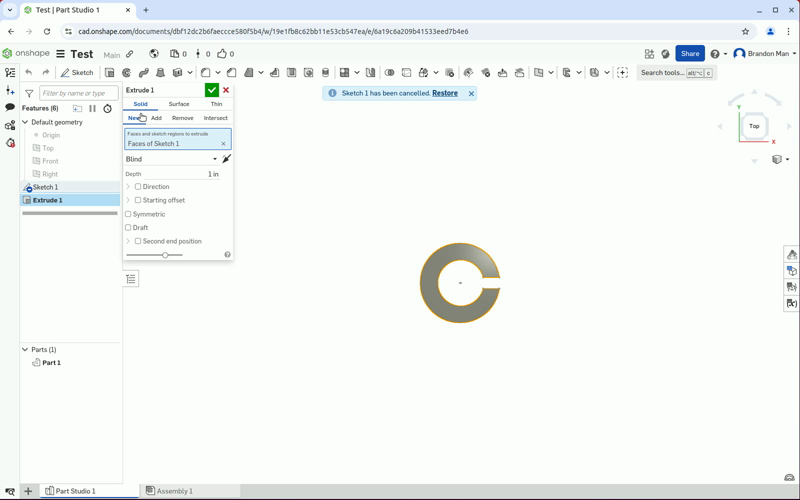
mouse_move(137, 120)
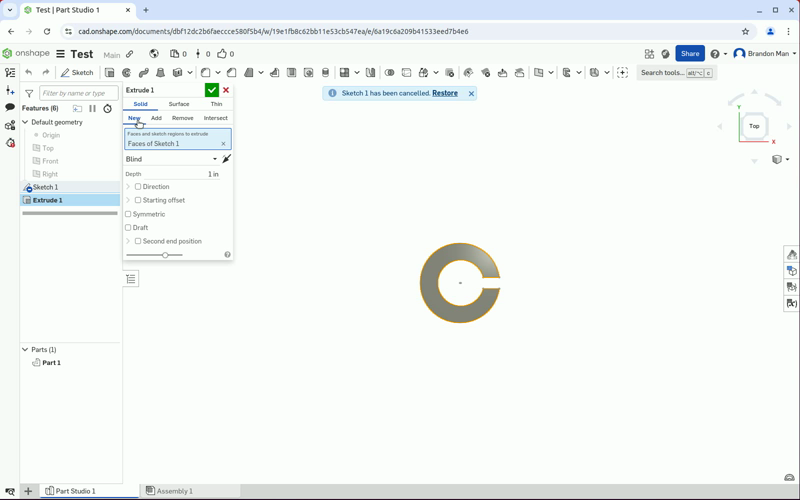
click(137, 120)
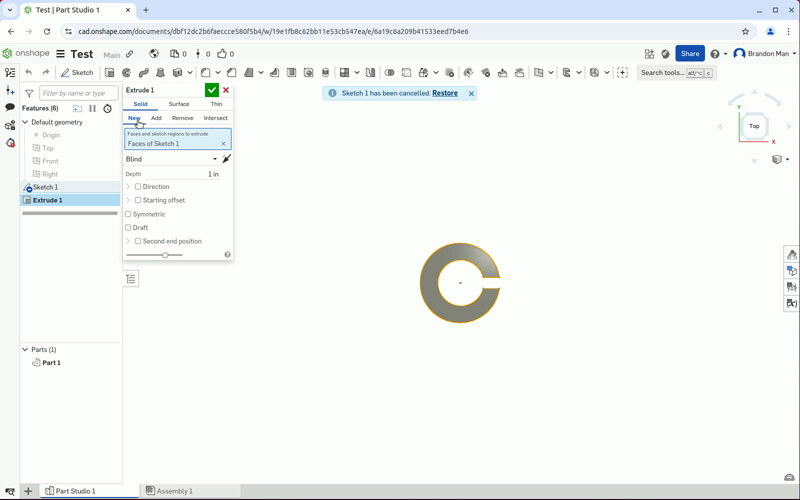
key(tab, 4)
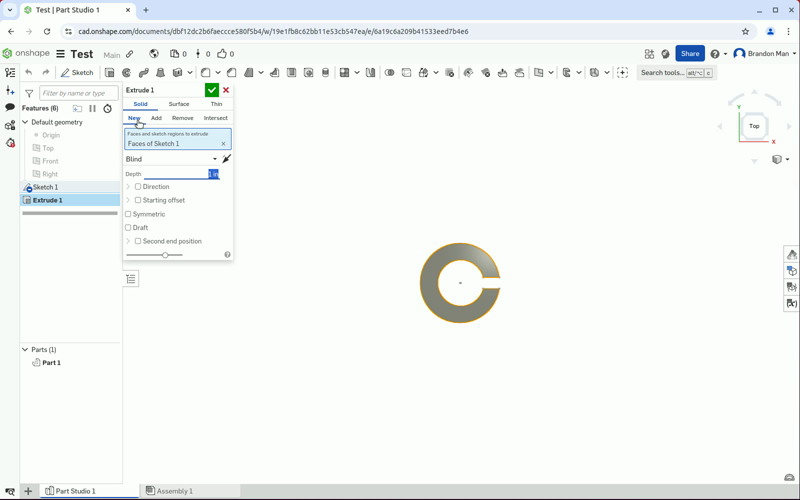
text(12.036)
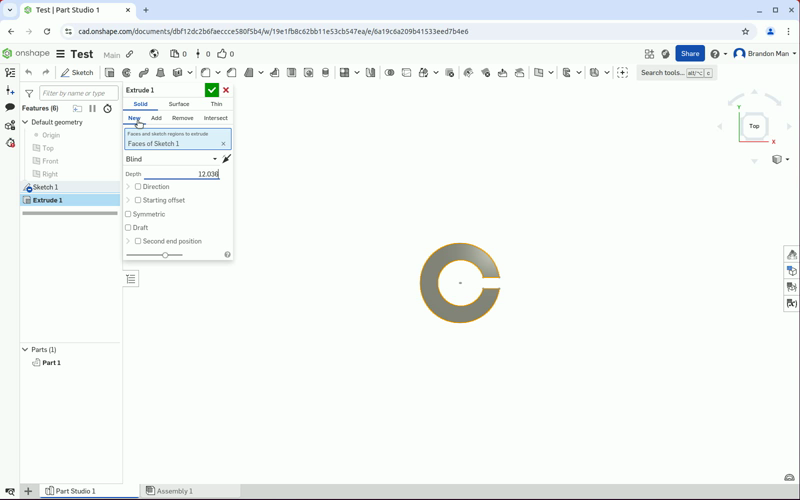
key(enter)
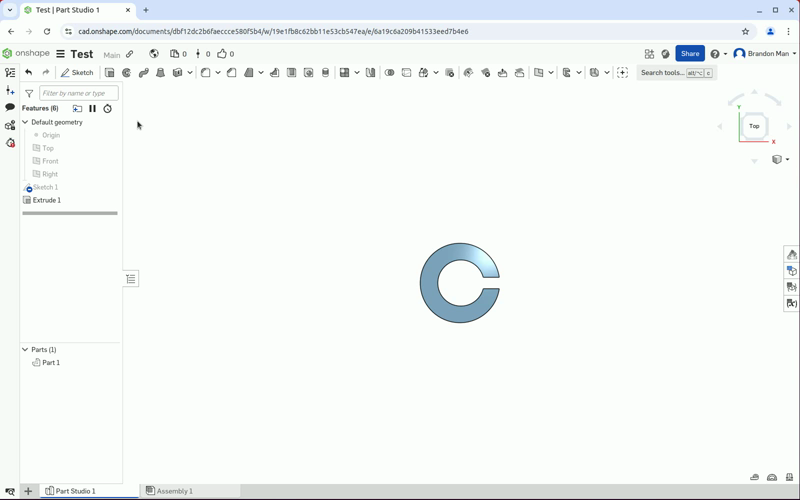
key(shift+h)
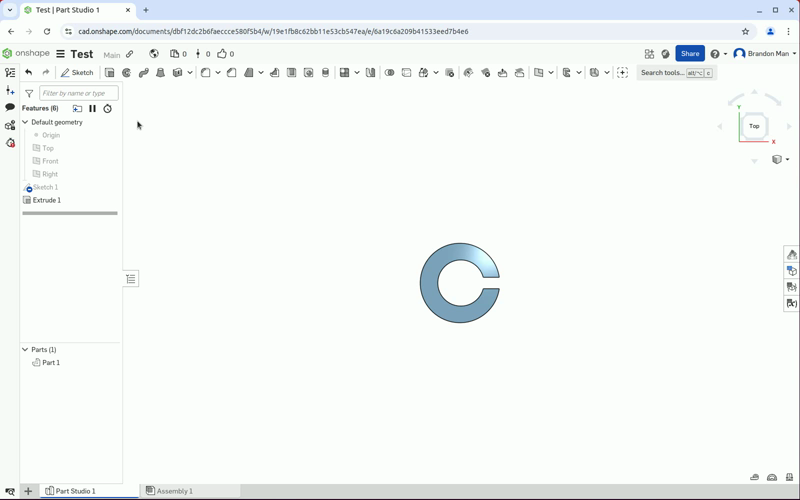
key(shift+h)
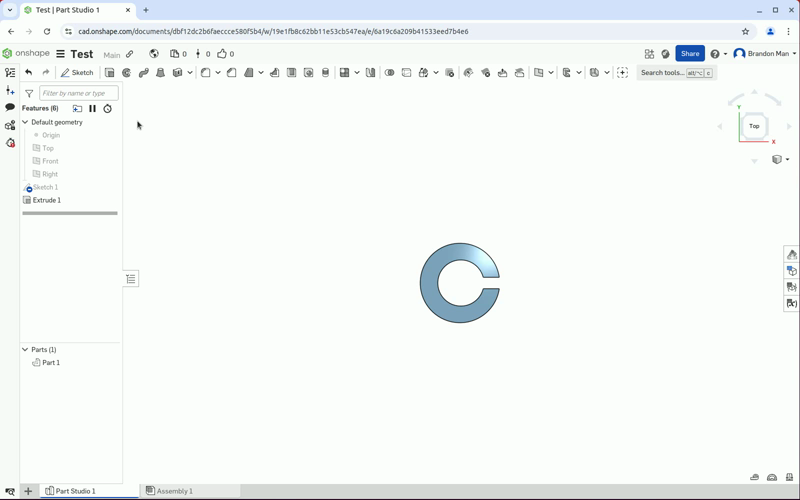
mouse_move(73, 189)
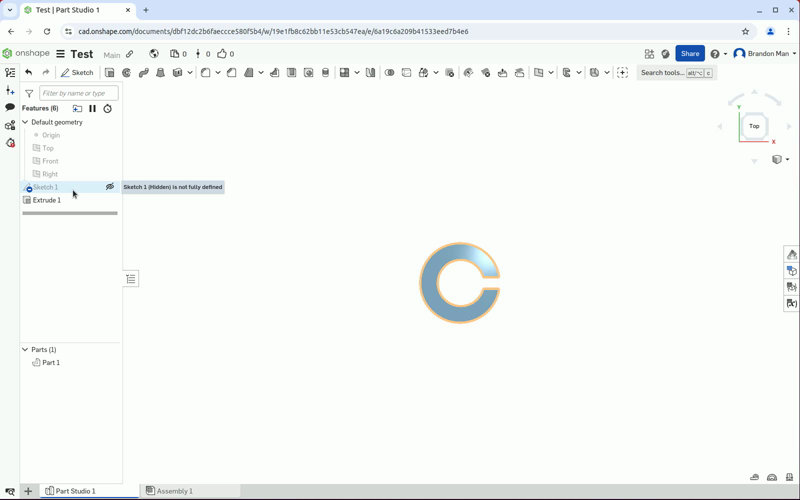
click(73, 189)
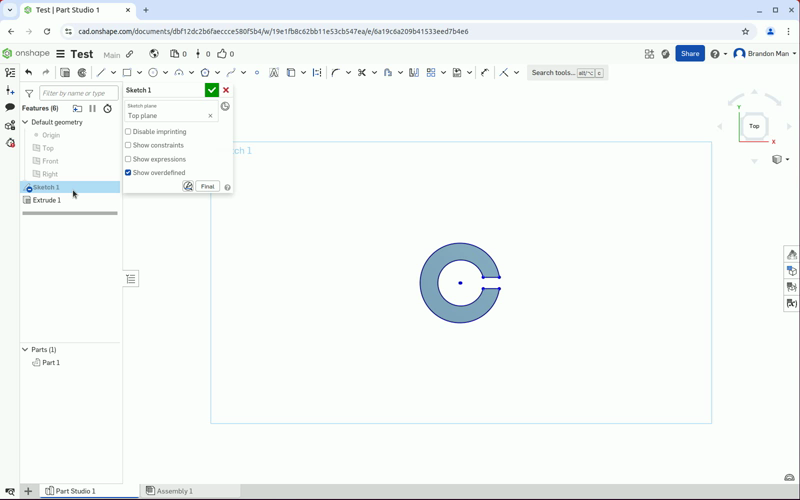
mouse_move(229, 92)
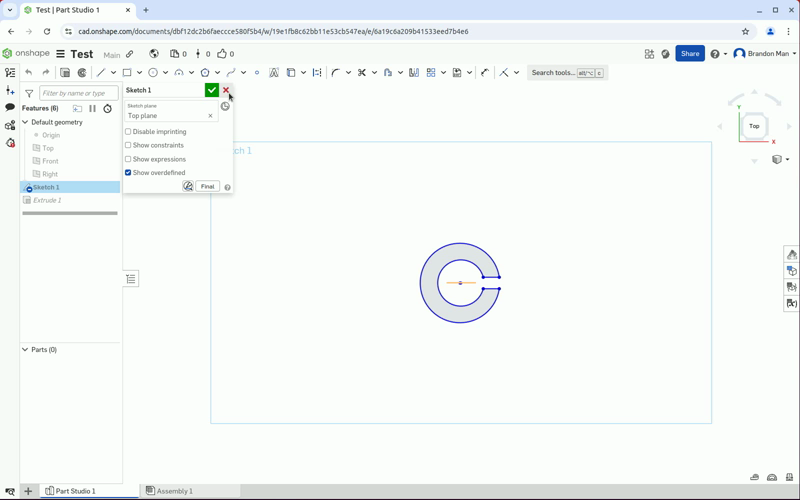
click(229, 92)
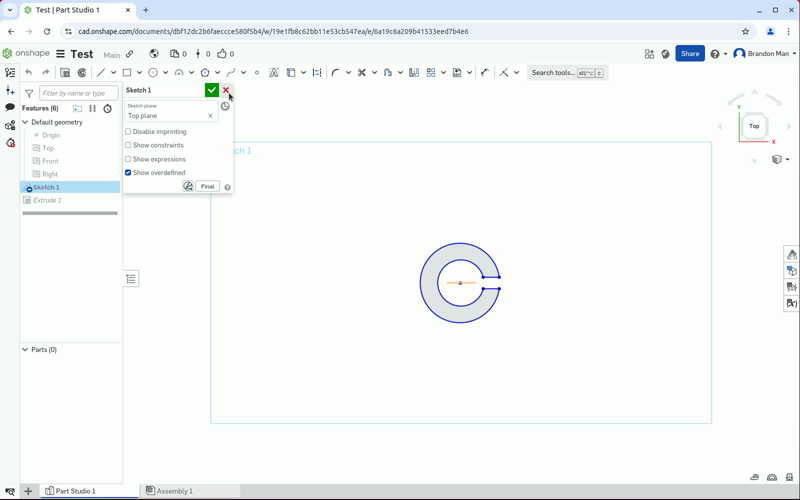
key(shift+s)
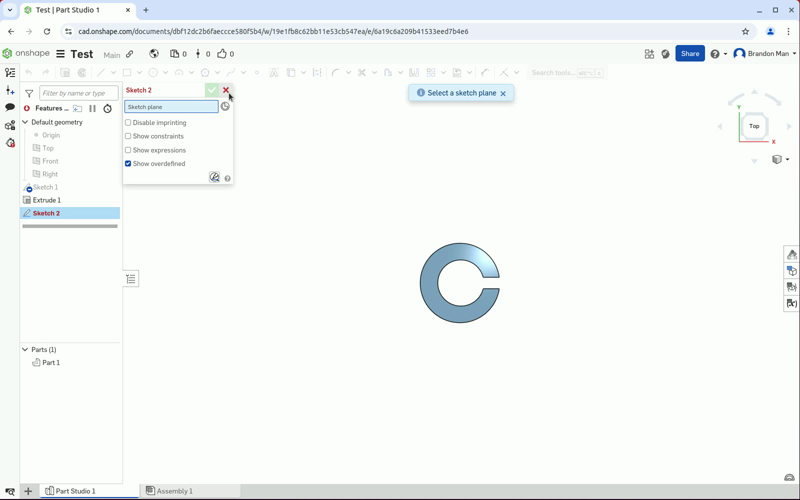
mouse_move(73, 150)
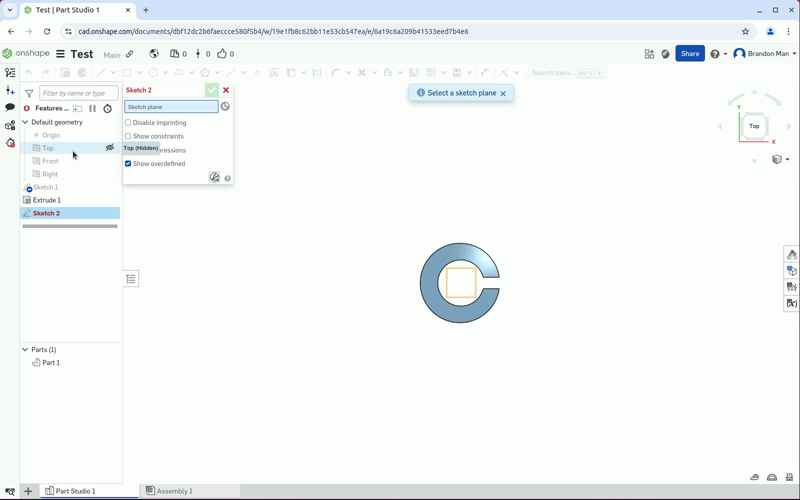
click(73, 150)
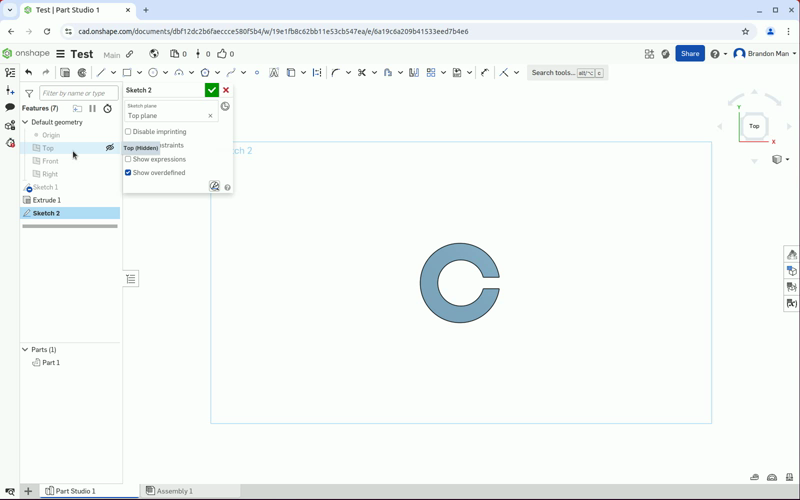
mouse_move(73, 352)
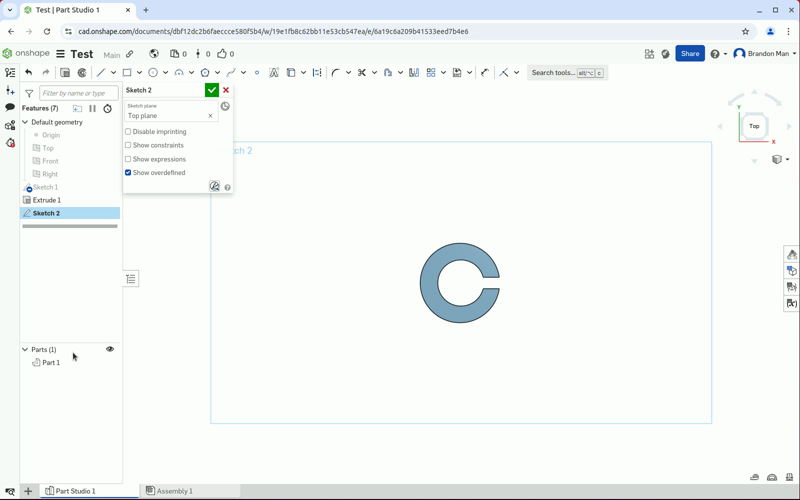
key(y)
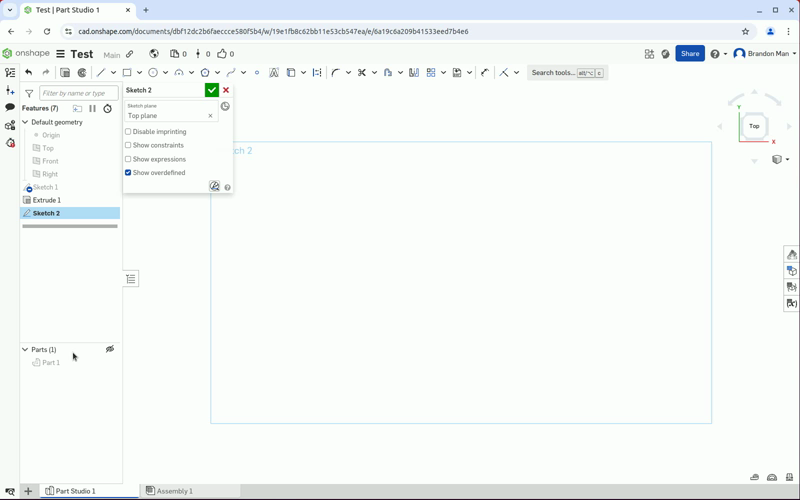
key(l)
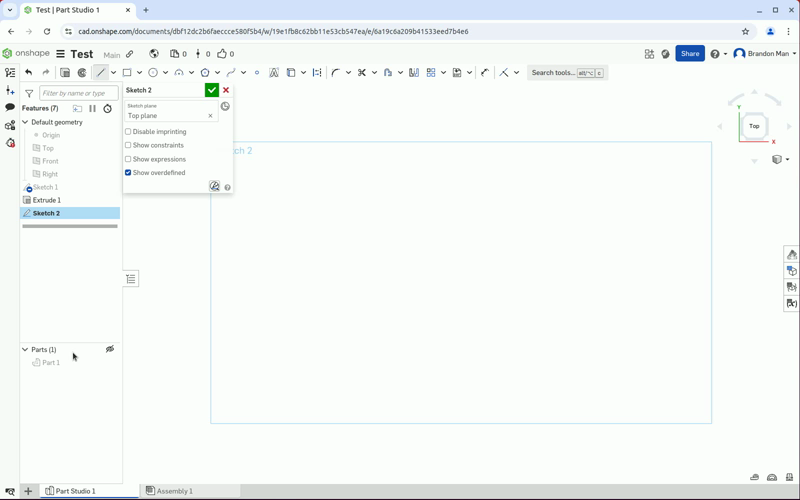
key_down(shift)
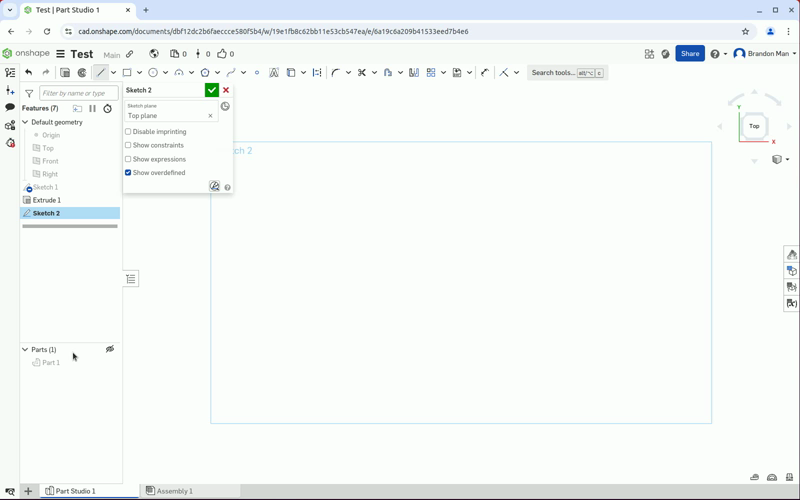
mouse_move(483, 288)
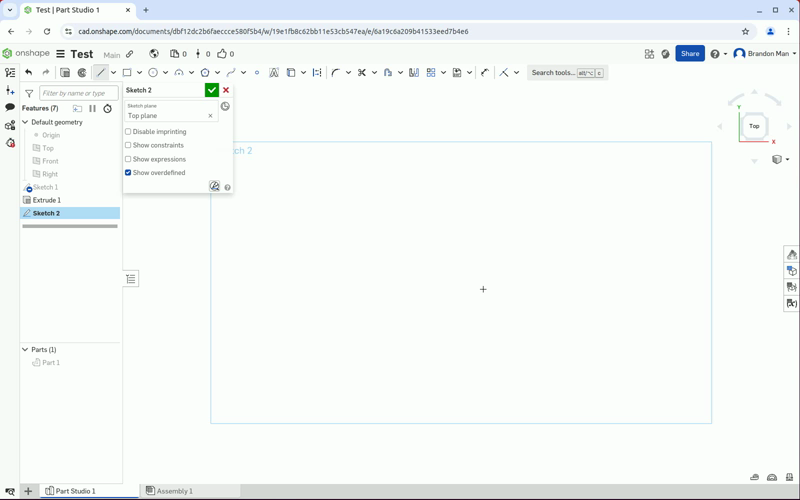
click(483, 288)
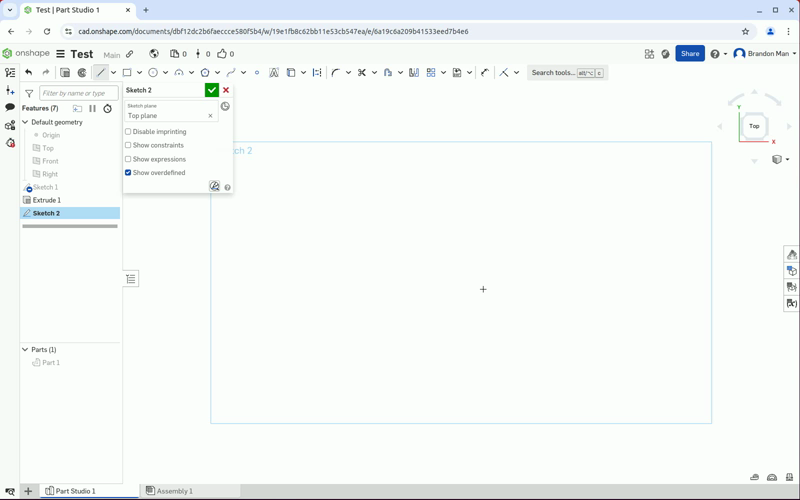
key_up(shift)
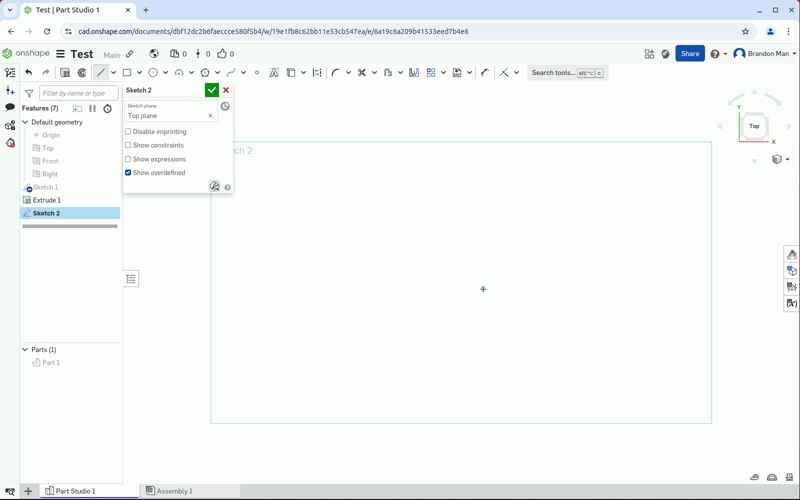
key_down(shift)
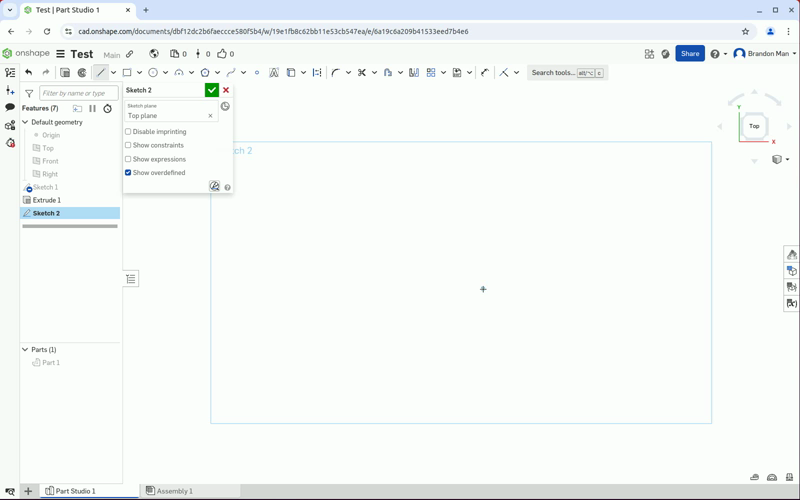
mouse_move(513, 288)
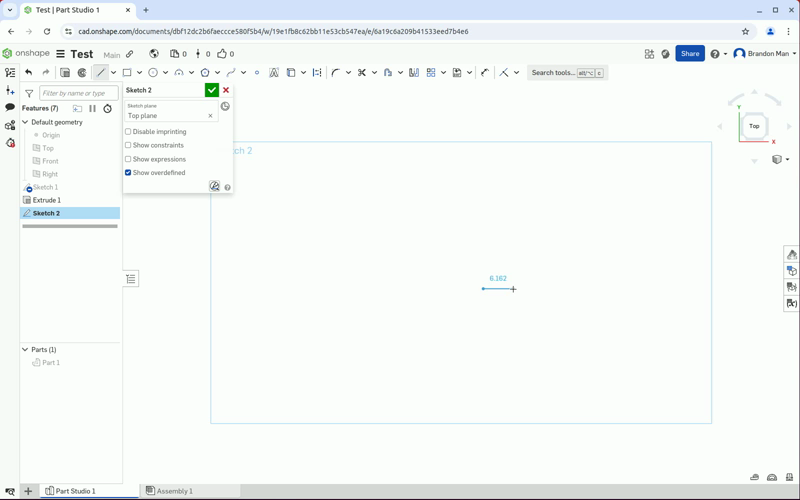
mouse_move(499, 288)
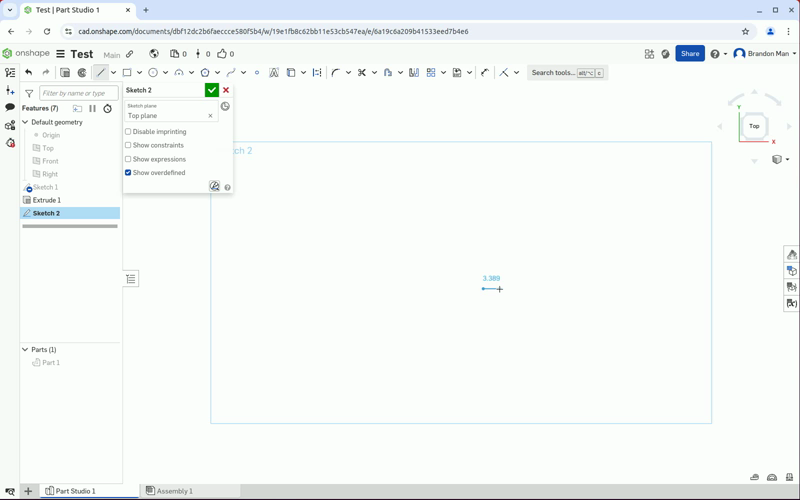
click(499, 288)
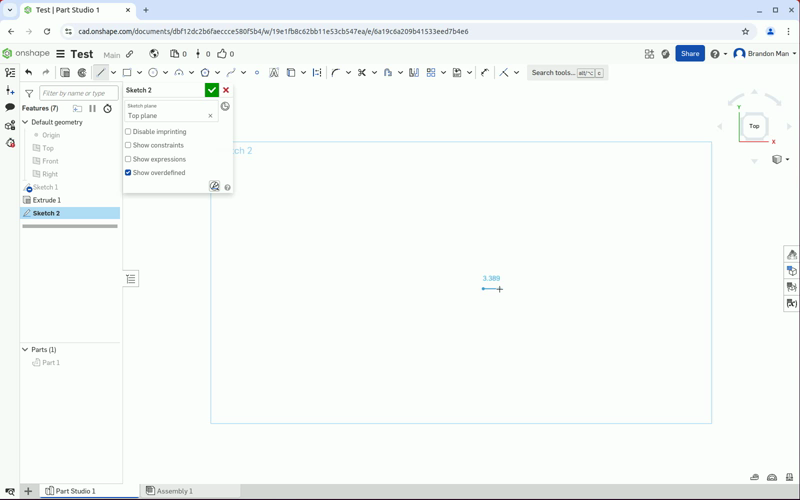
key_up(shift)
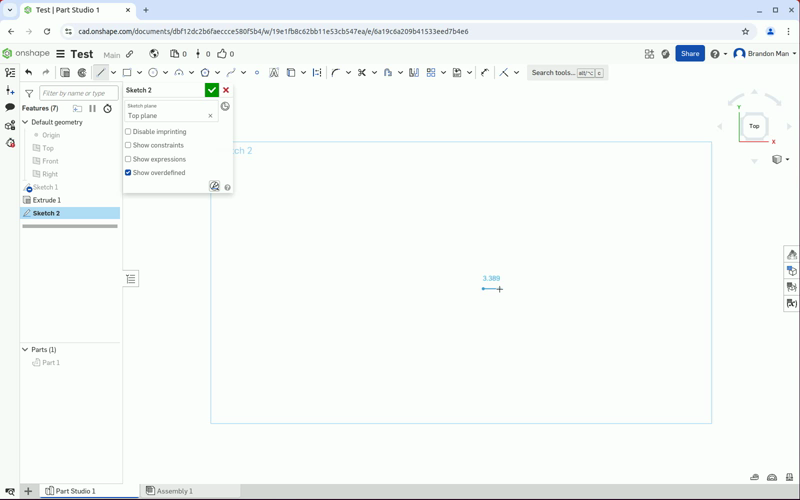
key(esc)
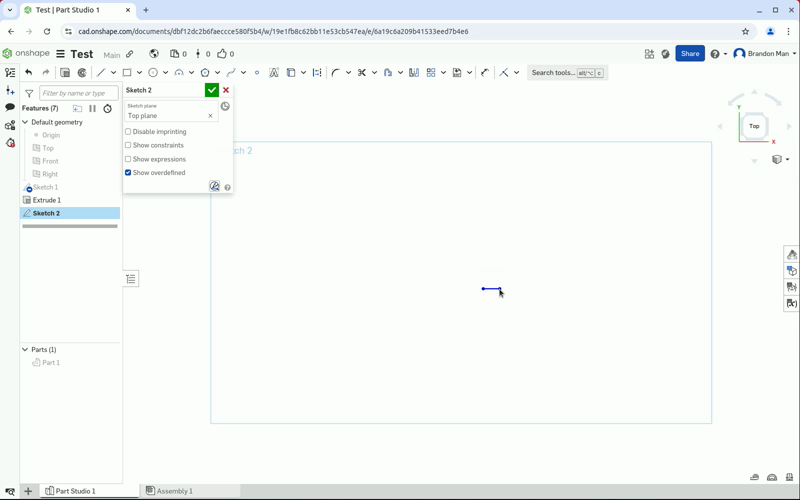
key(a)
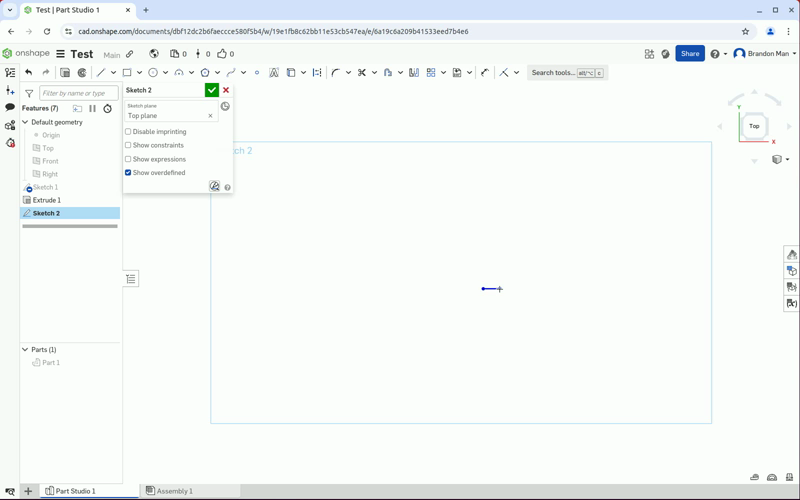
mouse_move(499, 288)
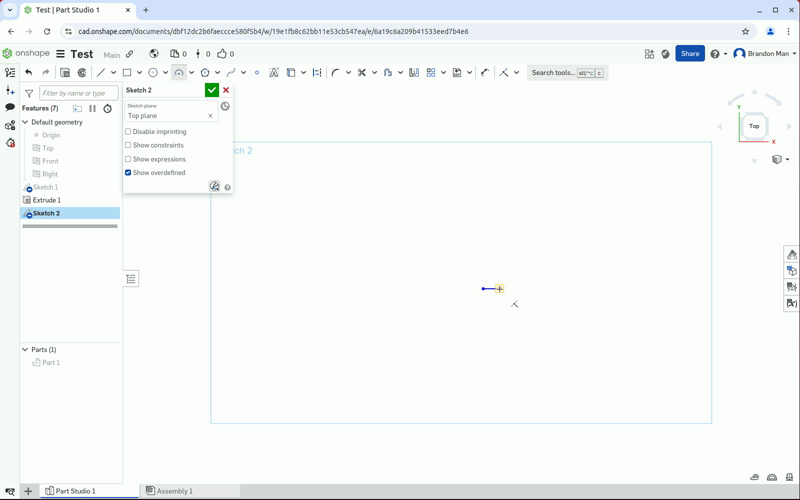
click(499, 288)
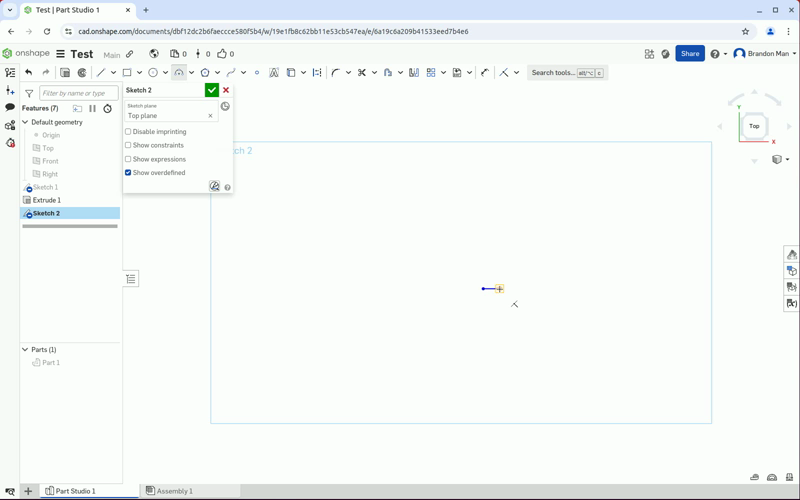
key_down(shift)
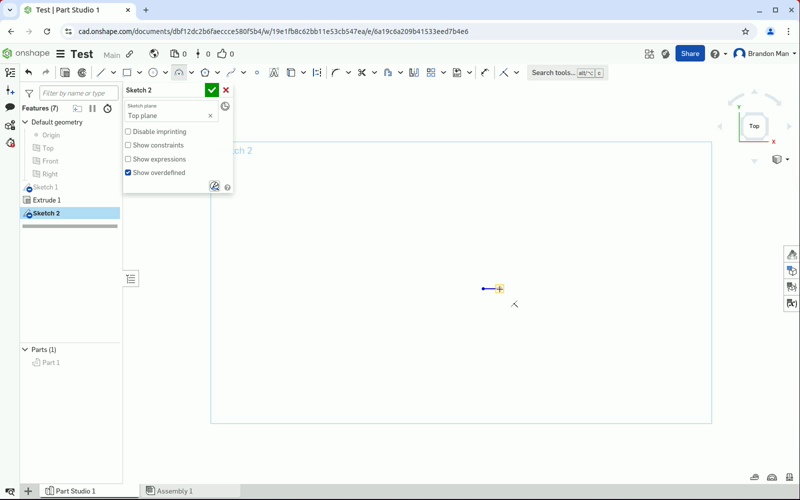
mouse_move(499, 276)
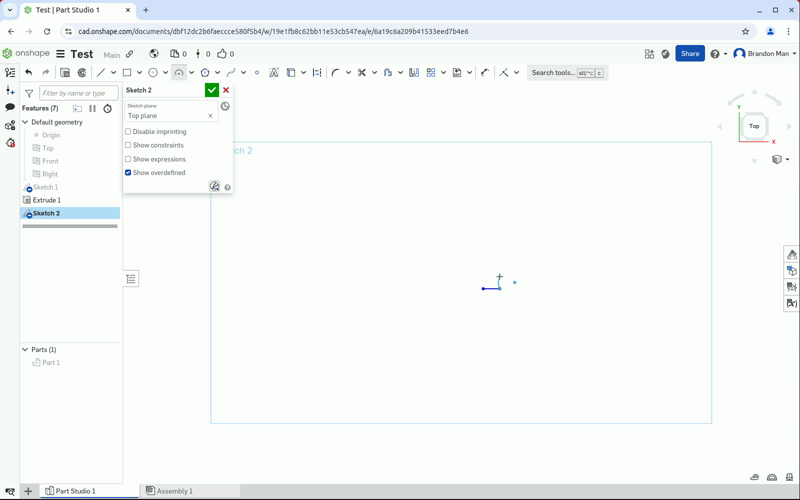
click(499, 276)
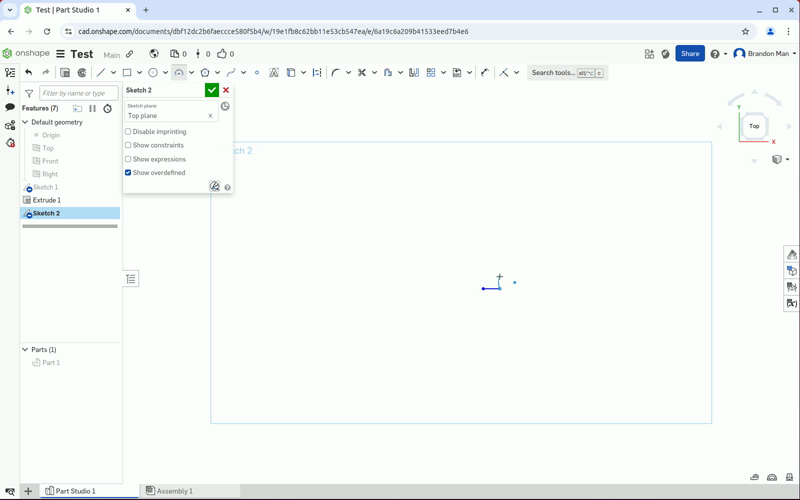
mouse_move(500, 282)
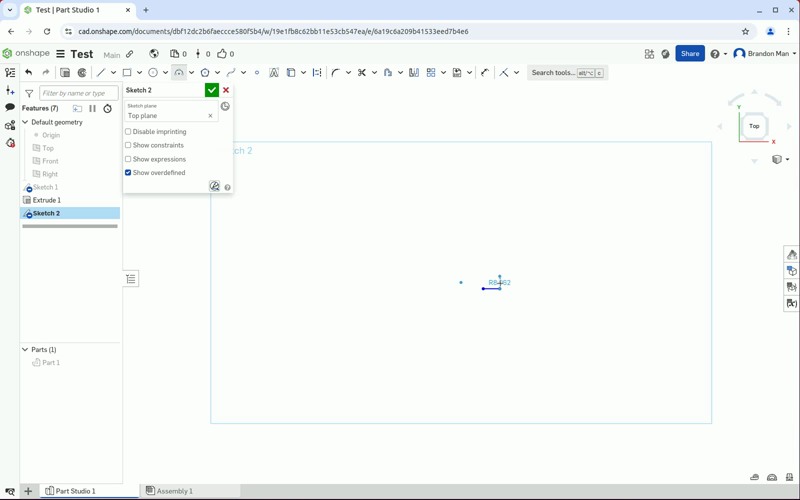
click(500, 282)
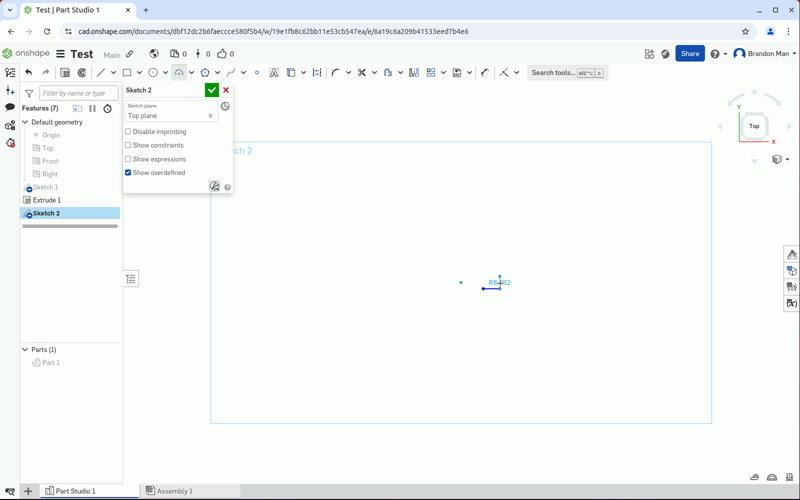
key_up(shift)
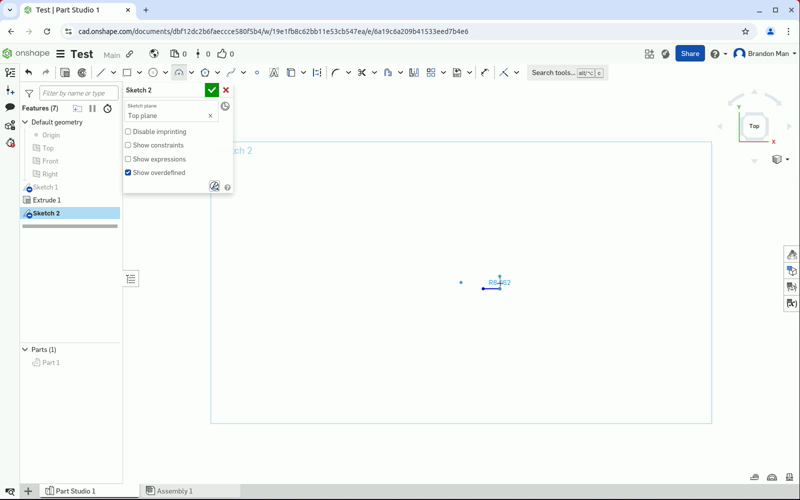
key(esc)
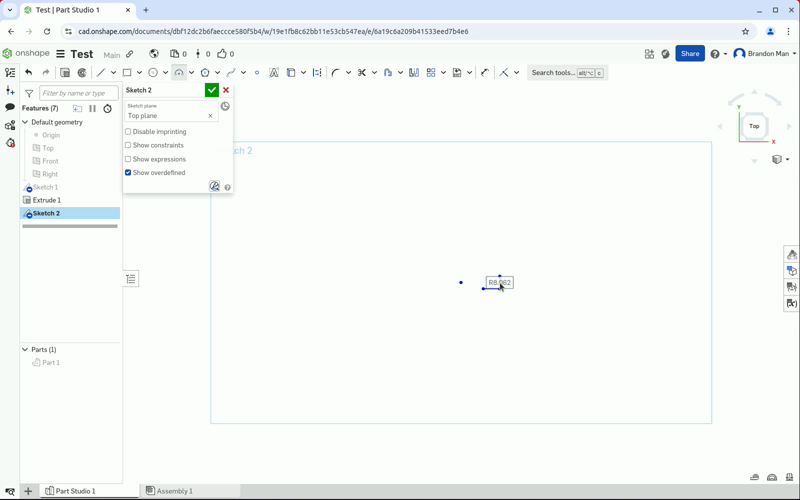
key(l)
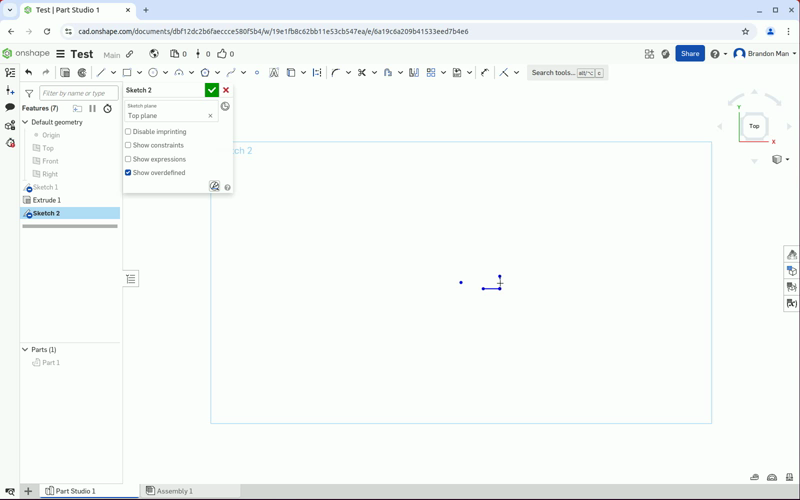
mouse_move(499, 276)
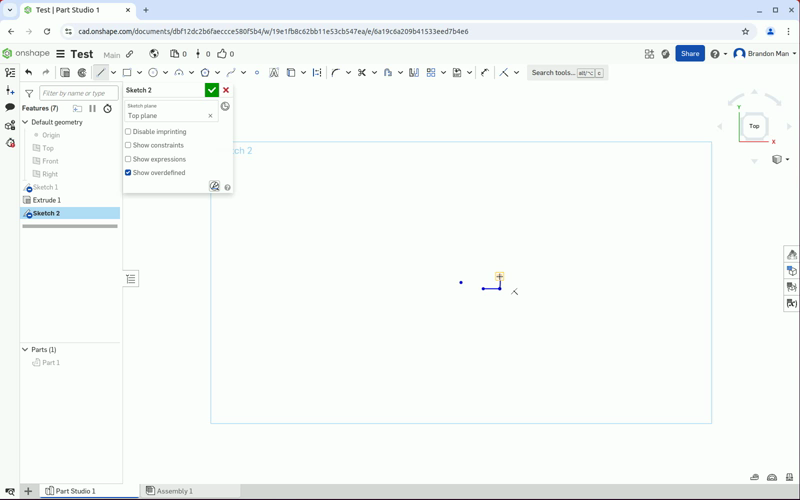
click(499, 276)
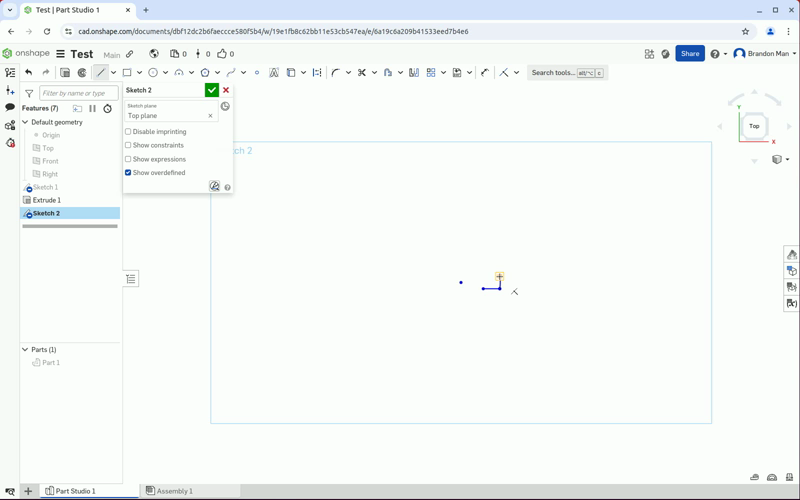
key_down(shift)
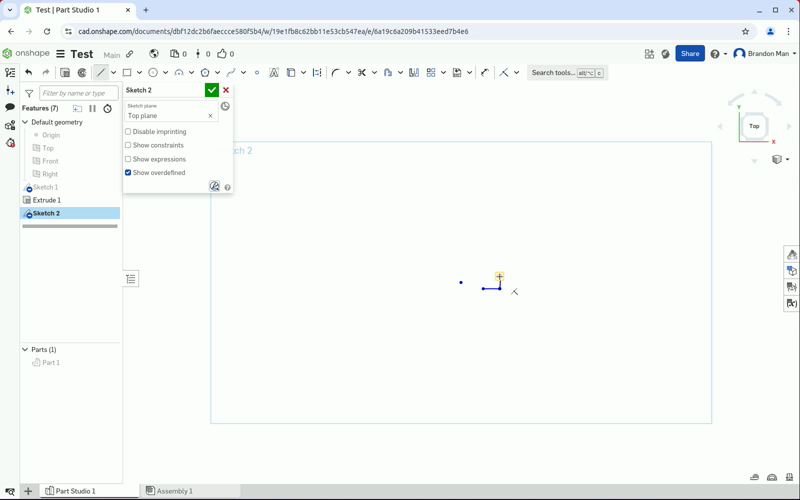
mouse_move(529, 276)
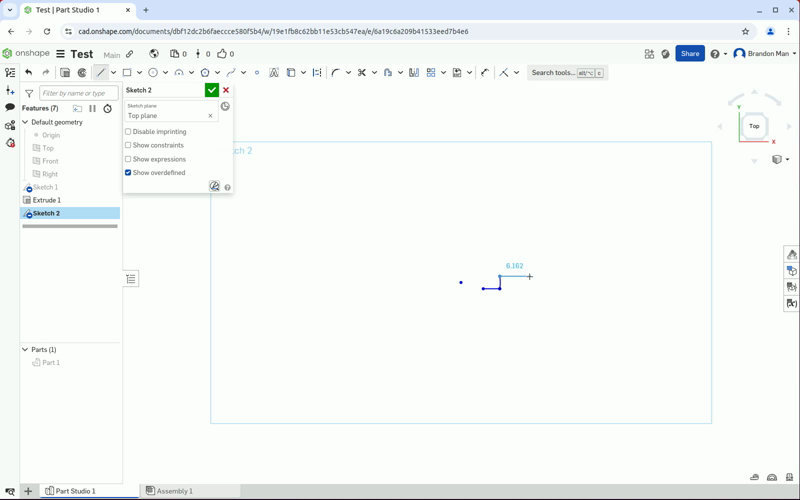
mouse_move(483, 276)
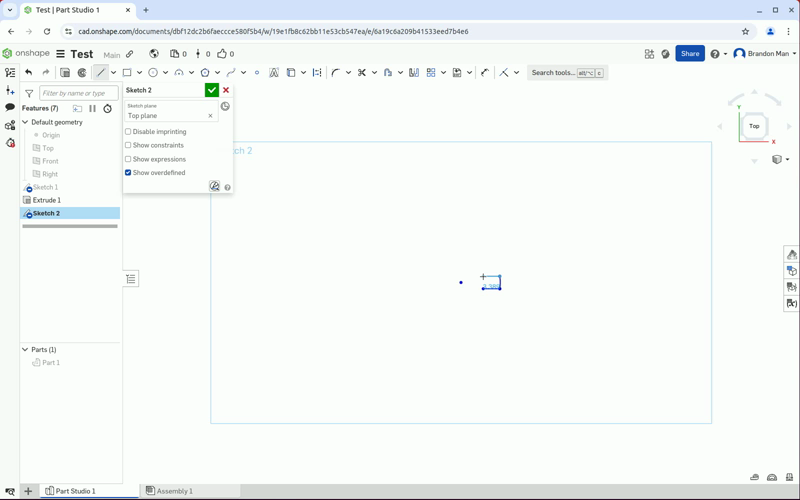
click(483, 276)
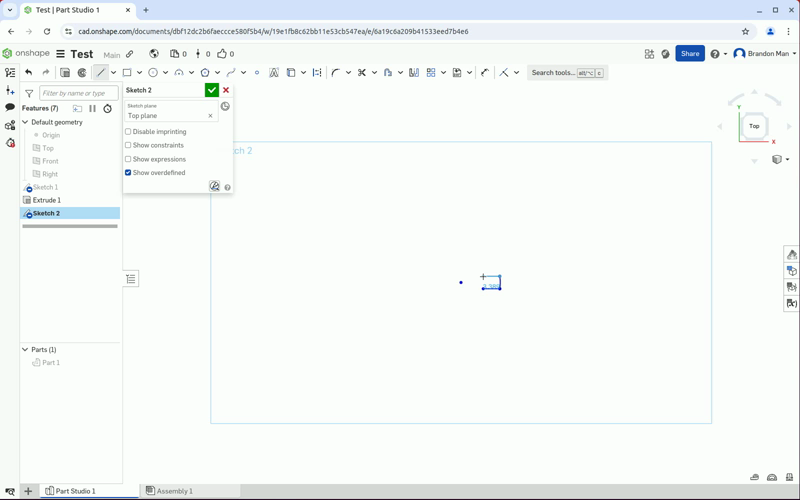
key_up(shift)
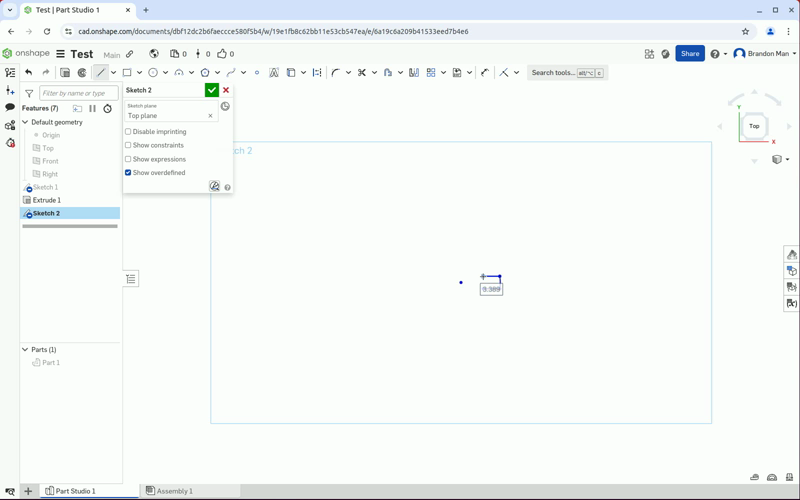
key(esc)
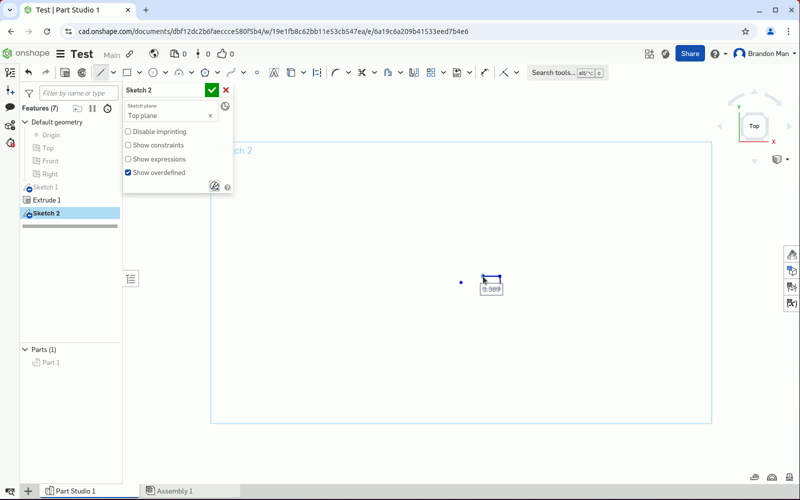
key(a)
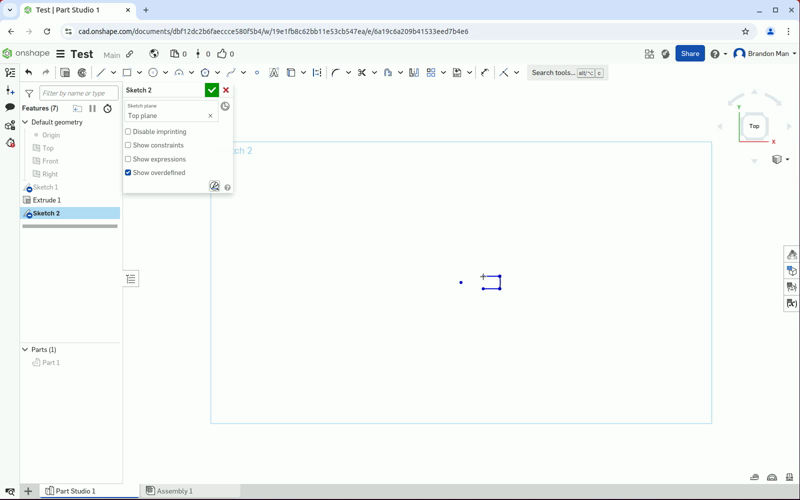
mouse_move(483, 276)
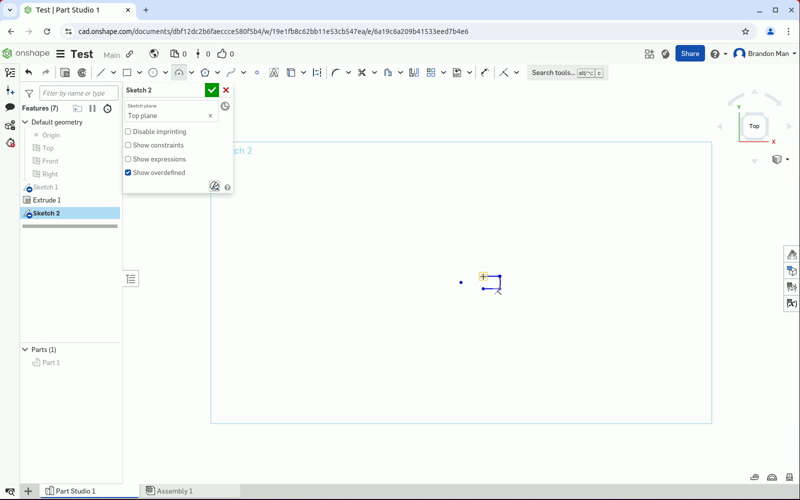
click(483, 276)
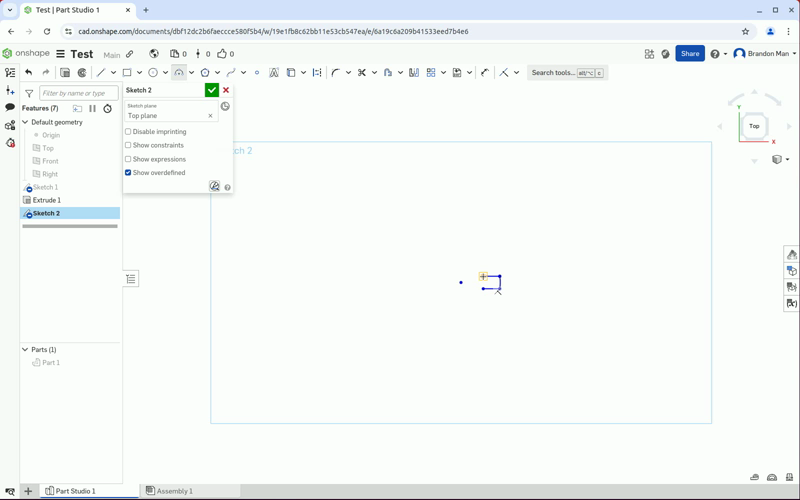
mouse_move(483, 288)
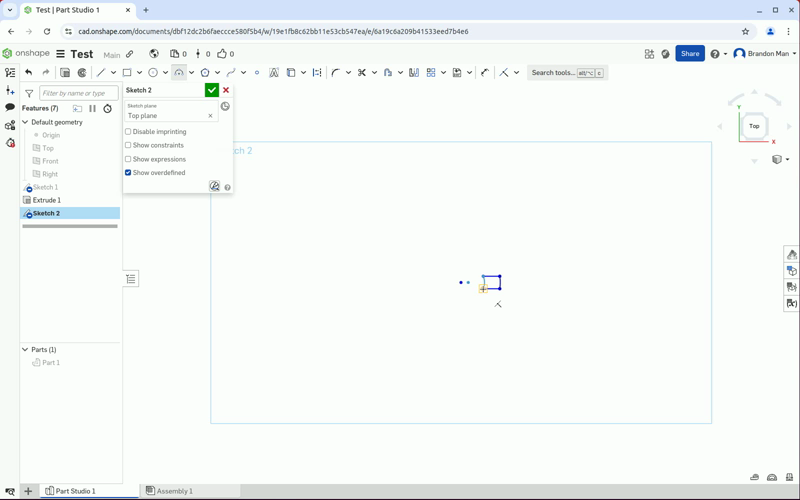
click(483, 288)
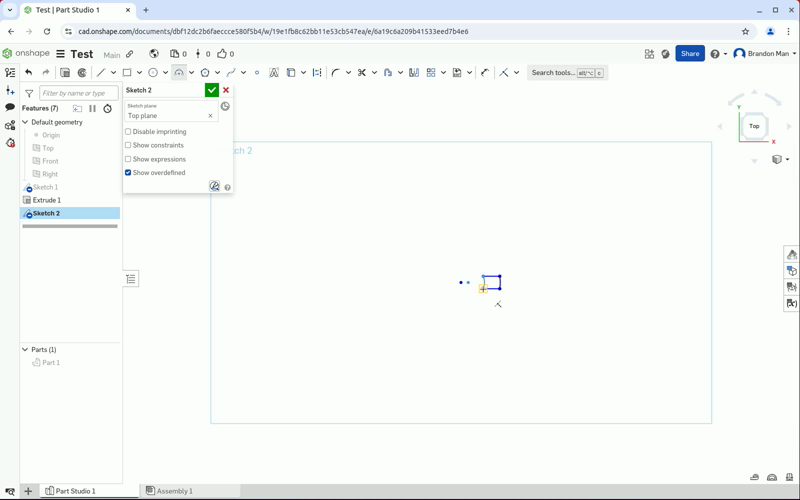
key_down(shift)
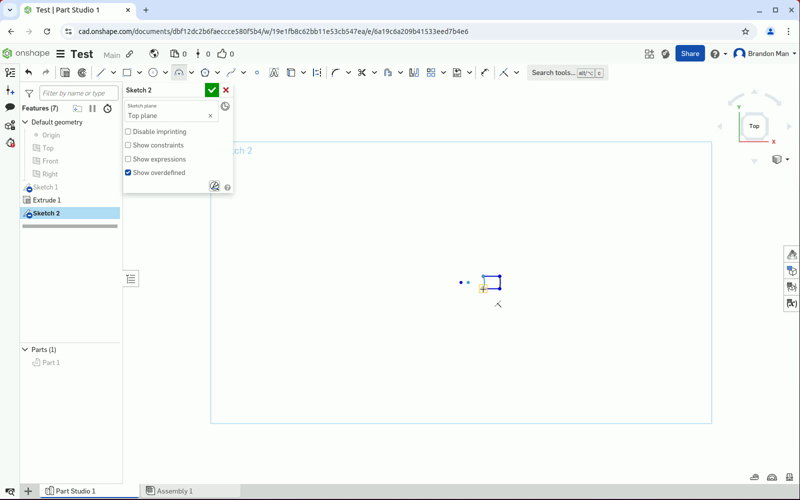
mouse_move(483, 282)
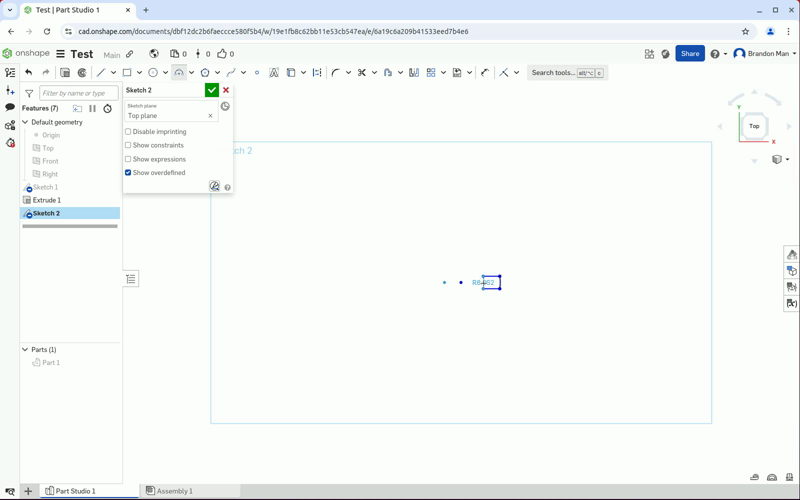
click(483, 282)
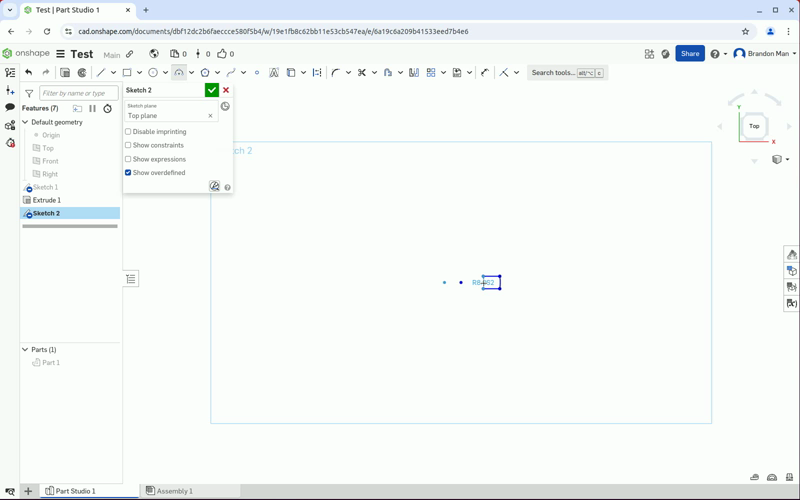
key_up(shift)
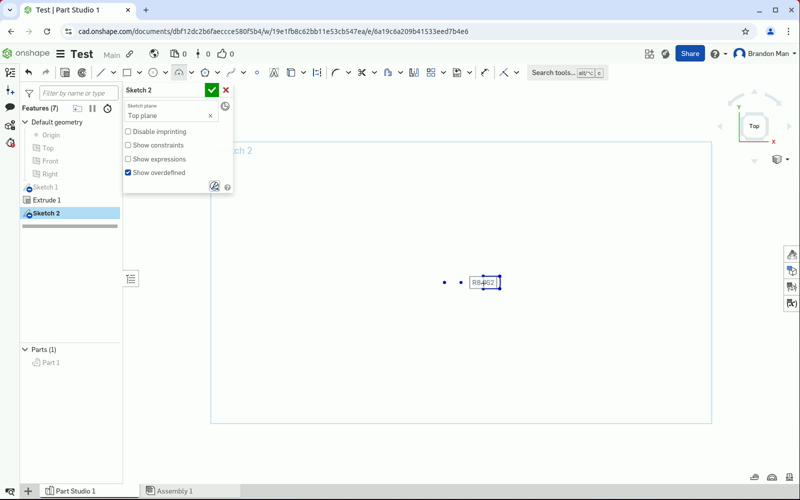
key(esc)
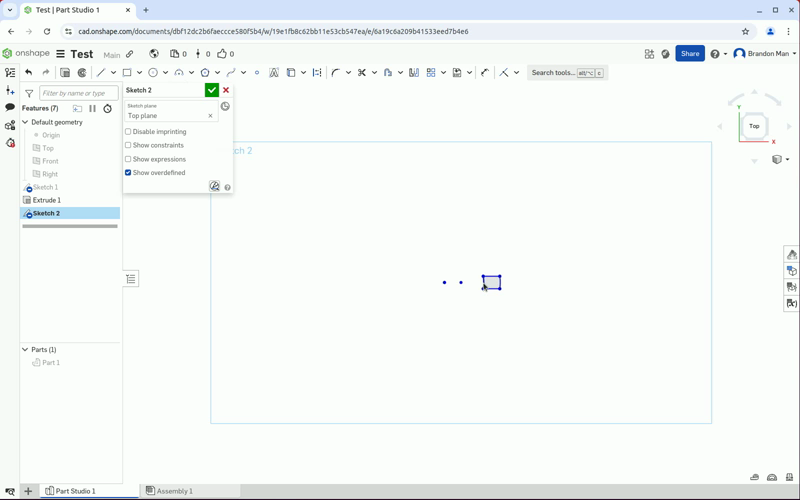
mouse_move(486, 284)
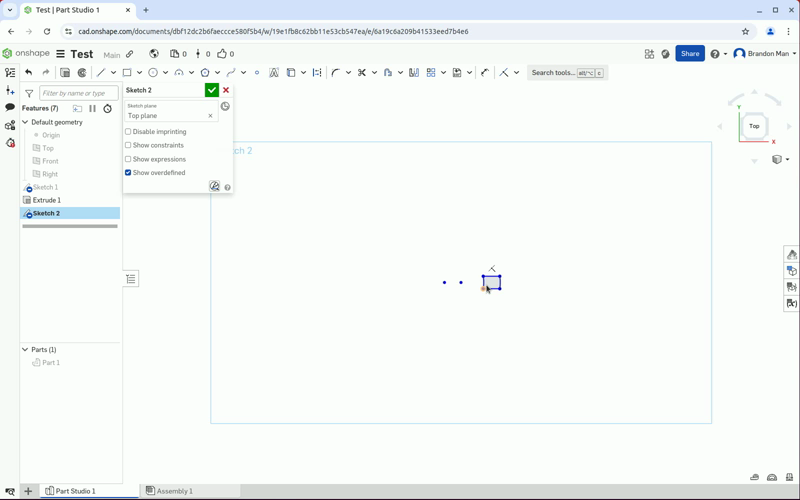
scroll(6)
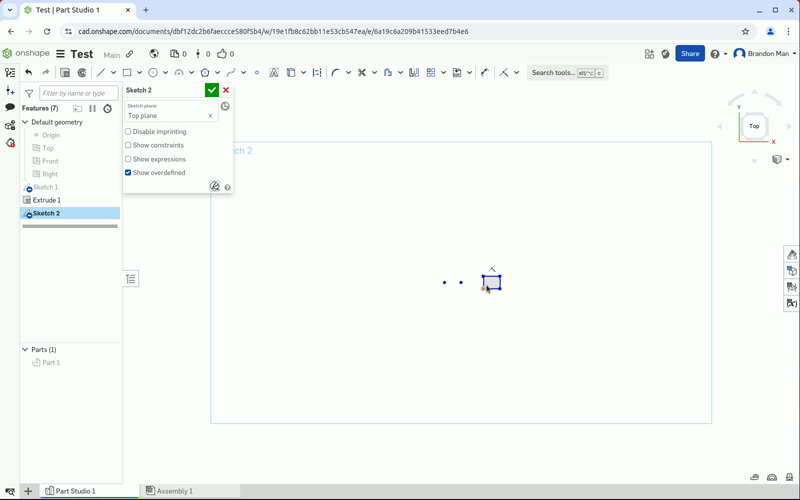
scroll(6)
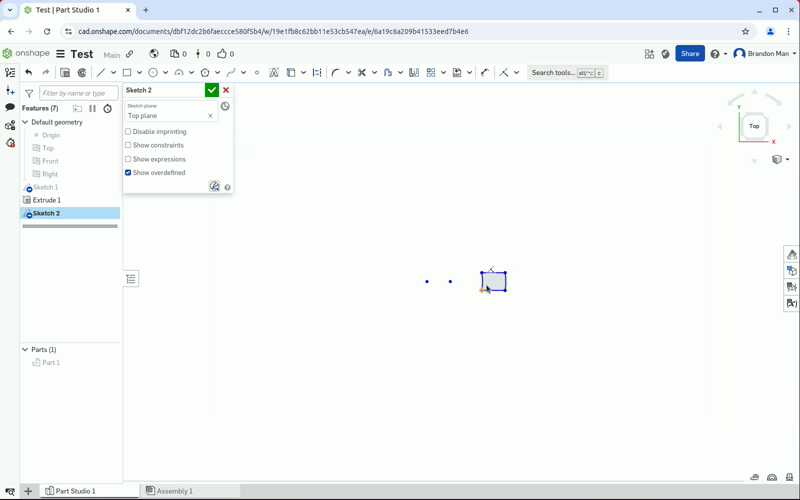
scroll(6)
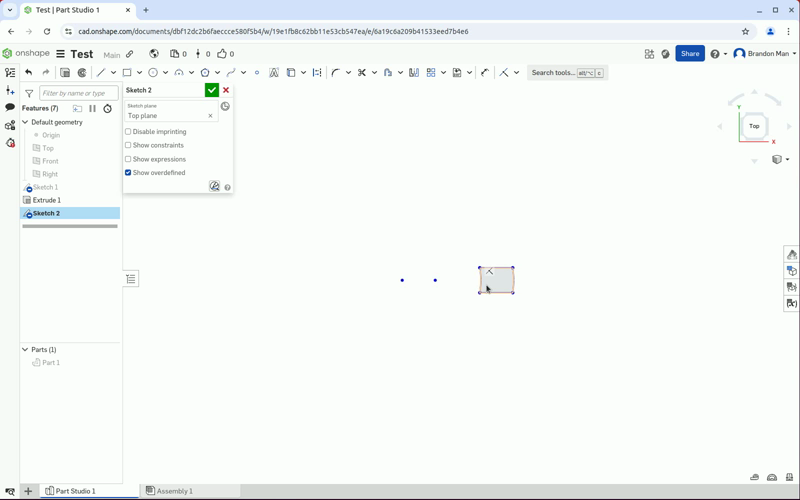
scroll(6)
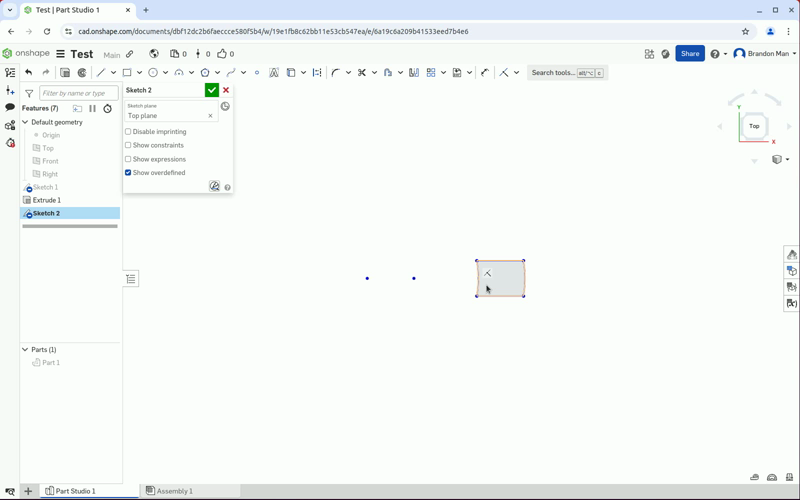
scroll(6)
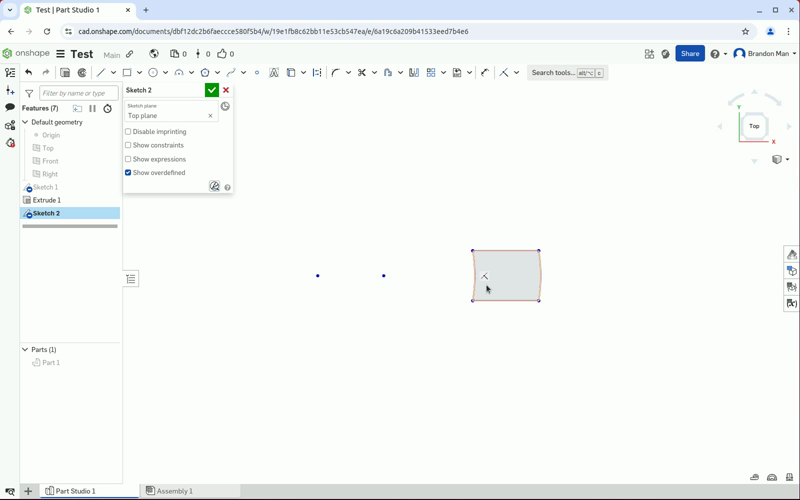
scroll(6)
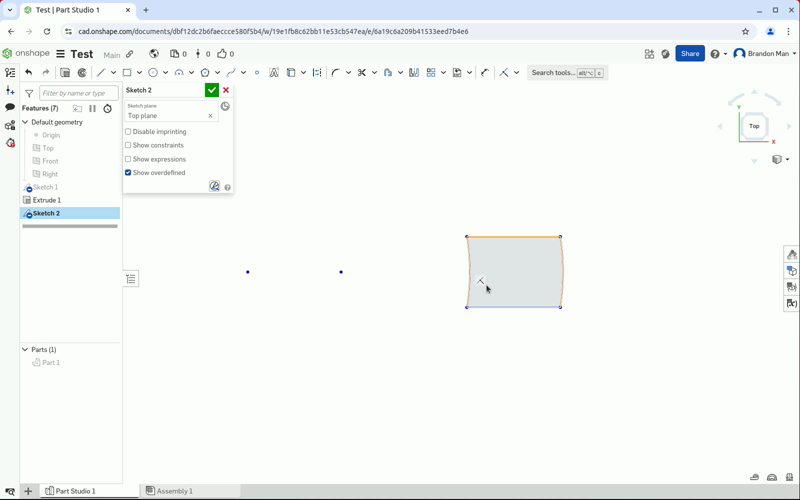
scroll(6)
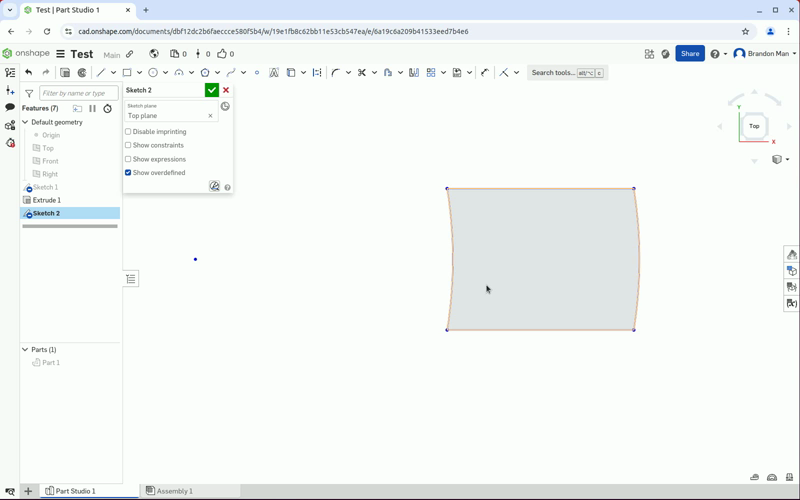
click(486, 284)
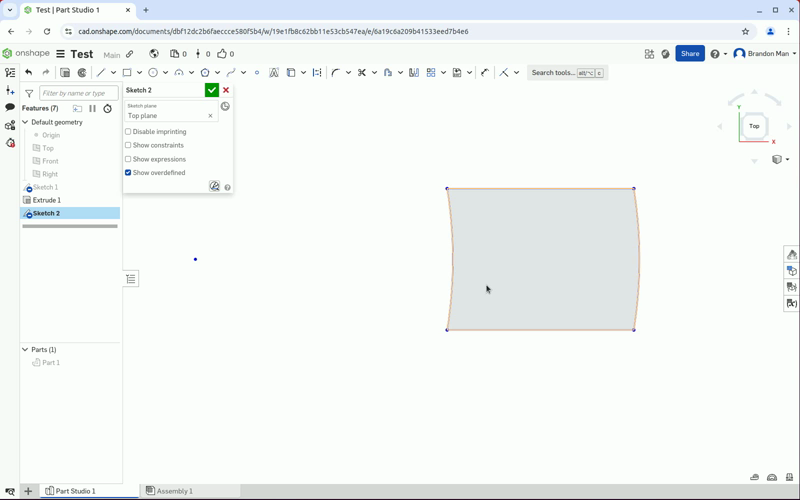
scroll(-6)
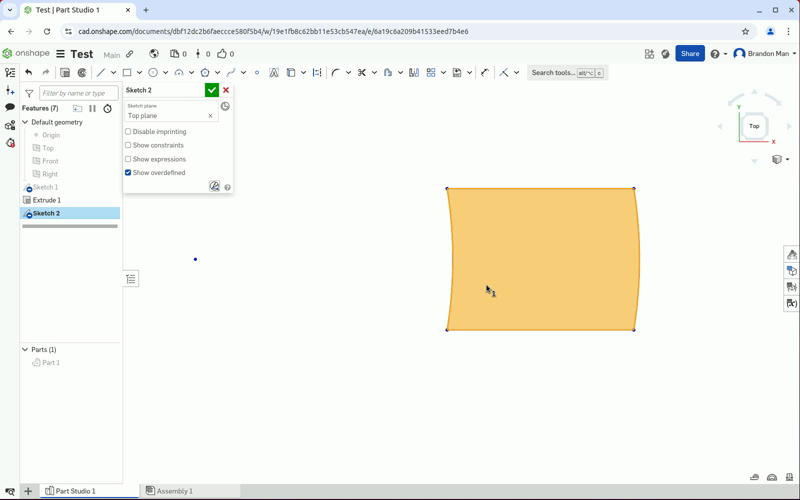
scroll(-6)
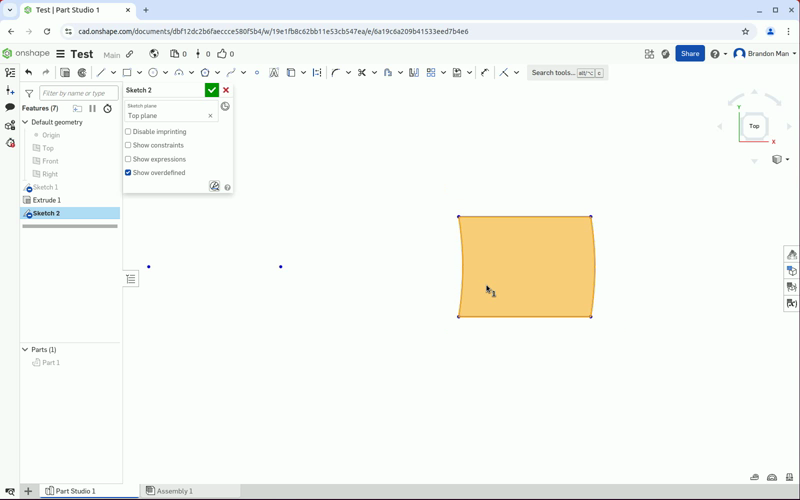
scroll(-6)
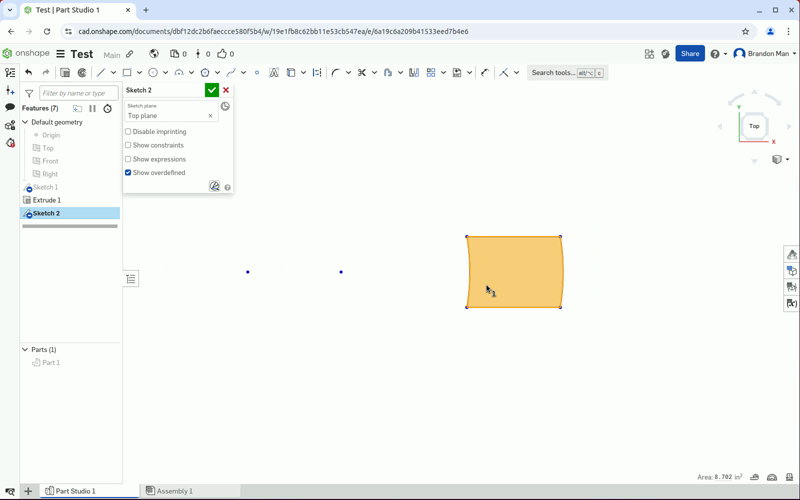
scroll(-6)
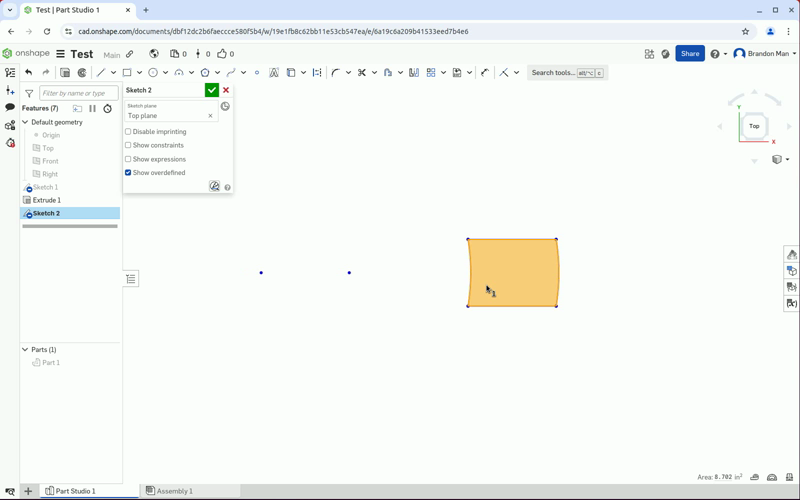
scroll(-6)
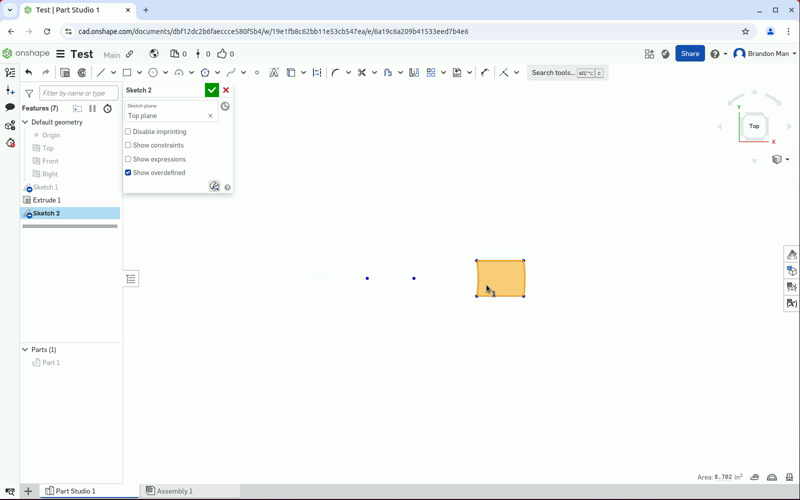
scroll(-6)
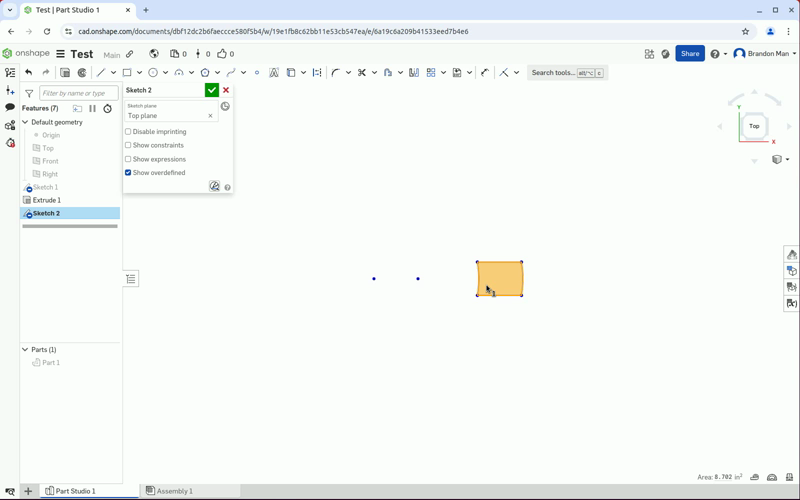
scroll(-6)
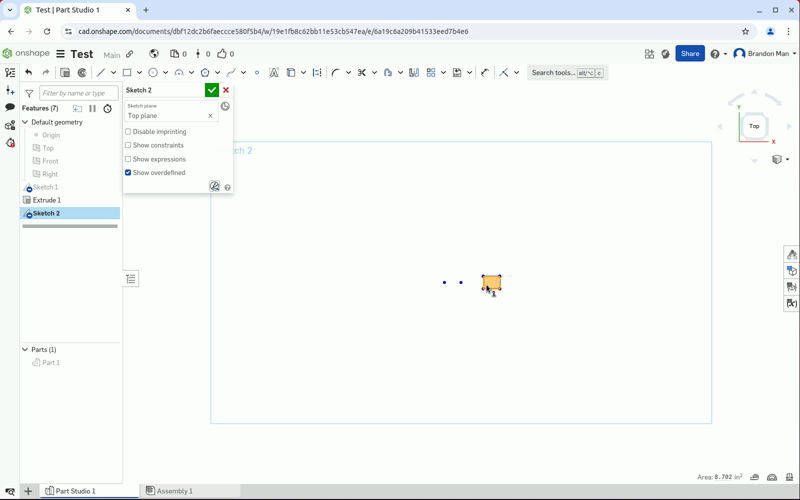
mouse_move(73, 352)
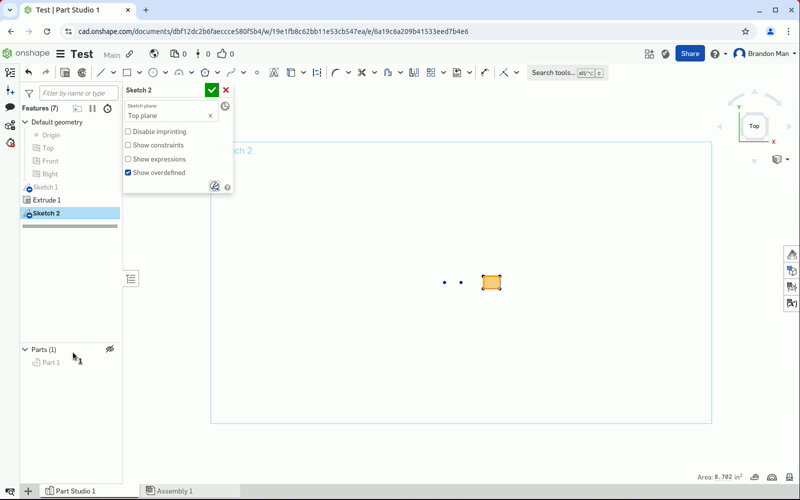
key(shift+y)
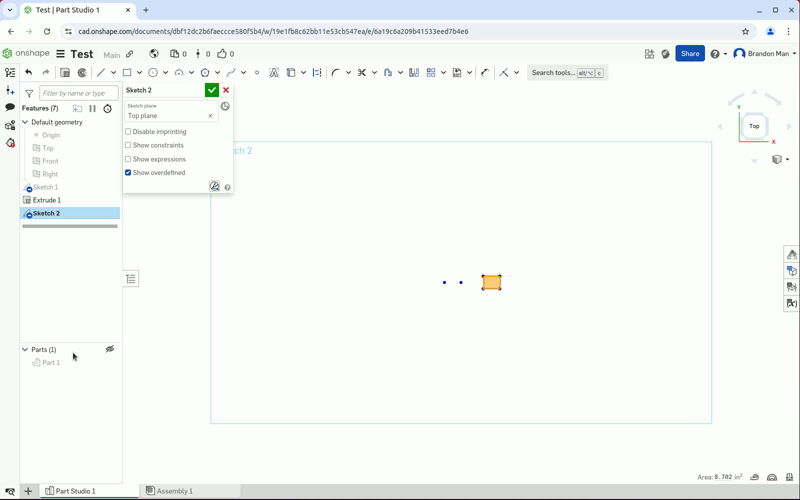
key(shift+e)
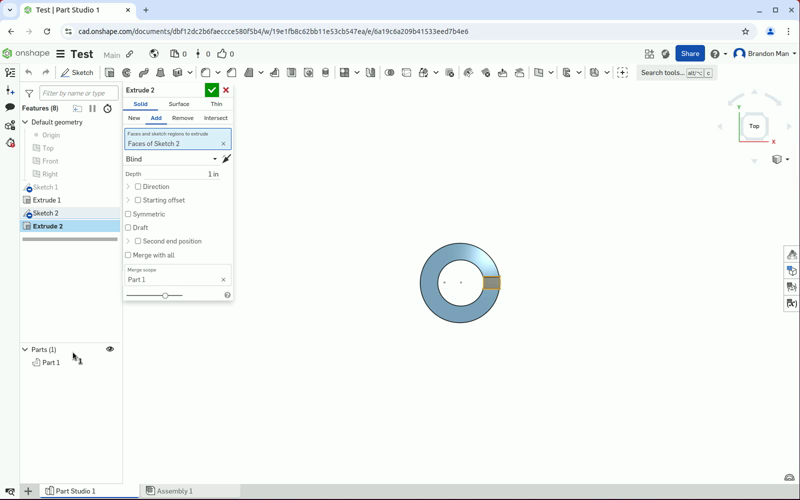
mouse_move(143, 106)
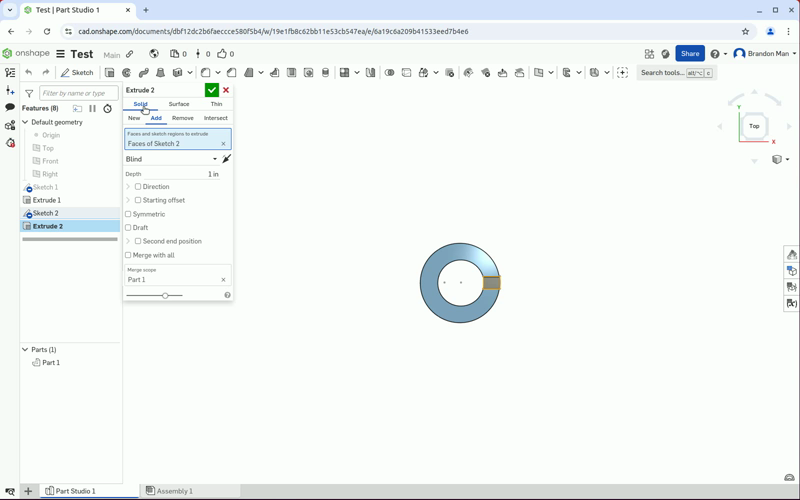
click(143, 106)
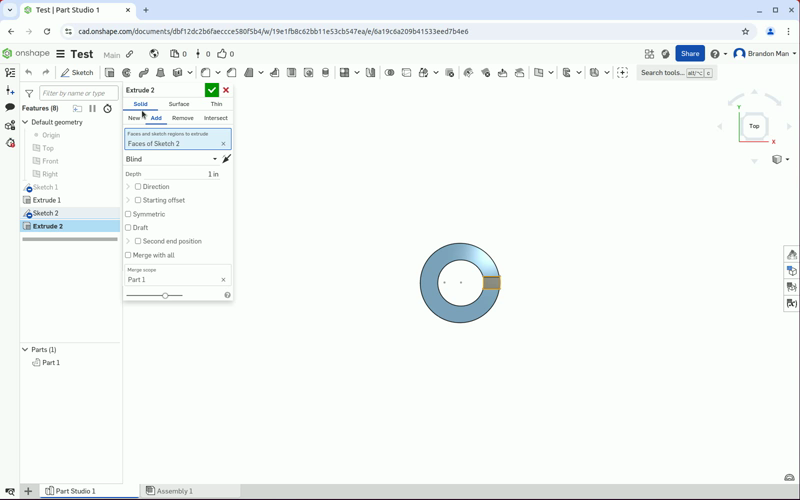
mouse_move(137, 120)
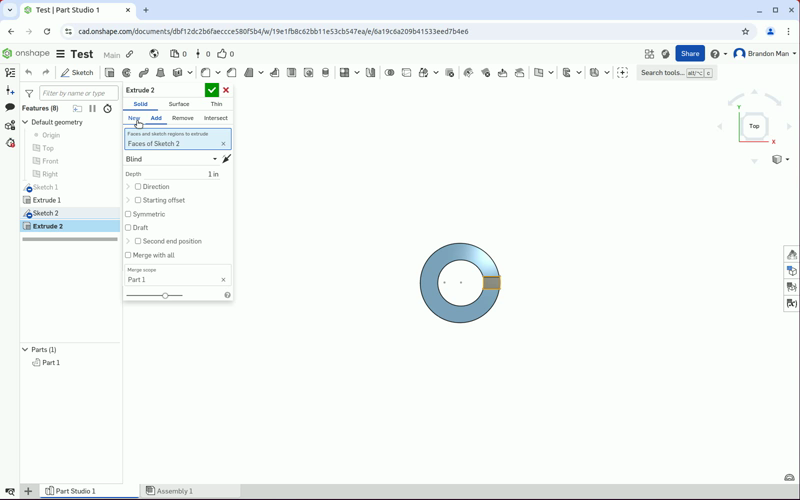
click(137, 120)
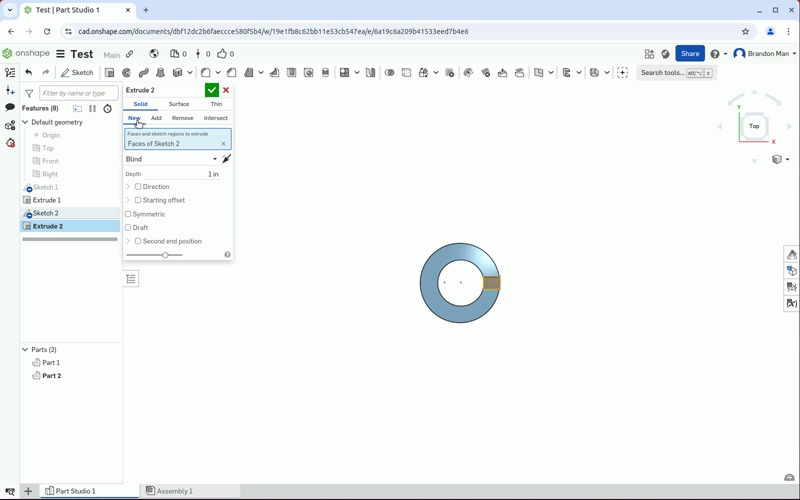
key(tab, 4)
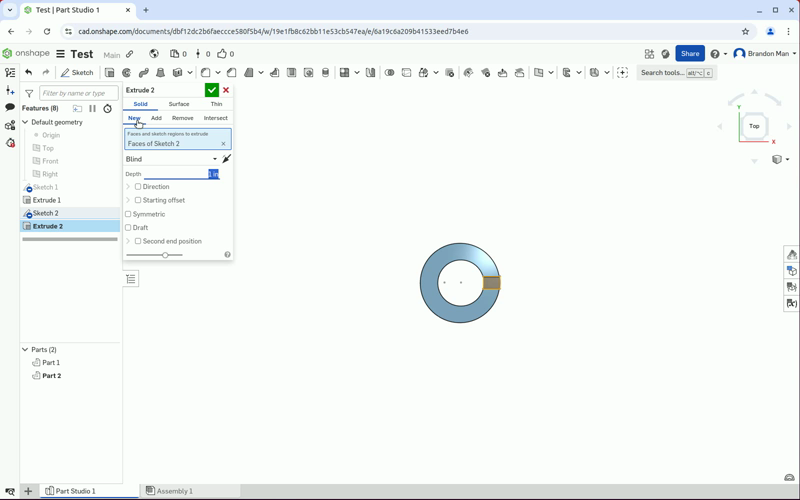
text(12.036)
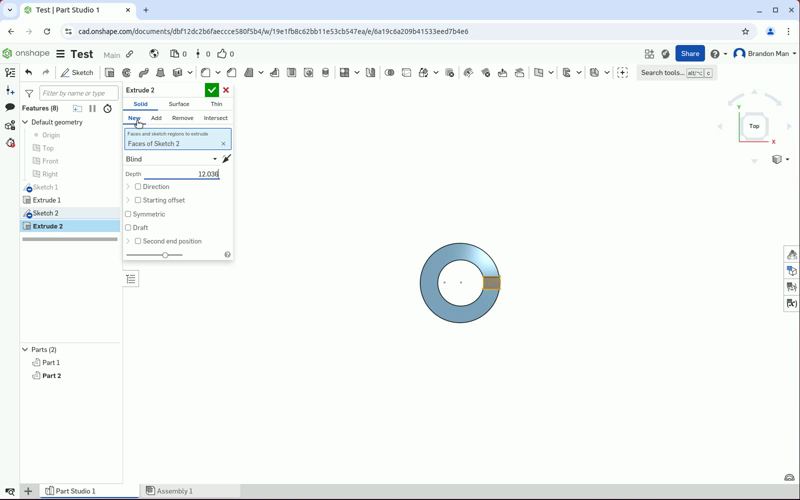
key(enter)
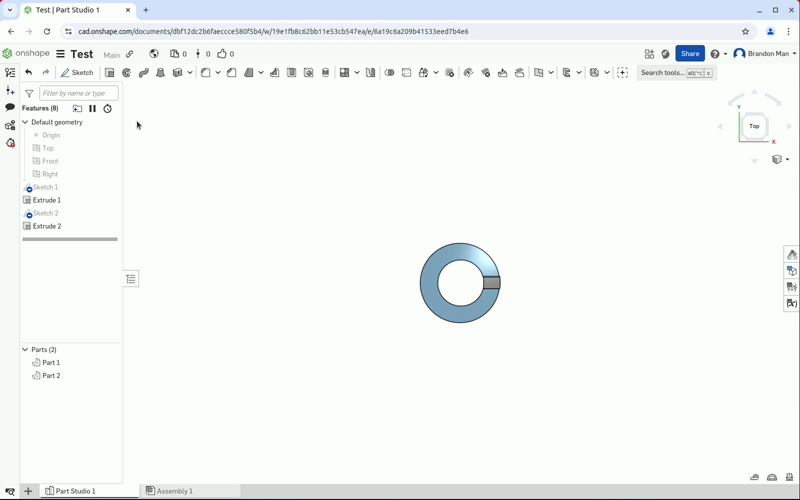
key(shift+h)
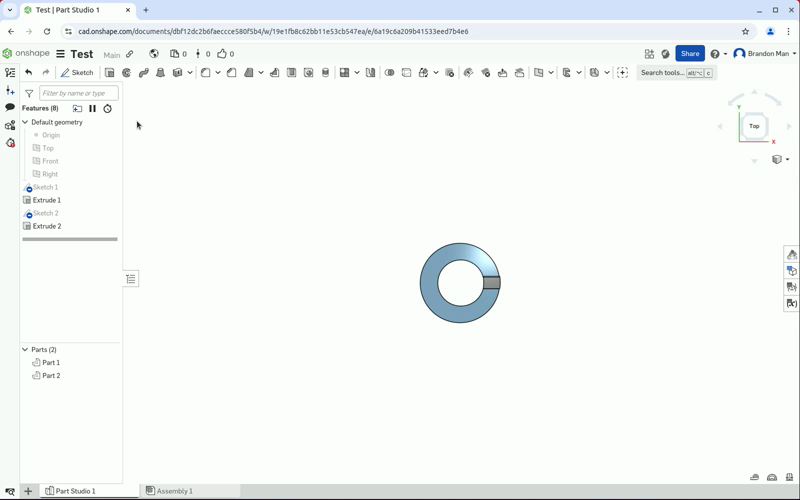
key(shift+h)
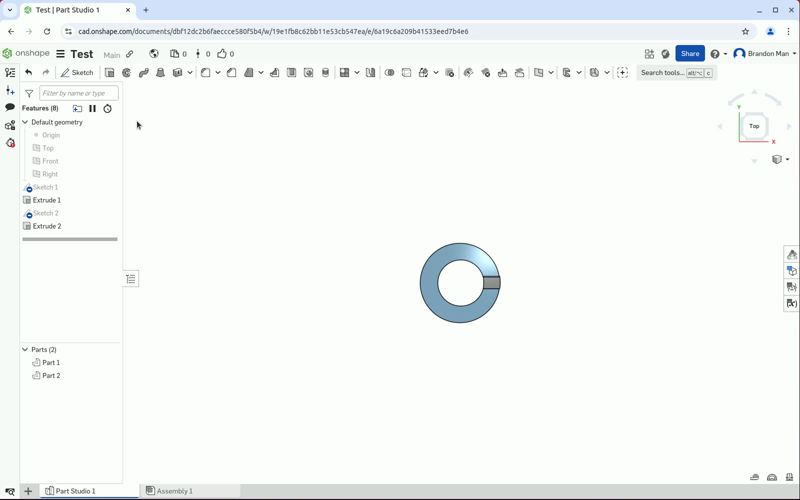
mouse_move(73, 189)
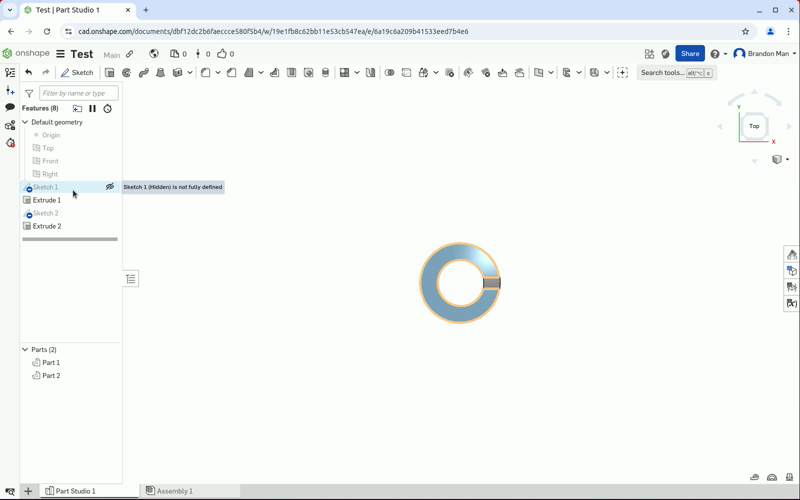
click(73, 189)
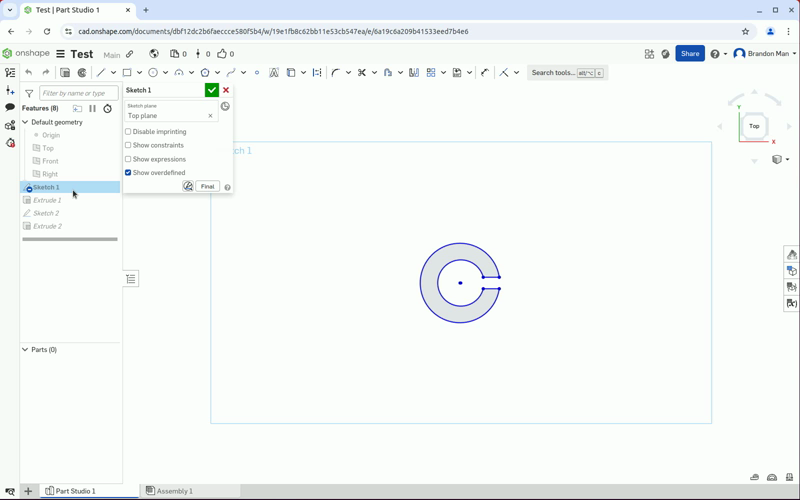
mouse_move(229, 92)
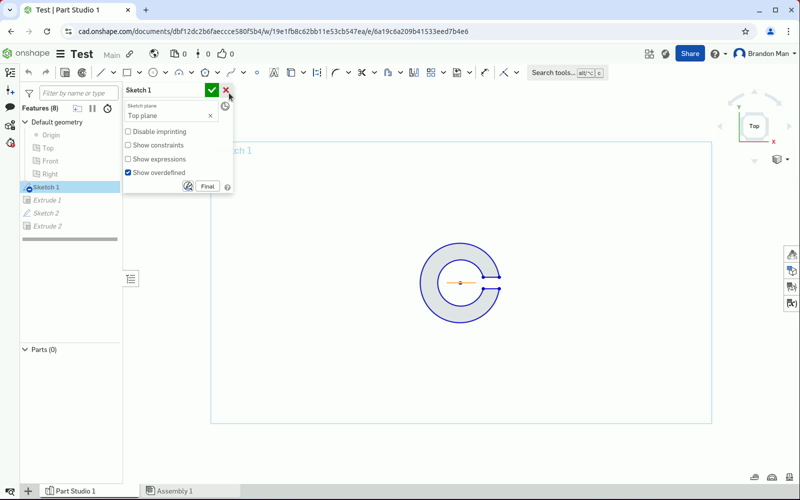
click(229, 92)
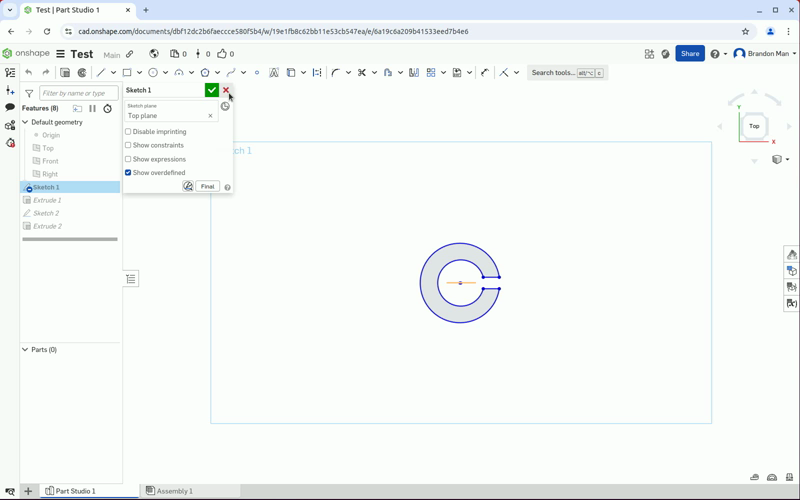
key(shift+s)
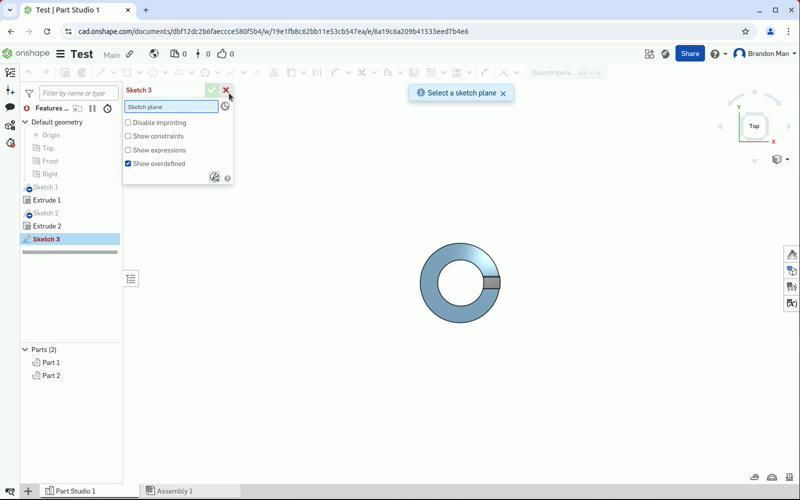
mouse_move(73, 150)
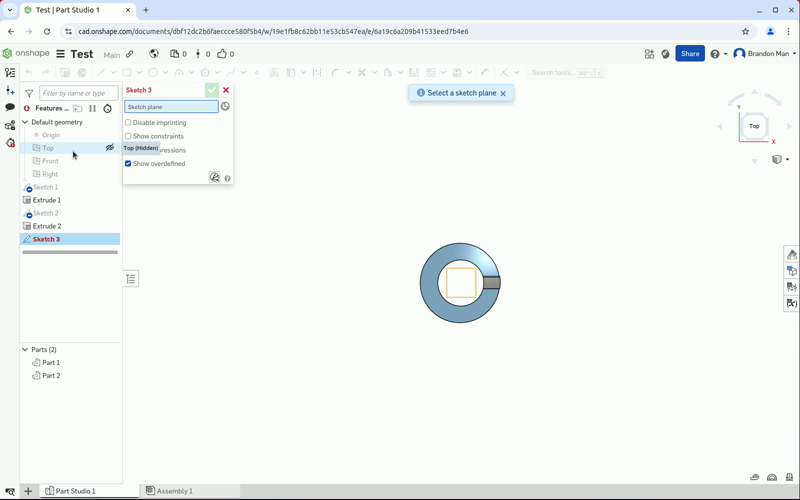
click(73, 150)
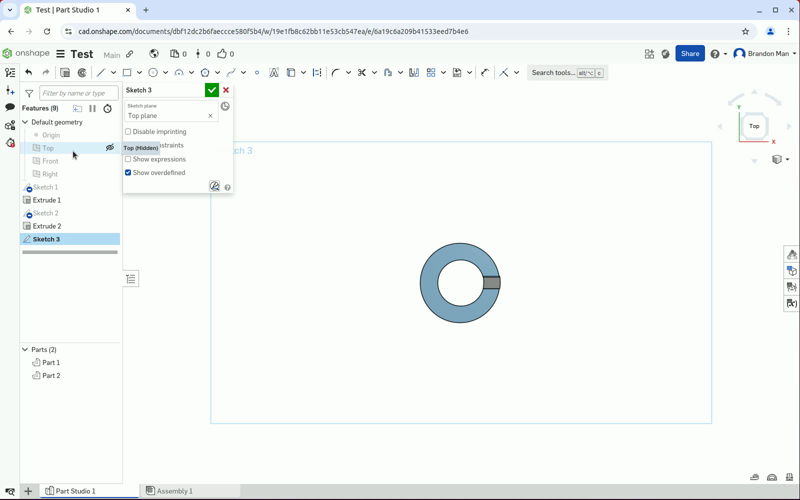
mouse_move(73, 352)
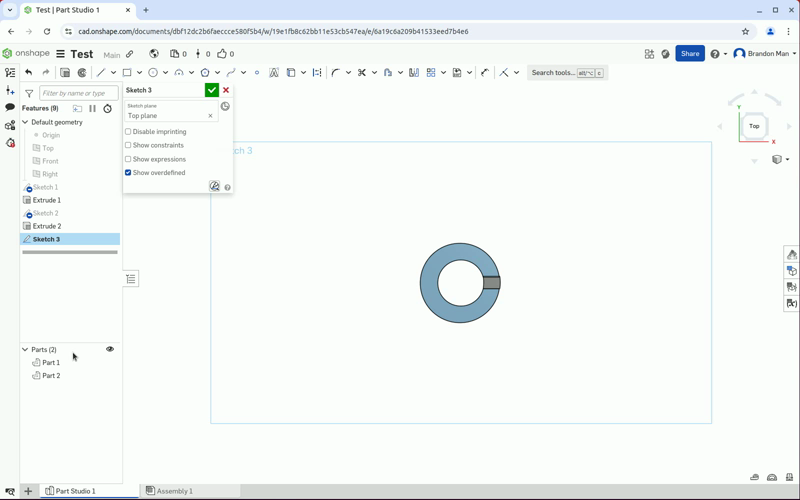
key(y)
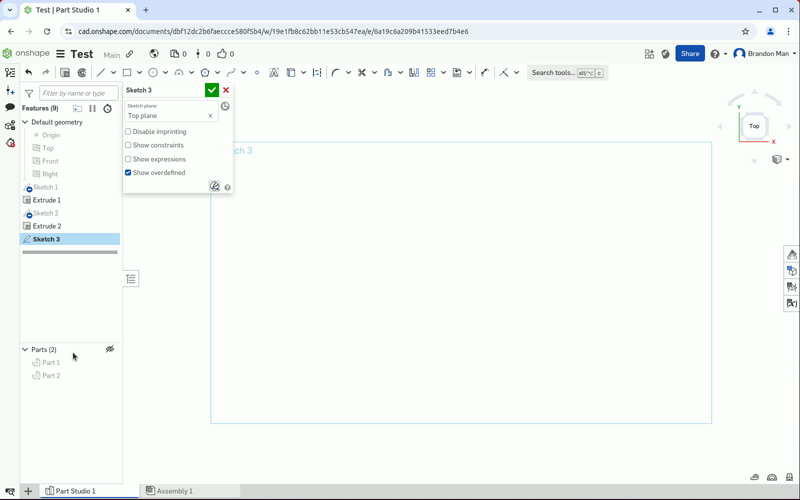
key(l)
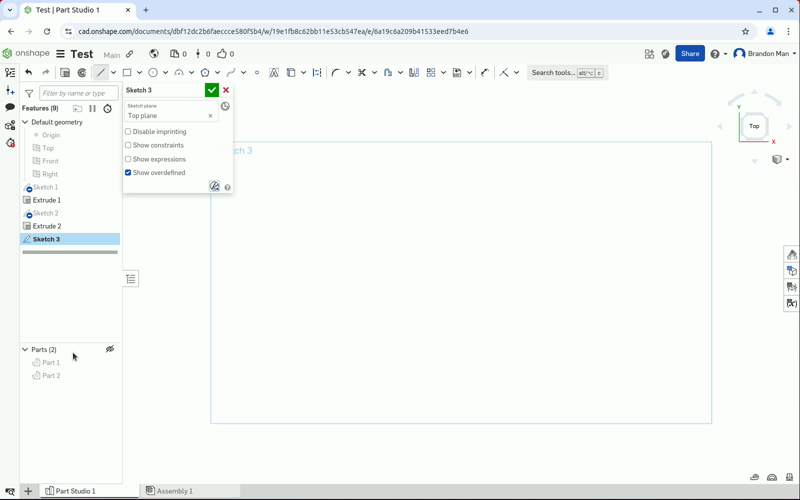
key_down(shift)
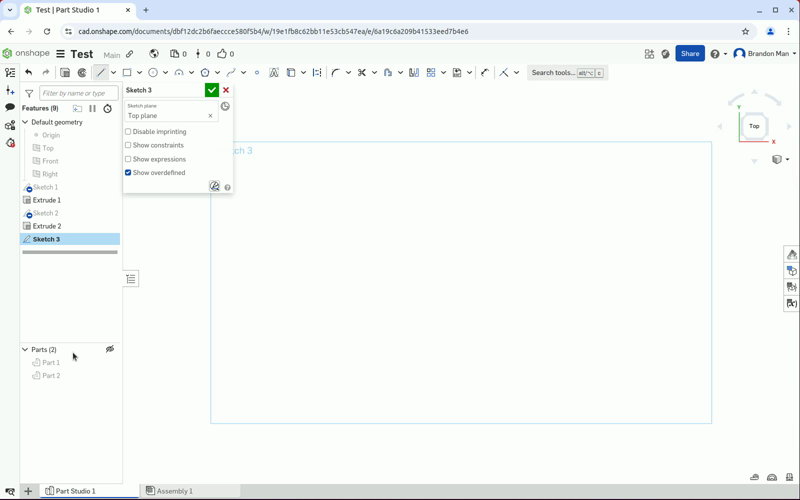
mouse_move(499, 288)
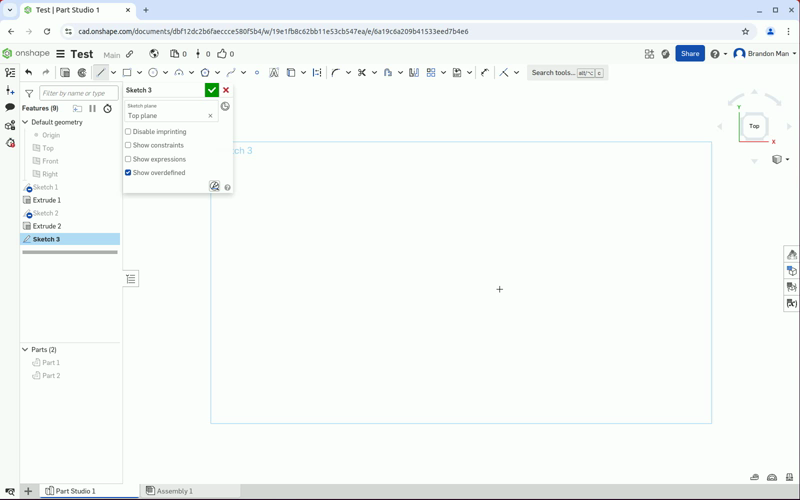
click(499, 288)
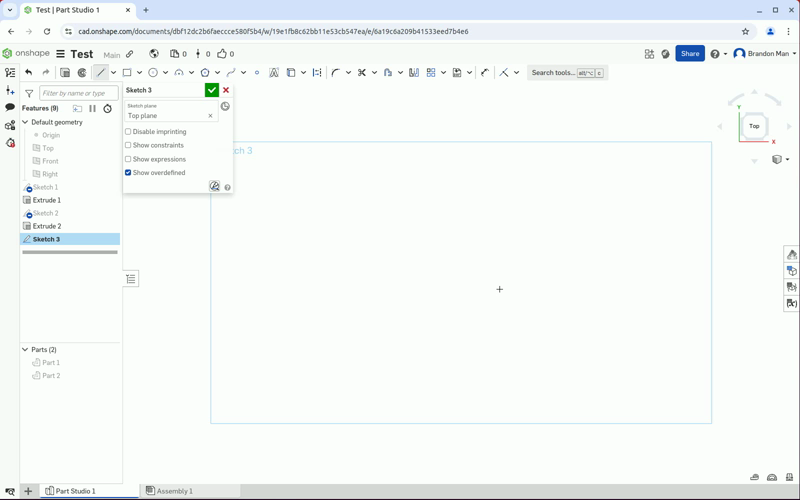
key_up(shift)
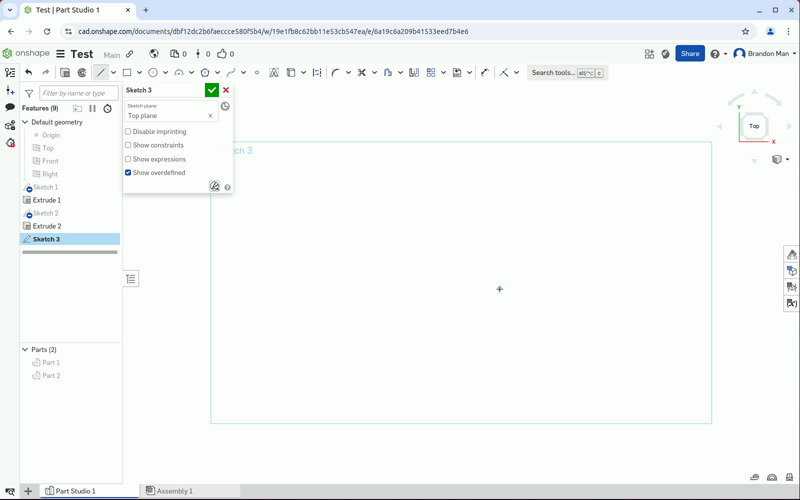
key_down(shift)
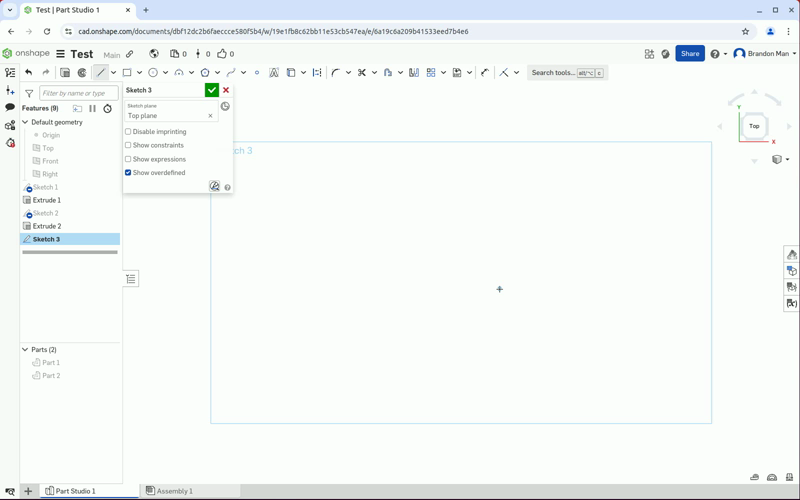
mouse_move(529, 288)
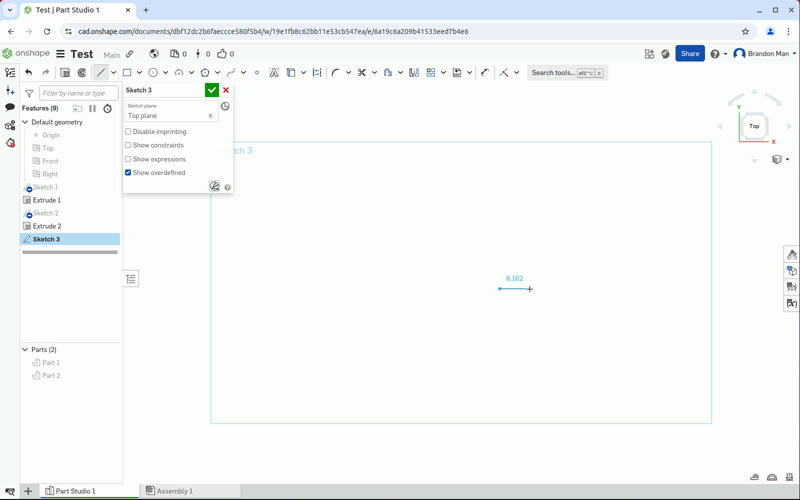
mouse_move(540, 288)
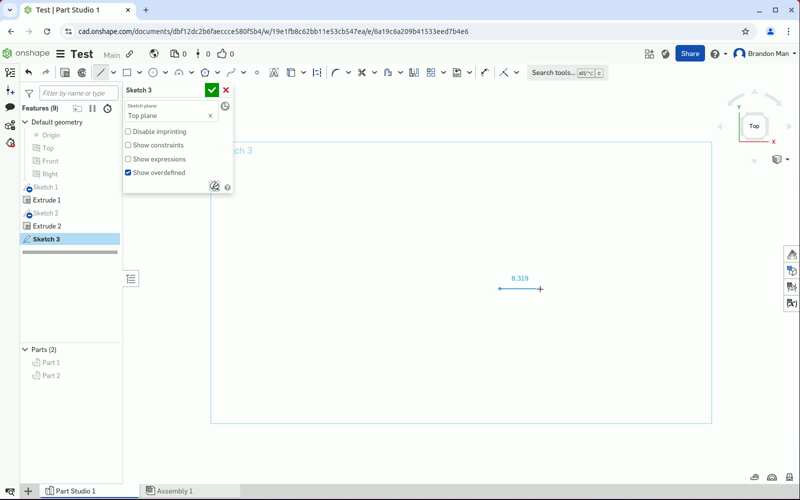
click(540, 288)
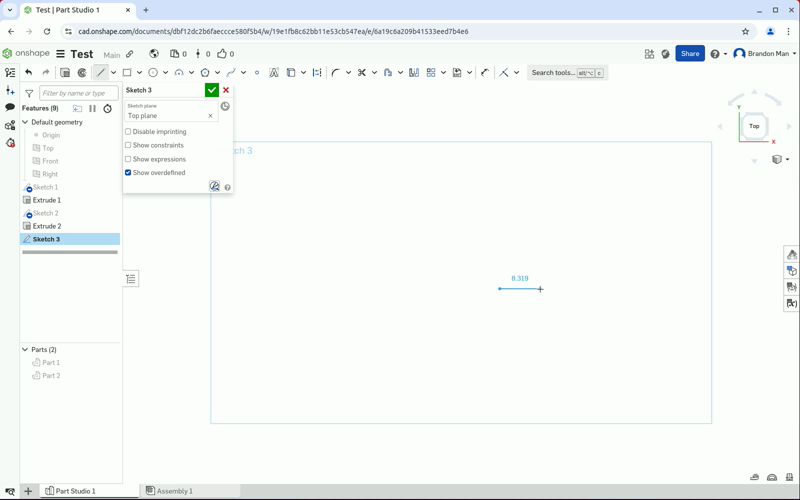
key_up(shift)
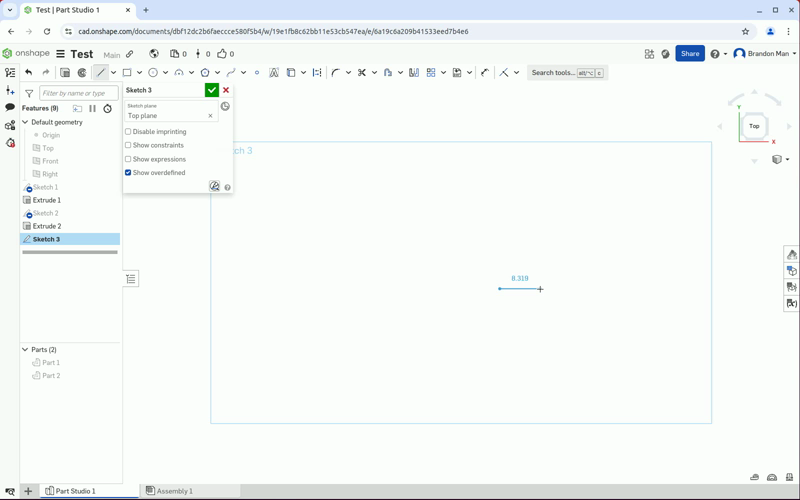
key(esc)
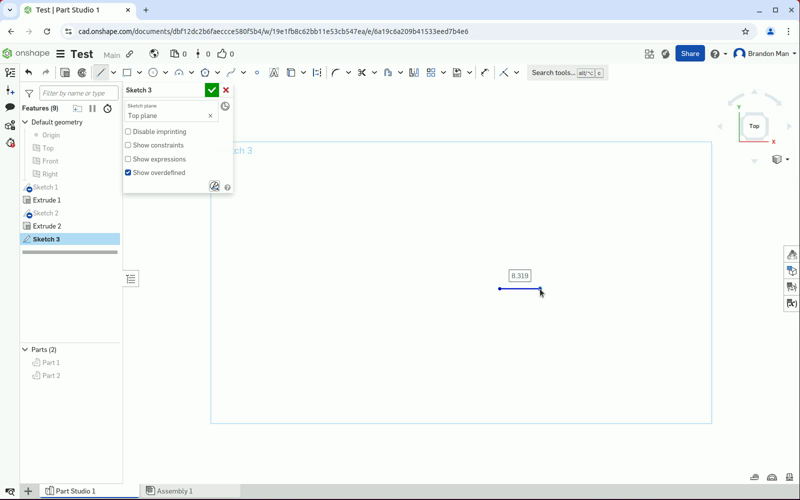
key(a)
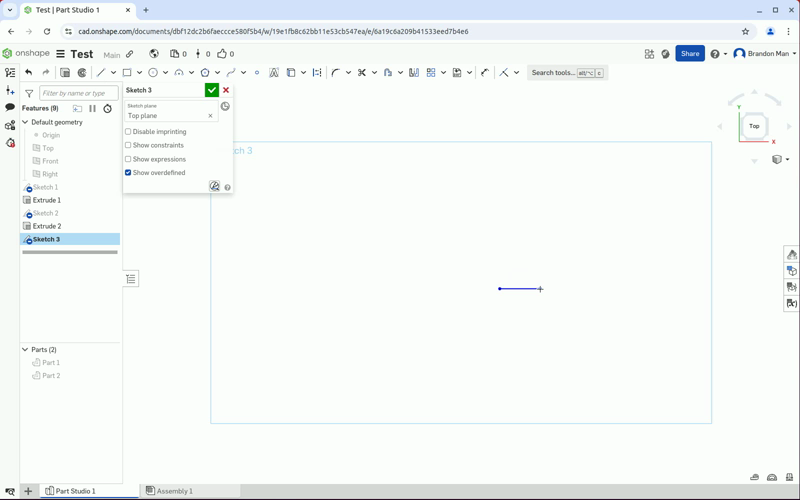
mouse_move(540, 288)
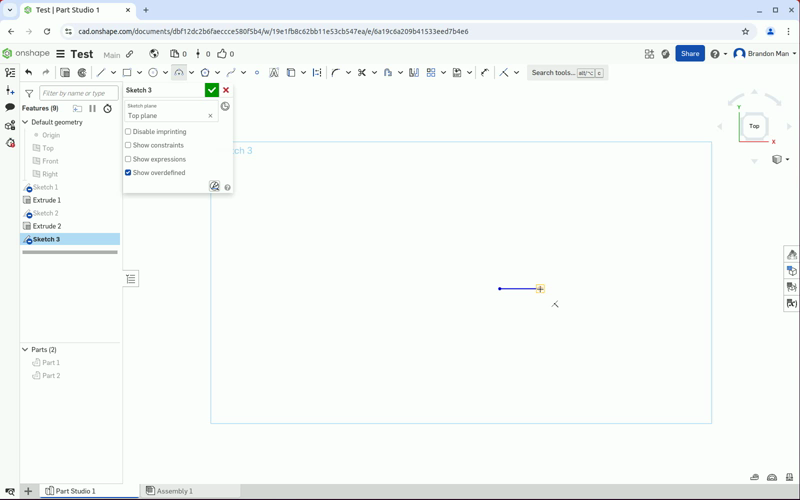
click(540, 288)
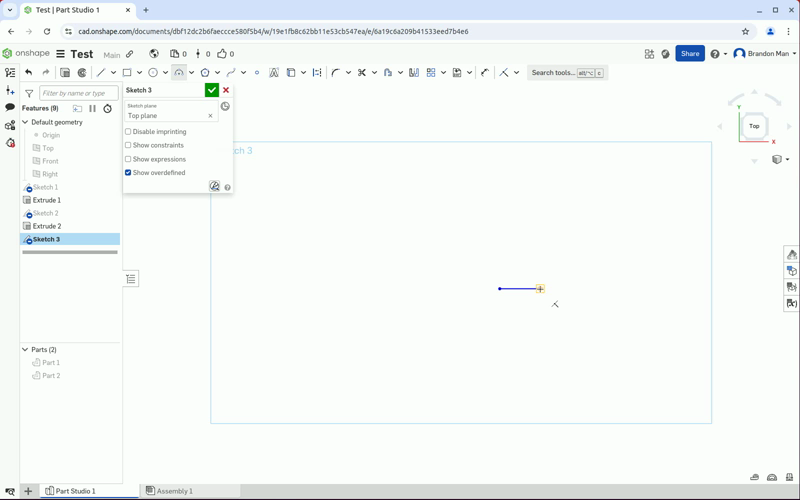
key_down(shift)
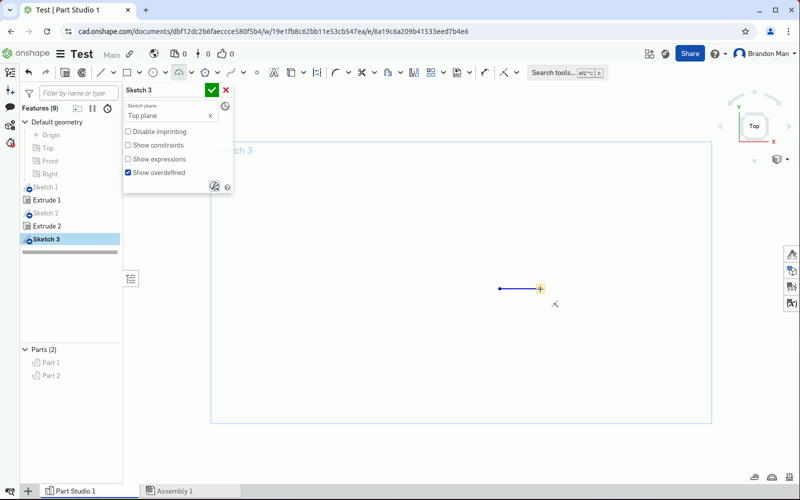
mouse_move(540, 277)
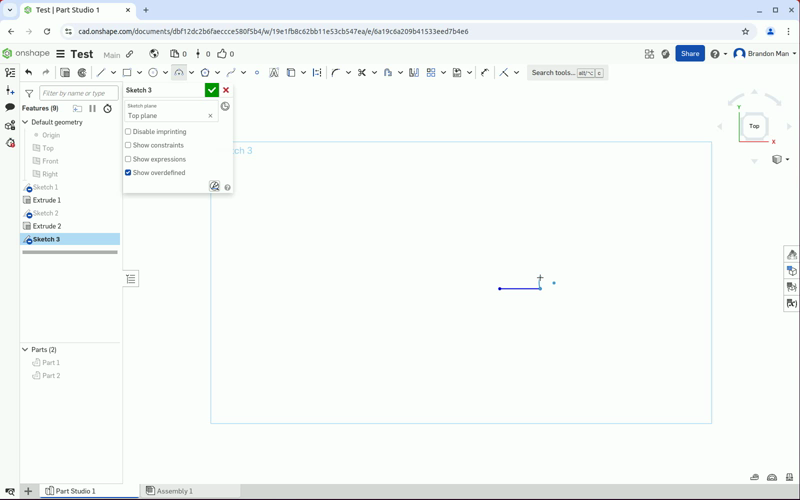
click(540, 277)
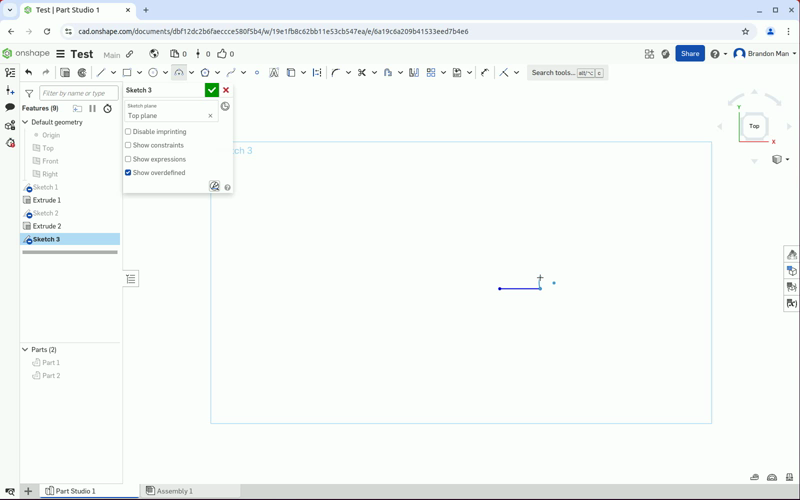
mouse_move(539, 282)
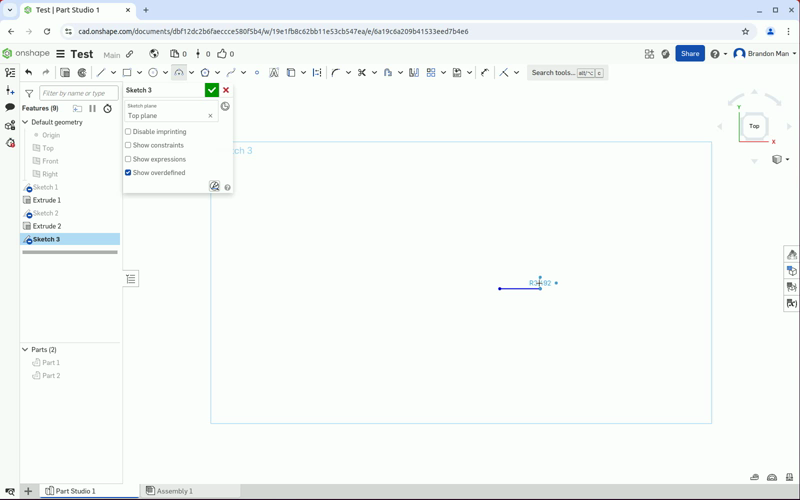
click(539, 282)
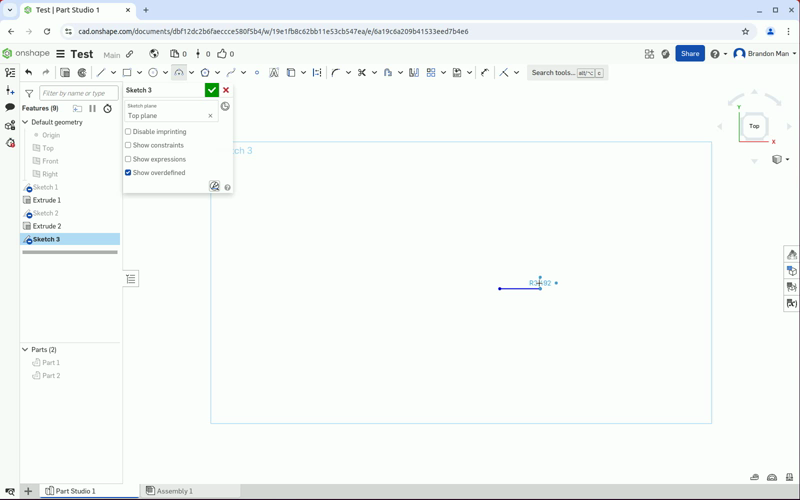
key_up(shift)
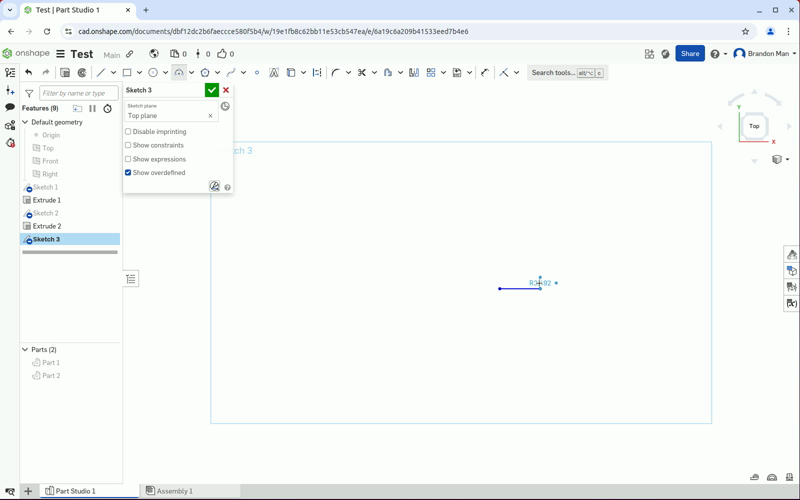
key(esc)
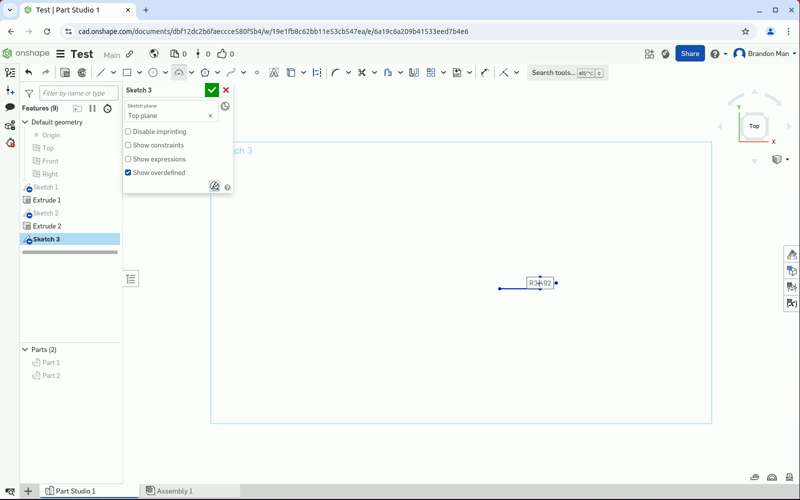
key(l)
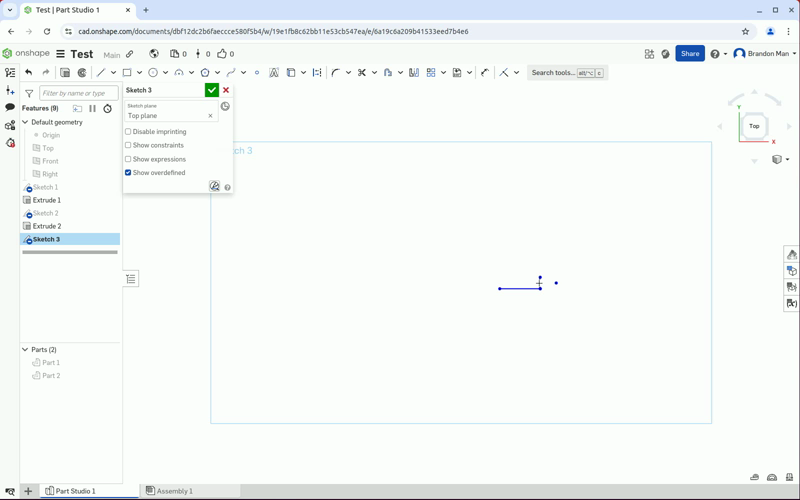
mouse_move(540, 277)
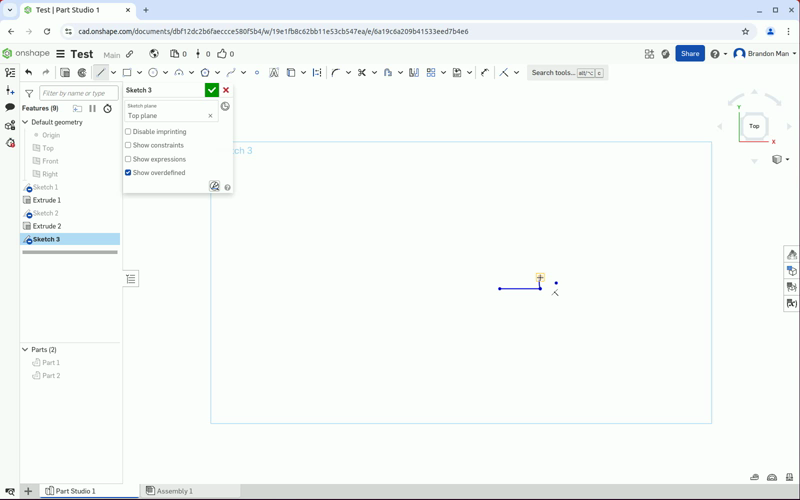
click(540, 277)
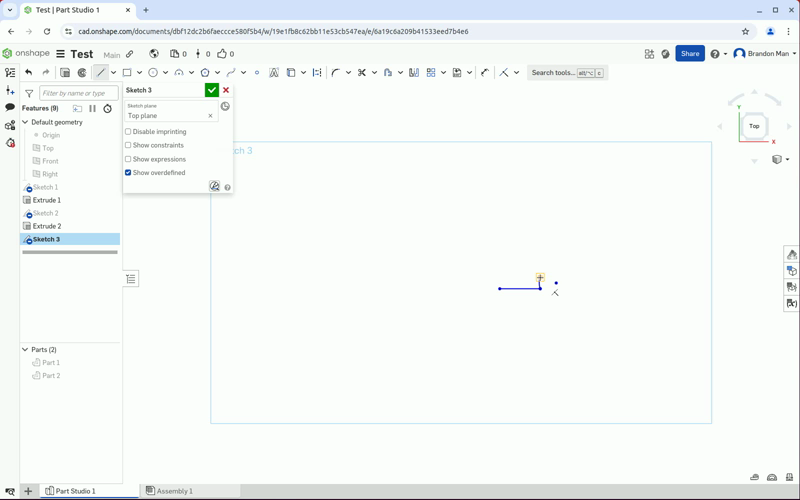
key_down(shift)
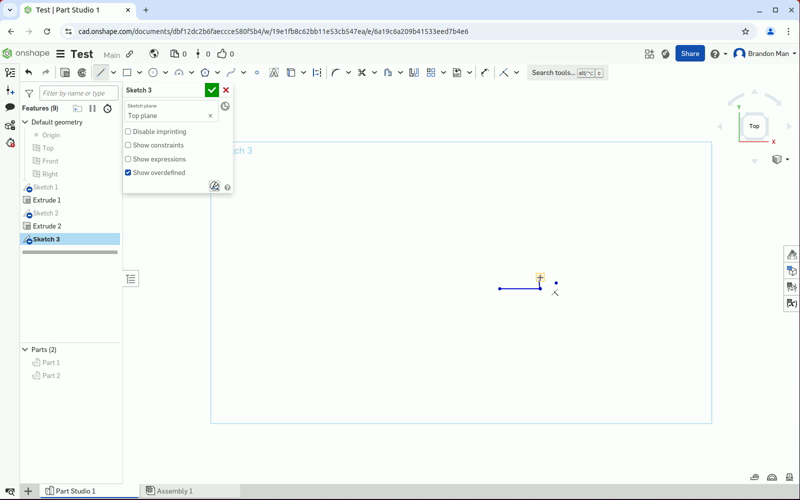
mouse_move(570, 277)
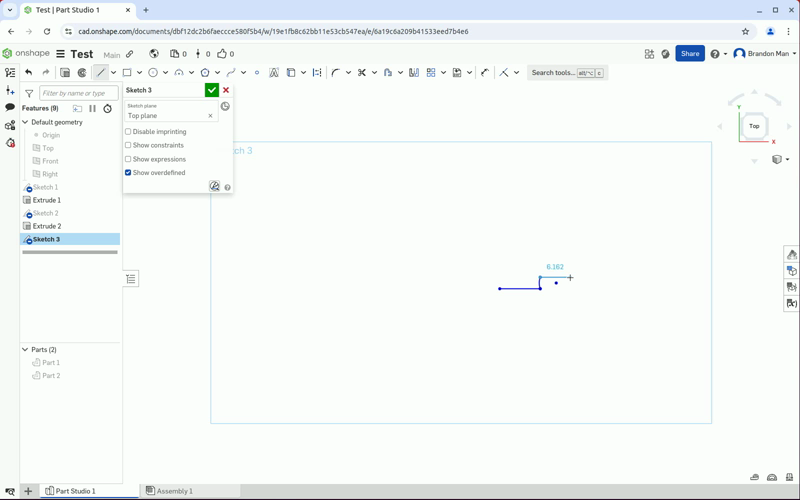
mouse_move(499, 277)
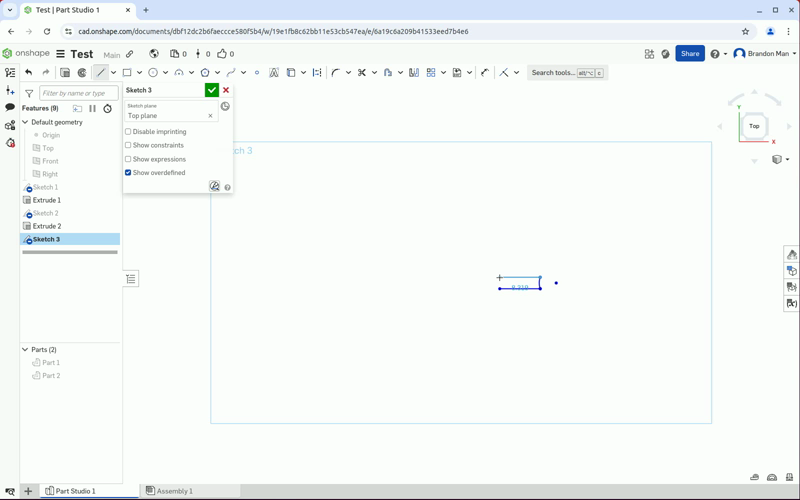
click(499, 277)
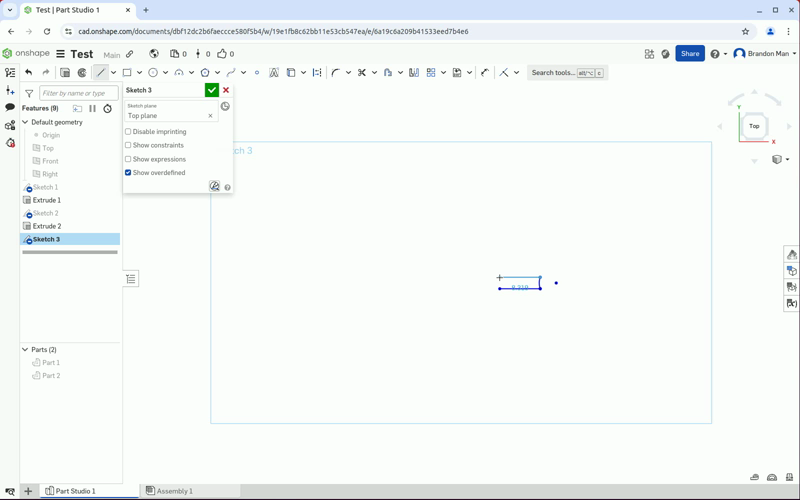
key_up(shift)
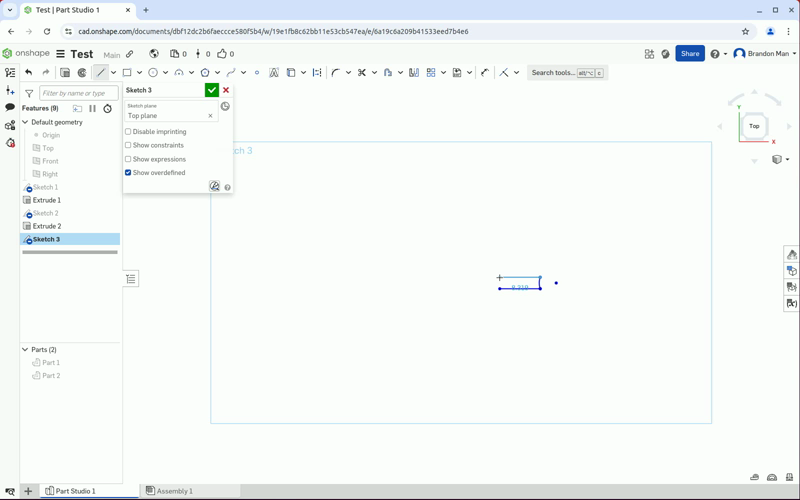
key(esc)
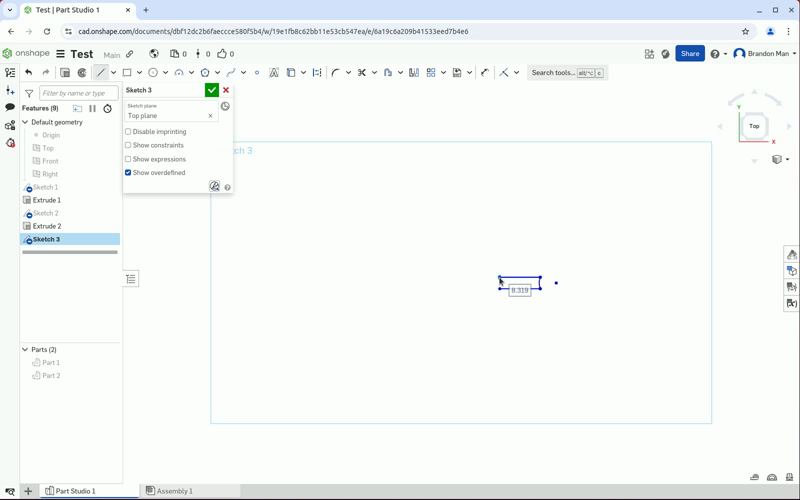
key(a)
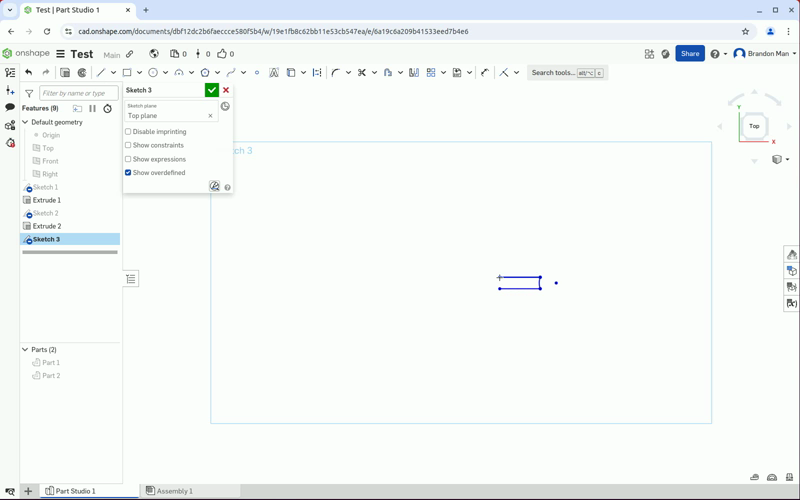
mouse_move(499, 277)
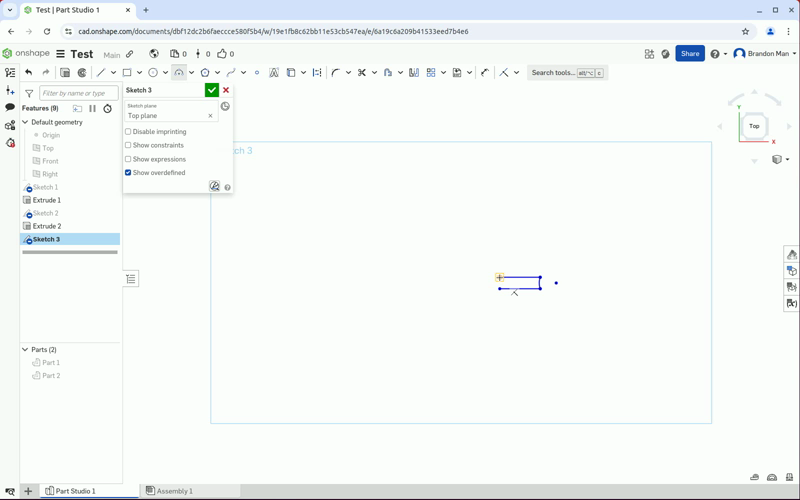
click(499, 277)
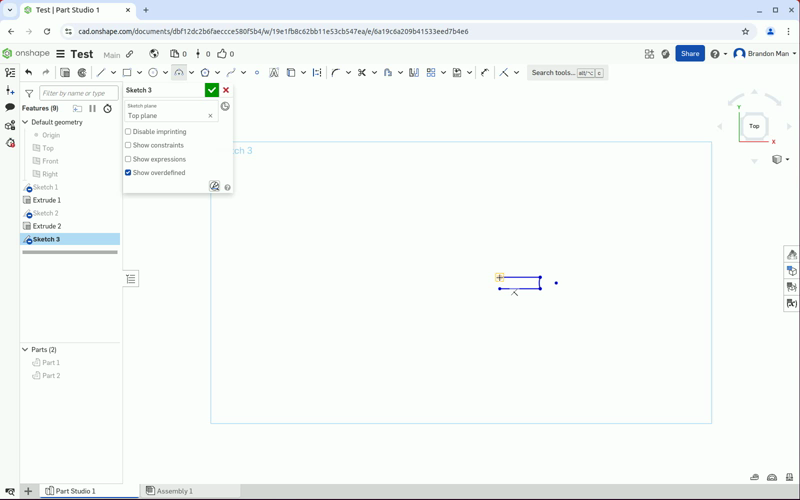
mouse_move(499, 288)
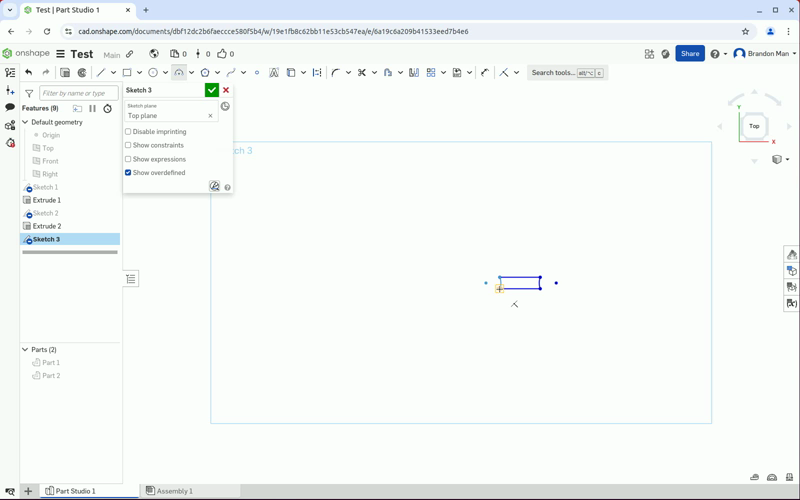
click(499, 288)
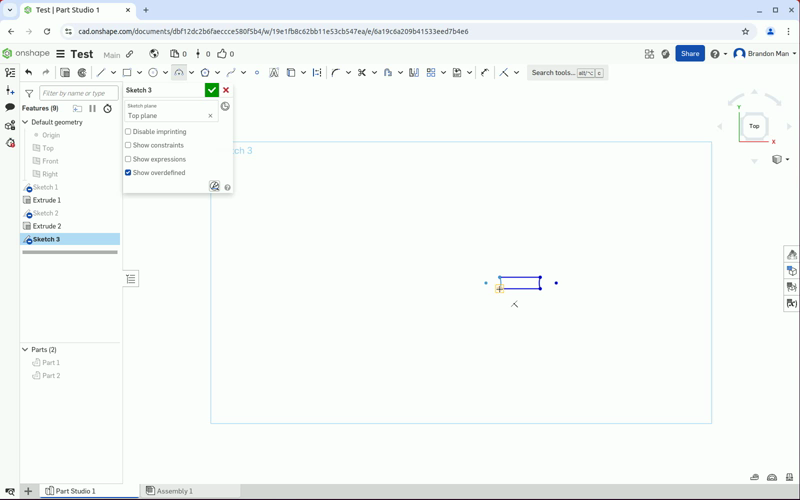
key_down(shift)
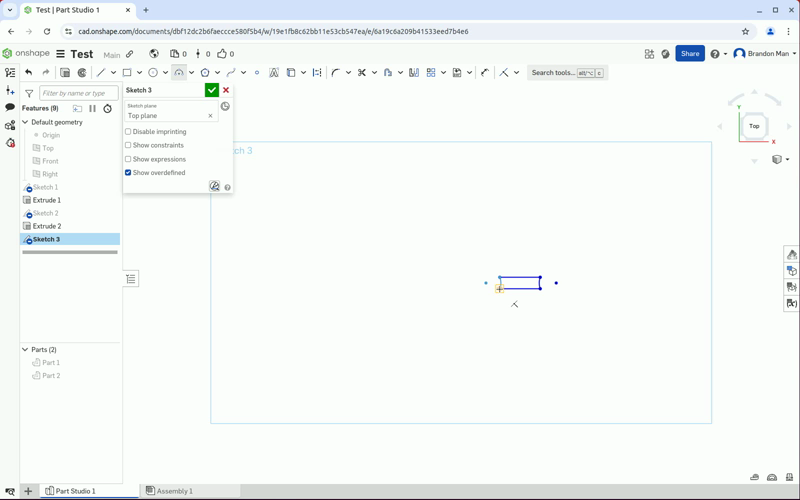
mouse_move(500, 282)
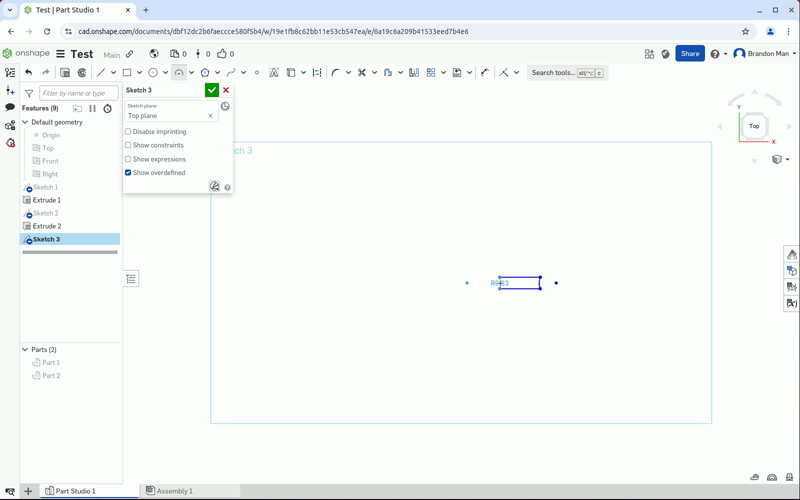
click(500, 282)
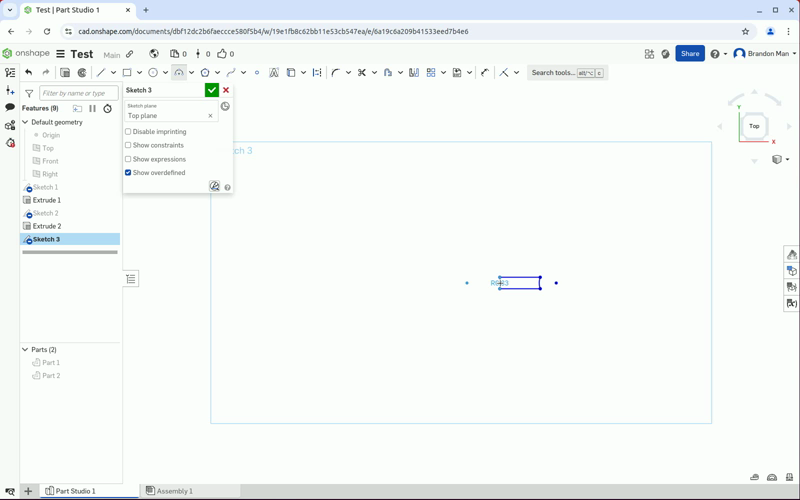
key_up(shift)
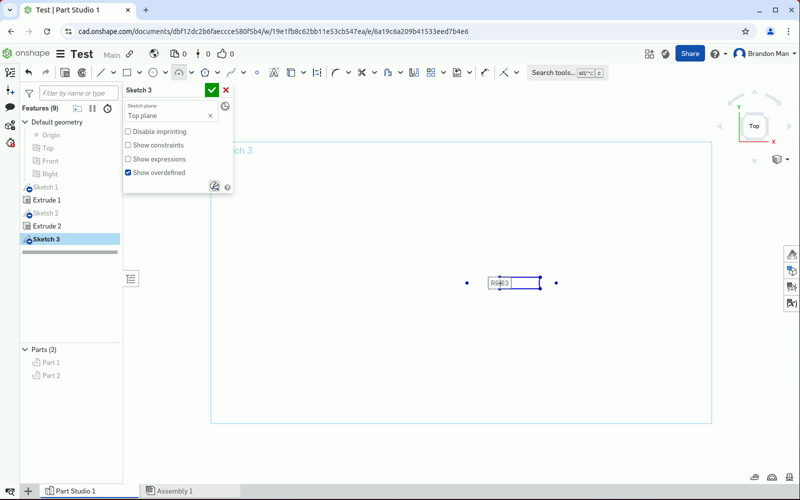
key(esc)
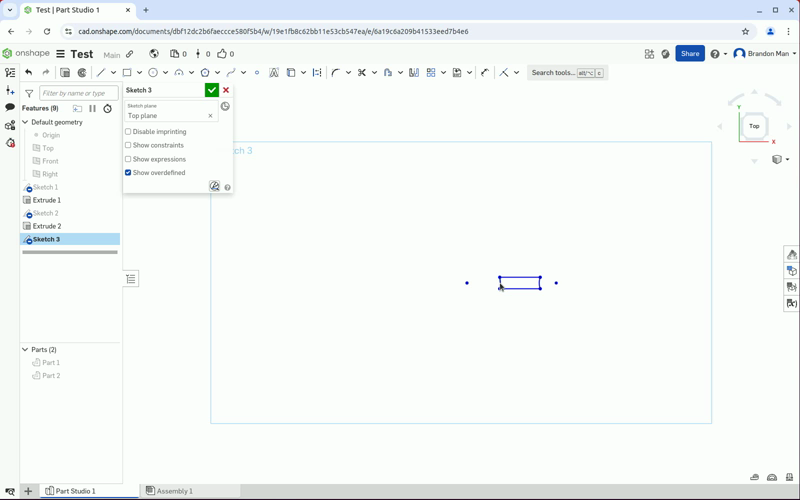
mouse_move(503, 284)
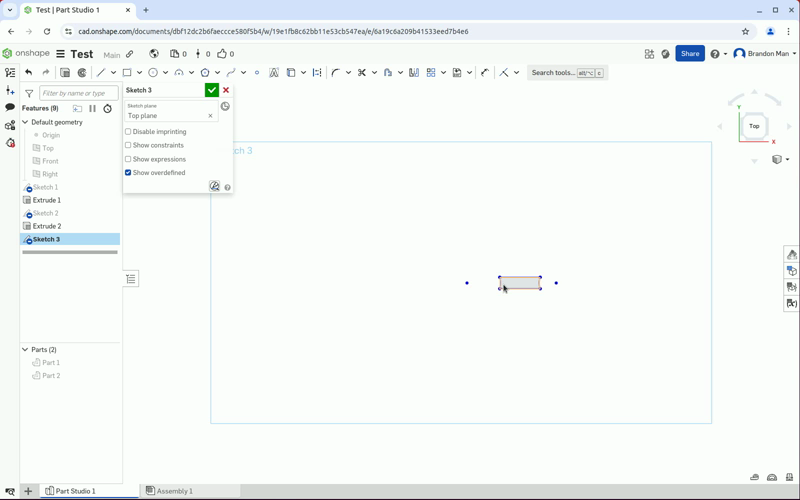
scroll(6)
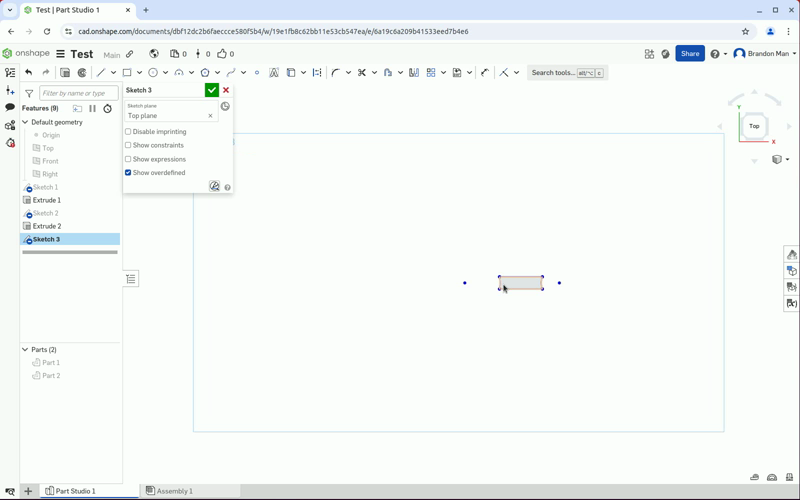
scroll(6)
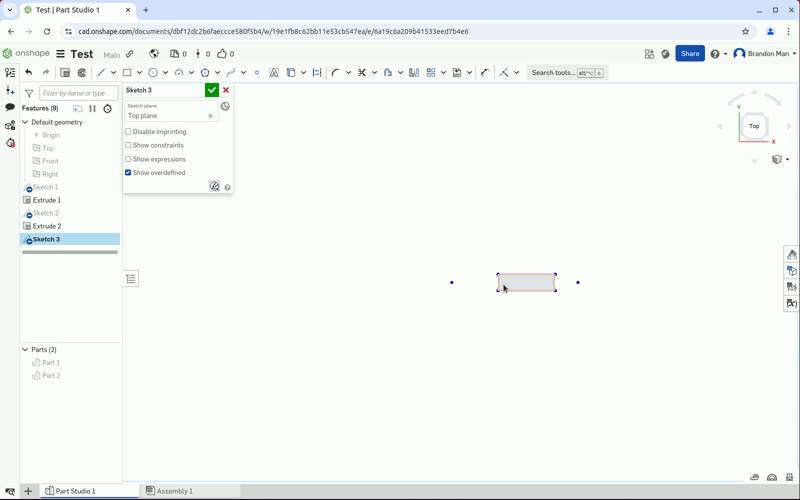
scroll(6)
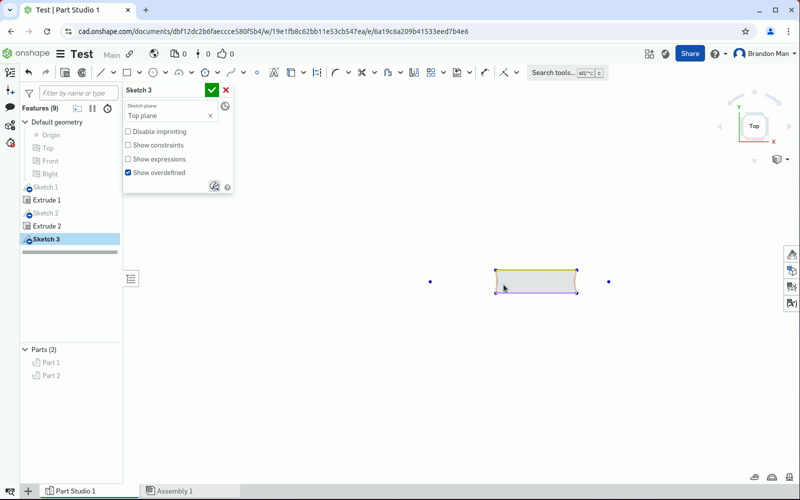
scroll(6)
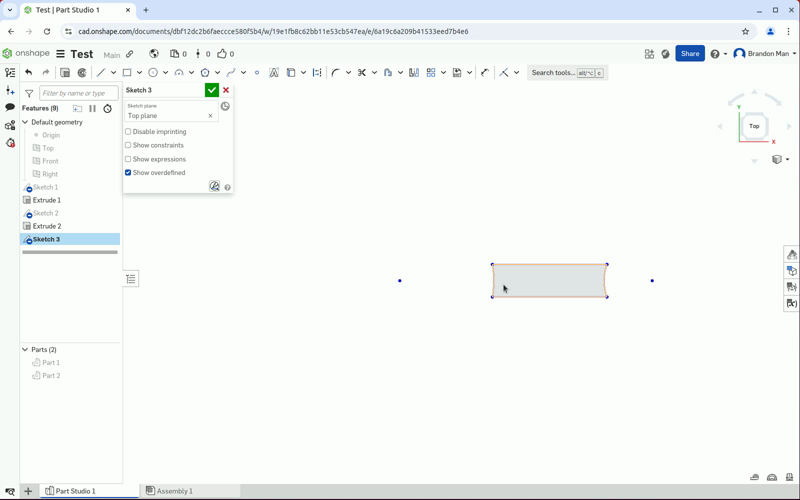
scroll(6)
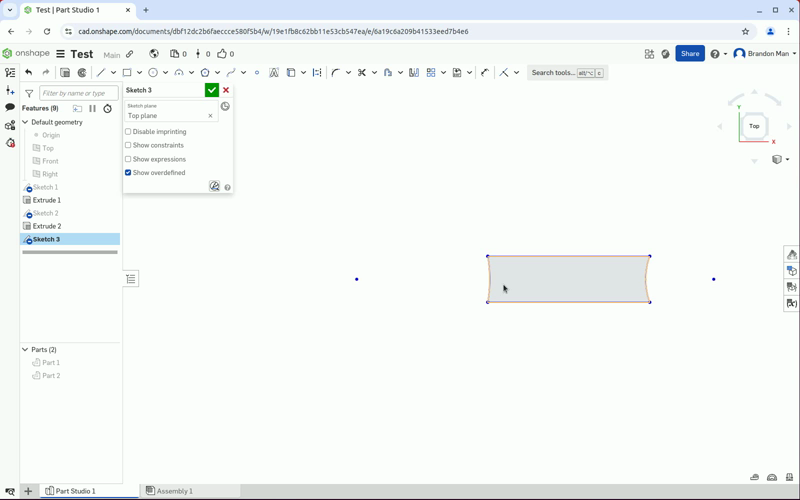
scroll(6)
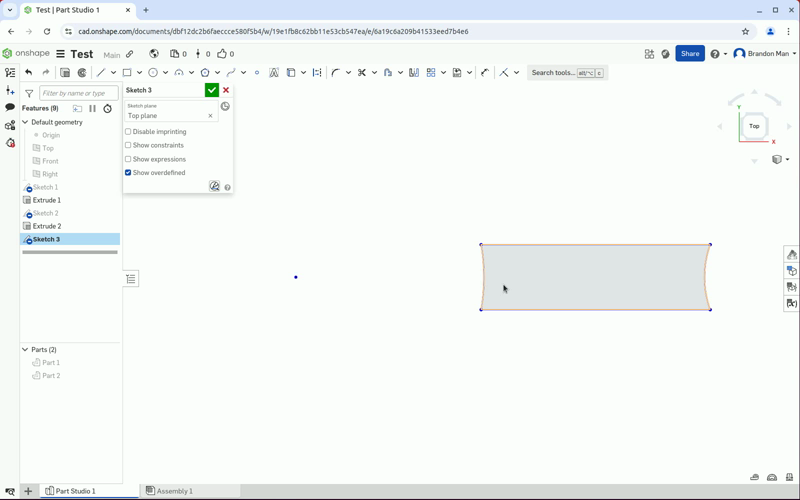
scroll(6)
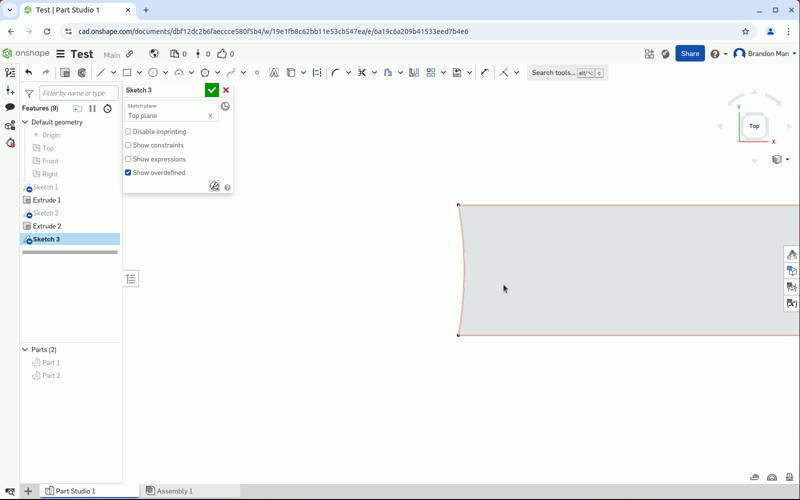
click(503, 284)
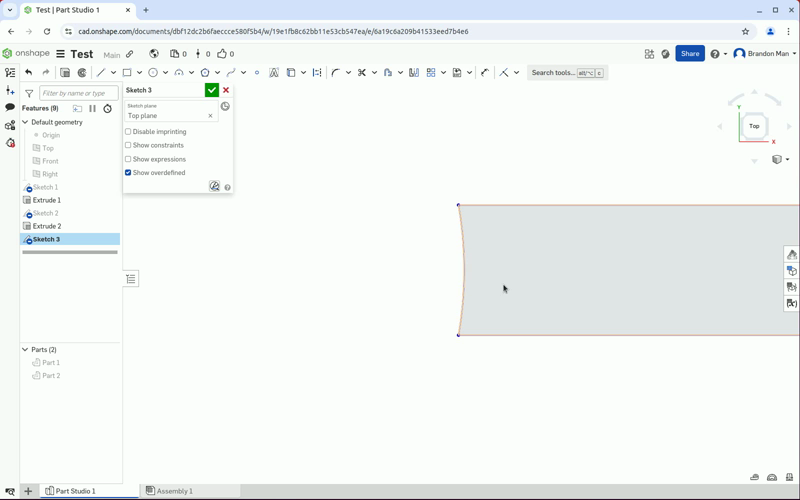
scroll(-6)
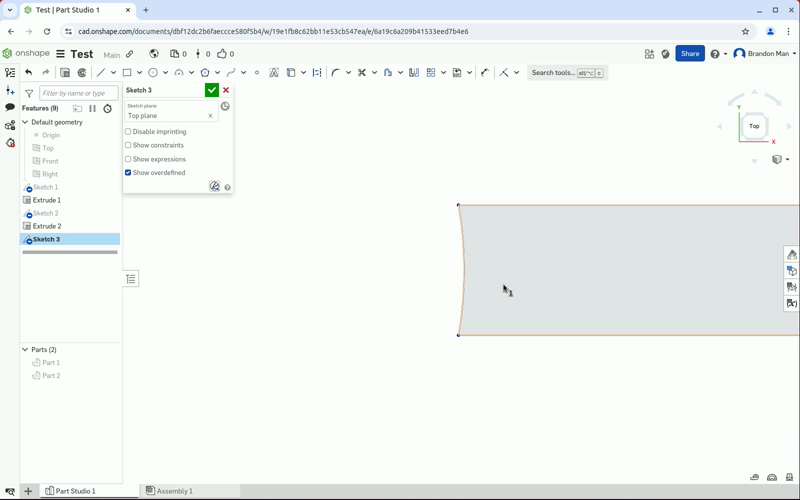
scroll(-6)
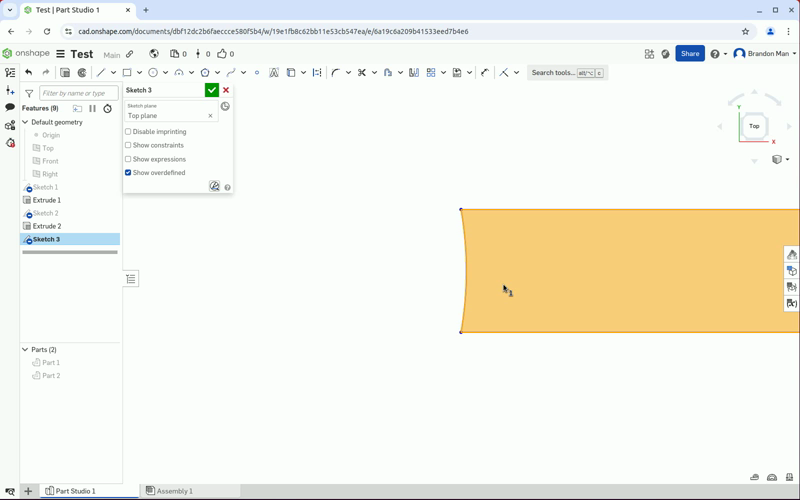
scroll(-6)
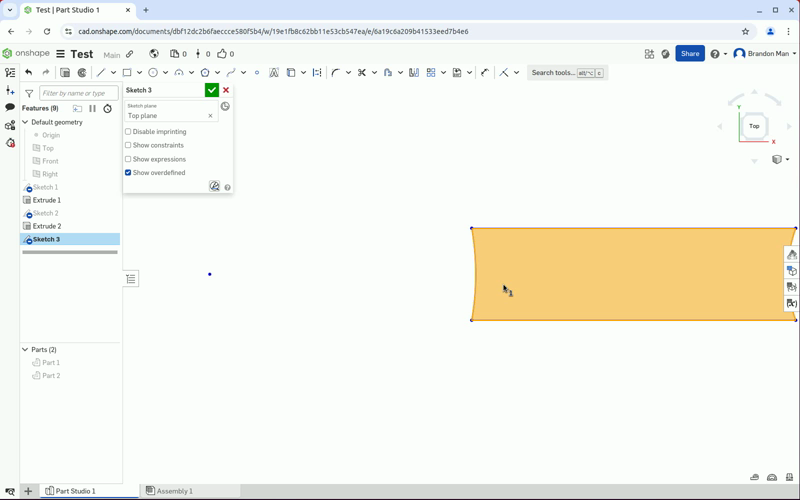
scroll(-6)
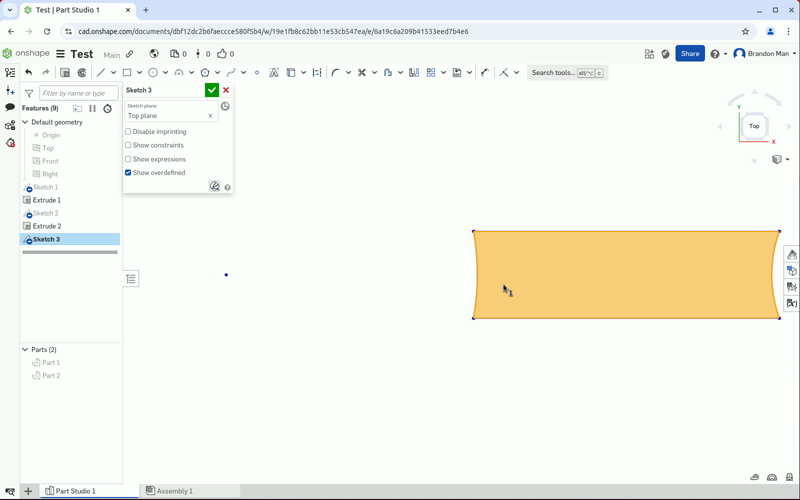
scroll(-6)
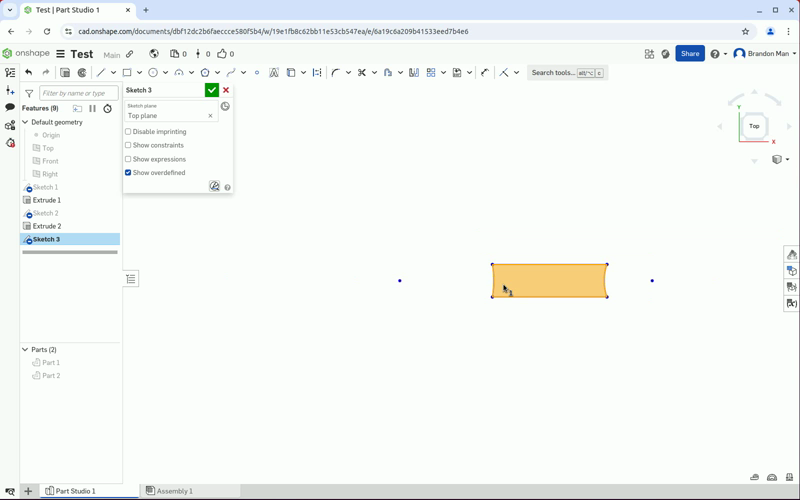
scroll(-6)
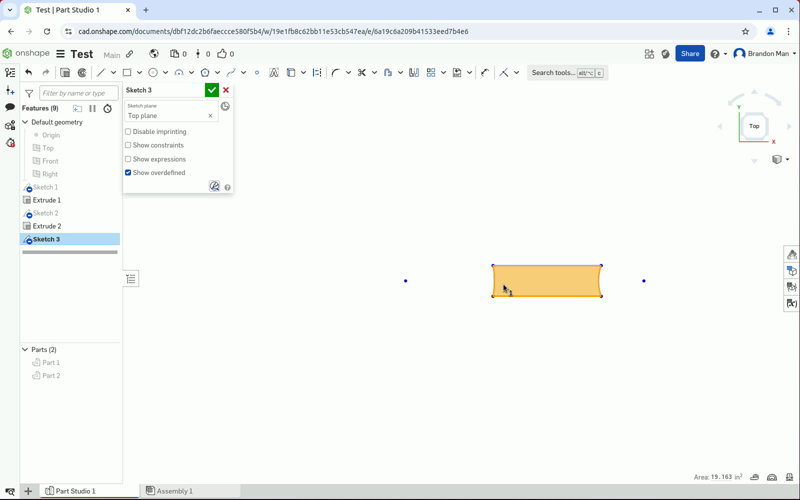
scroll(-6)
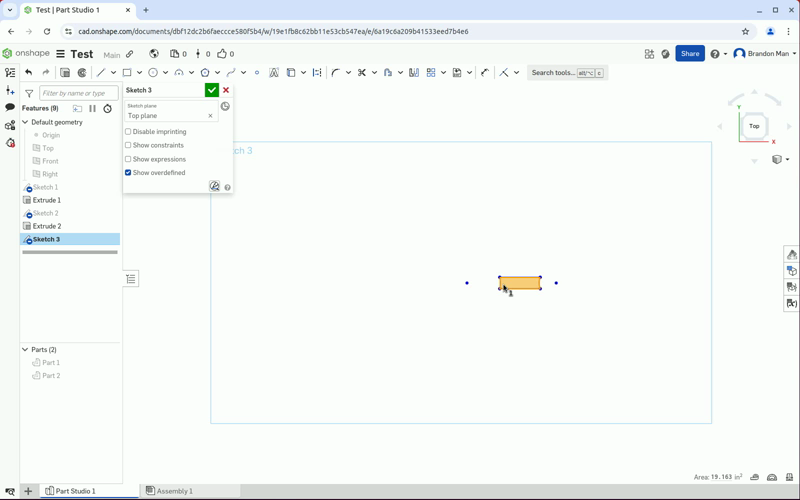
mouse_move(73, 352)
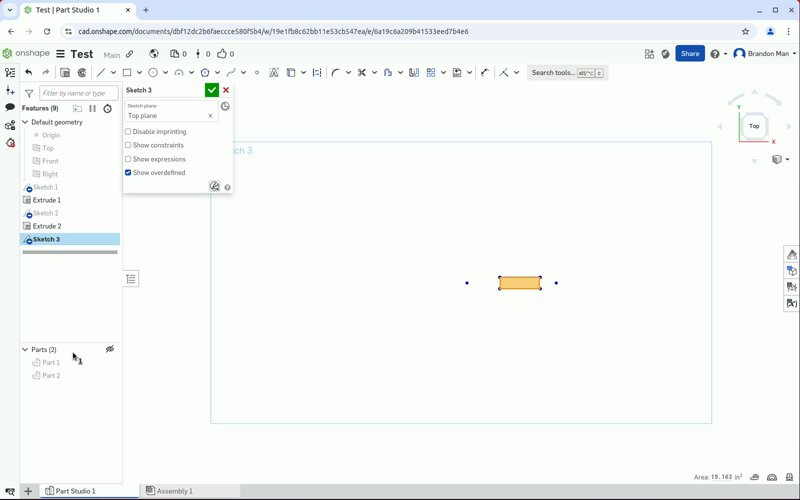
key(shift+y)
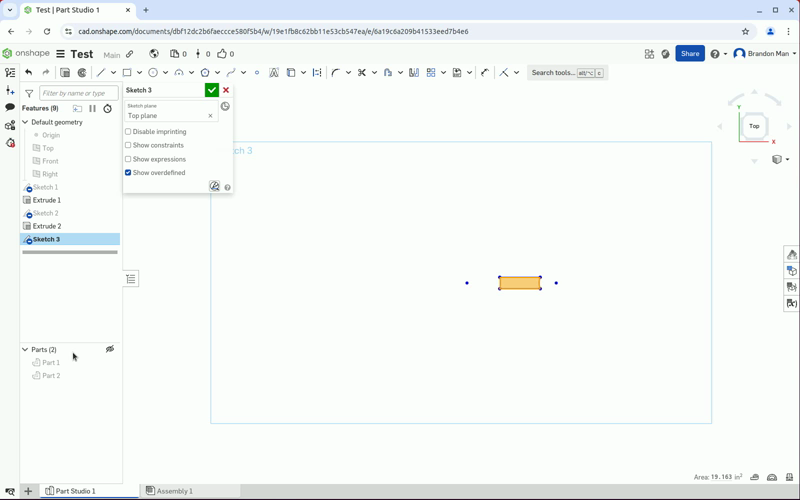
key(shift+e)
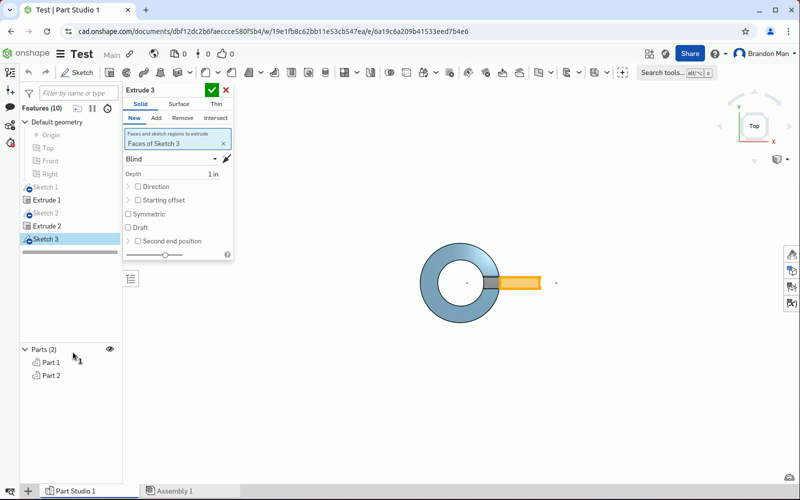
mouse_move(143, 106)
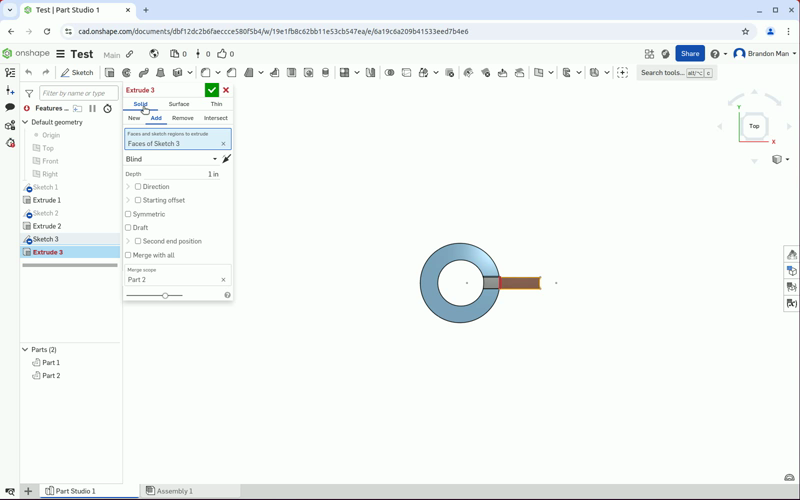
click(143, 106)
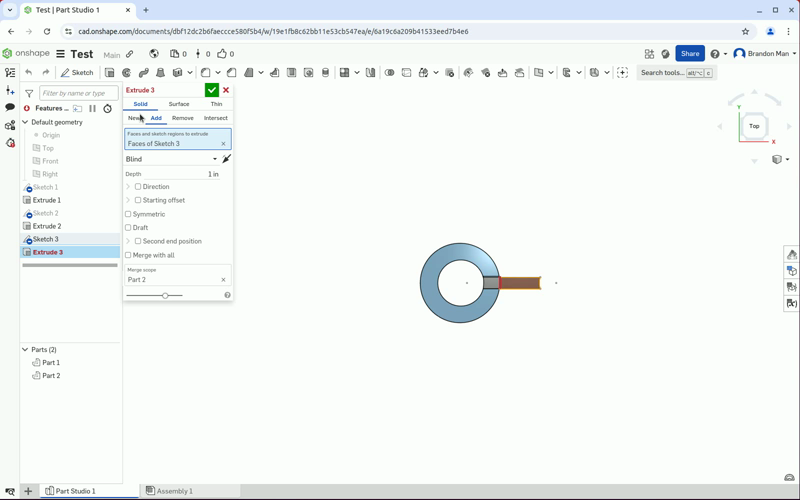
mouse_move(137, 120)
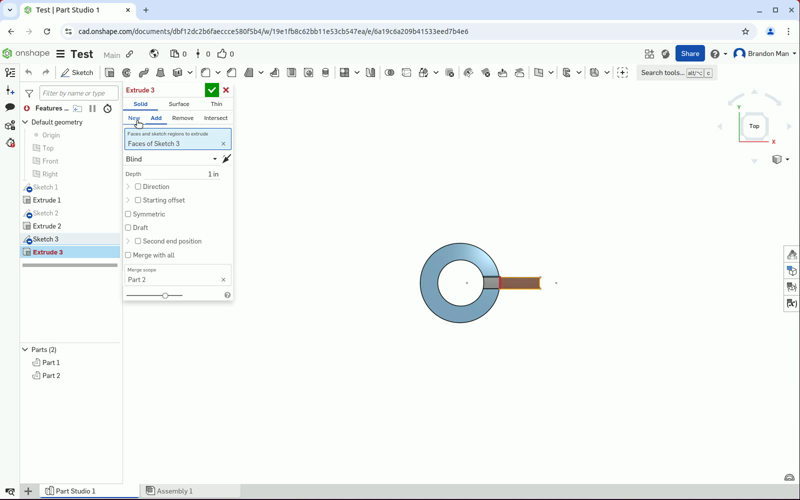
click(137, 120)
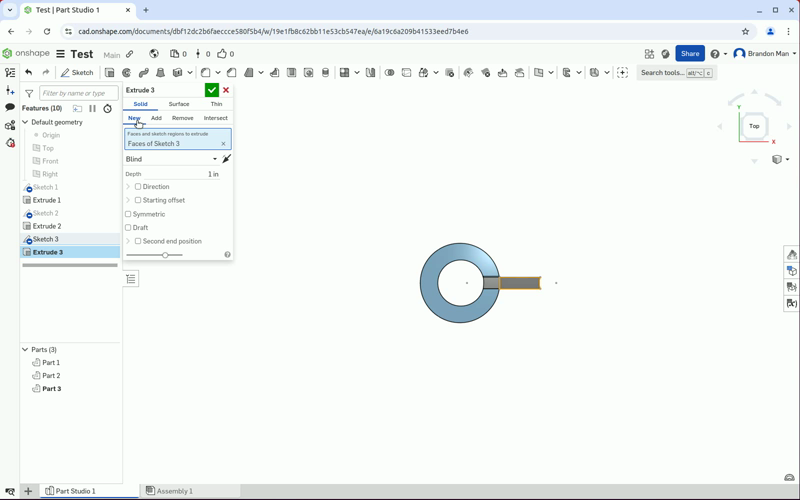
key(tab, 4)
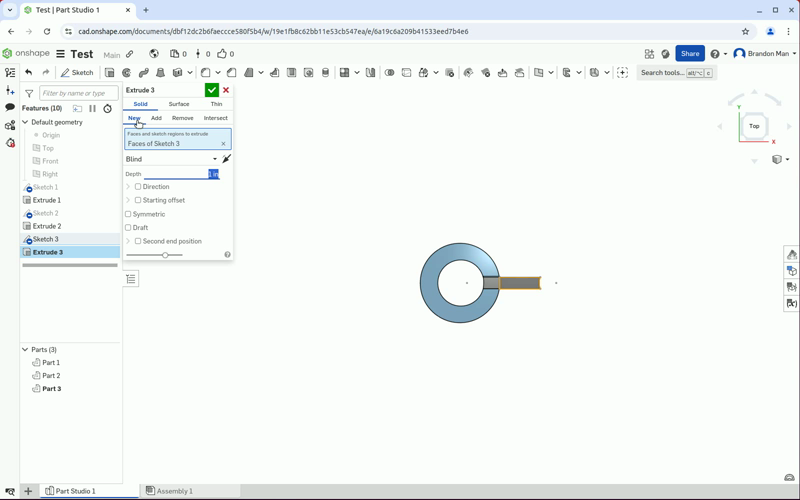
text(12.036)
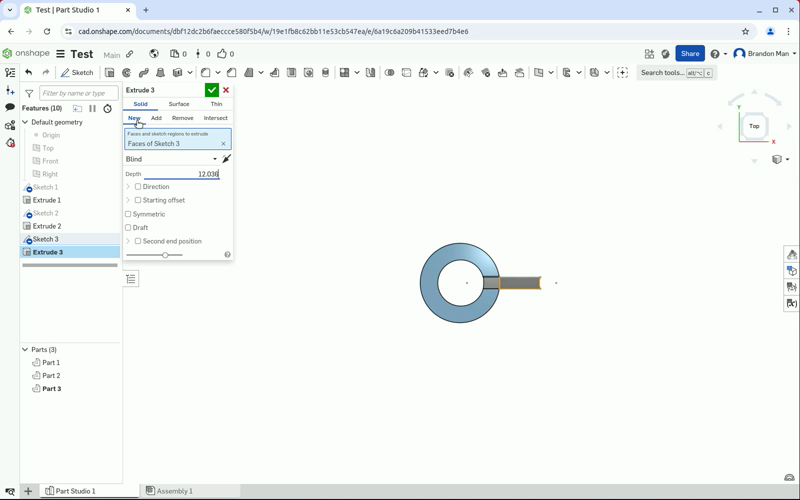
key(enter)
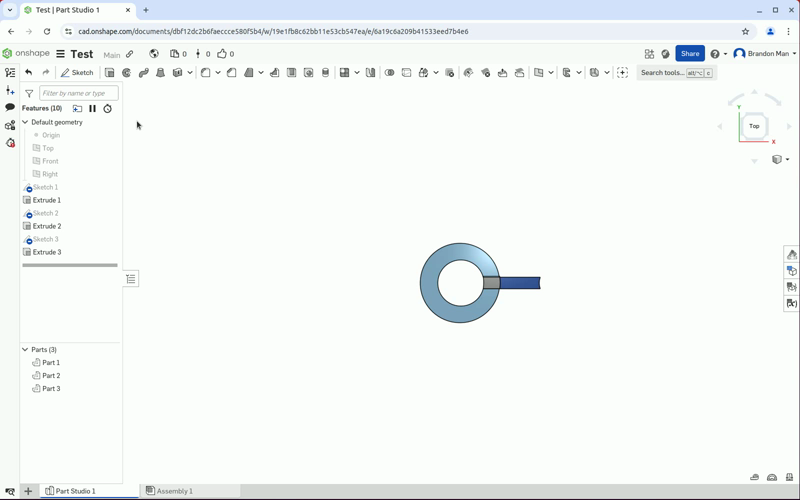
key(shift+h)
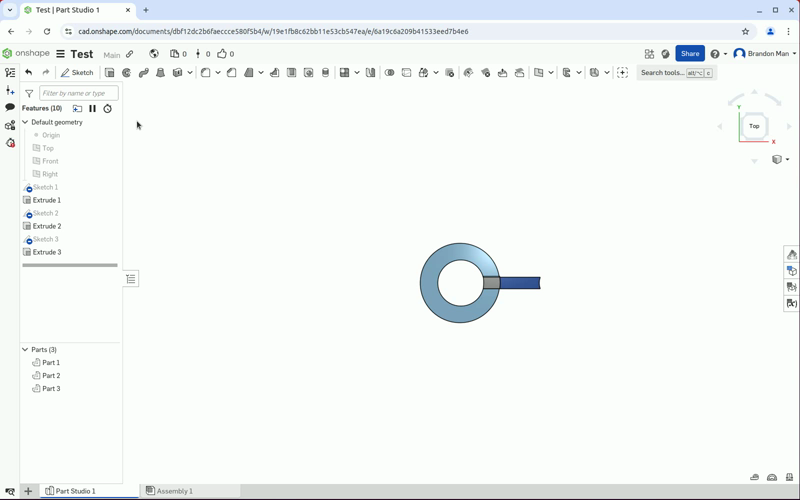
key(shift+h)
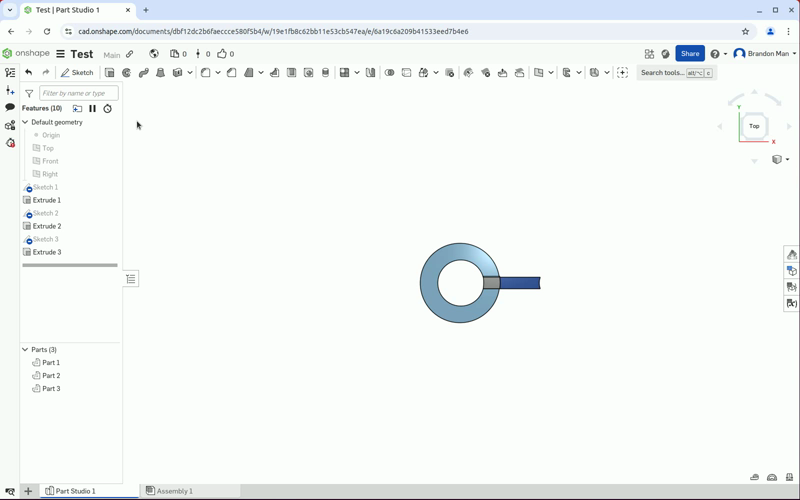
mouse_move(73, 189)
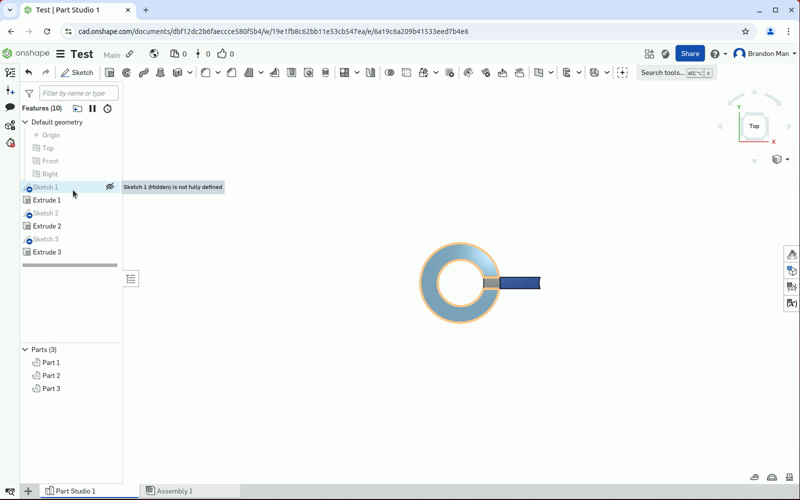
click(73, 189)
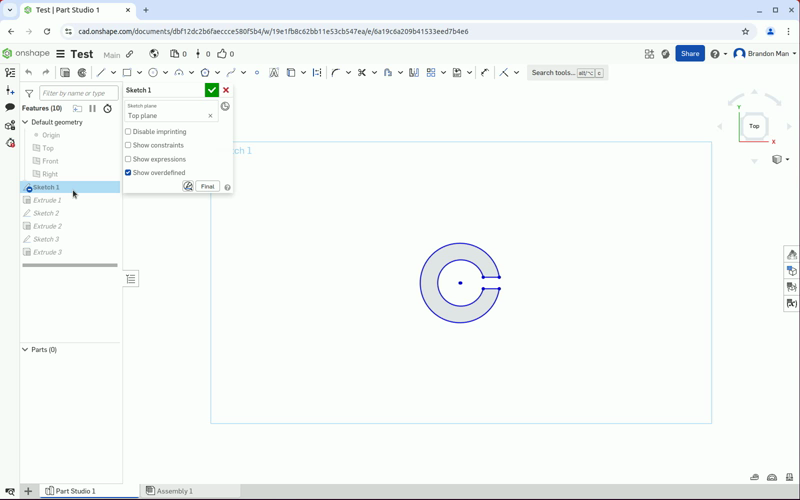
mouse_move(229, 92)
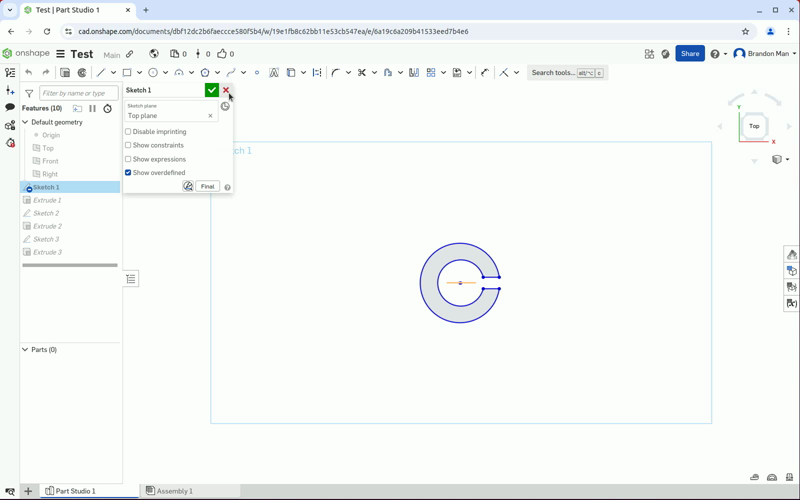
click(229, 92)
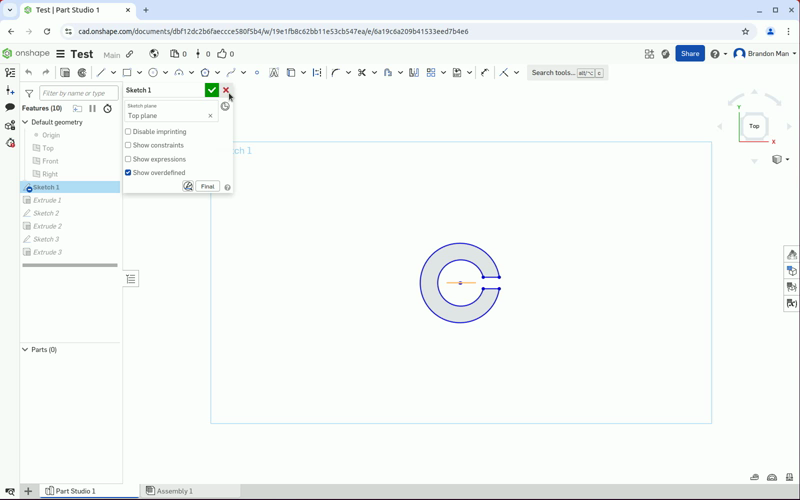
key(shift+s)
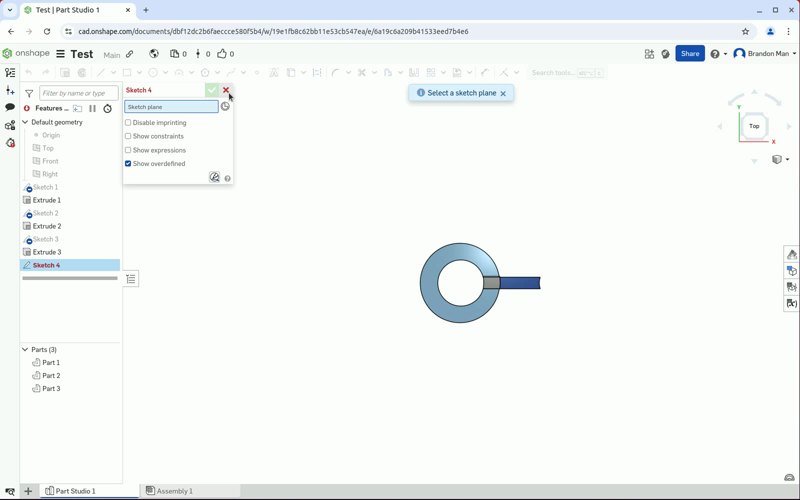
mouse_move(73, 150)
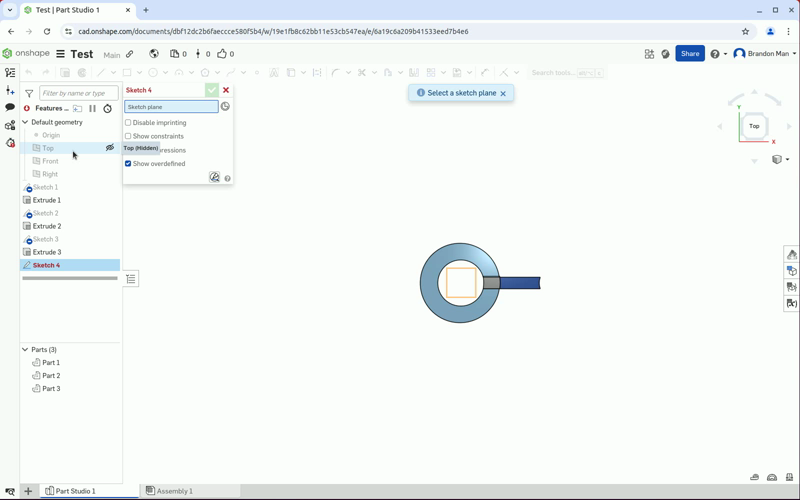
click(73, 150)
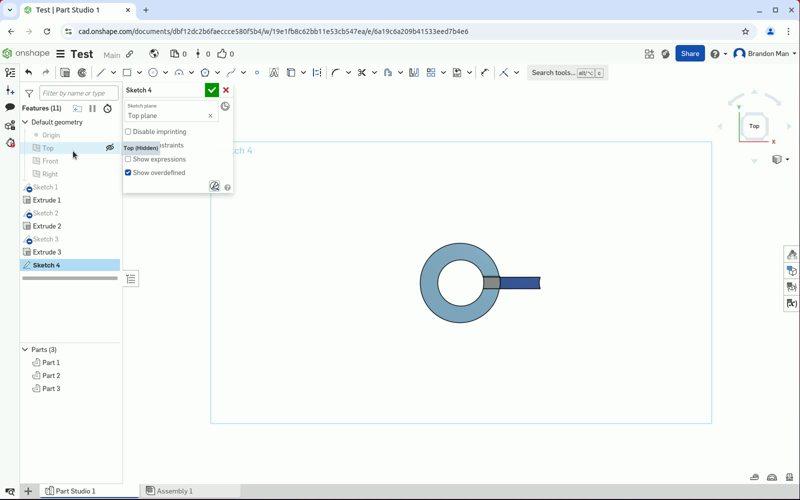
mouse_move(73, 352)
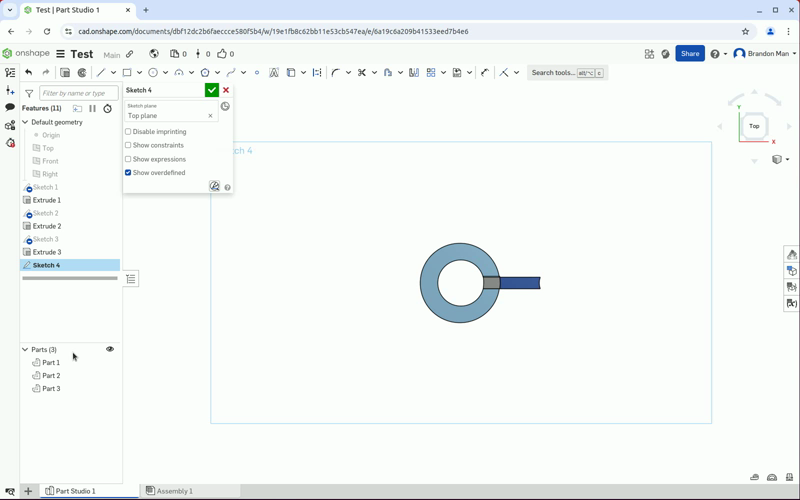
key(y)
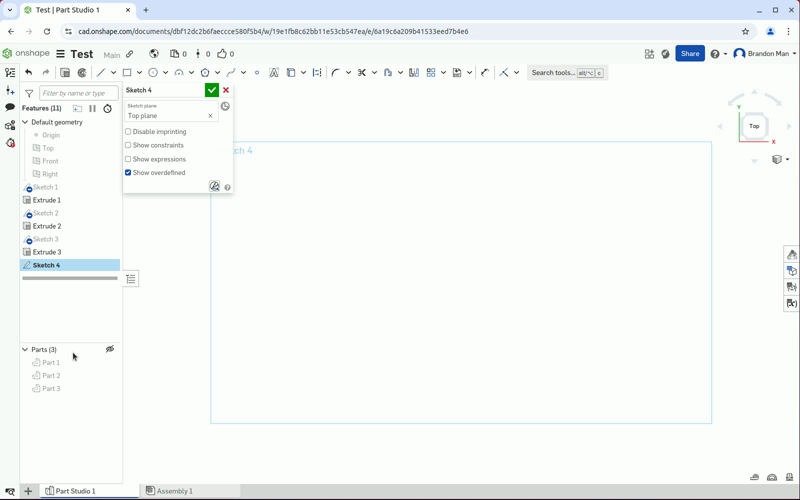
key(l)
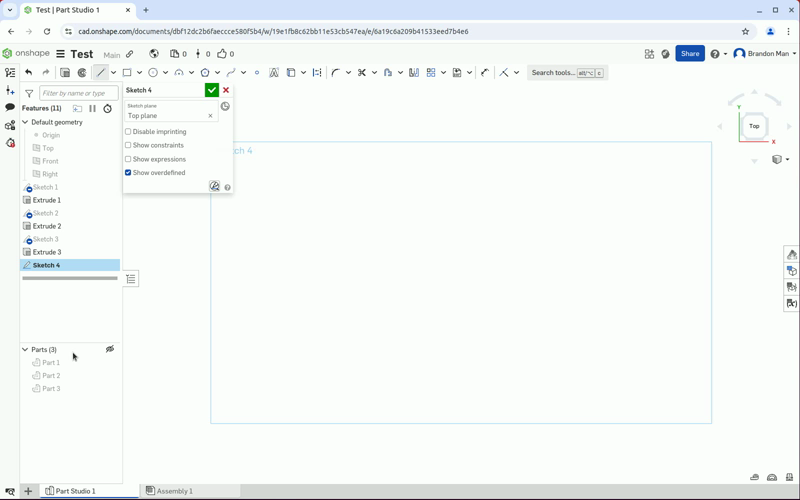
key_down(shift)
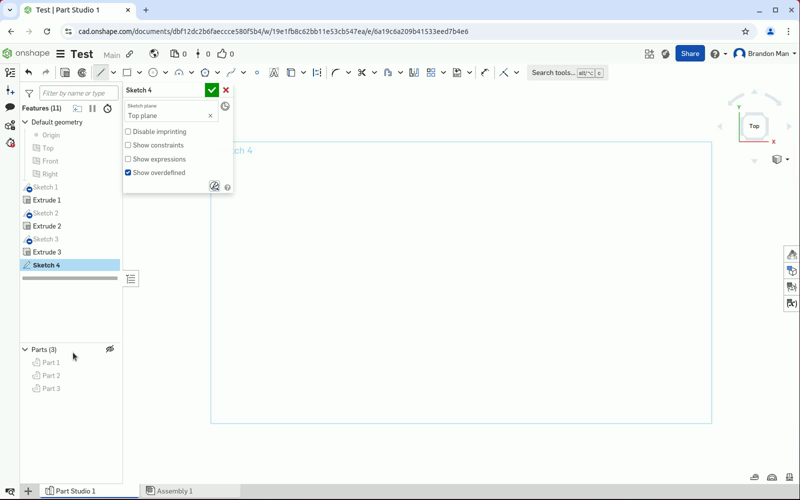
mouse_move(539, 288)
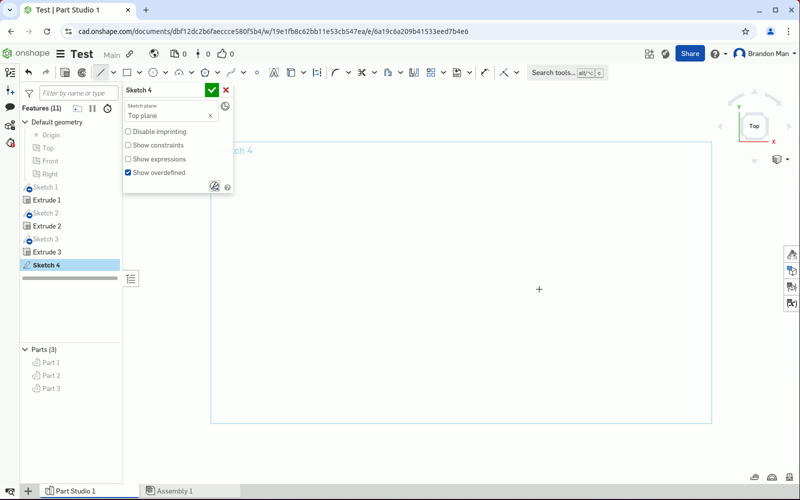
click(539, 288)
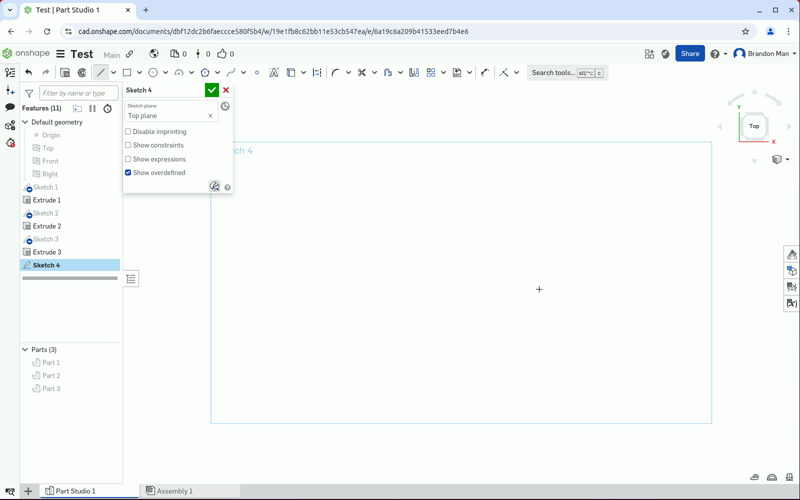
key_up(shift)
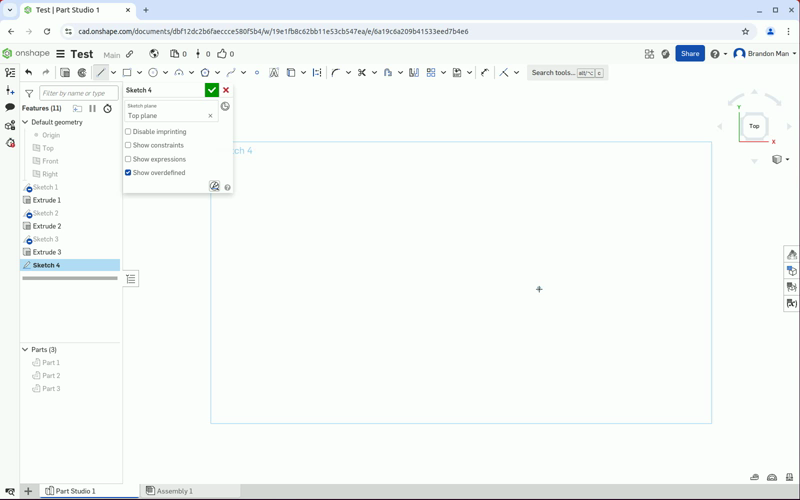
key_down(shift)
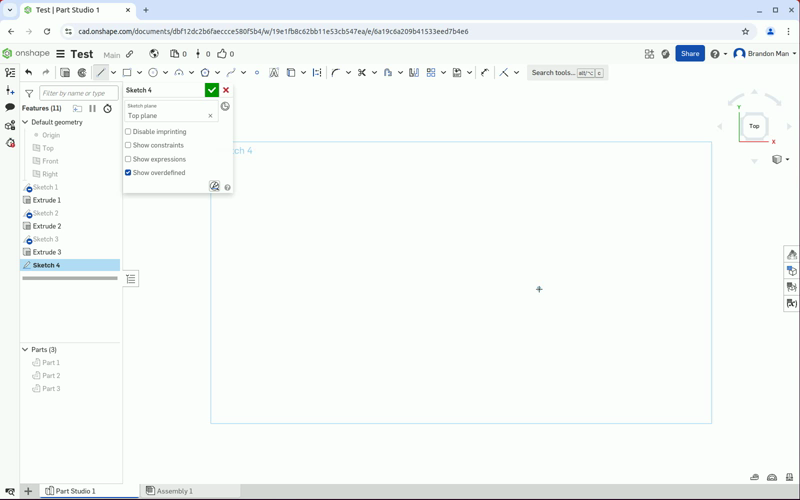
mouse_move(569, 288)
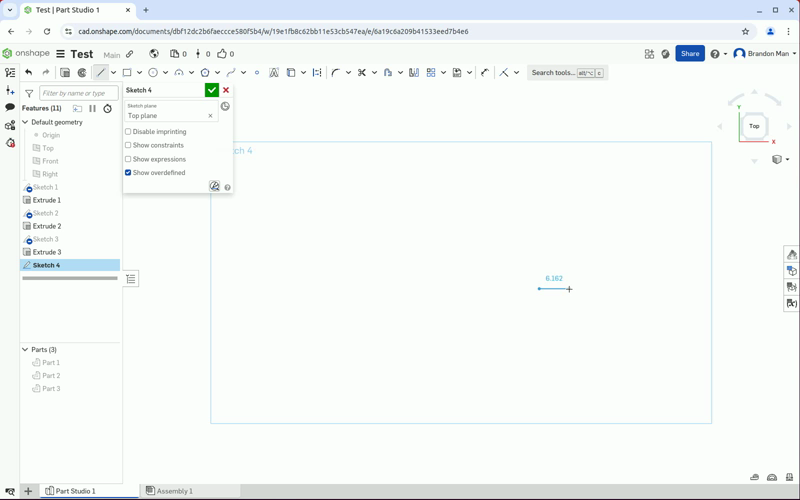
mouse_move(548, 288)
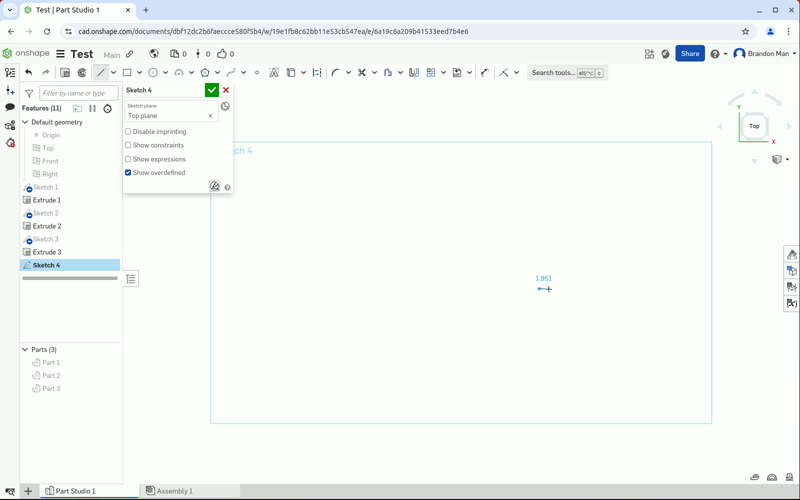
click(548, 288)
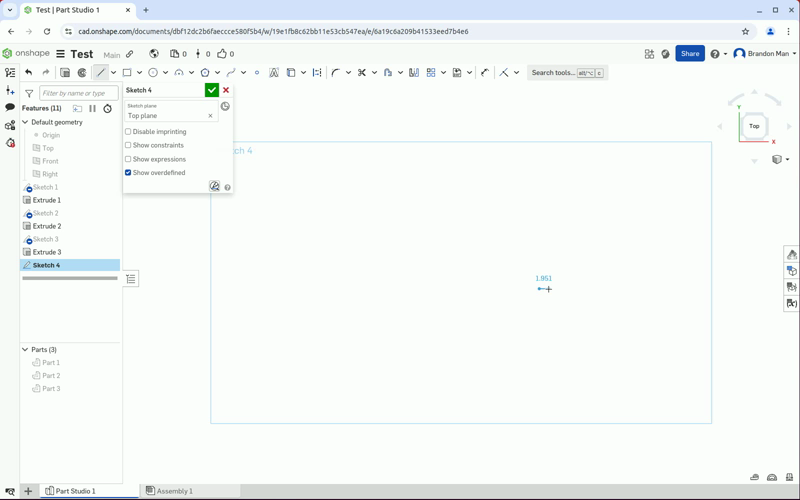
key_up(shift)
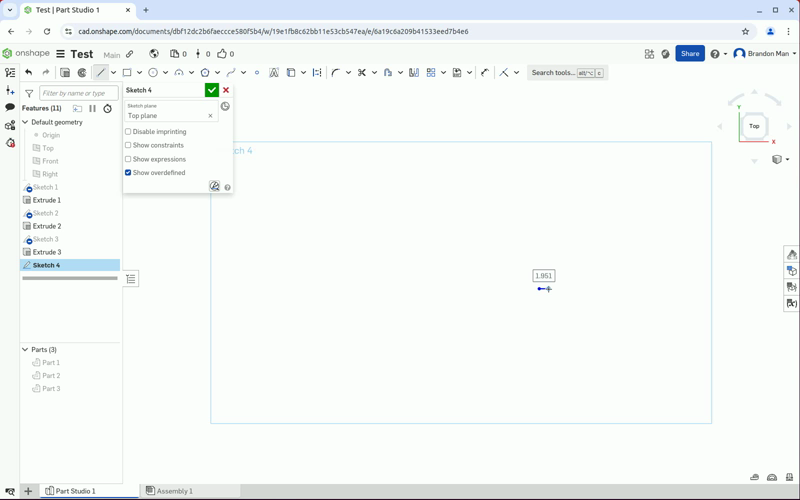
key(esc)
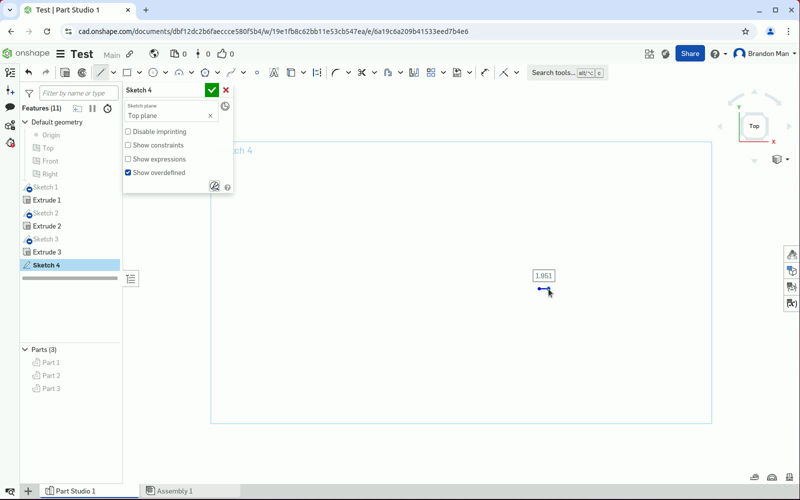
key(a)
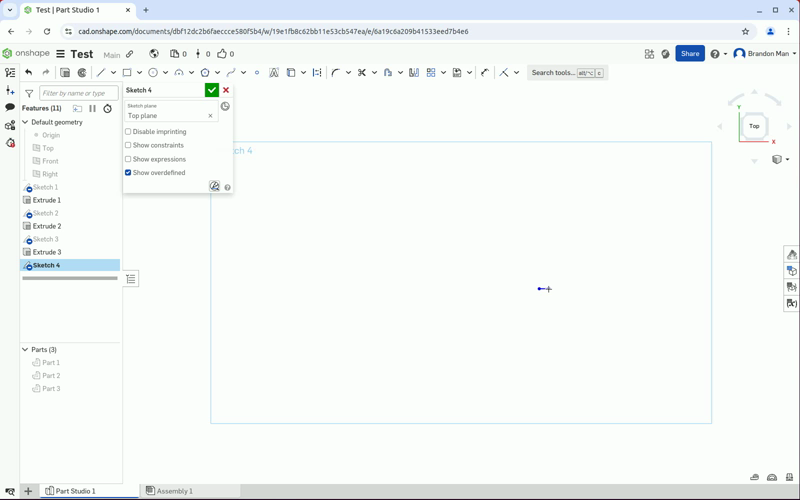
mouse_move(548, 288)
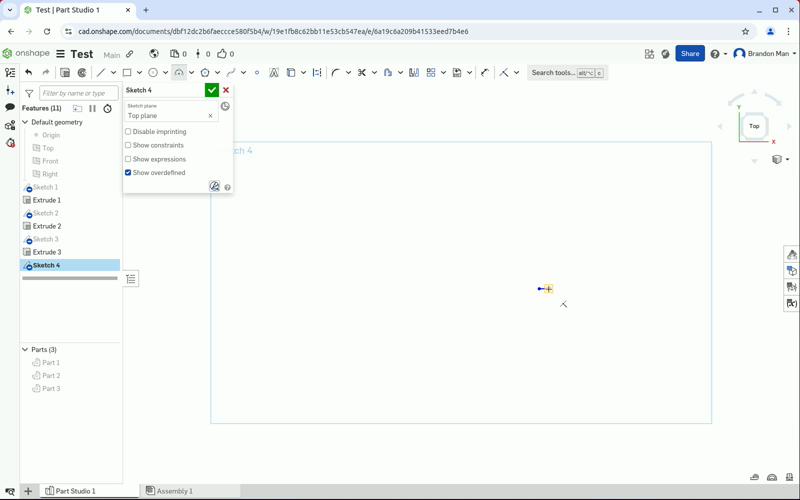
click(548, 288)
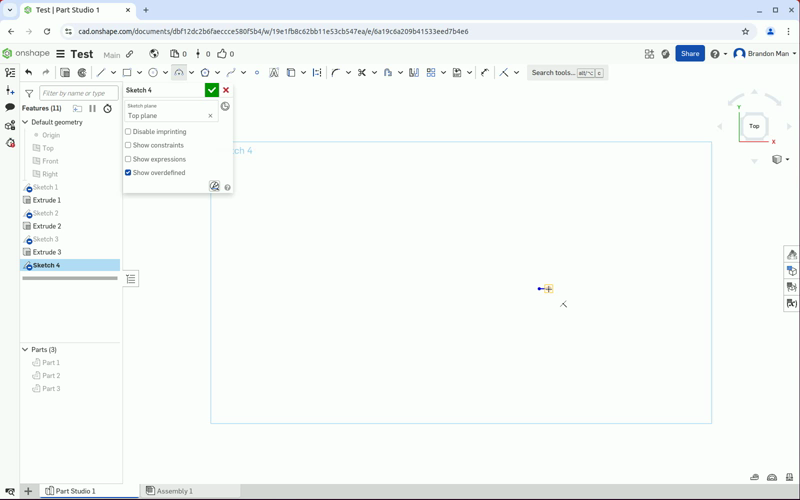
key_down(shift)
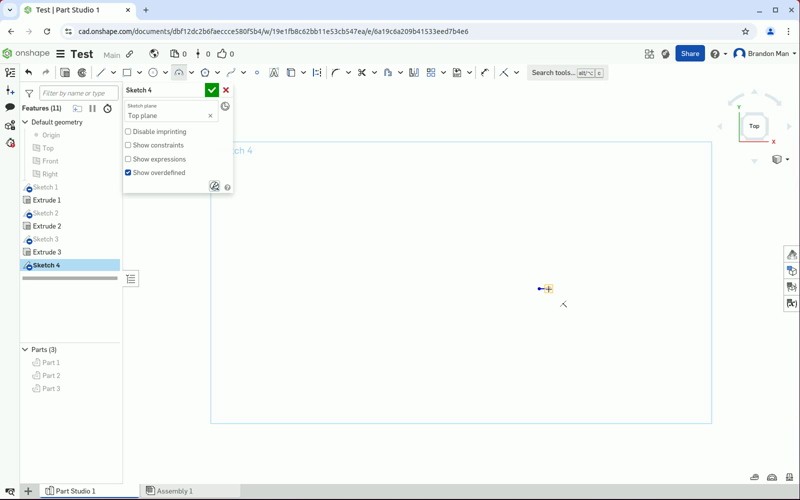
mouse_move(548, 276)
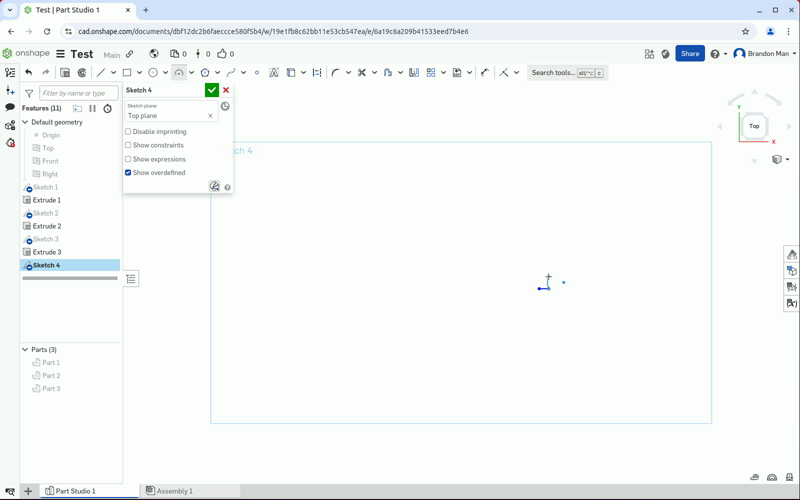
click(548, 276)
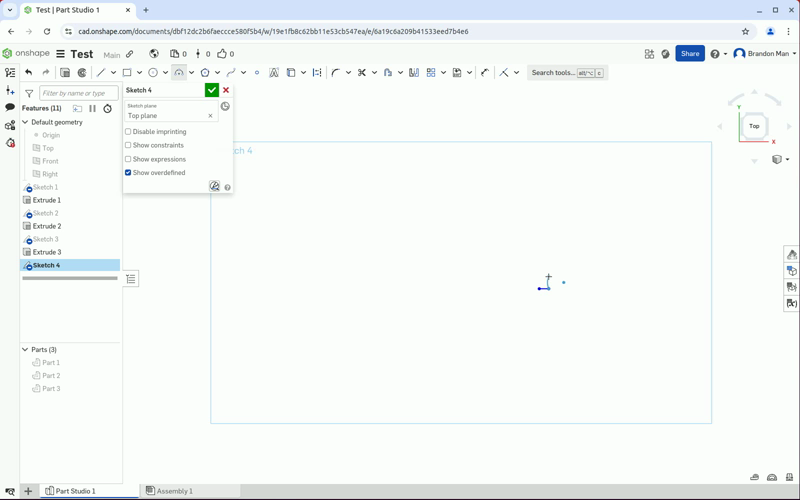
mouse_move(546, 282)
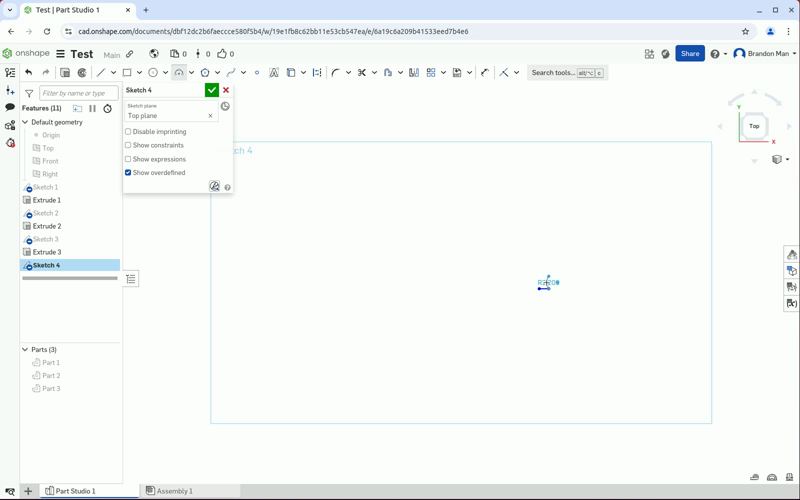
click(546, 282)
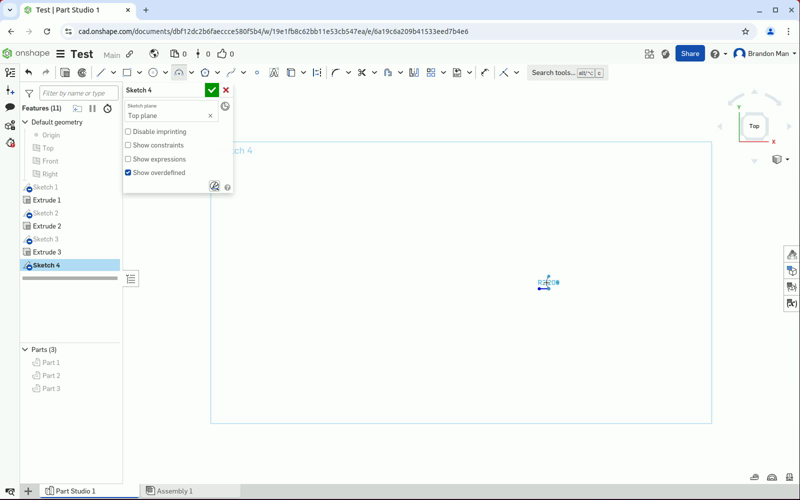
key_up(shift)
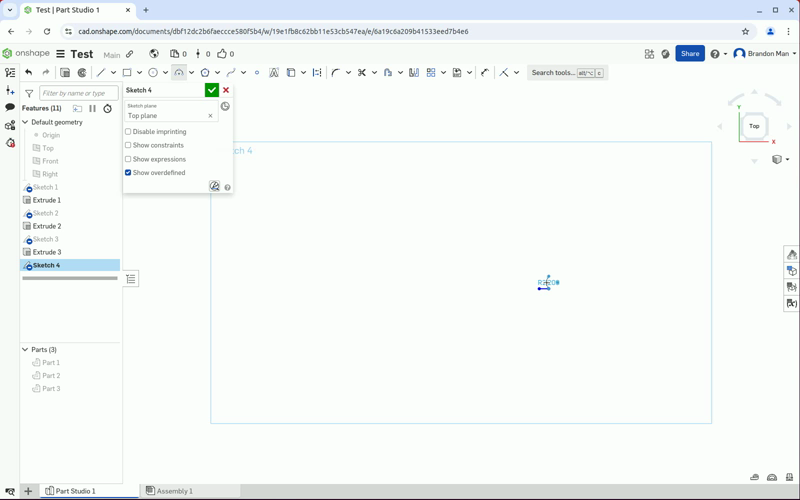
key(esc)
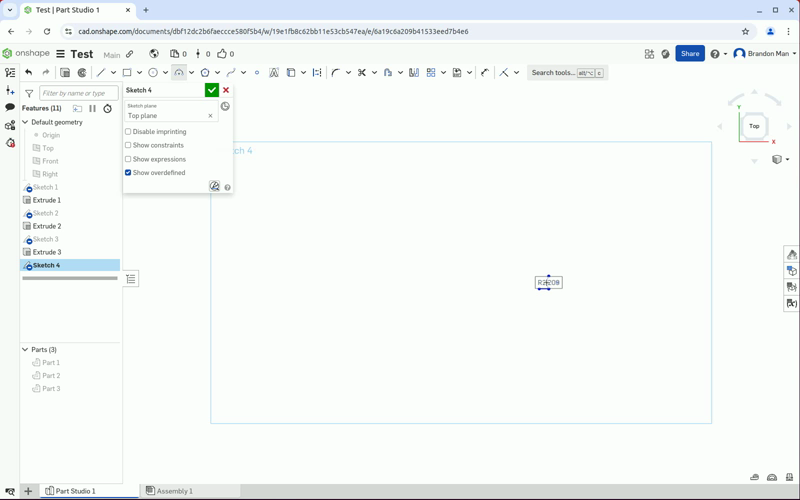
key(l)
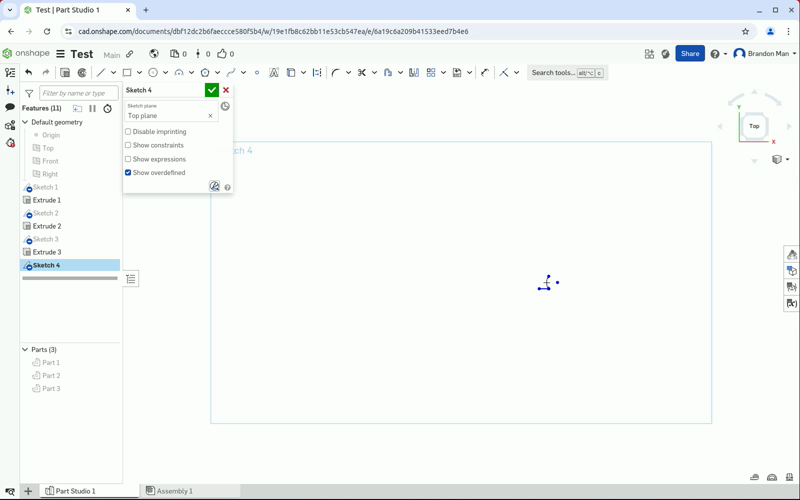
mouse_move(548, 276)
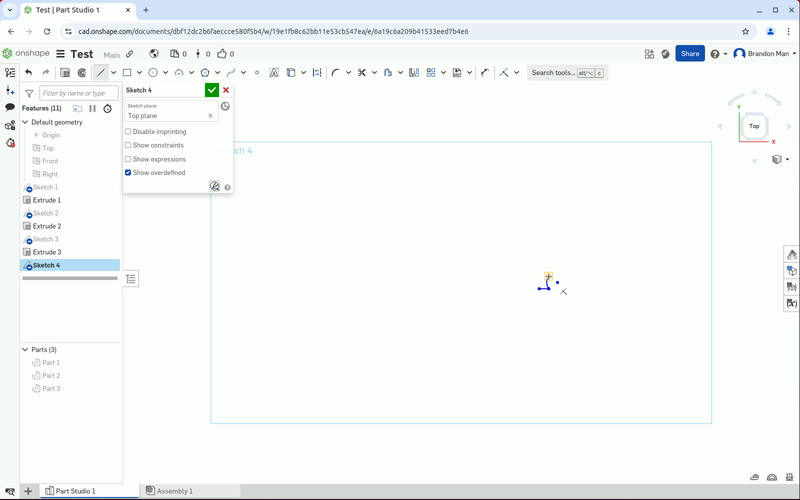
click(548, 276)
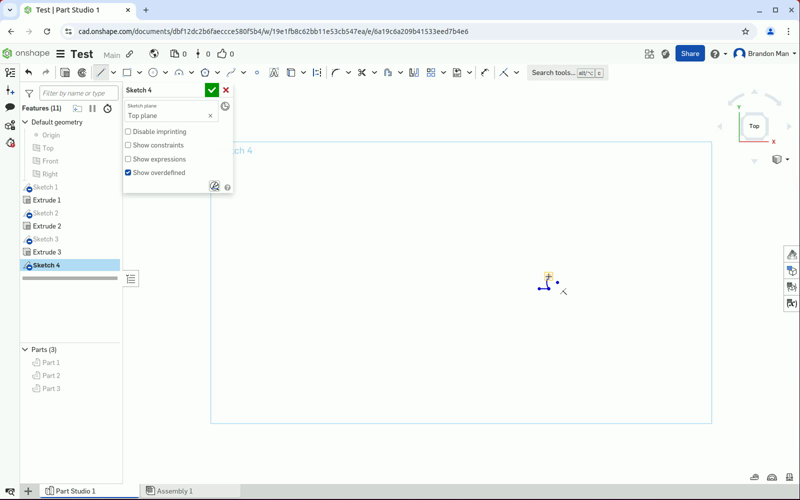
key_down(shift)
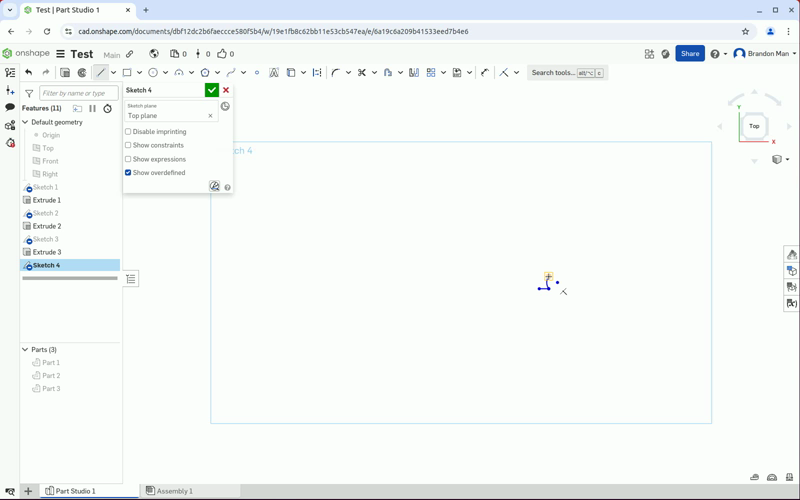
mouse_move(578, 276)
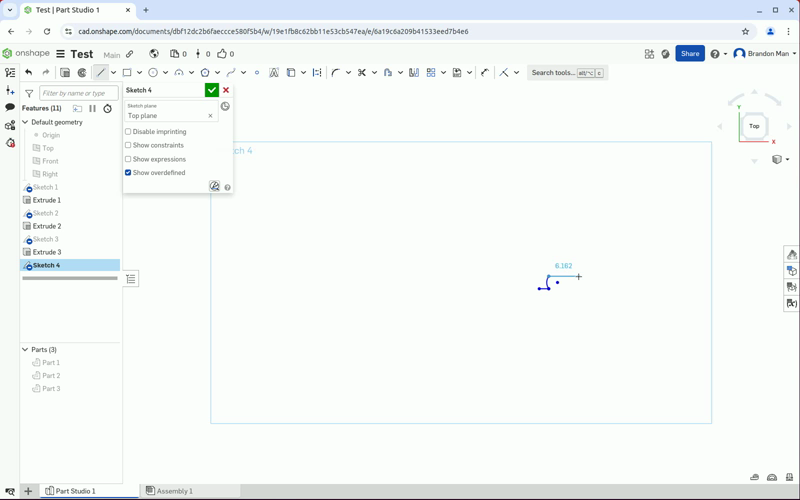
mouse_move(539, 276)
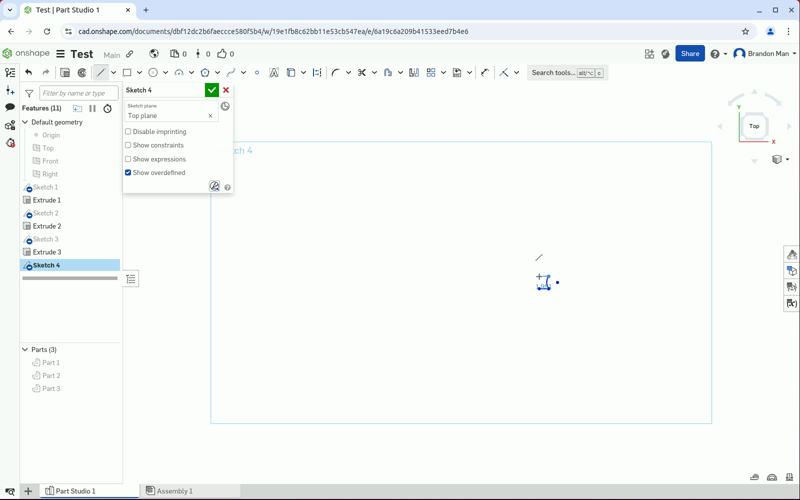
click(539, 276)
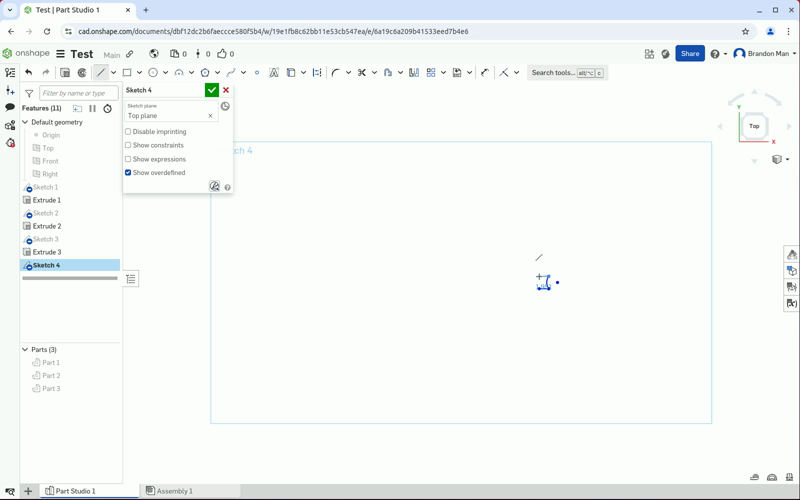
key_up(shift)
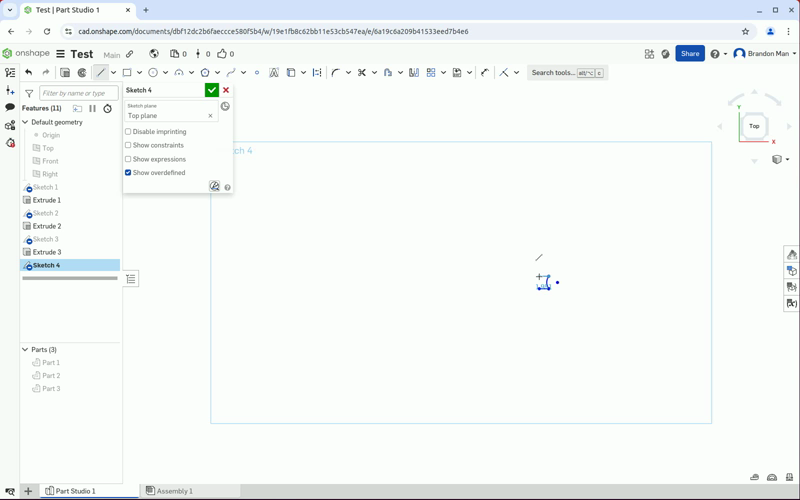
key(esc)
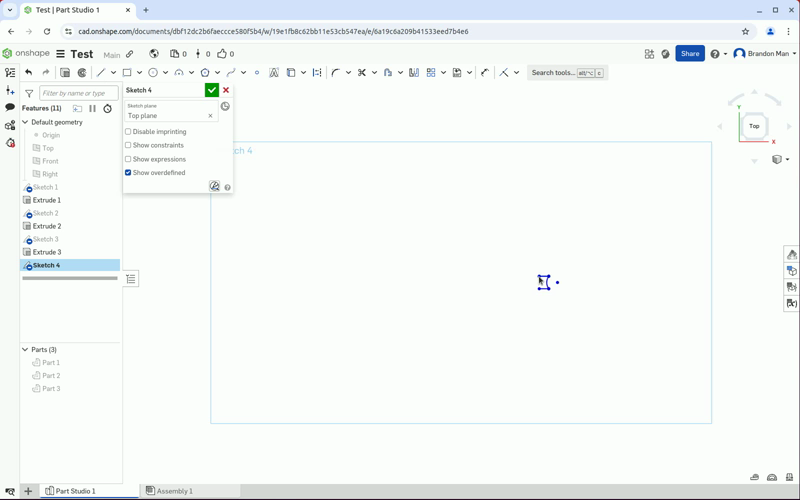
key(a)
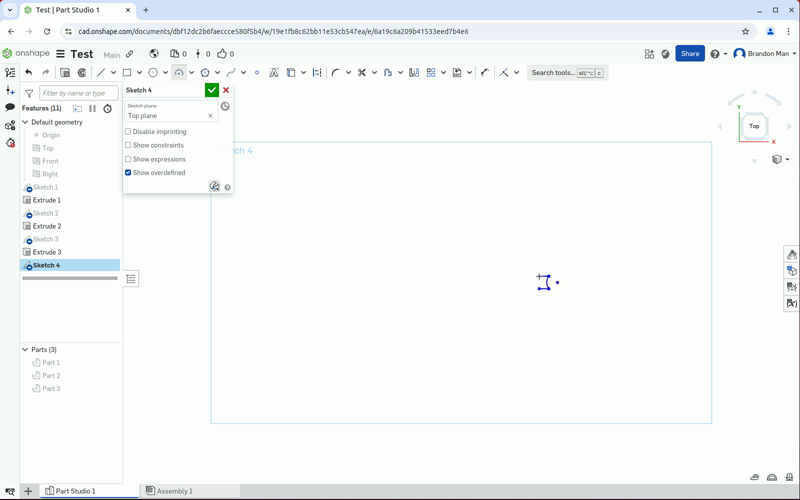
mouse_move(539, 276)
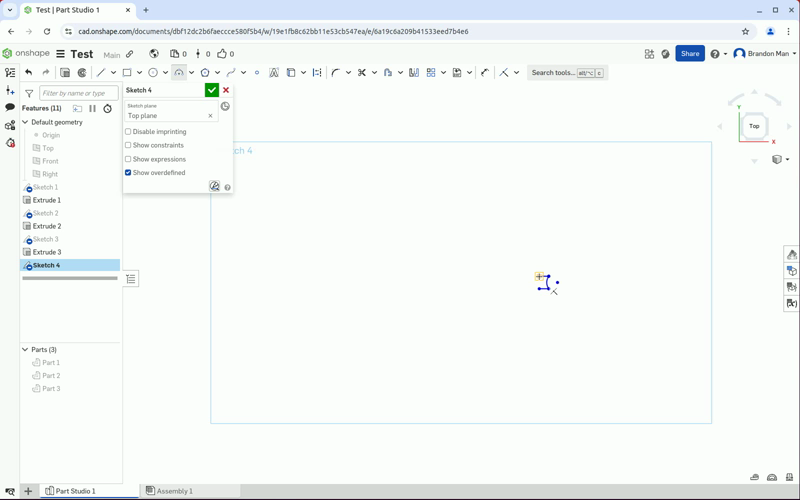
click(539, 276)
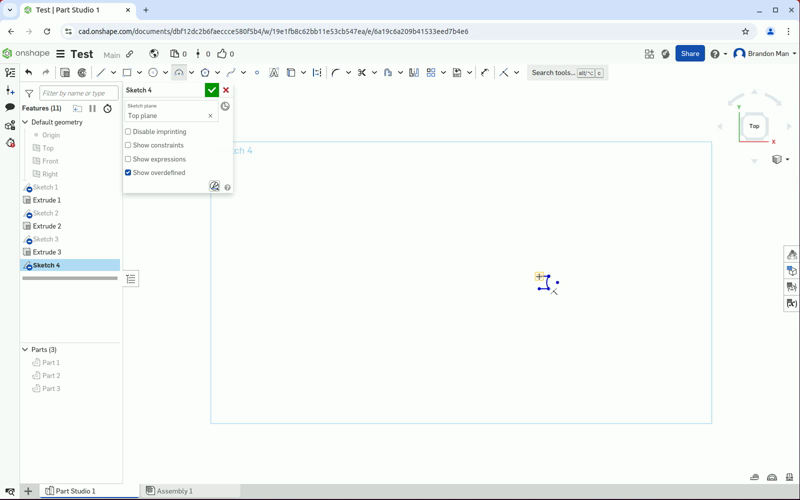
mouse_move(539, 288)
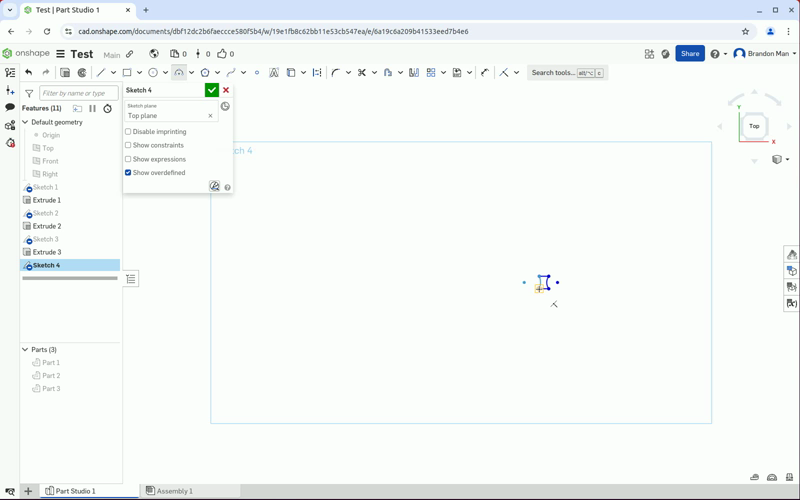
click(539, 288)
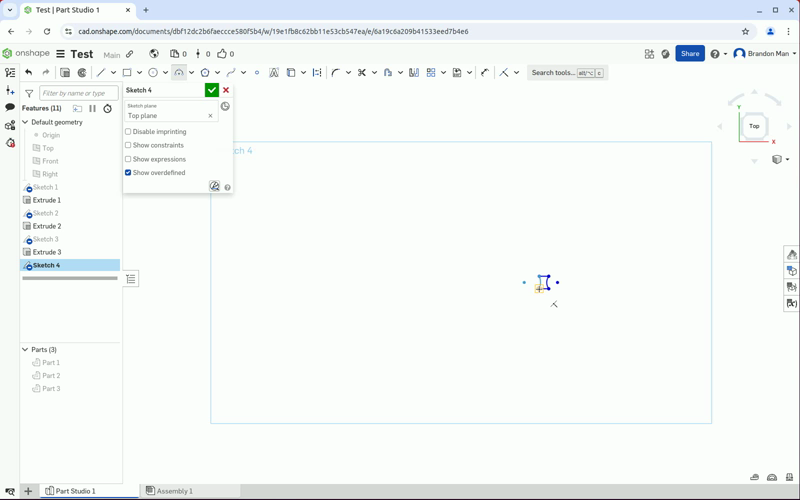
key_down(shift)
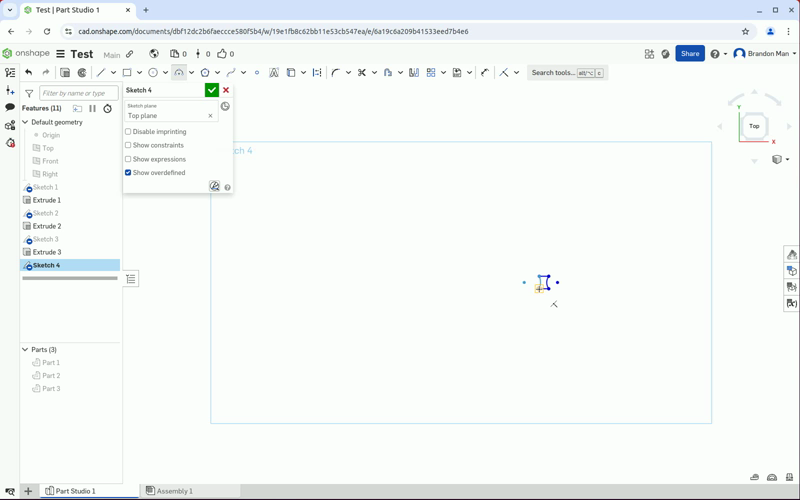
mouse_move(538, 282)
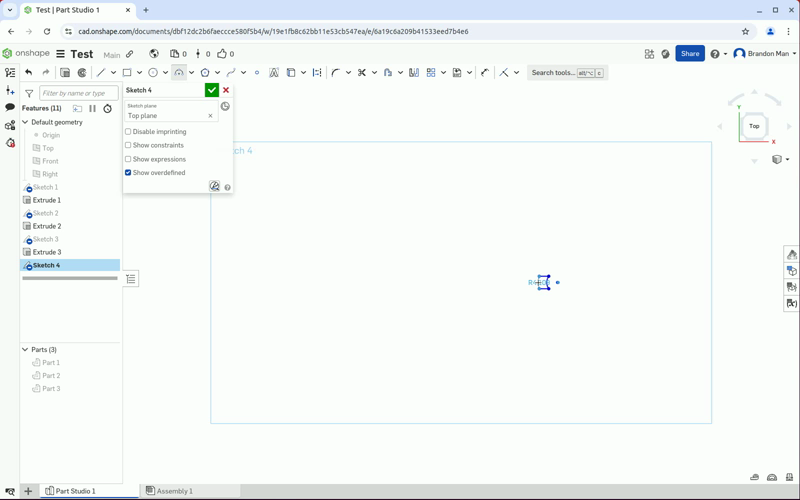
click(538, 282)
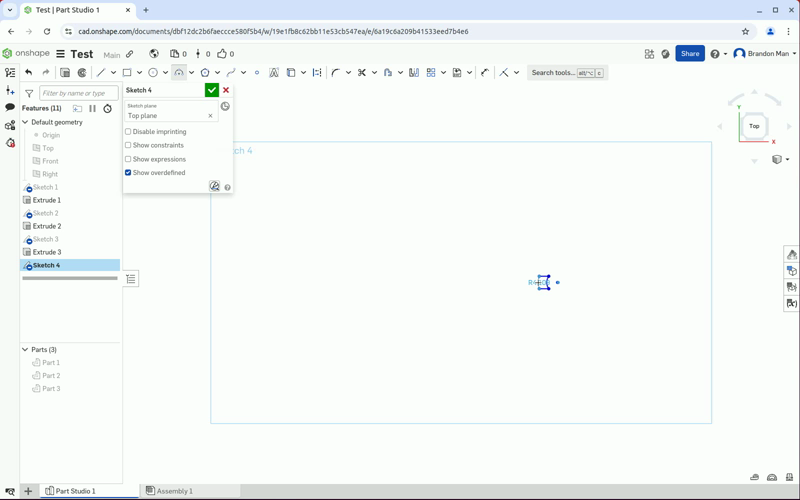
key_up(shift)
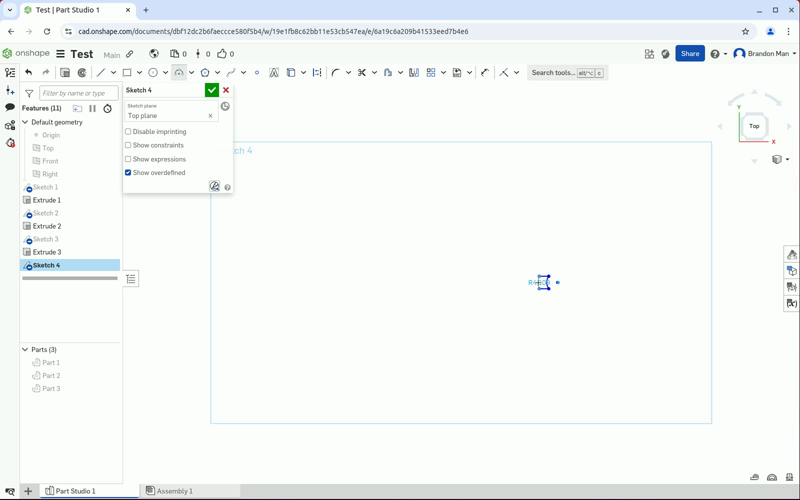
key(esc)
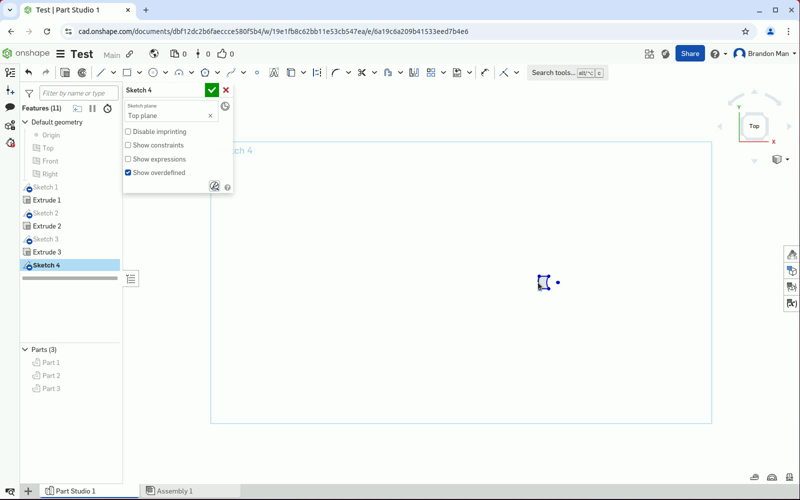
mouse_move(543, 287)
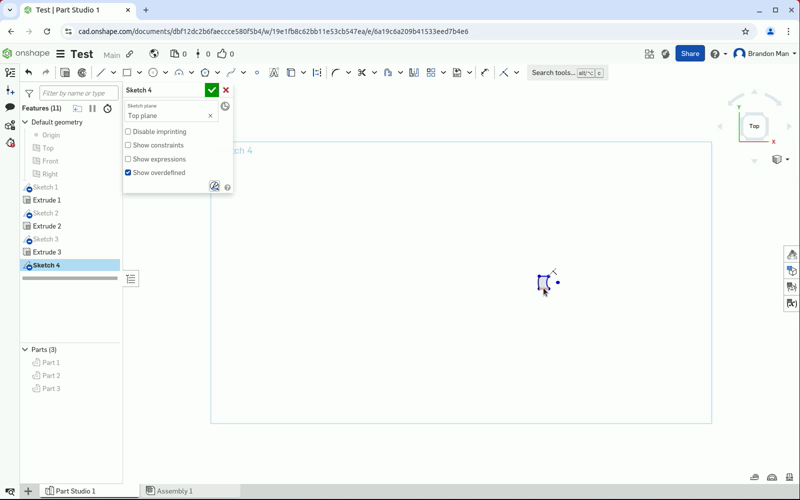
scroll(6)
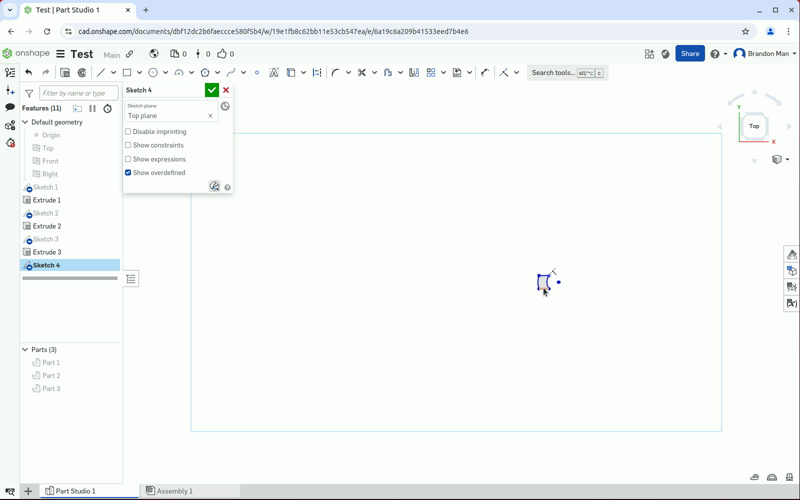
scroll(6)
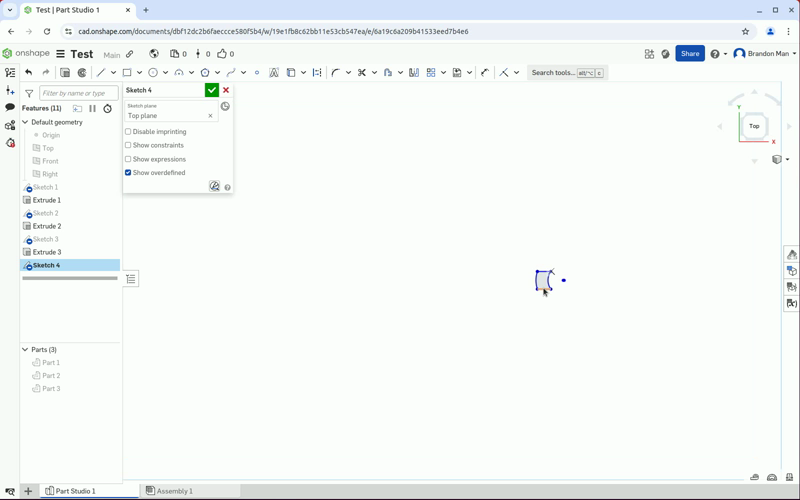
scroll(6)
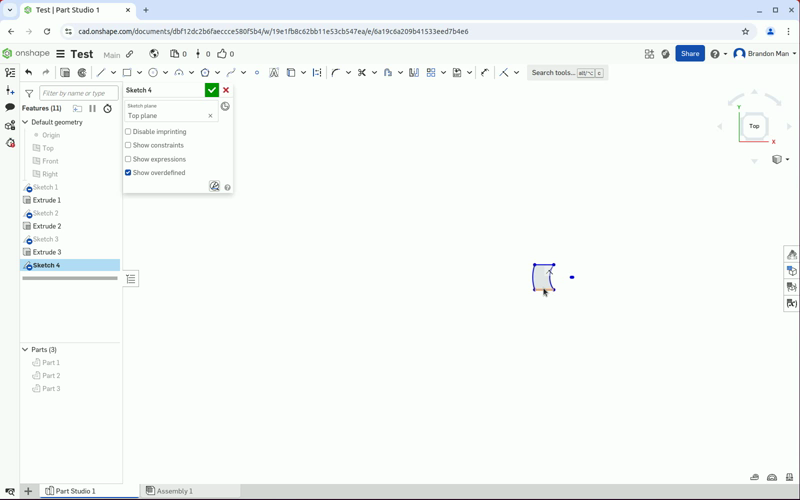
scroll(6)
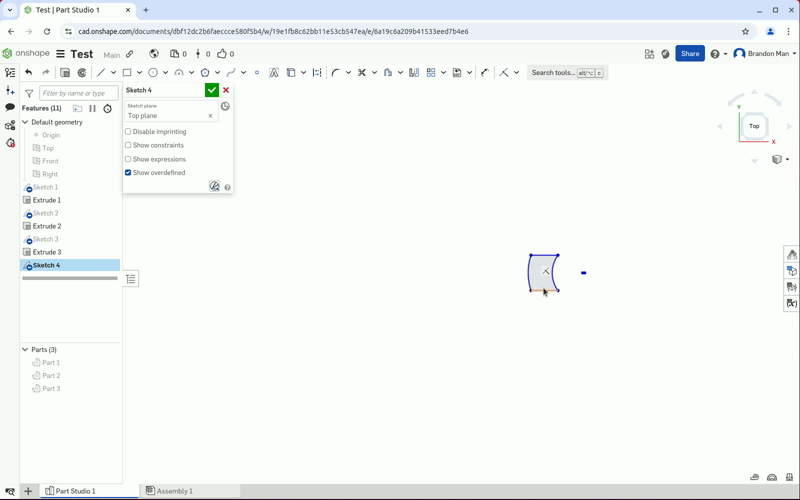
scroll(6)
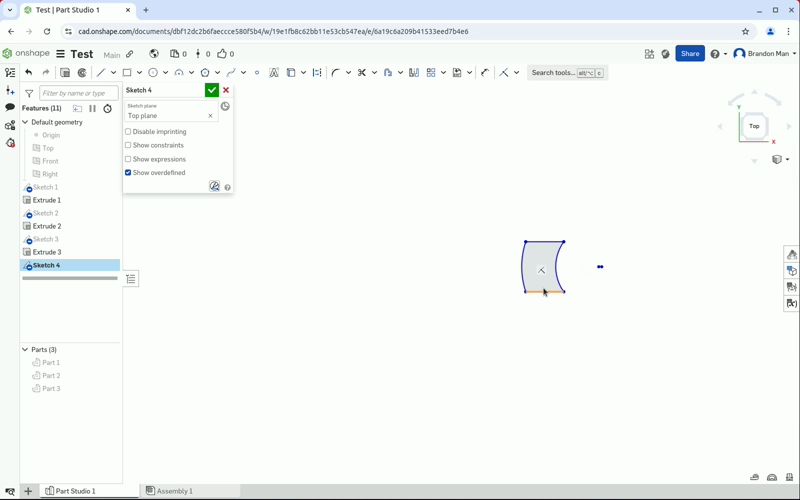
scroll(6)
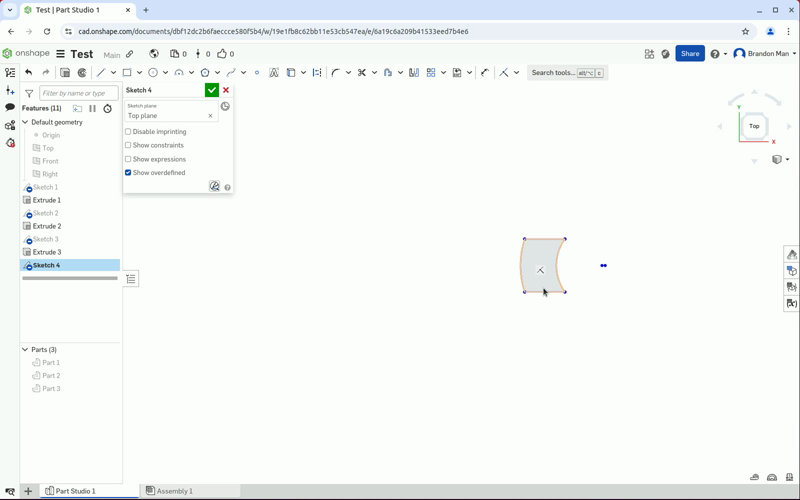
scroll(6)
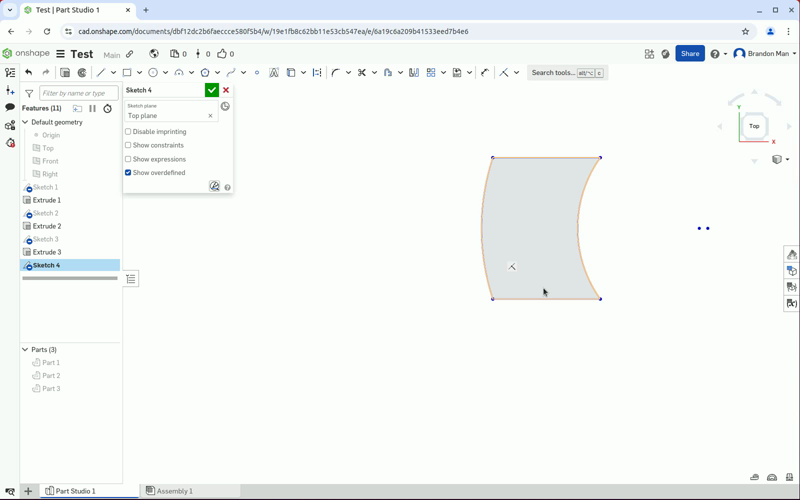
click(543, 287)
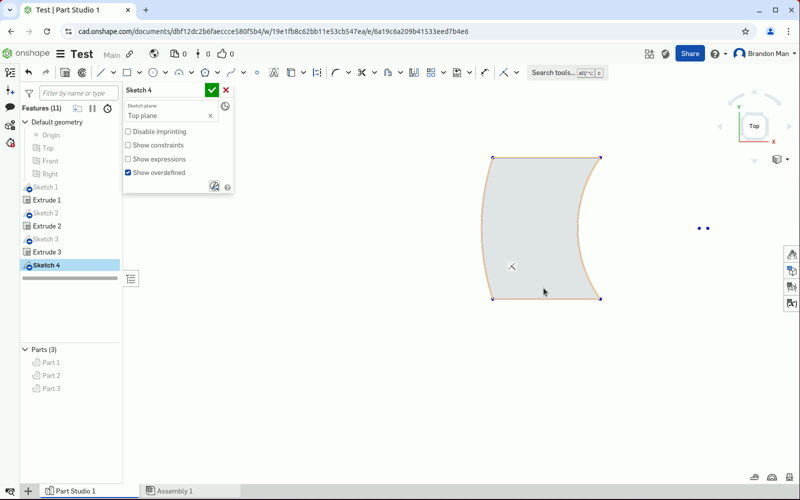
scroll(-6)
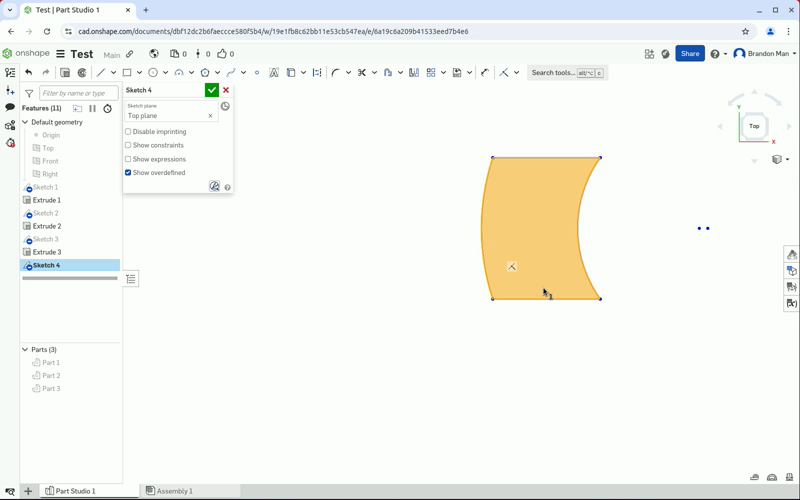
scroll(-6)
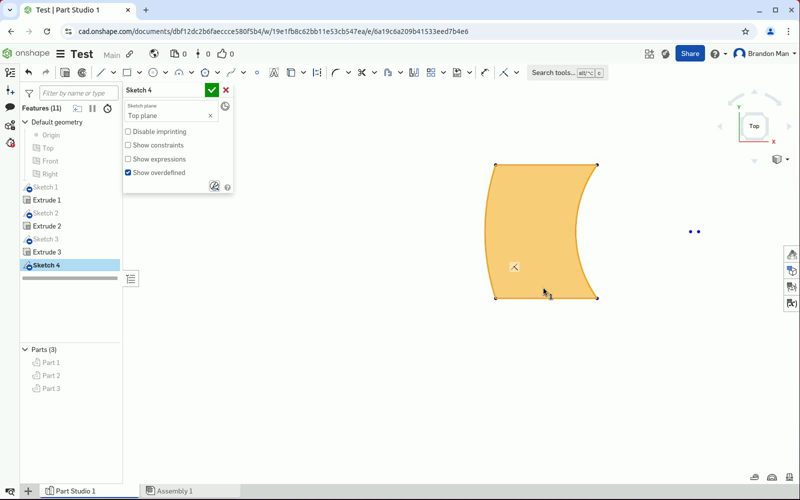
scroll(-6)
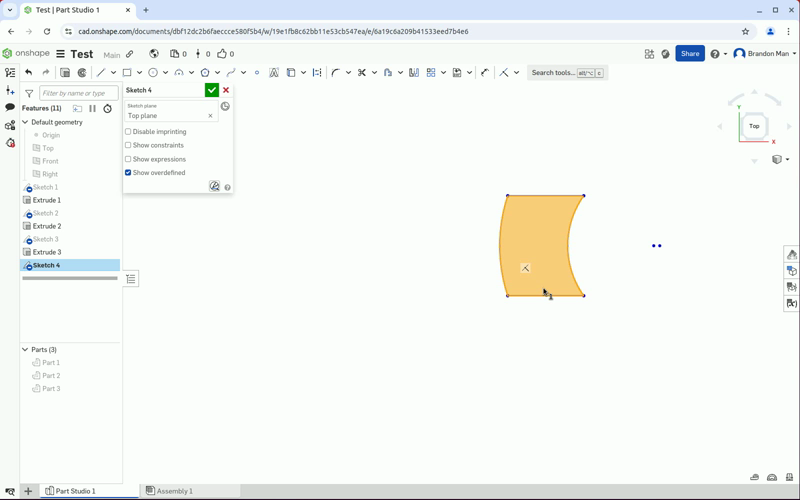
scroll(-6)
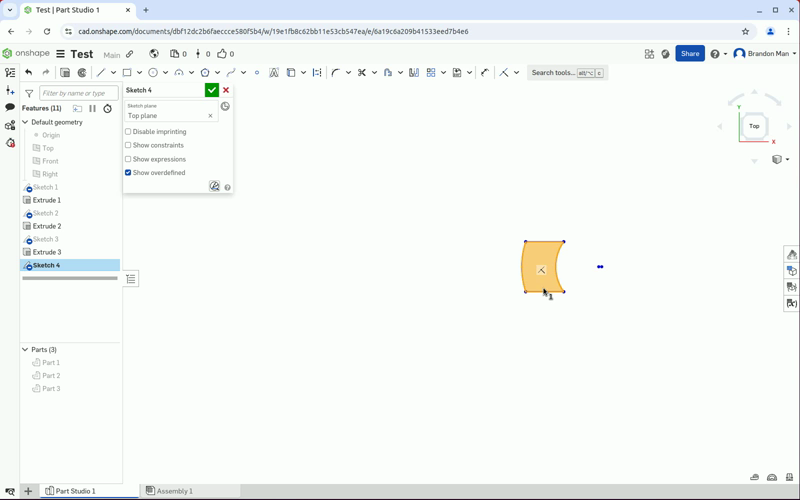
scroll(-6)
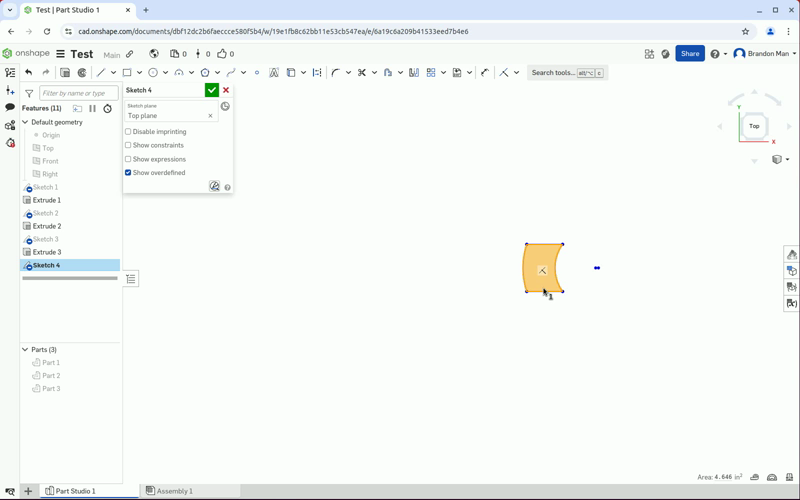
scroll(-6)
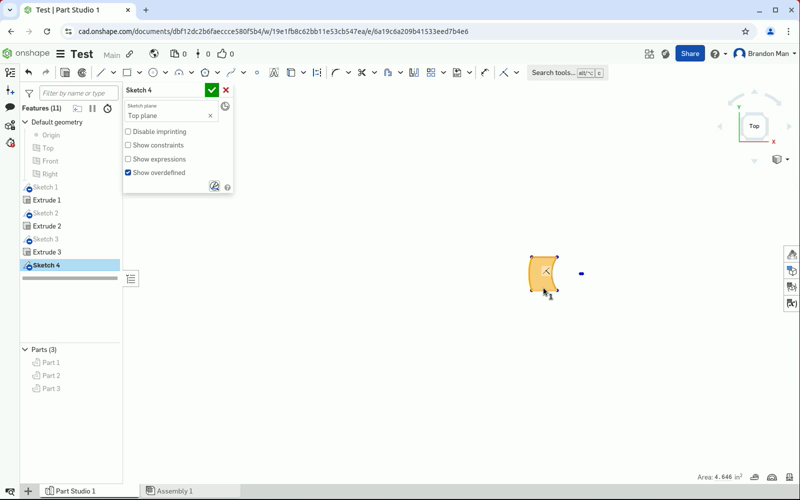
scroll(-6)
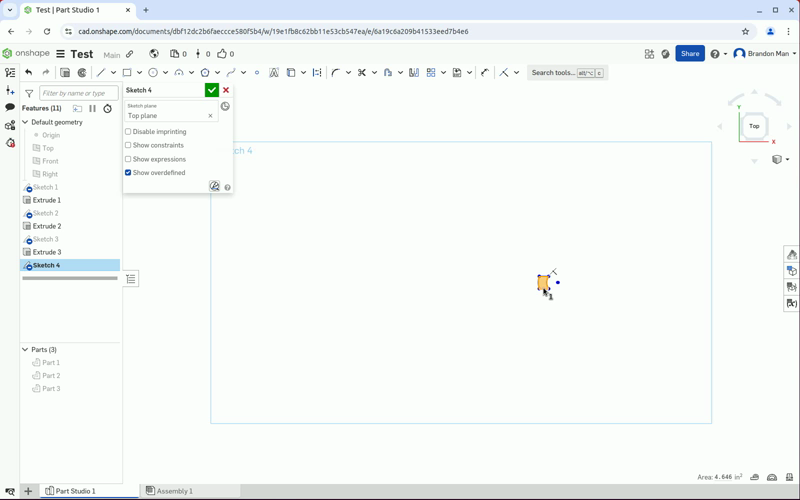
mouse_move(73, 352)
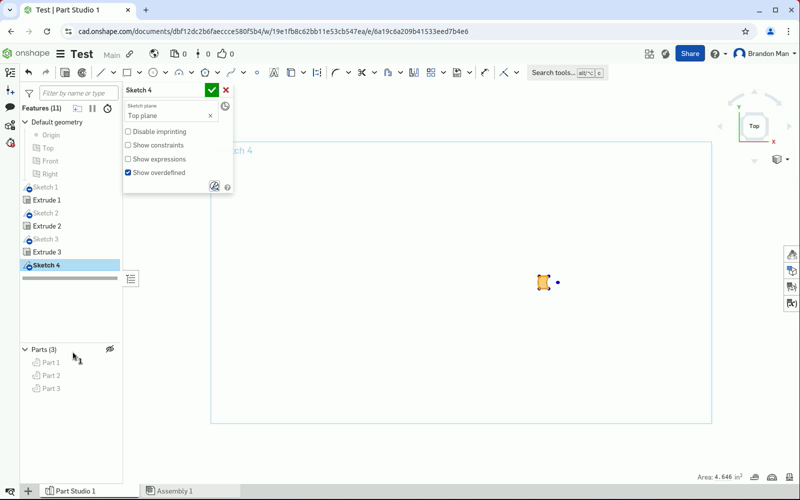
key(shift+y)
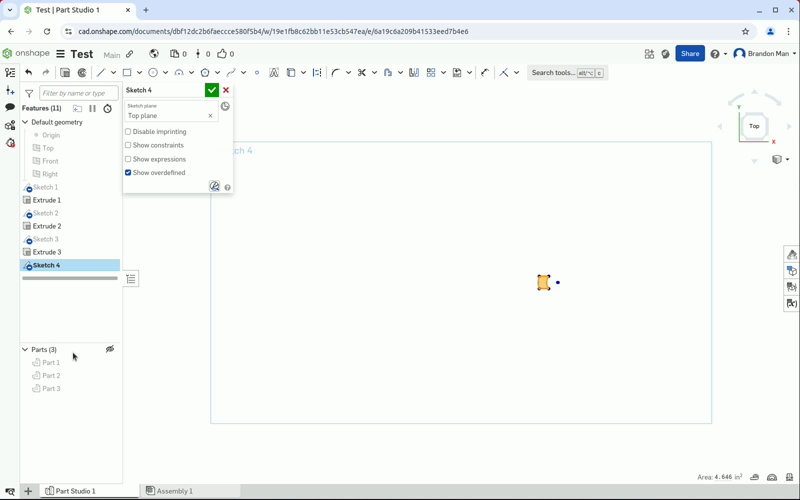
key(shift+e)
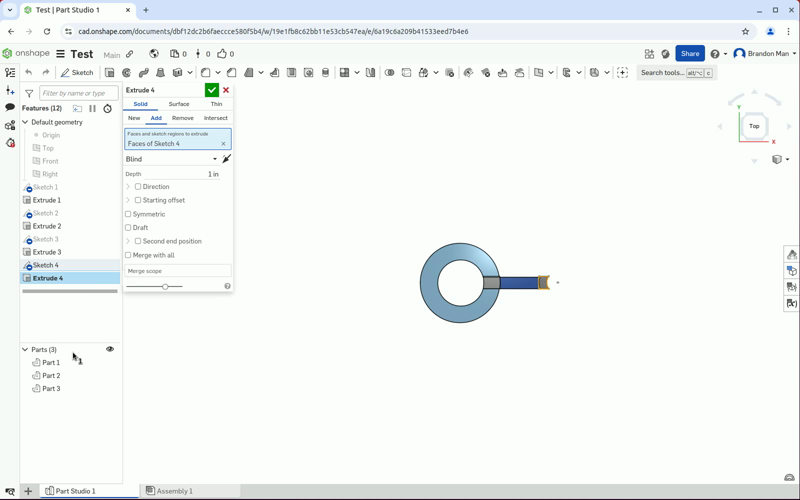
mouse_move(143, 106)
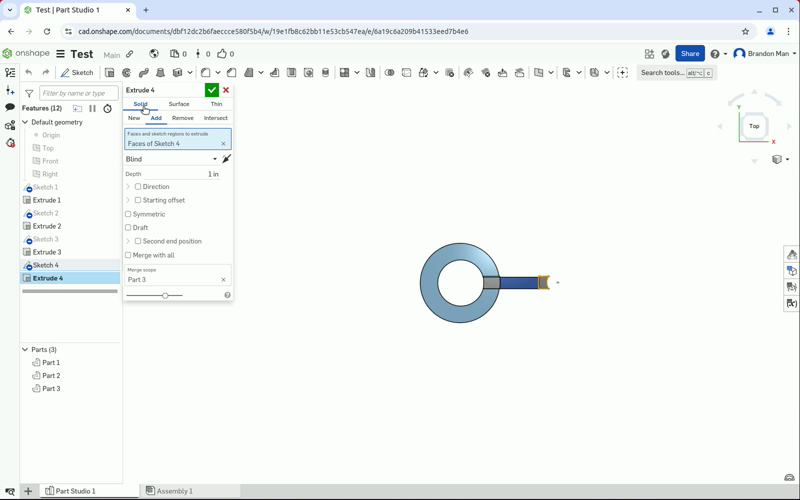
click(143, 106)
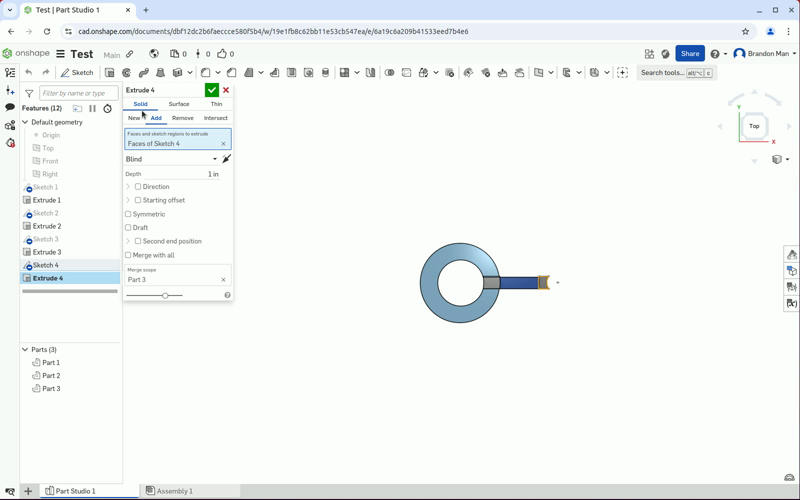
mouse_move(137, 120)
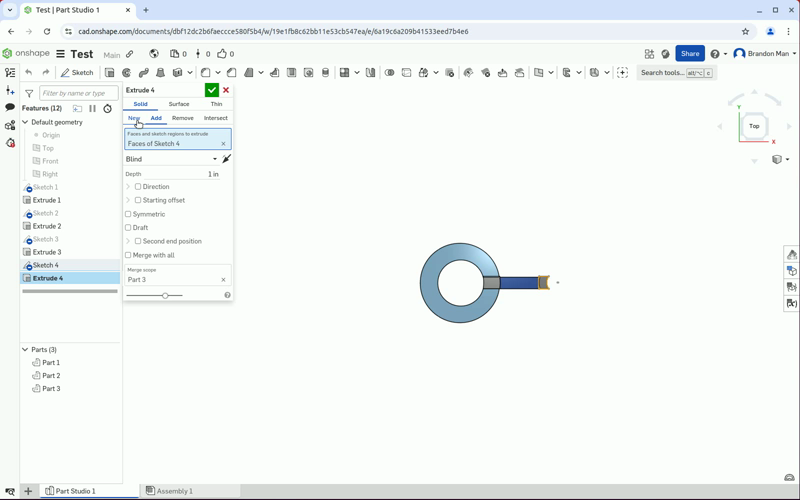
click(137, 120)
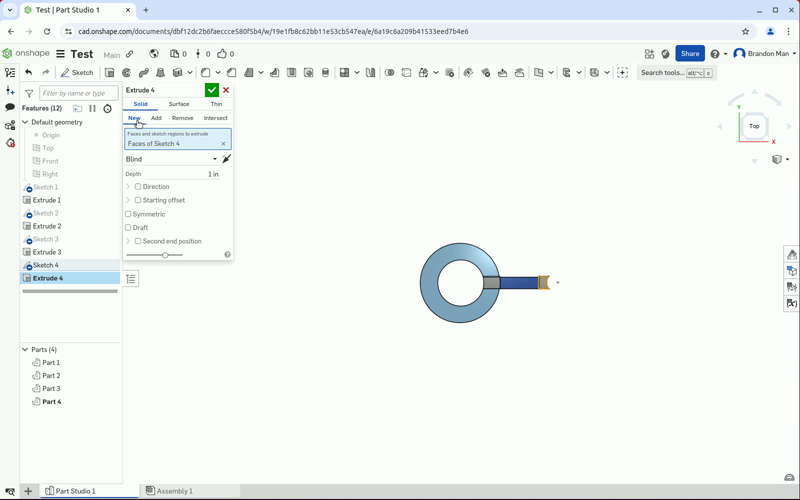
key(tab, 4)
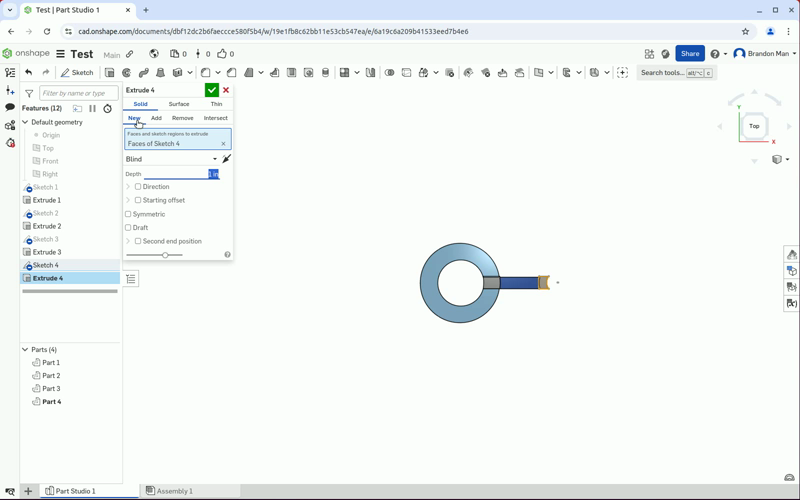
text(12.036)
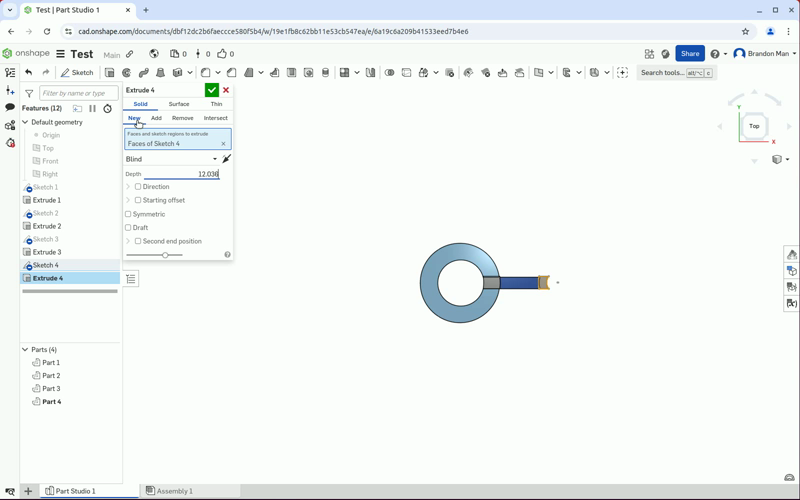
key(enter)
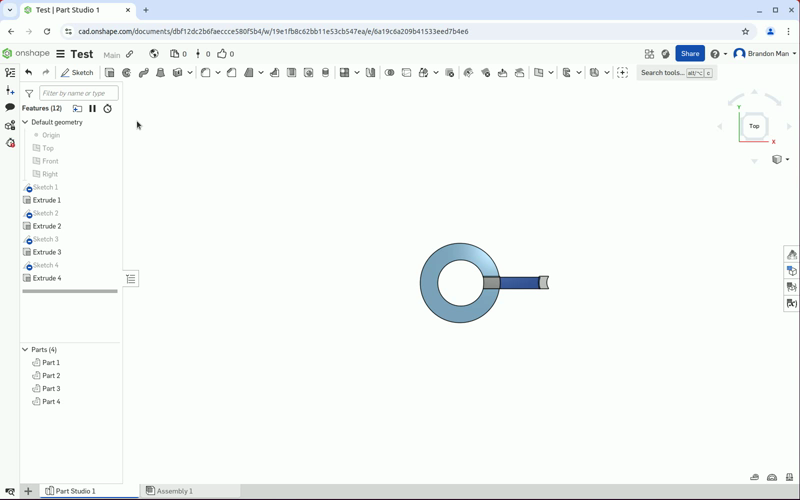
key(shift+h)
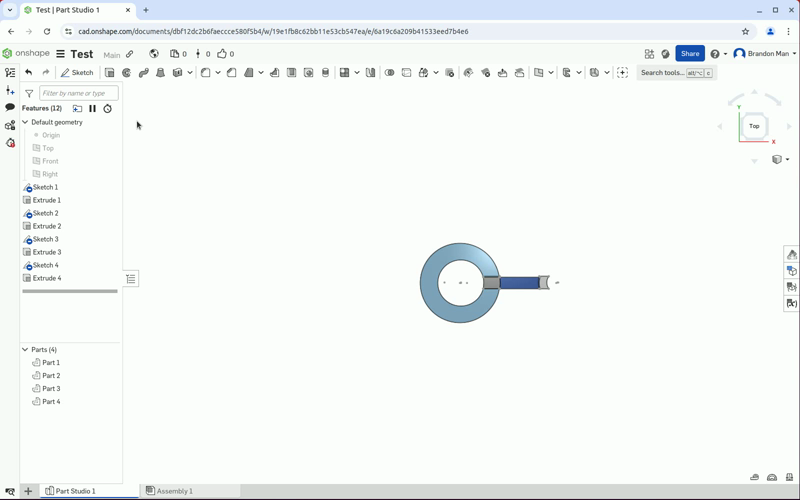
key(shift+h)
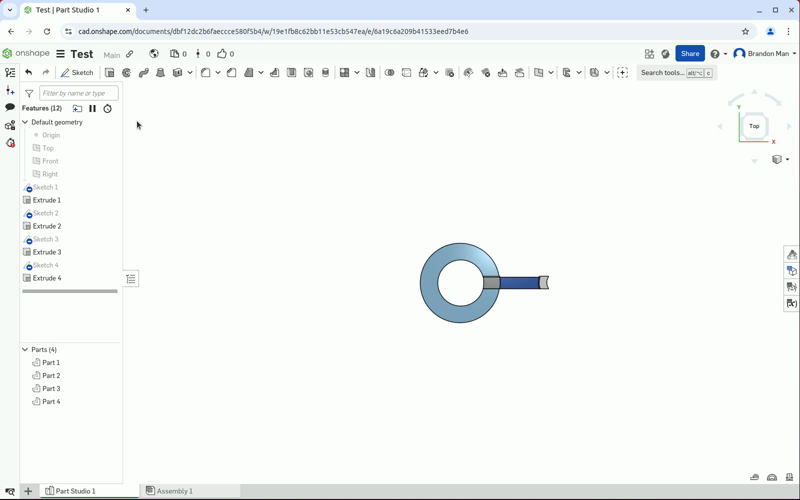
mouse_move(73, 189)
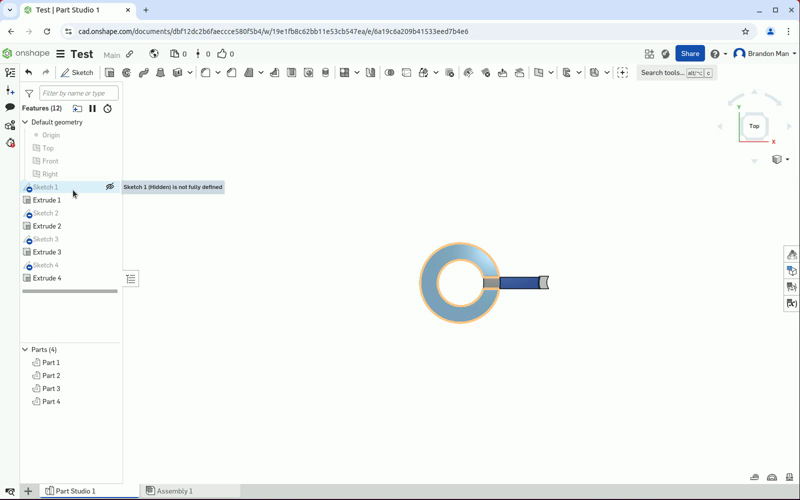
click(73, 189)
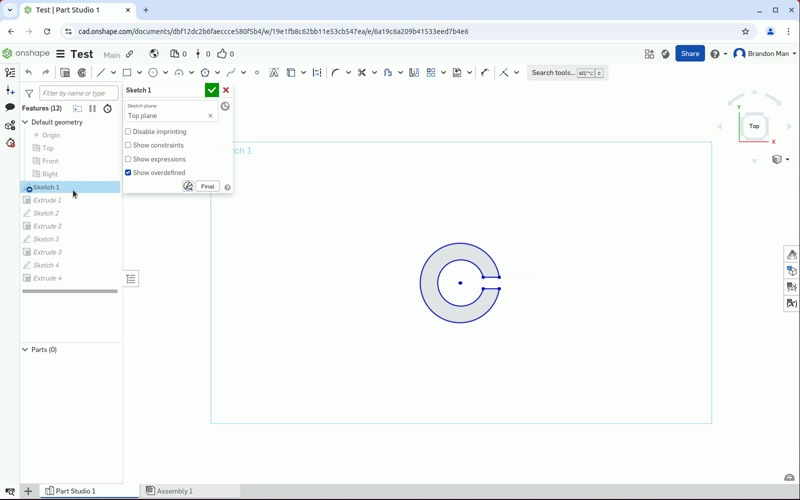
mouse_move(229, 92)
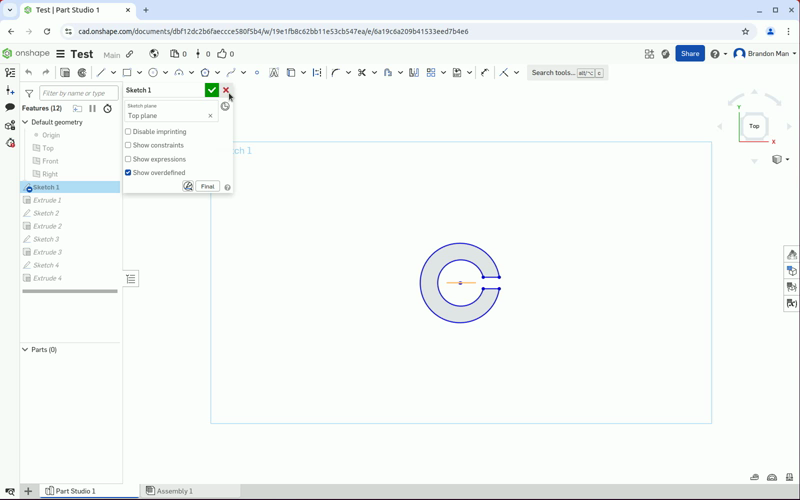
click(229, 92)
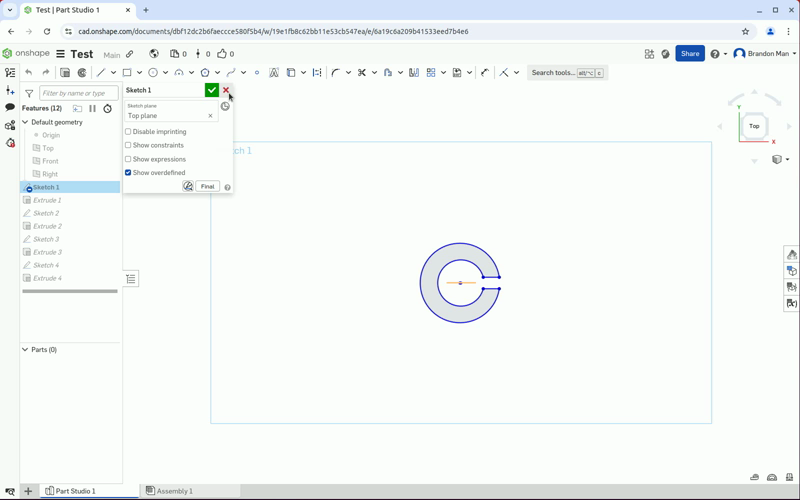
key(shift+s)
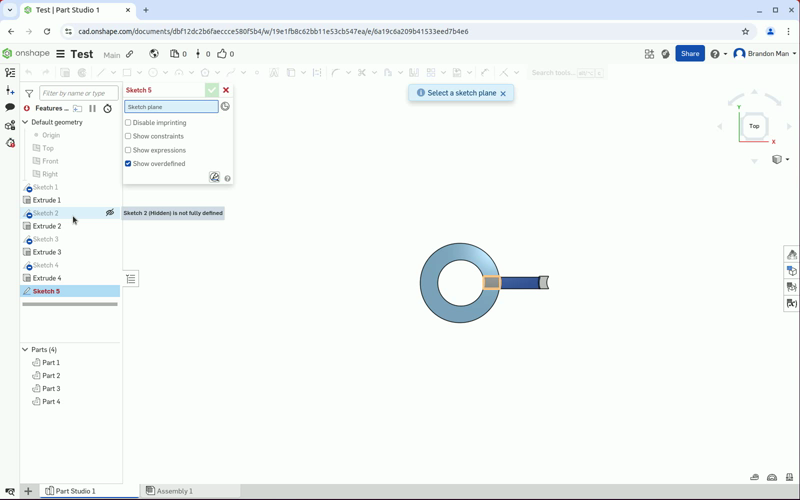
scroll(3)
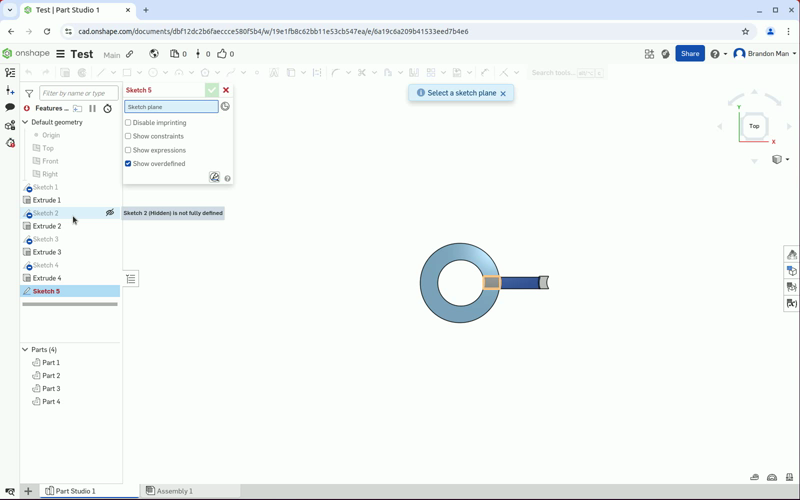
mouse_move(73, 150)
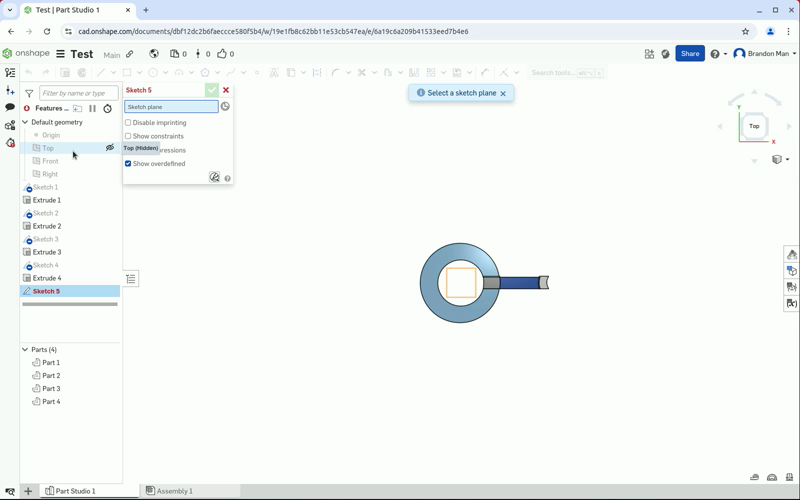
click(73, 150)
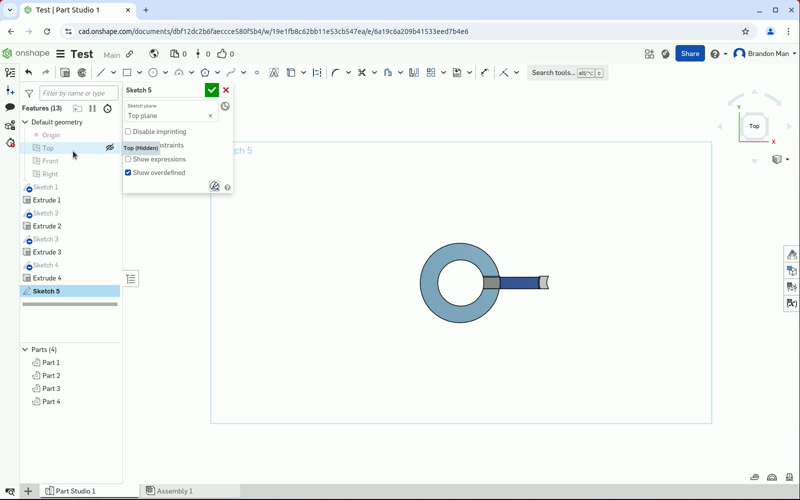
mouse_move(73, 352)
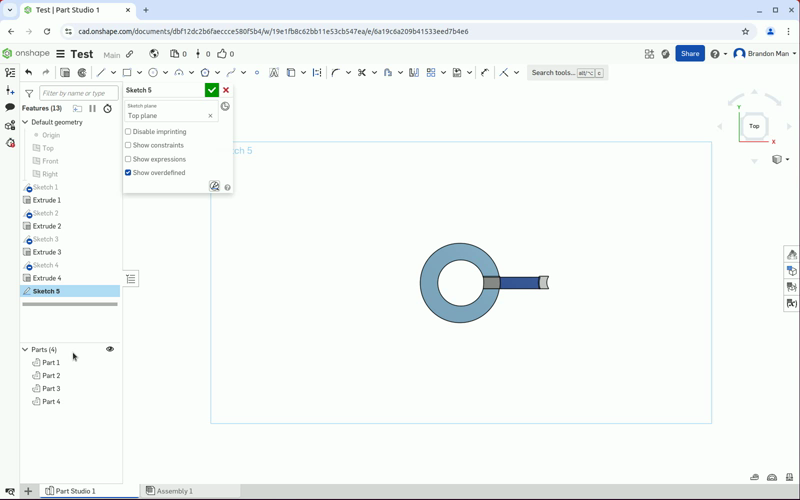
key(y)
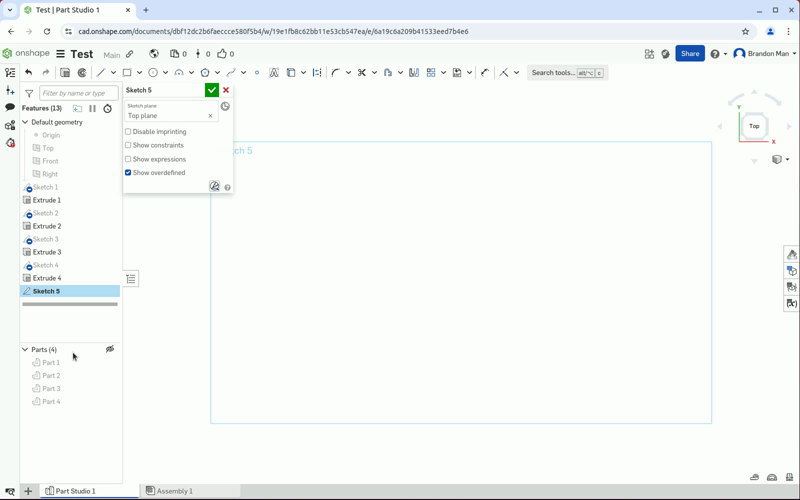
key(l)
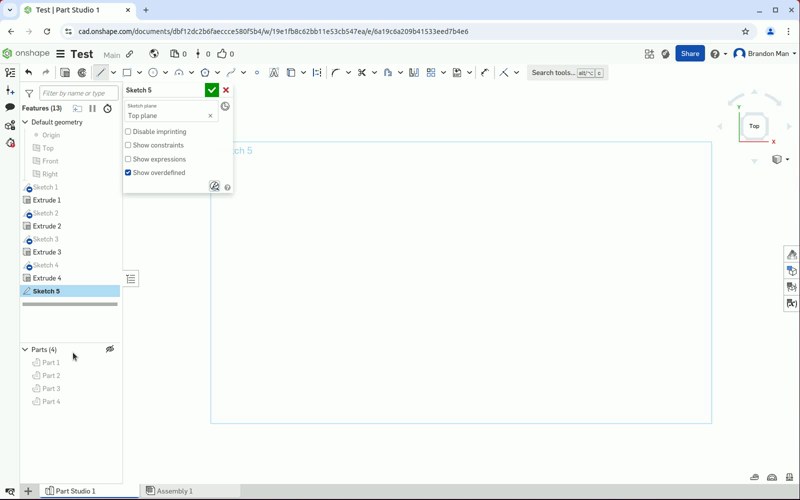
key_down(shift)
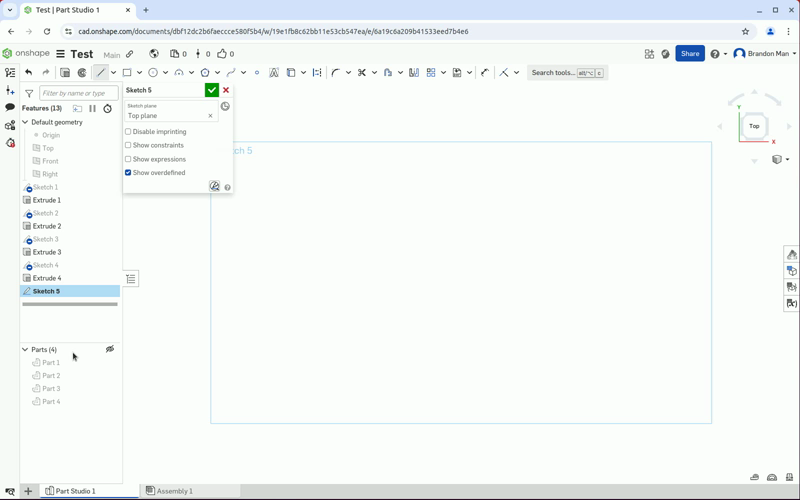
mouse_move(539, 288)
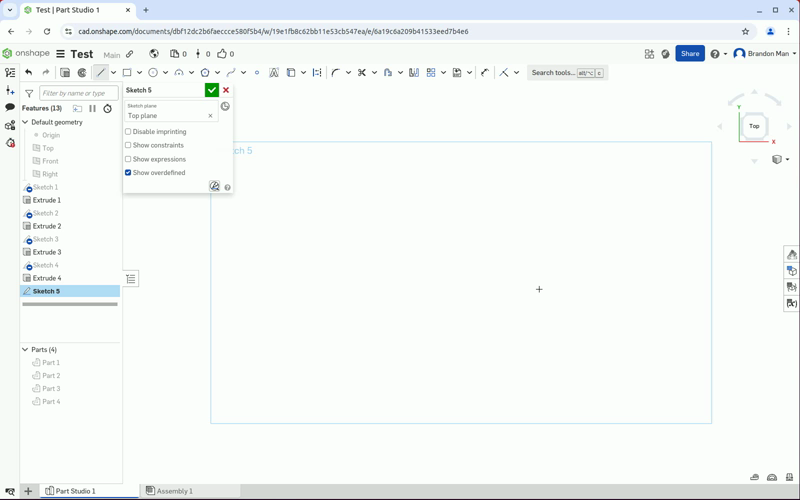
click(539, 288)
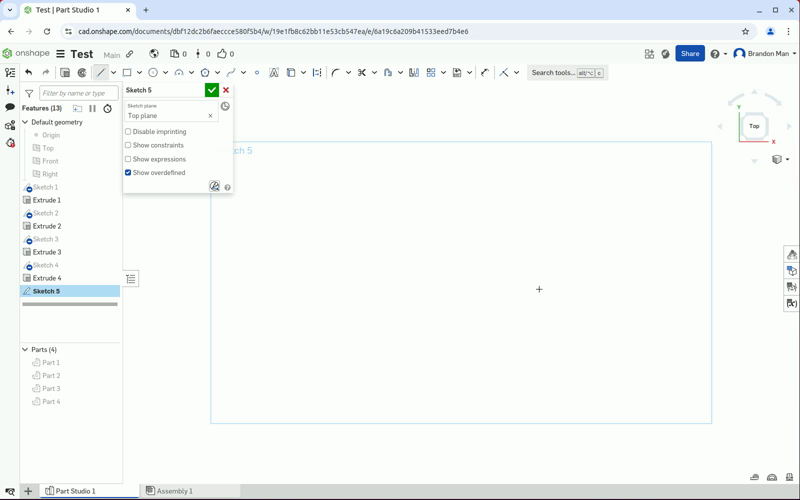
key_up(shift)
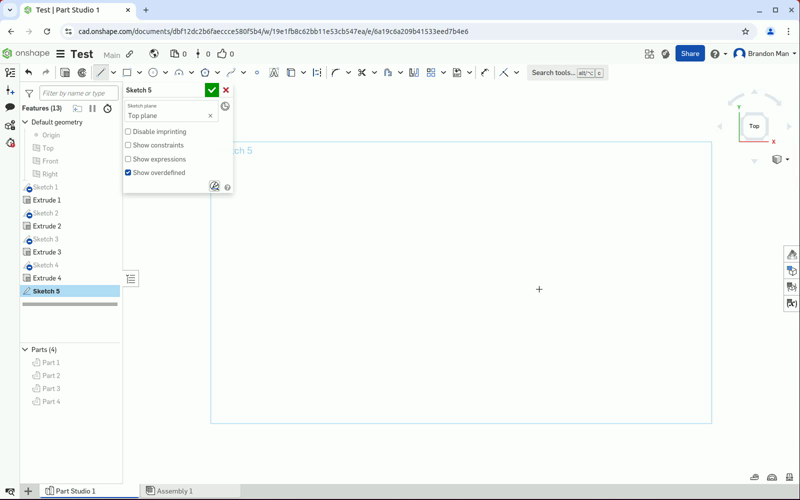
key_down(shift)
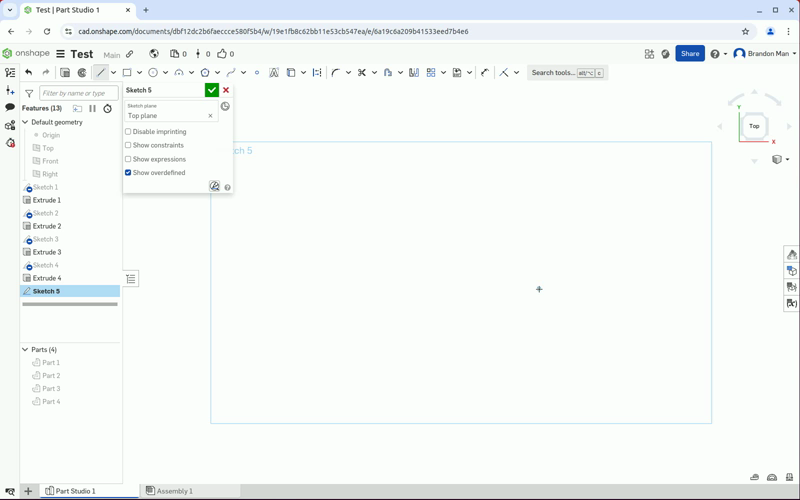
mouse_move(569, 288)
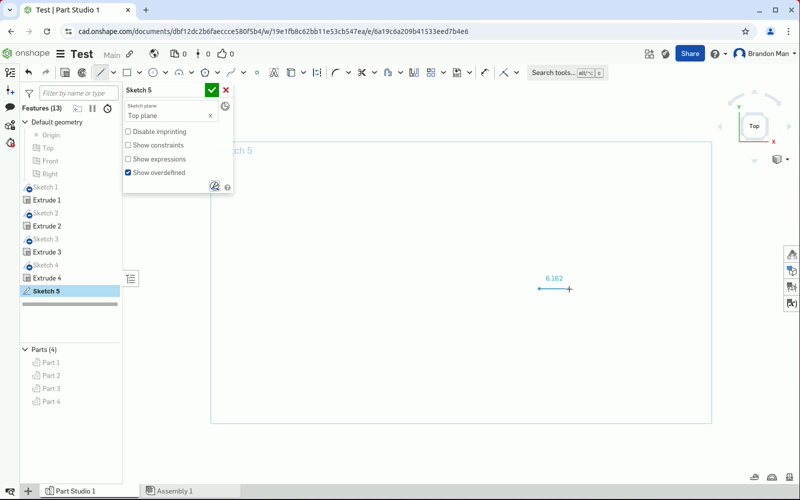
mouse_move(548, 288)
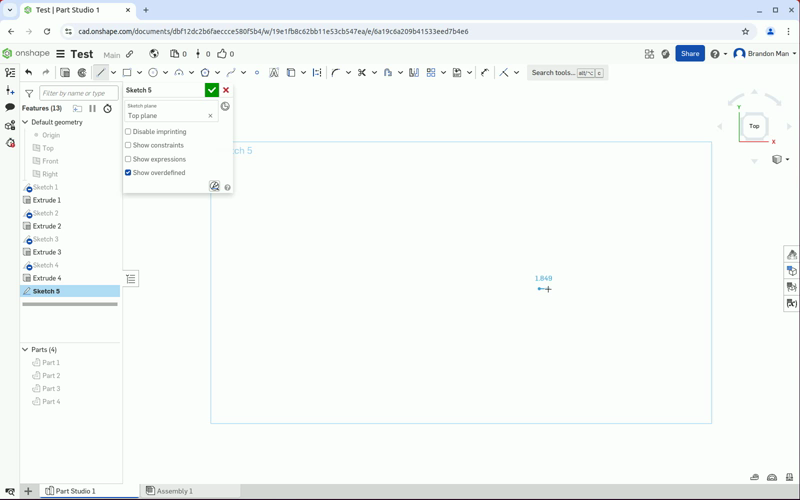
click(548, 288)
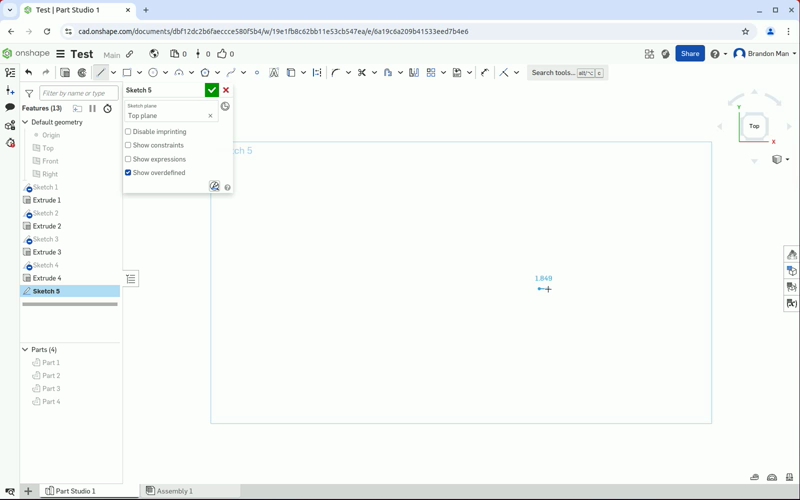
key_up(shift)
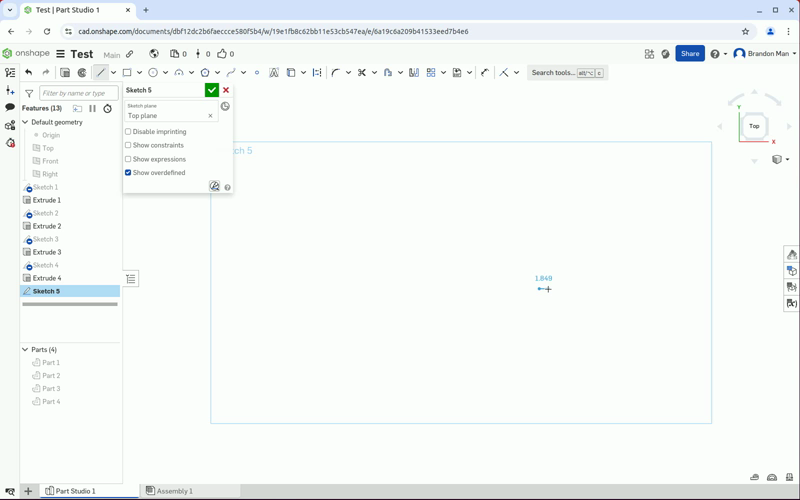
key(esc)
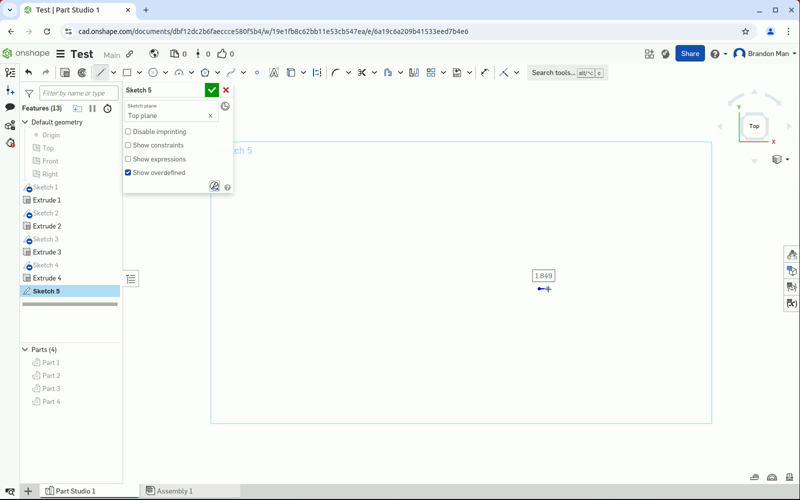
key(a)
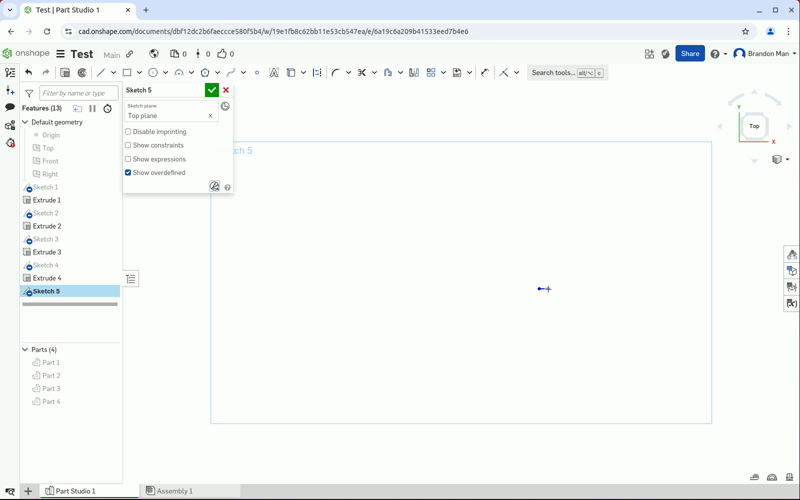
mouse_move(548, 288)
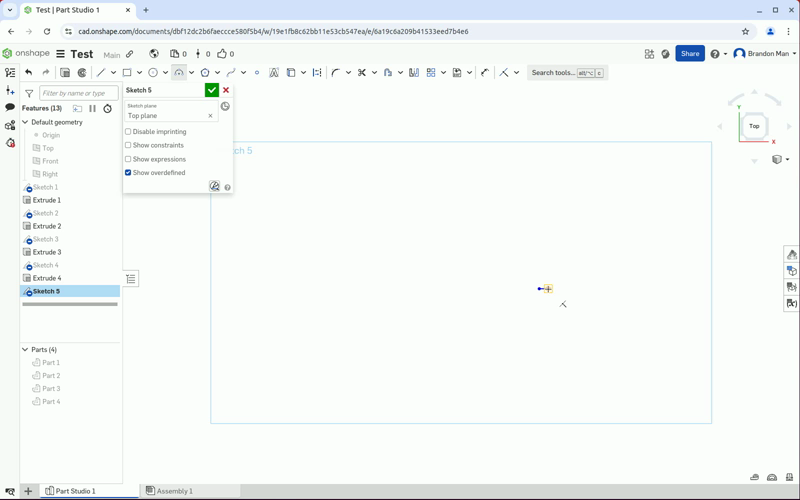
click(548, 288)
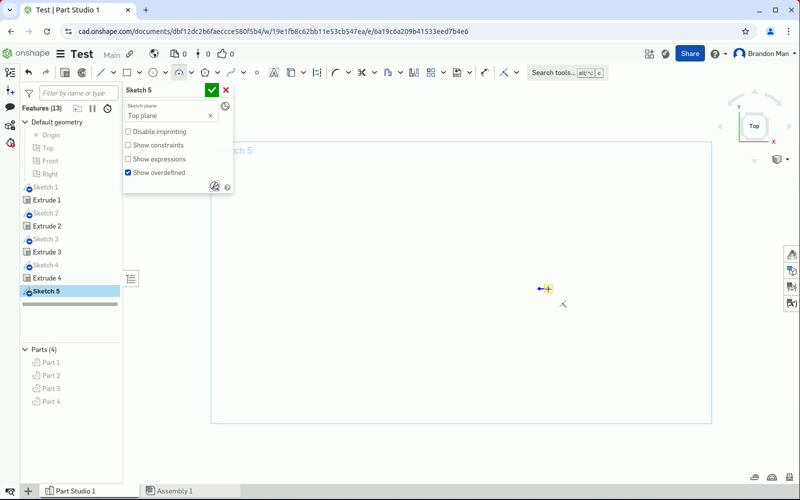
key_down(shift)
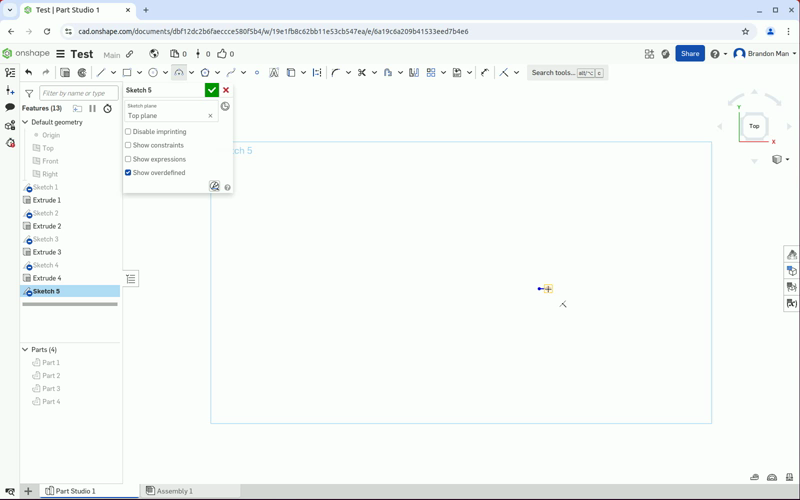
mouse_move(548, 276)
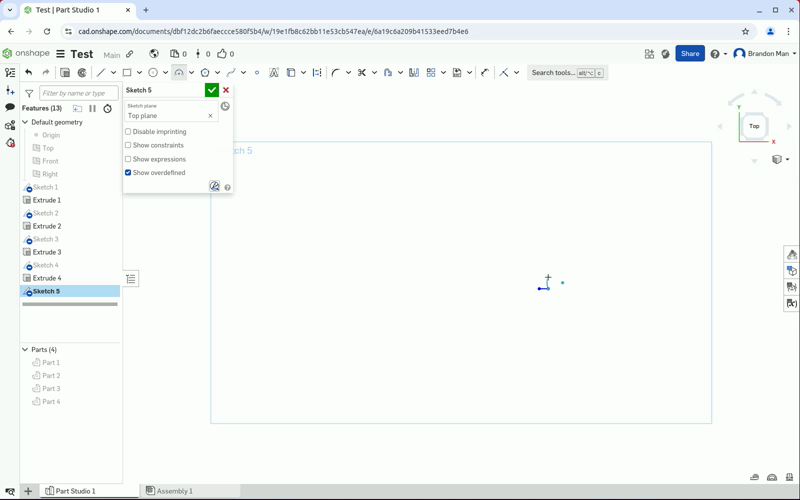
click(548, 276)
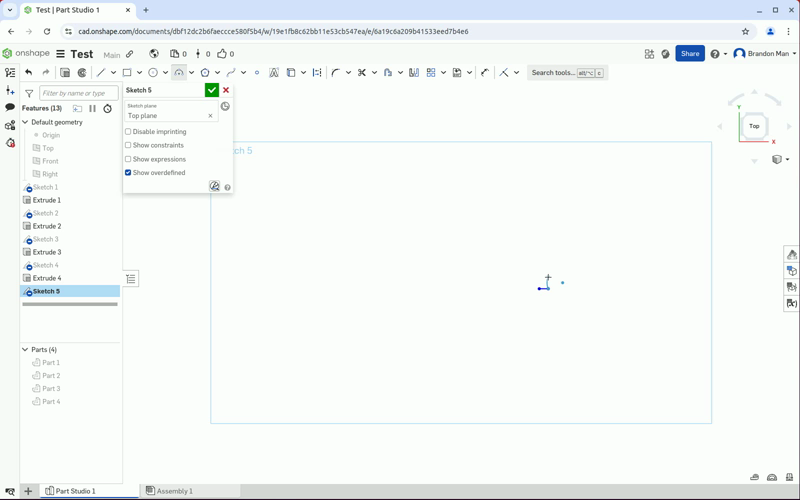
mouse_move(566, 282)
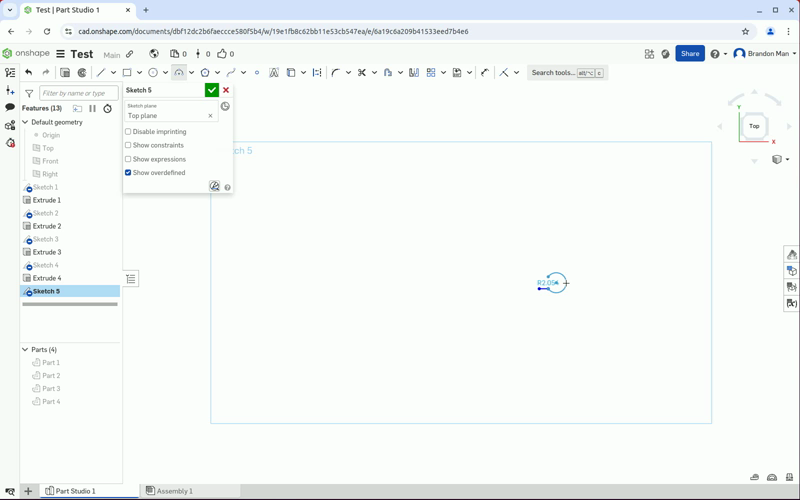
click(566, 282)
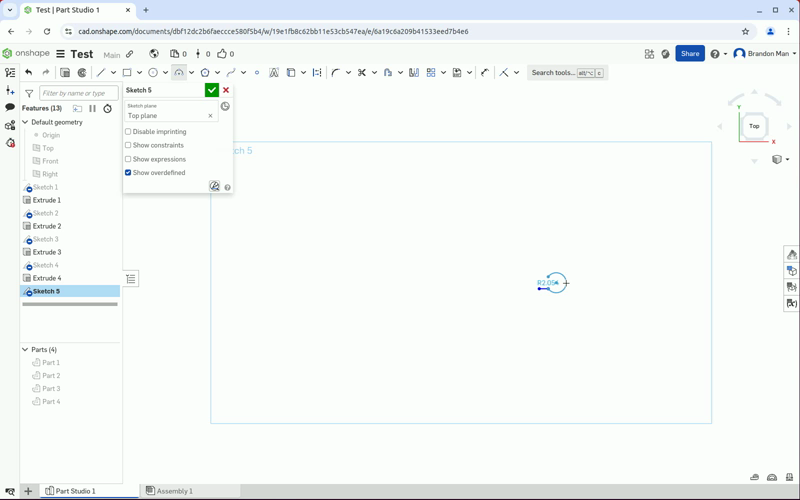
key_up(shift)
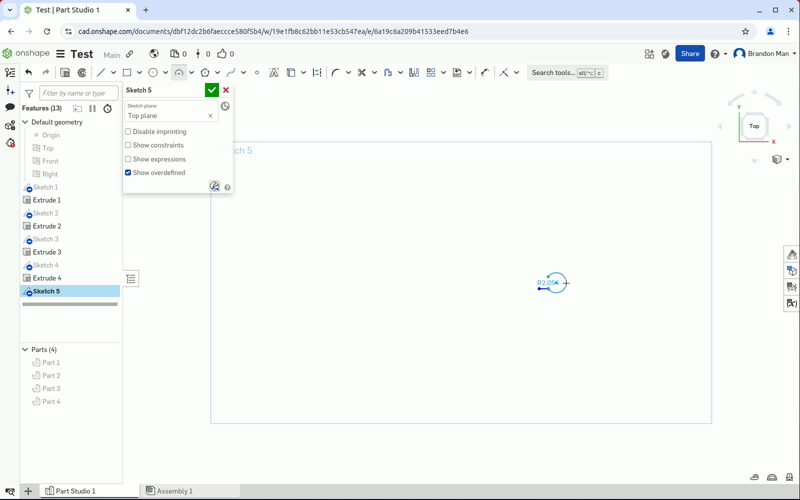
key(esc)
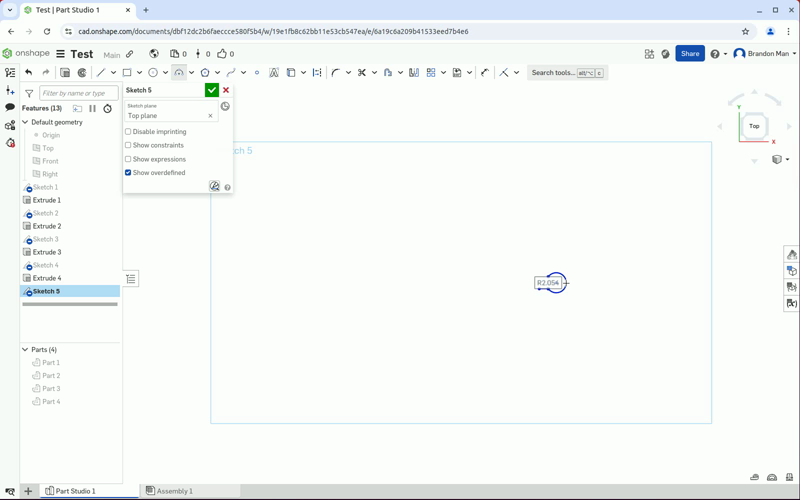
key(l)
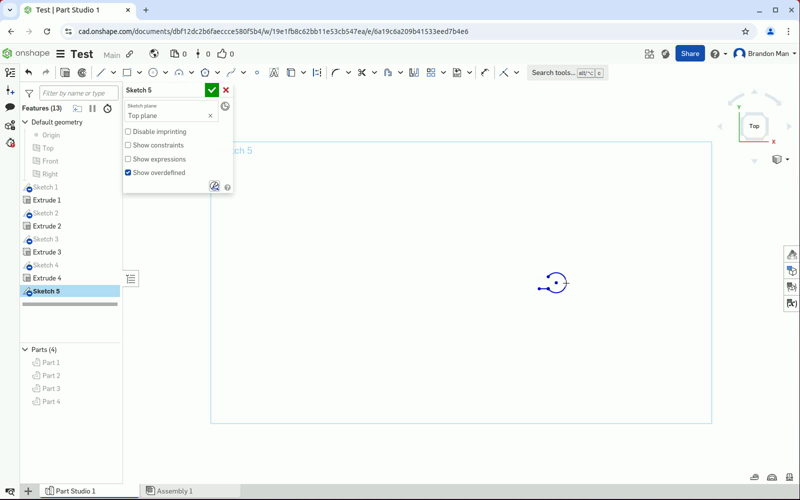
mouse_move(548, 276)
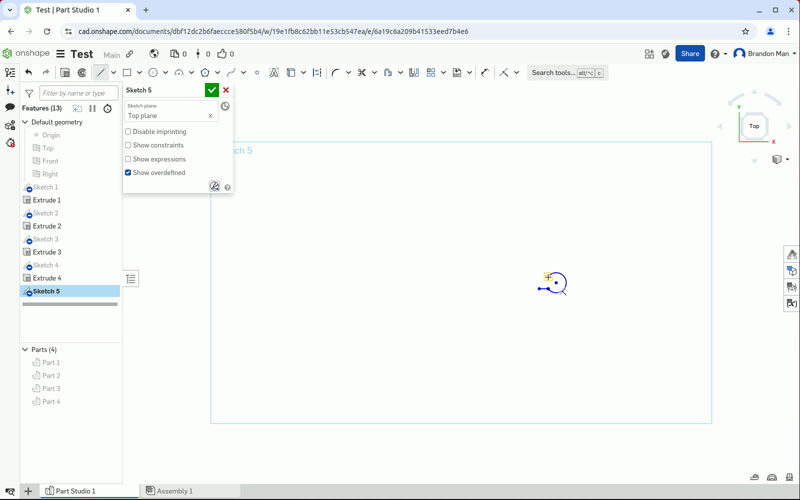
click(548, 276)
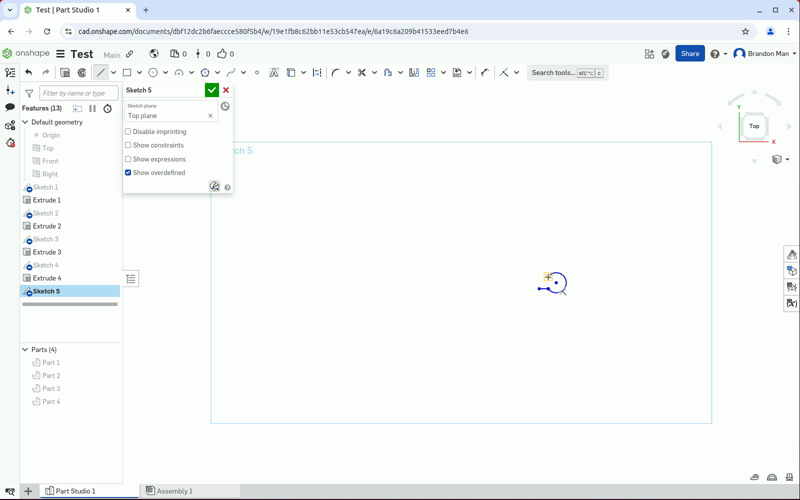
key_down(shift)
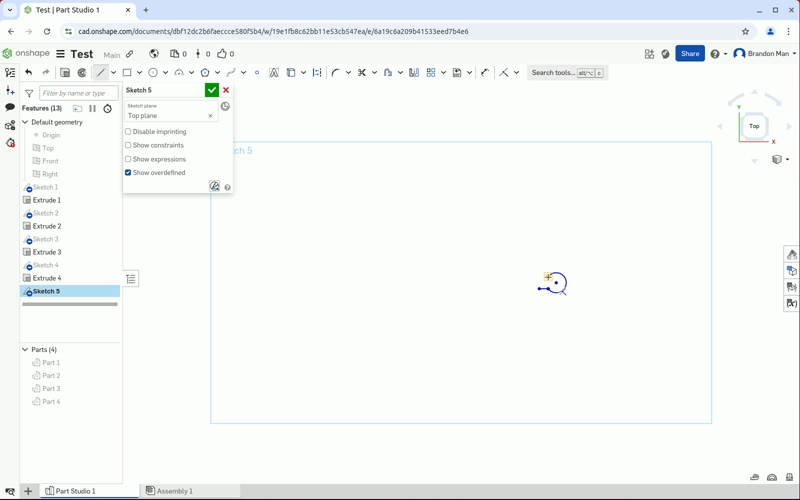
mouse_move(578, 276)
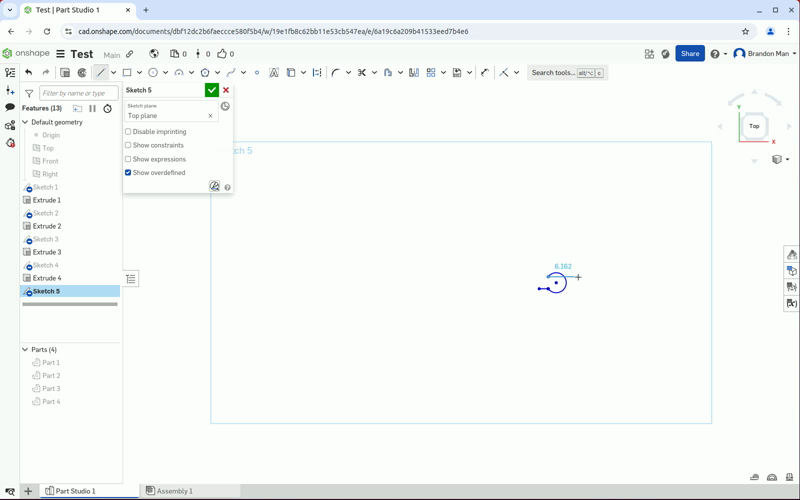
mouse_move(539, 276)
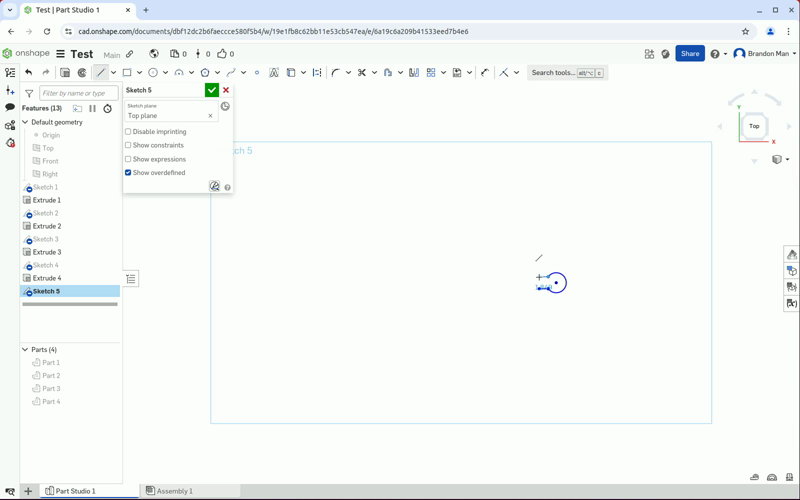
click(539, 276)
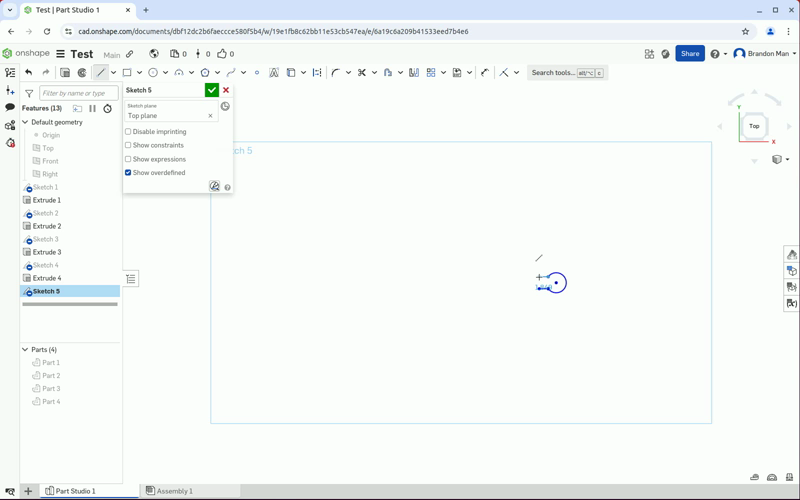
key_up(shift)
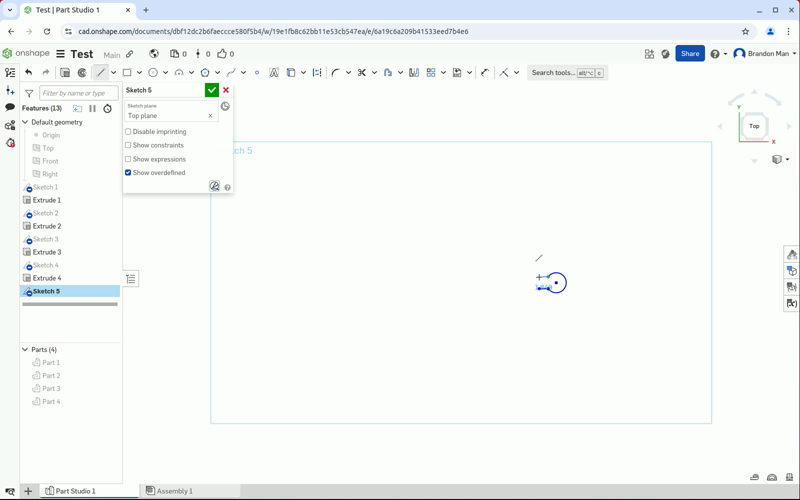
key(esc)
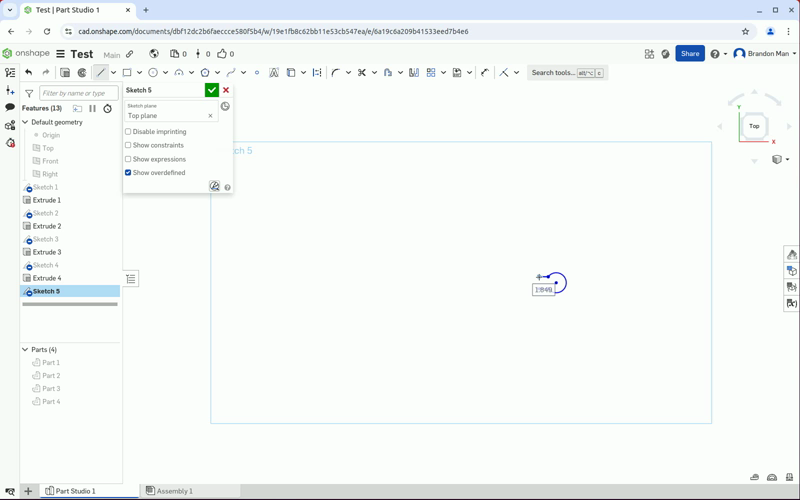
key(a)
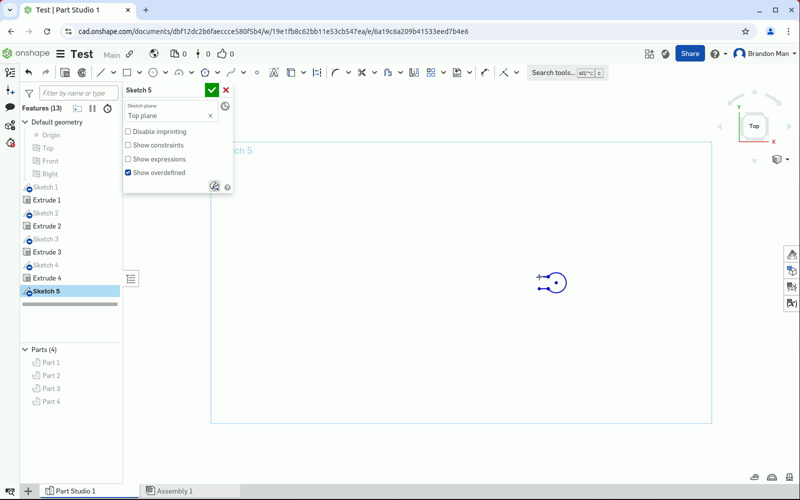
mouse_move(539, 276)
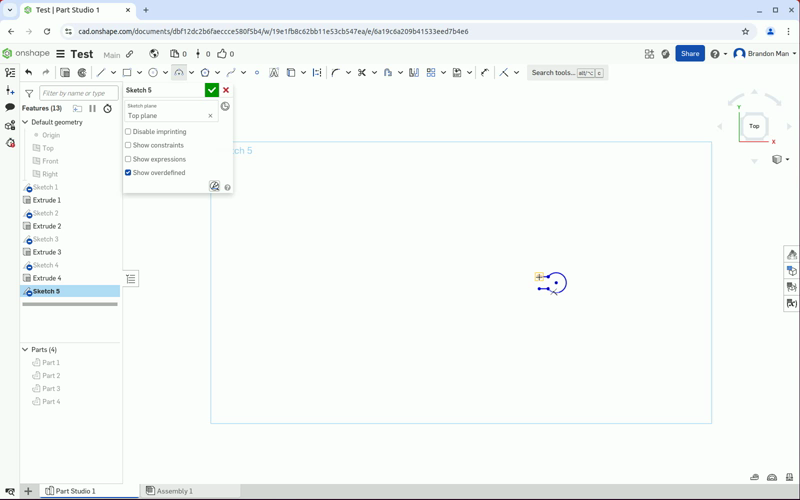
click(539, 276)
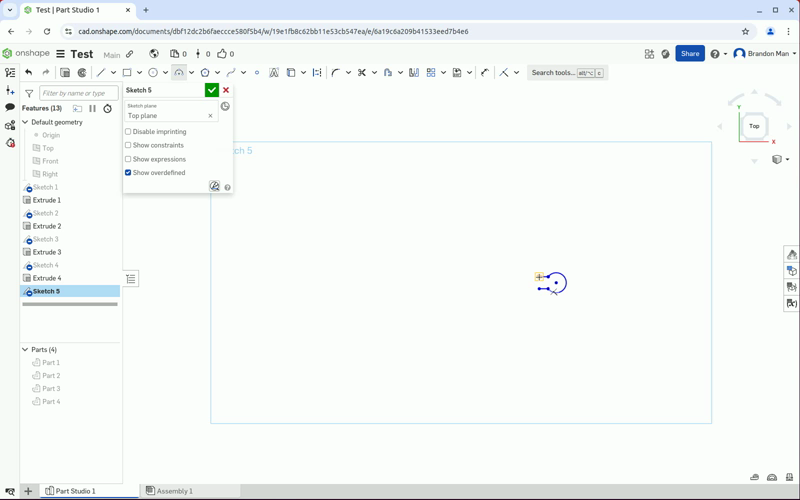
mouse_move(539, 288)
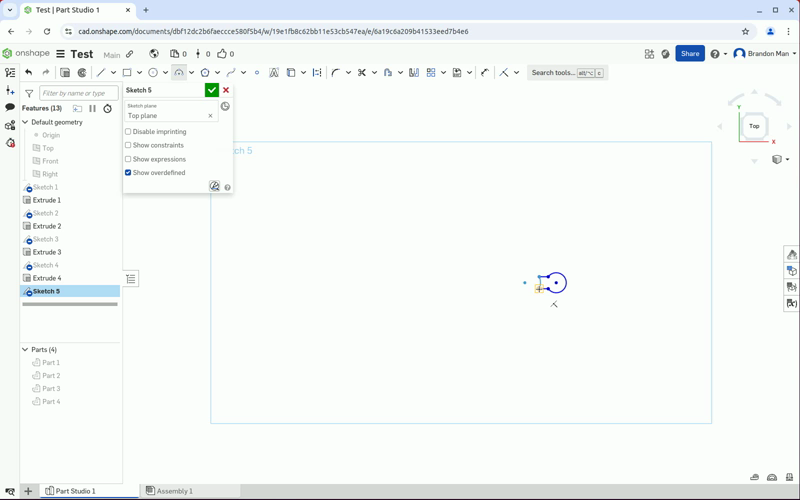
click(539, 288)
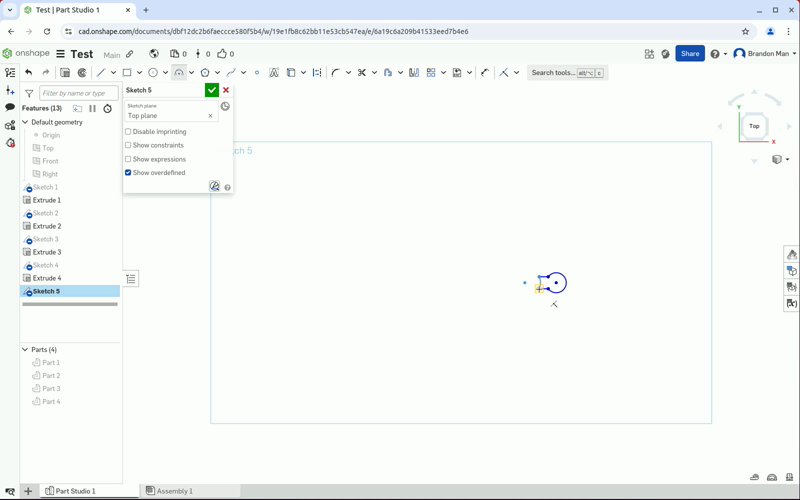
key_down(shift)
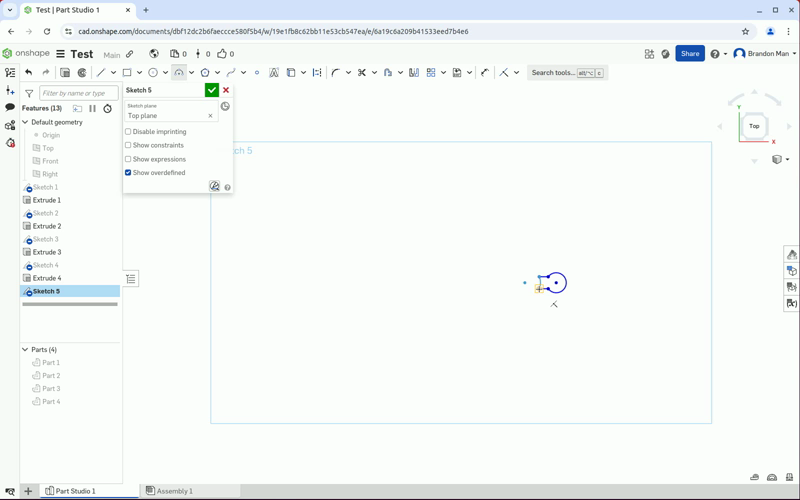
mouse_move(574, 282)
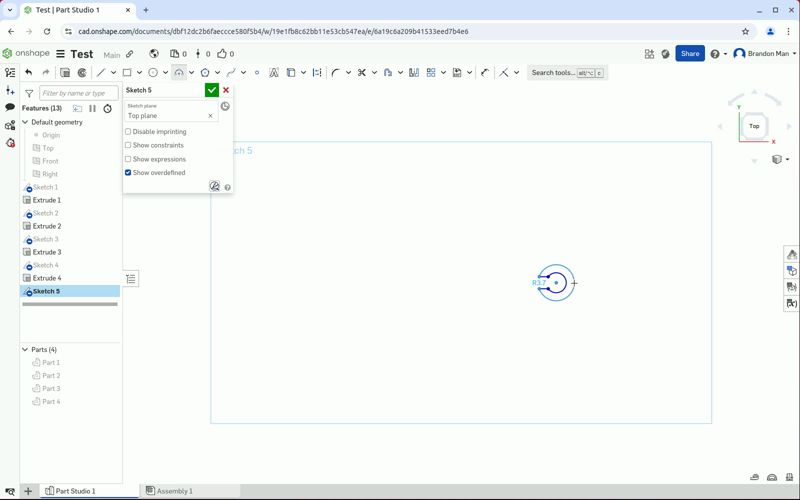
click(574, 282)
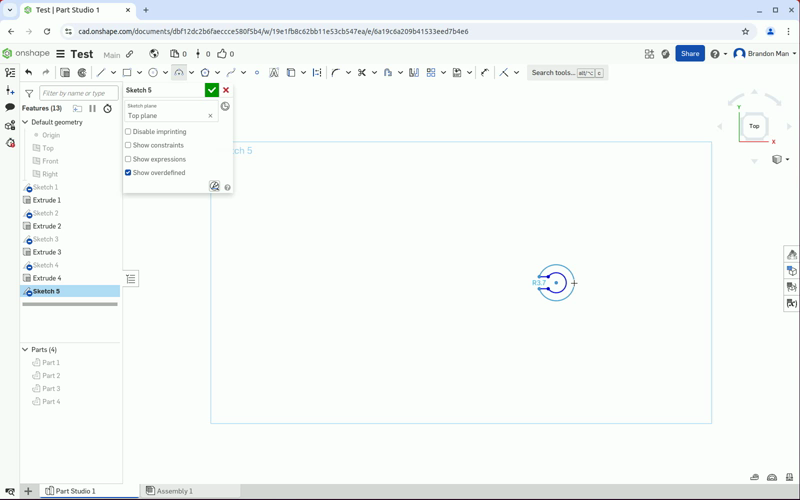
key_up(shift)
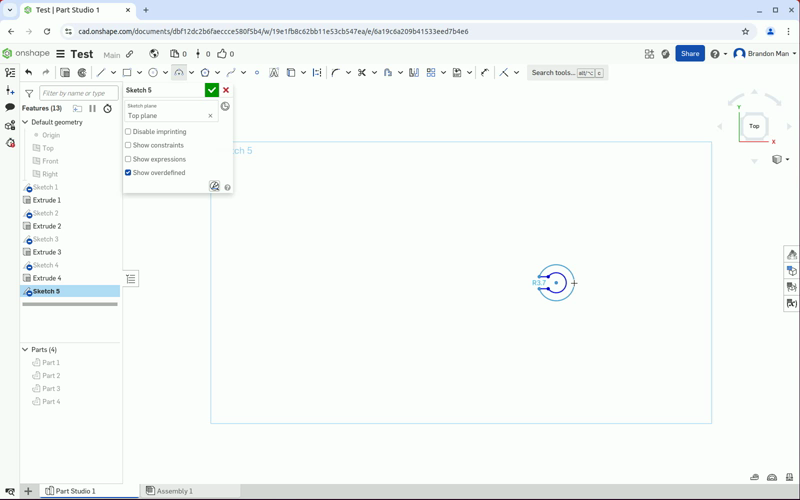
key(esc)
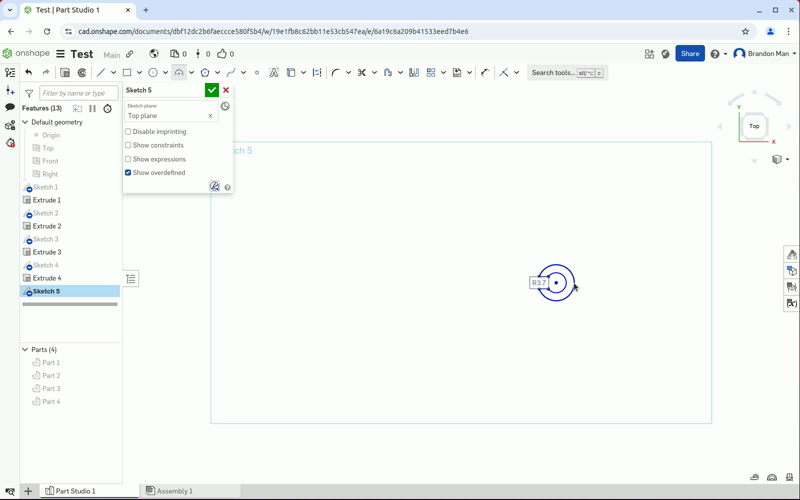
mouse_move(563, 297)
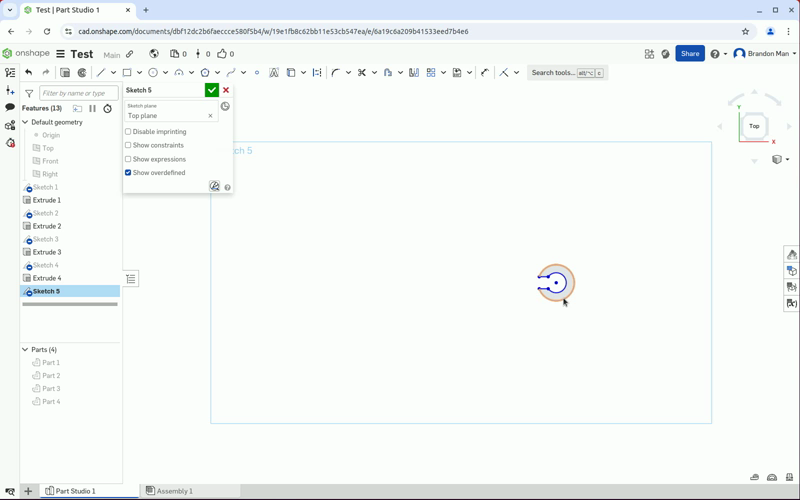
scroll(6)
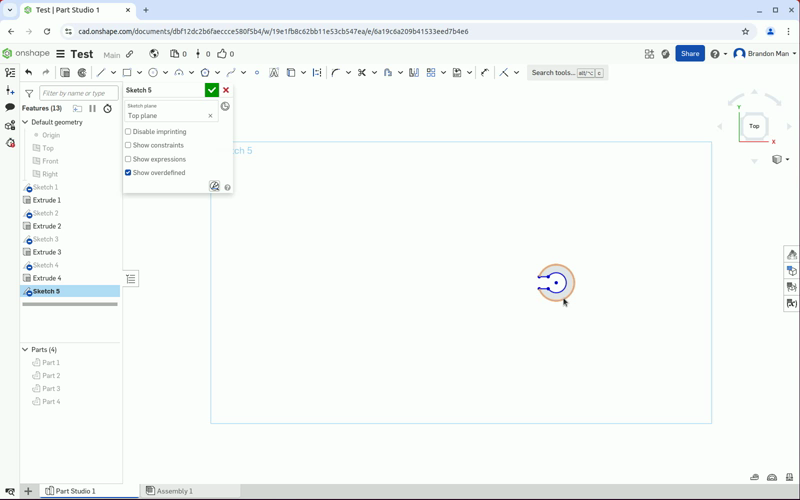
scroll(6)
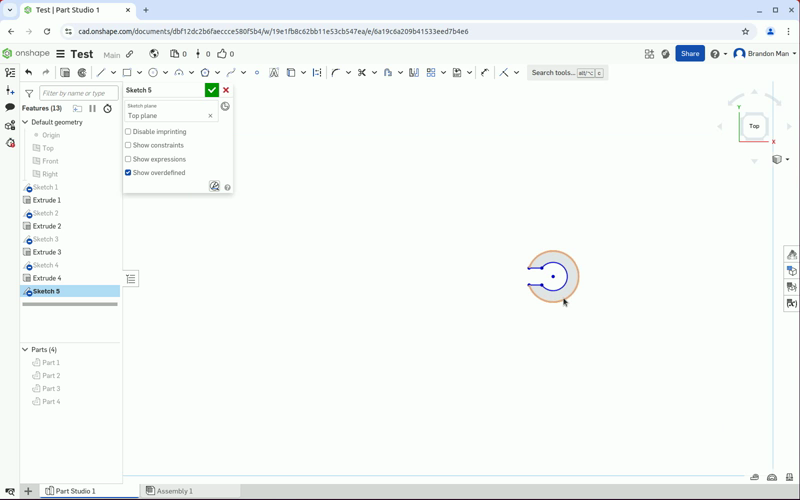
scroll(6)
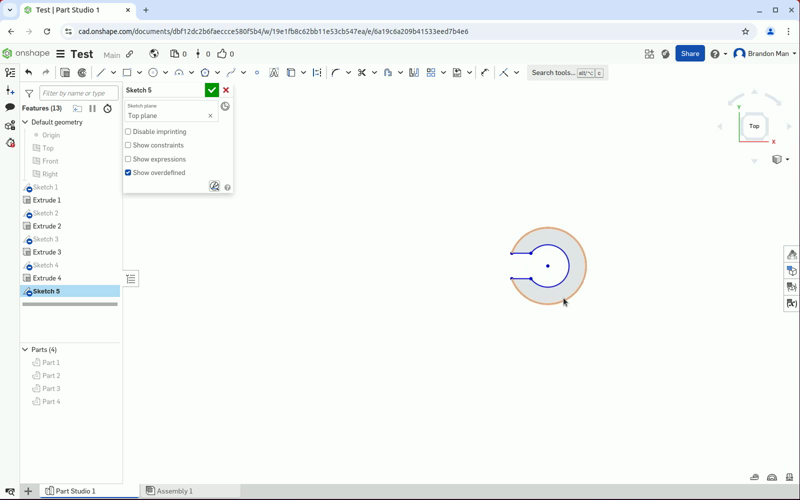
scroll(6)
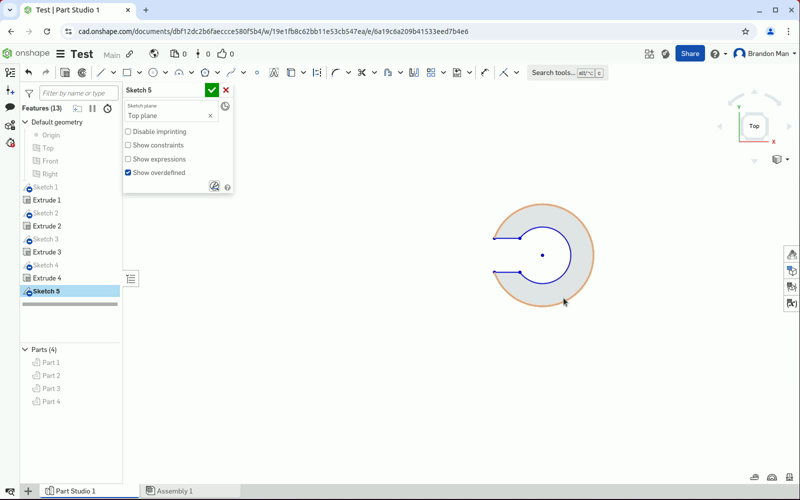
scroll(6)
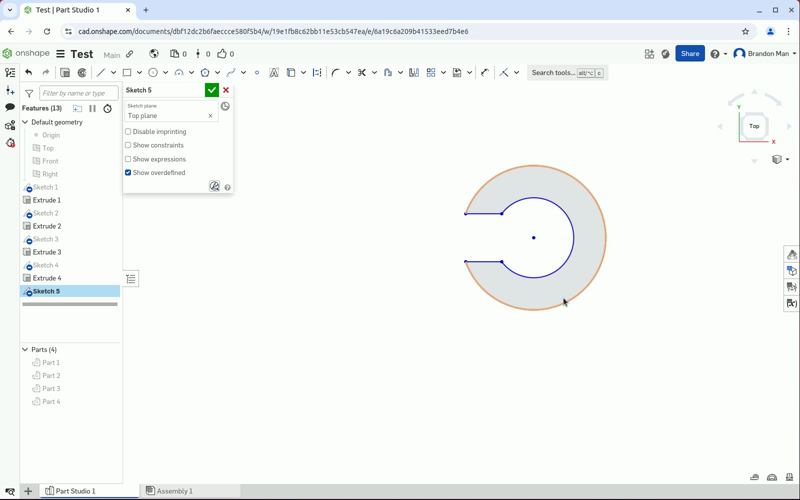
scroll(6)
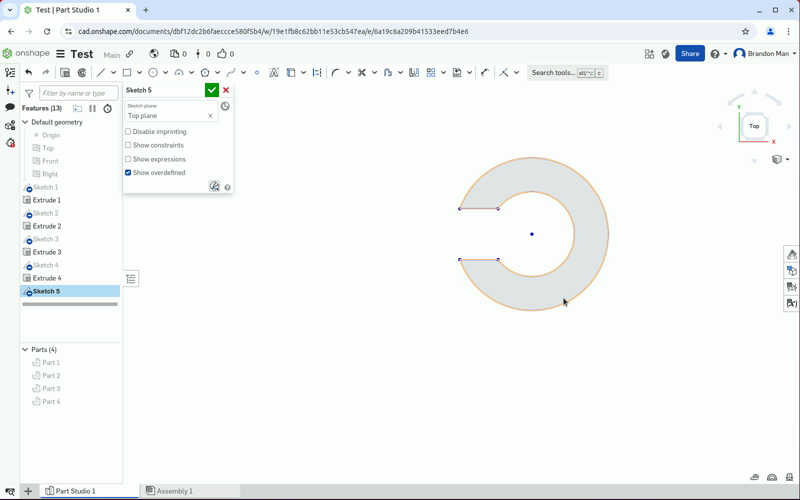
scroll(6)
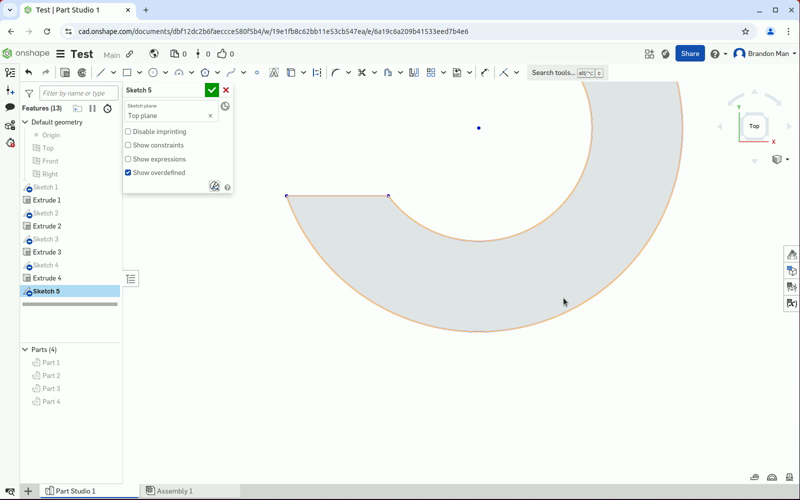
click(563, 297)
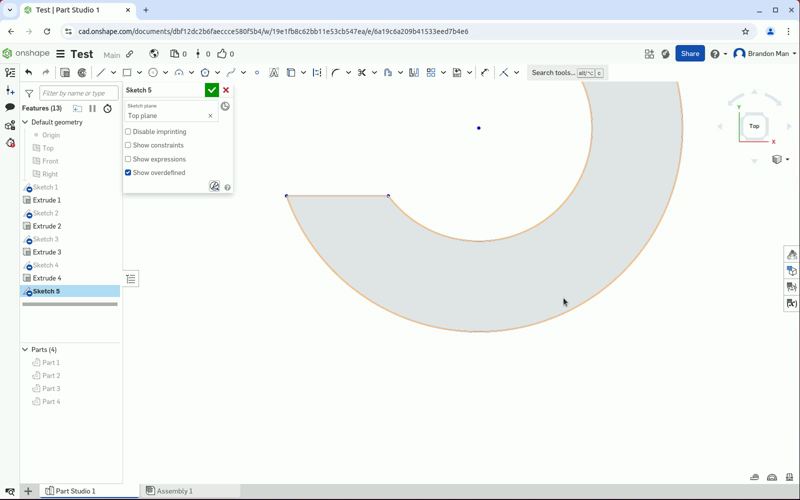
scroll(-6)
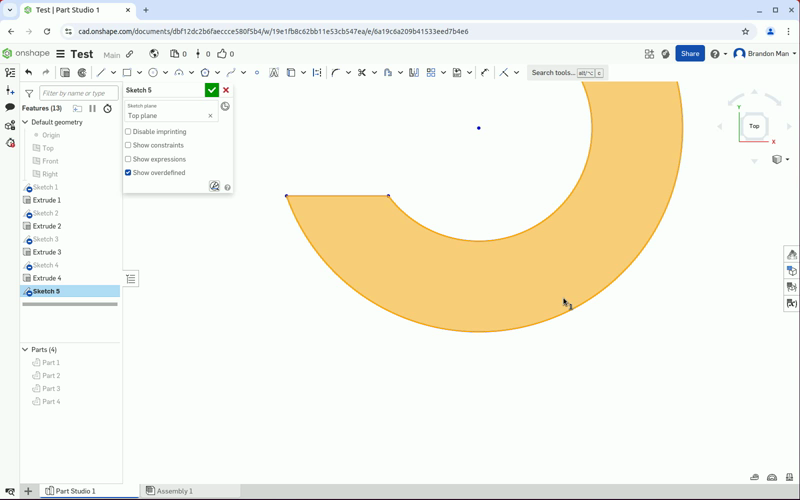
scroll(-6)
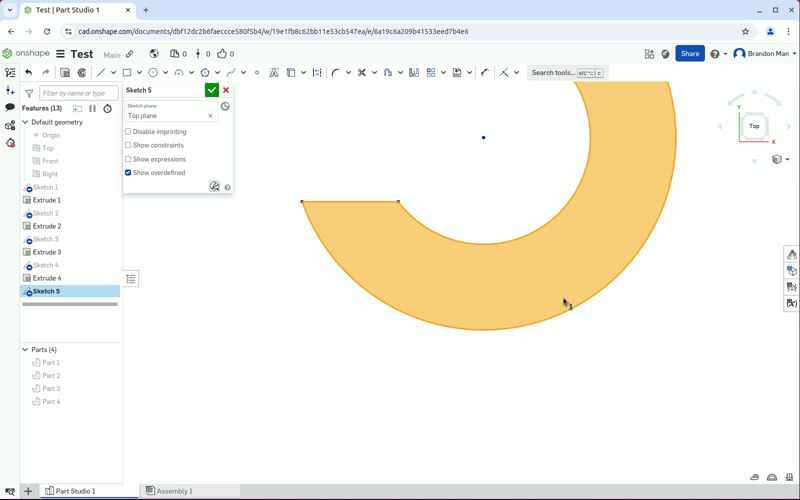
scroll(-6)
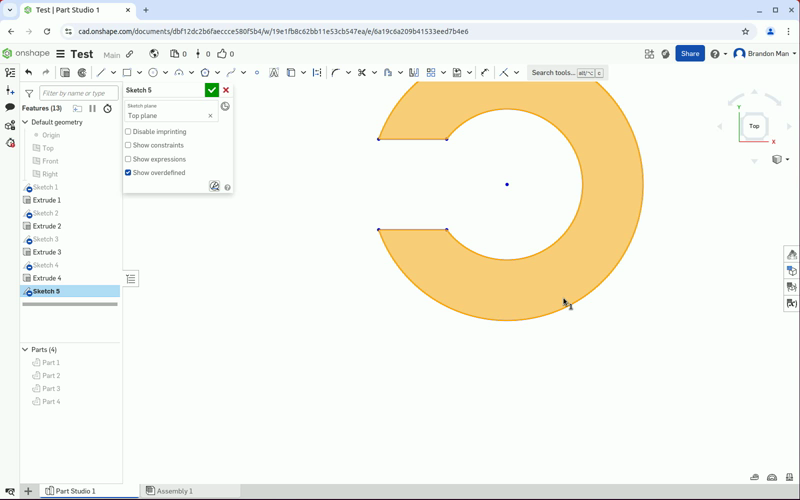
scroll(-6)
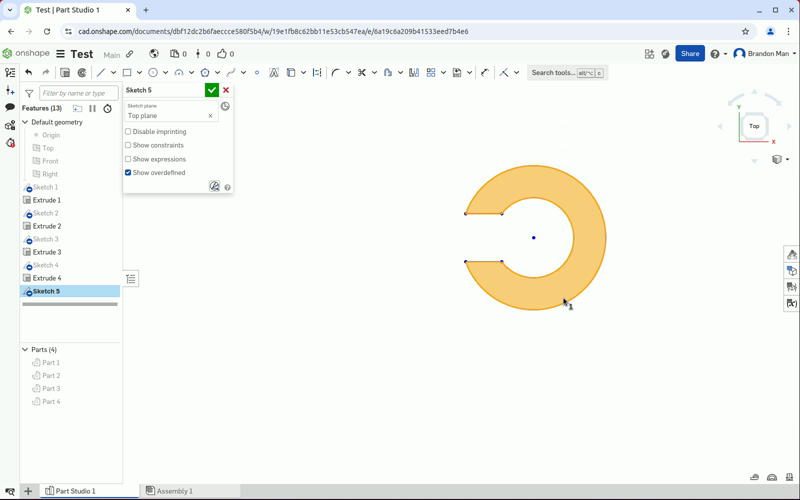
scroll(-6)
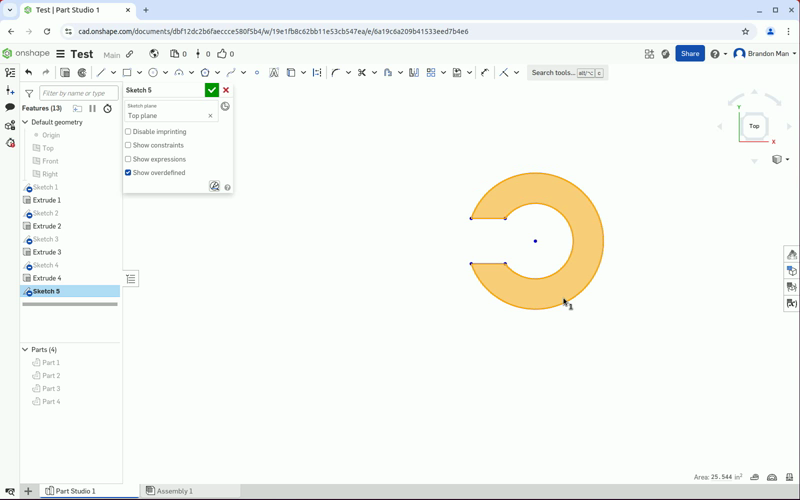
scroll(-6)
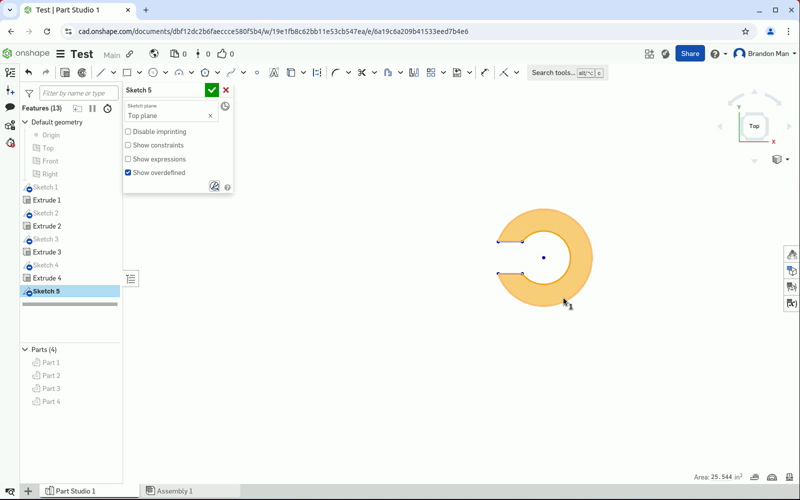
scroll(-6)
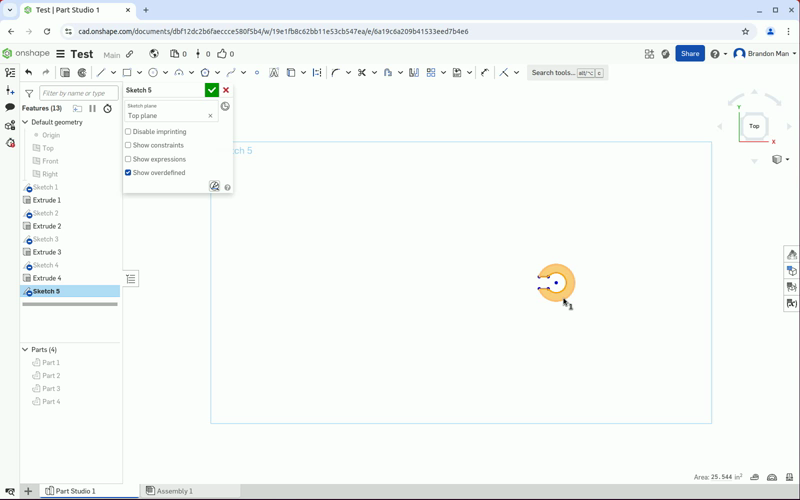
mouse_move(73, 352)
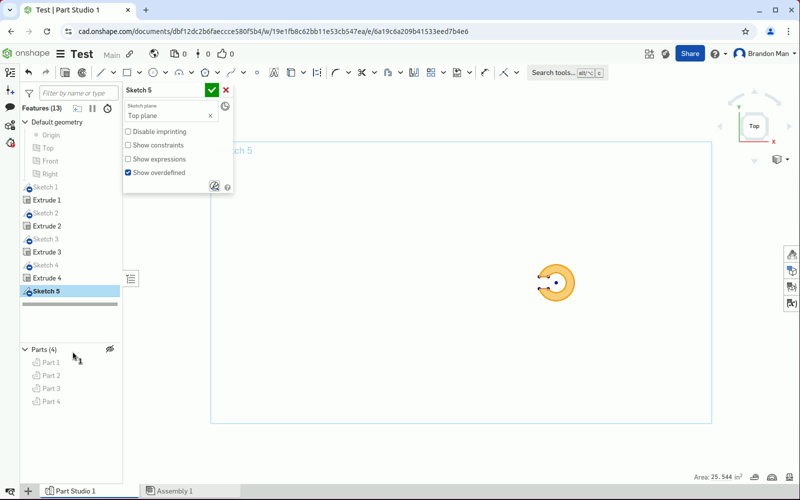
key(shift+y)
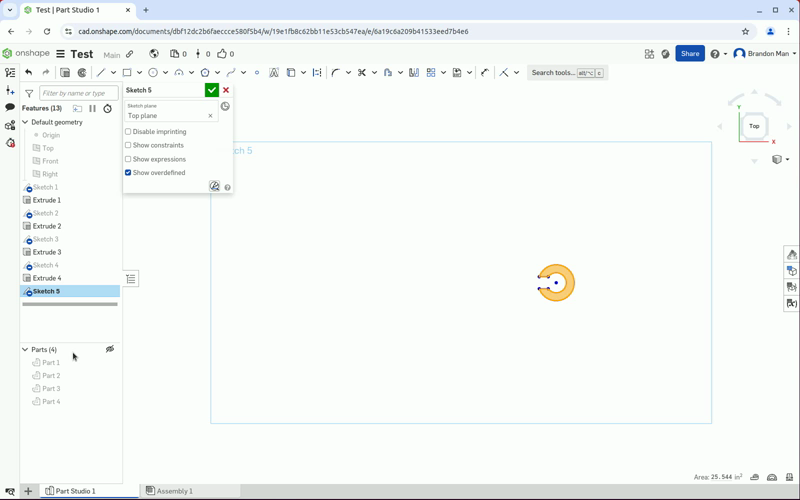
key(shift+e)
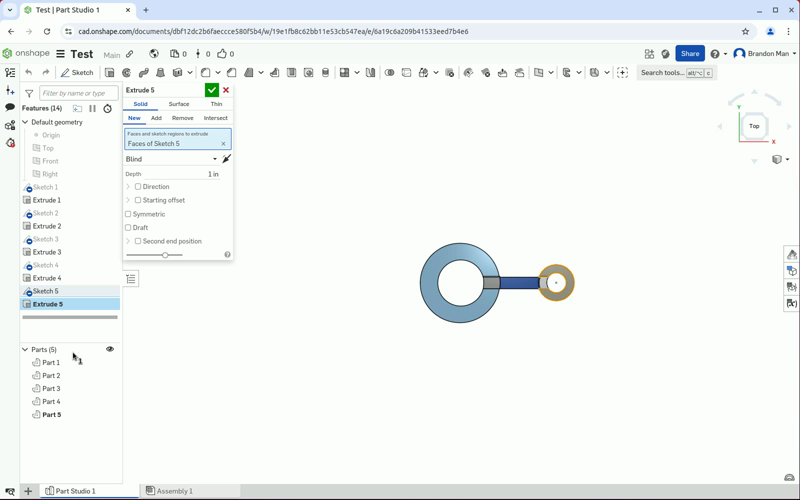
mouse_move(143, 106)
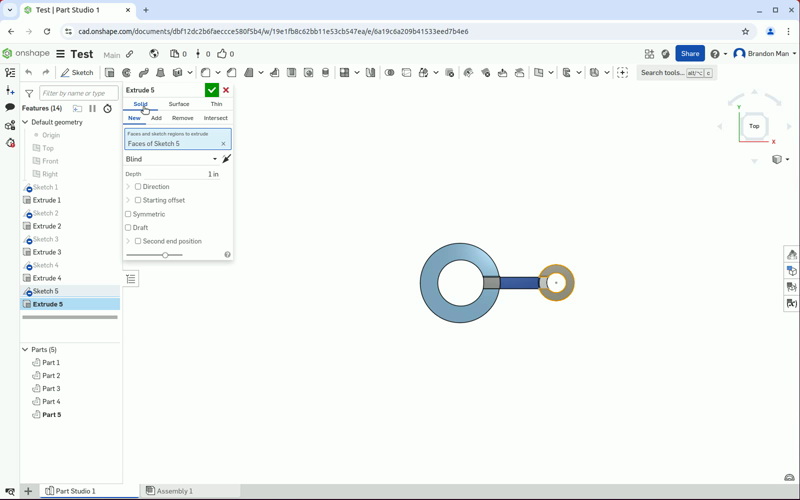
click(143, 106)
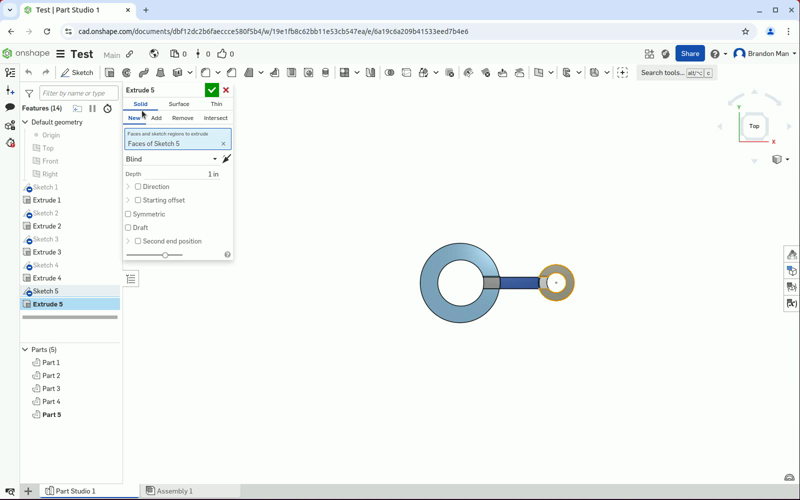
mouse_move(137, 120)
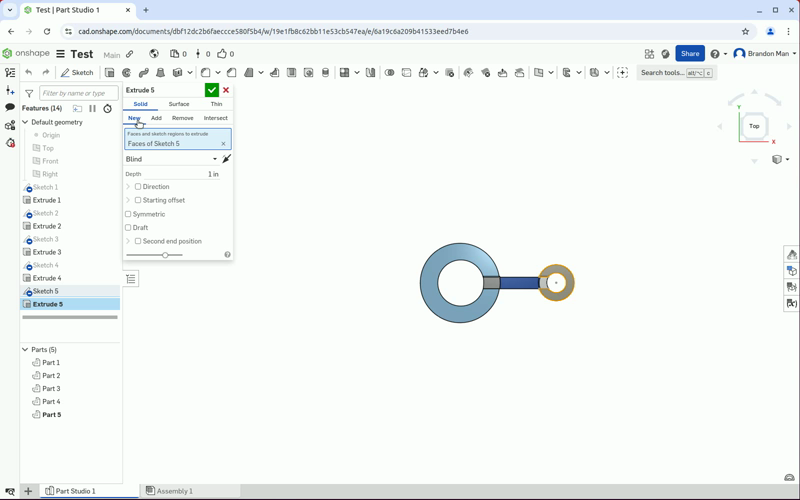
click(137, 120)
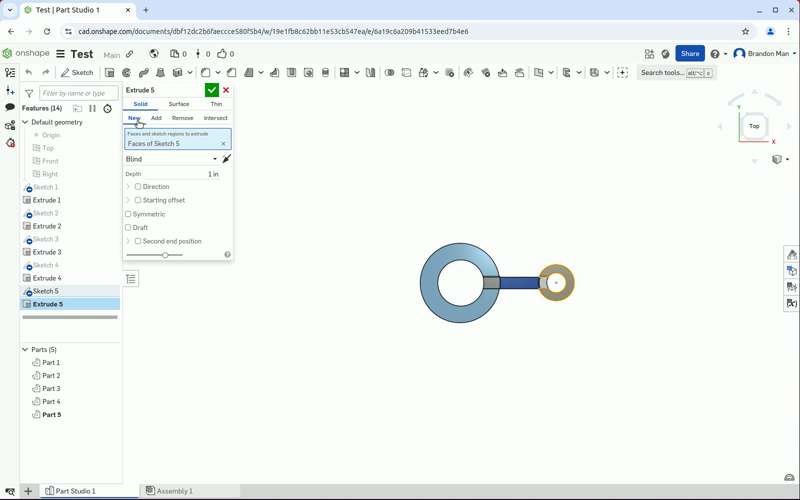
key(tab, 4)
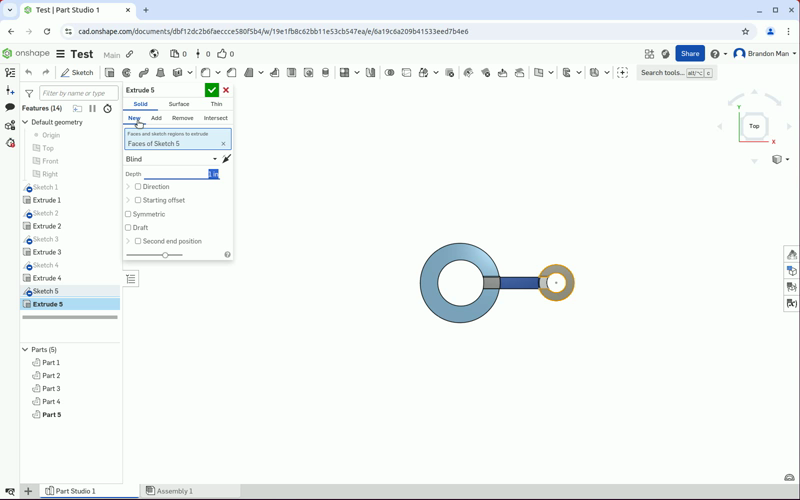
text(8.666)
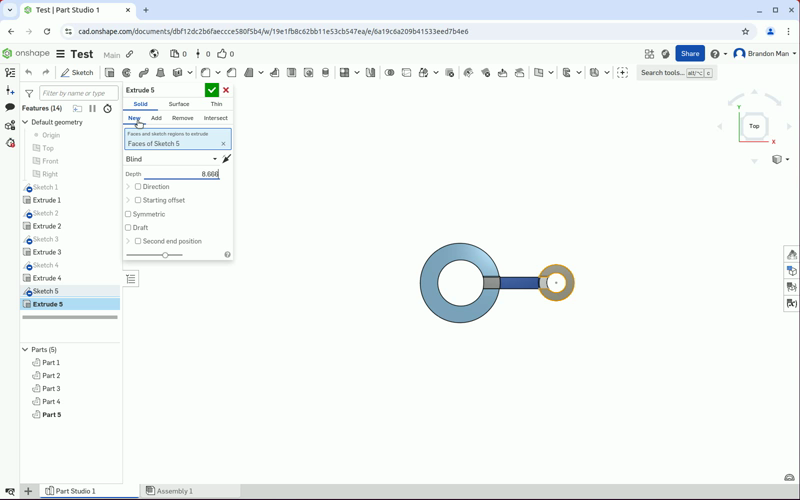
key(enter)
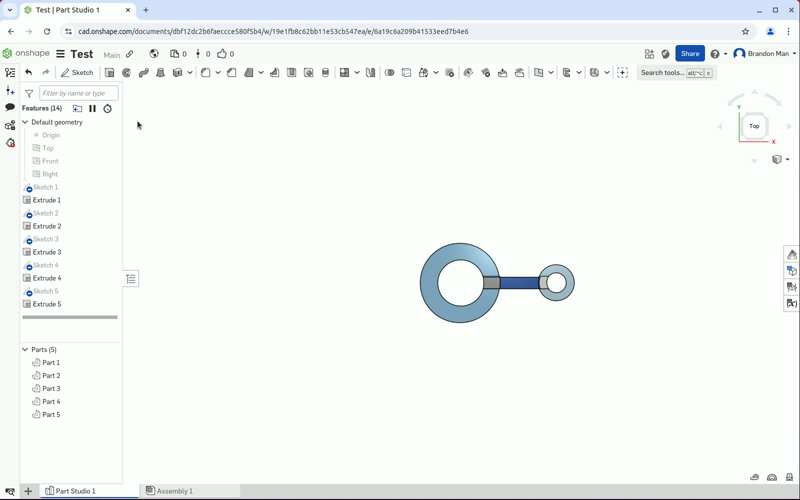
key(shift+h)
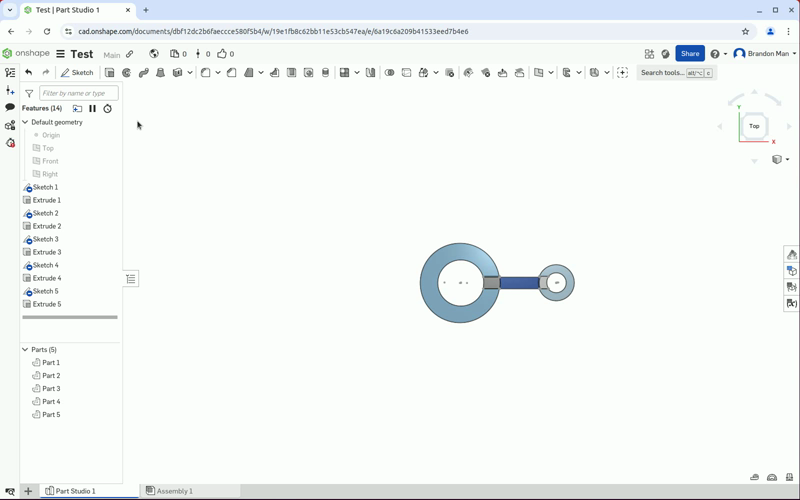
key(shift+h)
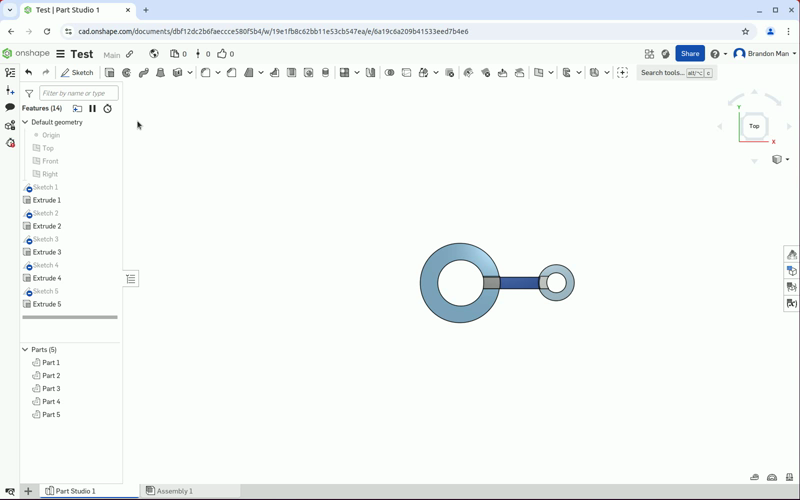
mouse_move(73, 189)
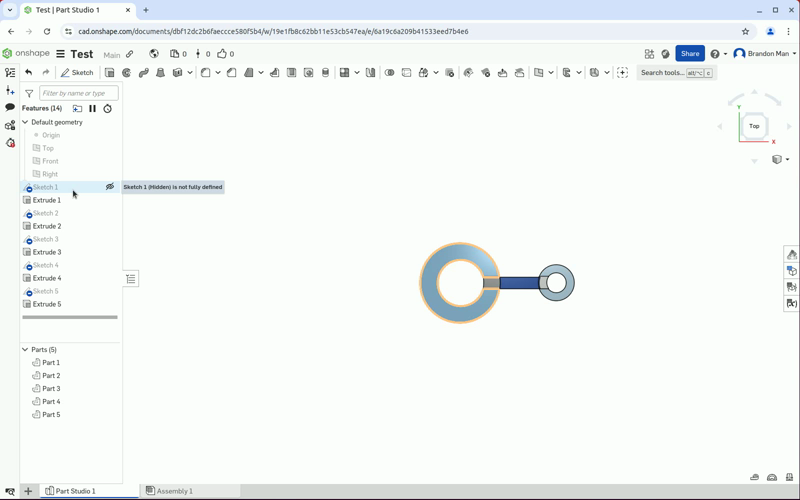
click(73, 189)
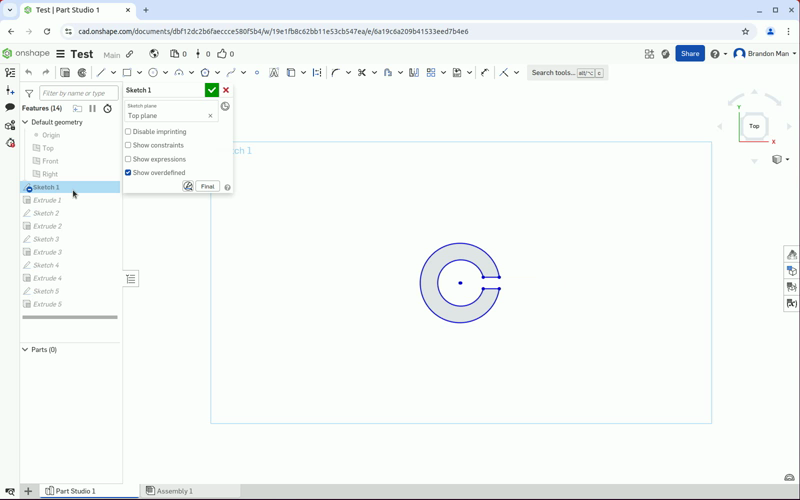
mouse_move(229, 92)
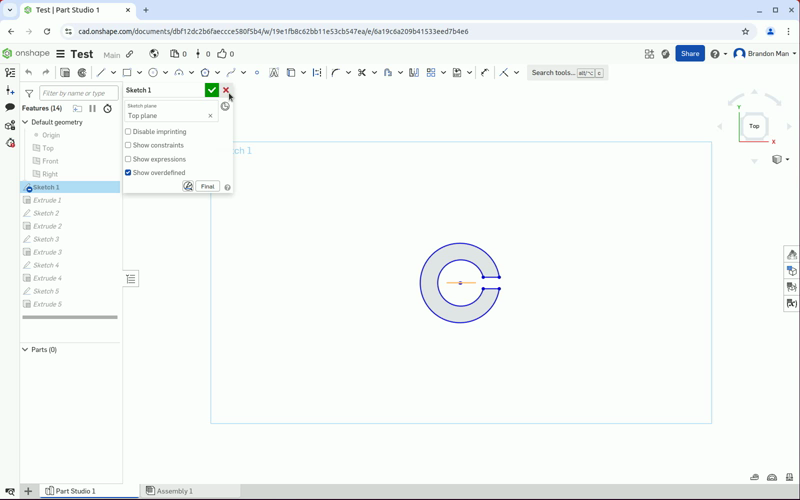
click(229, 92)
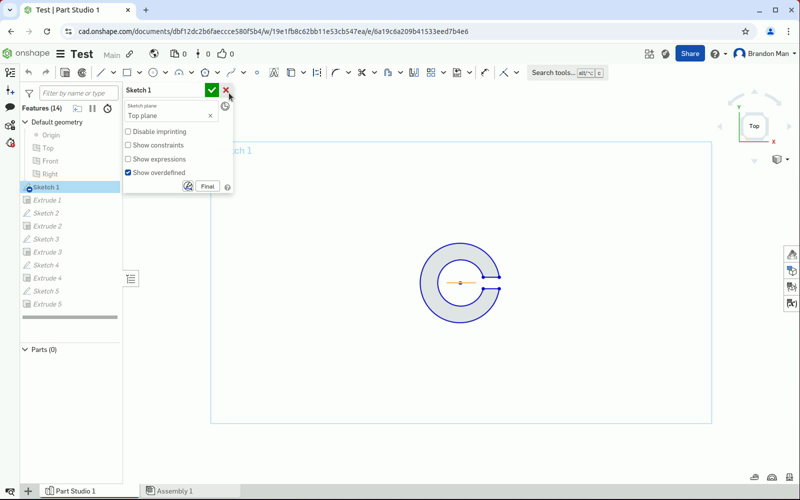
key(shift+s)
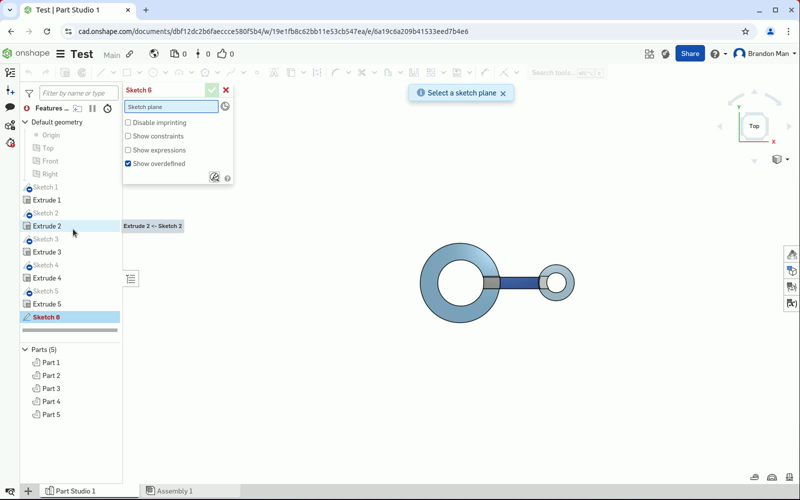
scroll(3)
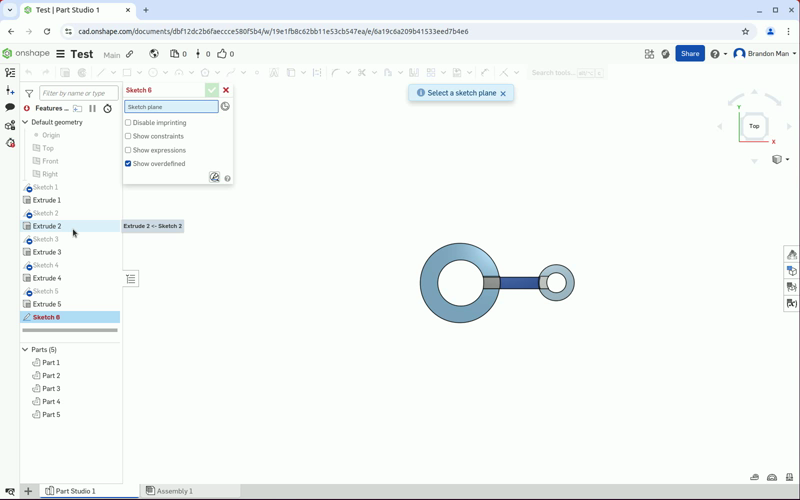
mouse_move(73, 150)
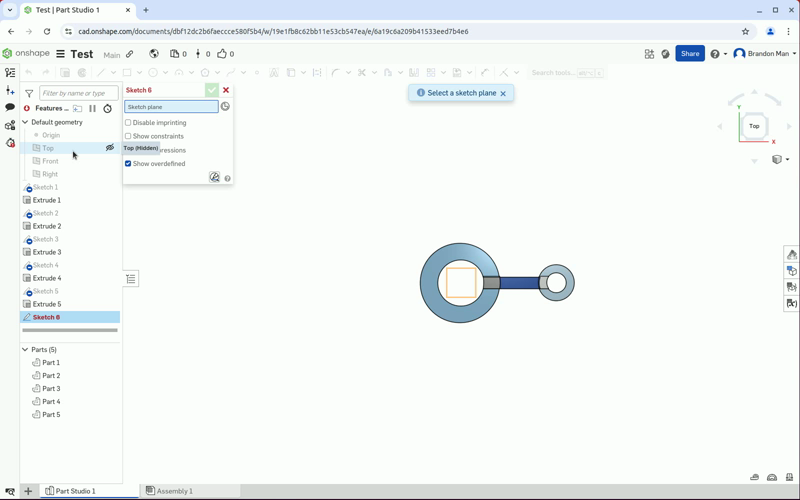
click(73, 150)
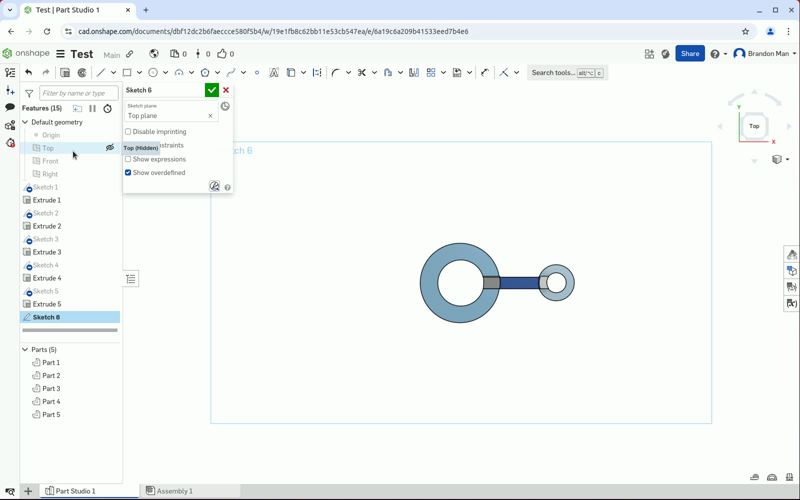
mouse_move(73, 352)
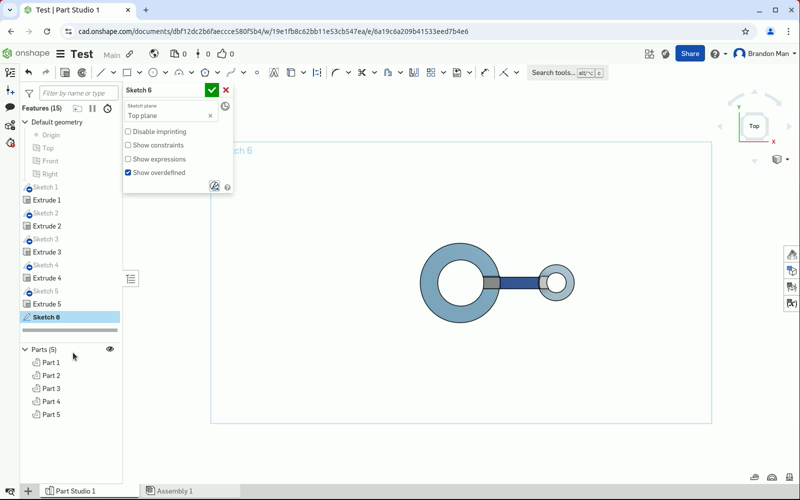
key(y)
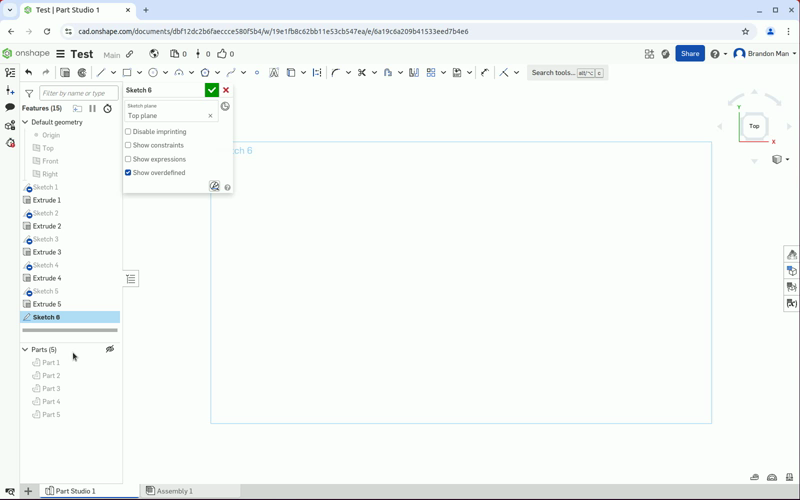
key(l)
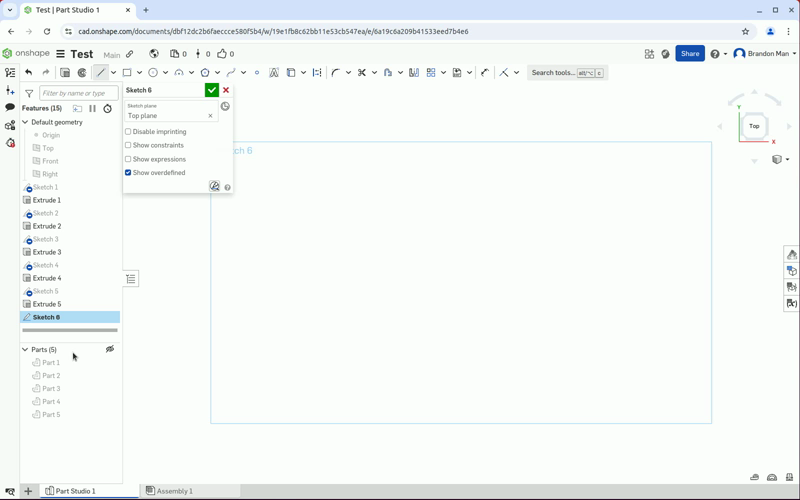
key_down(shift)
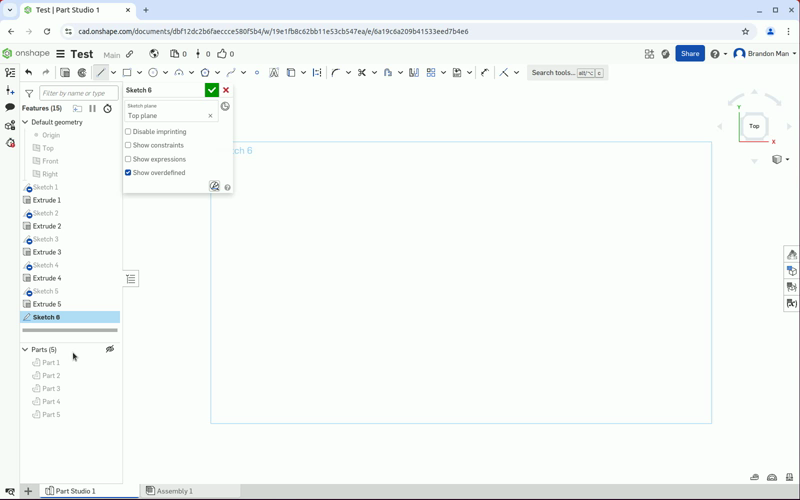
mouse_move(468, 320)
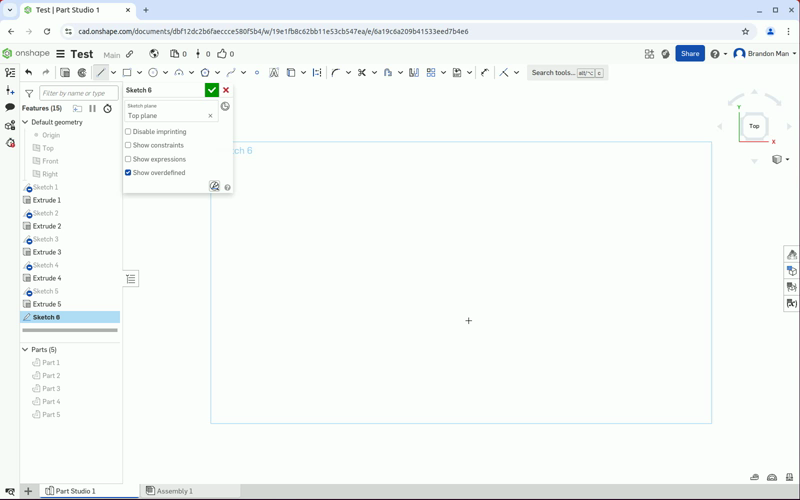
click(468, 320)
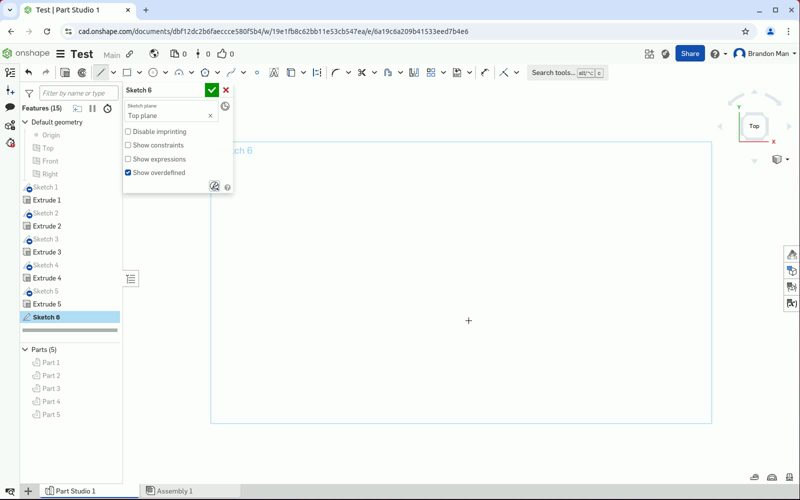
key_up(shift)
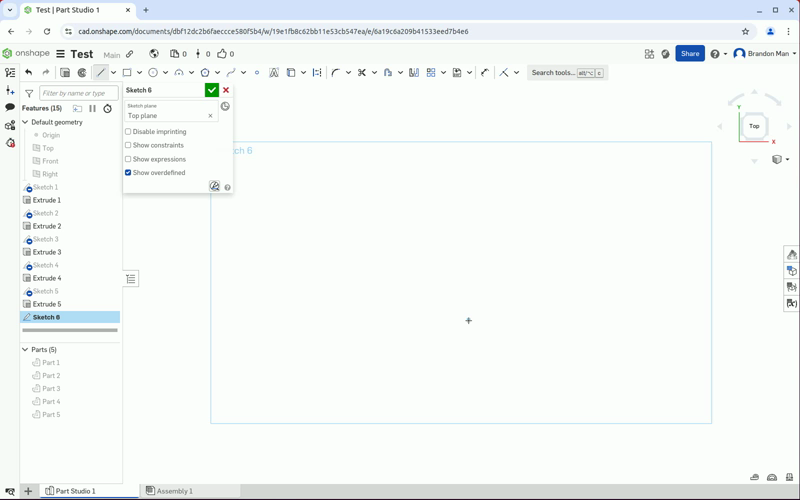
key_down(shift)
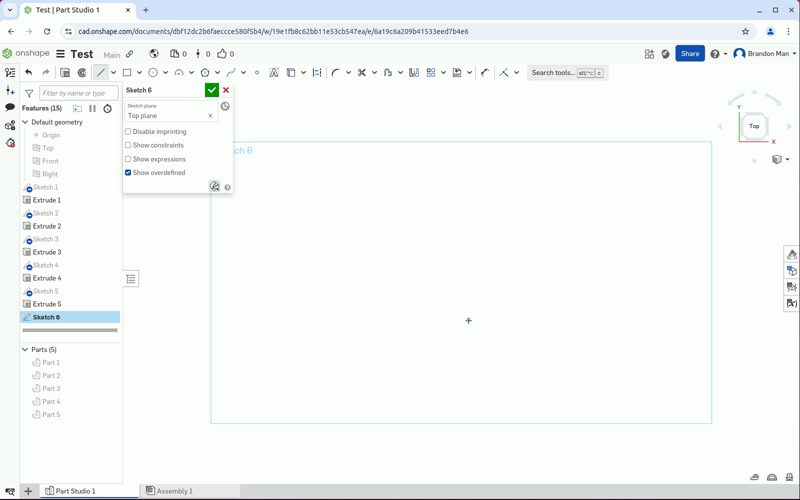
mouse_move(559, 299)
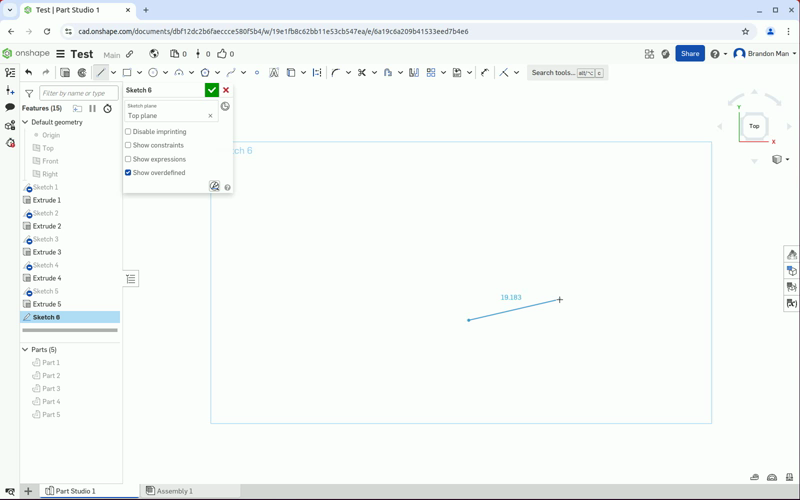
click(559, 299)
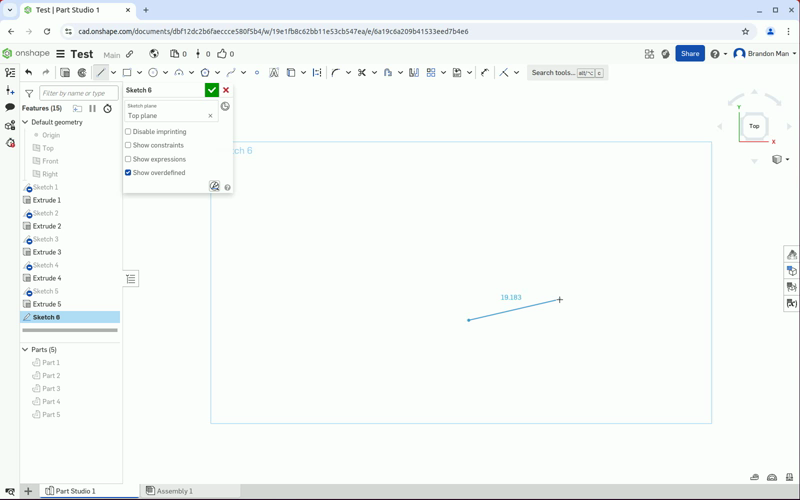
key_up(shift)
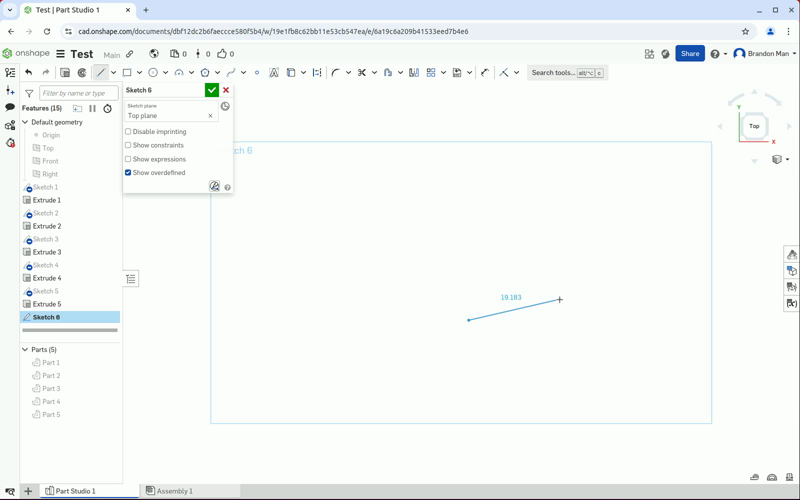
key(esc)
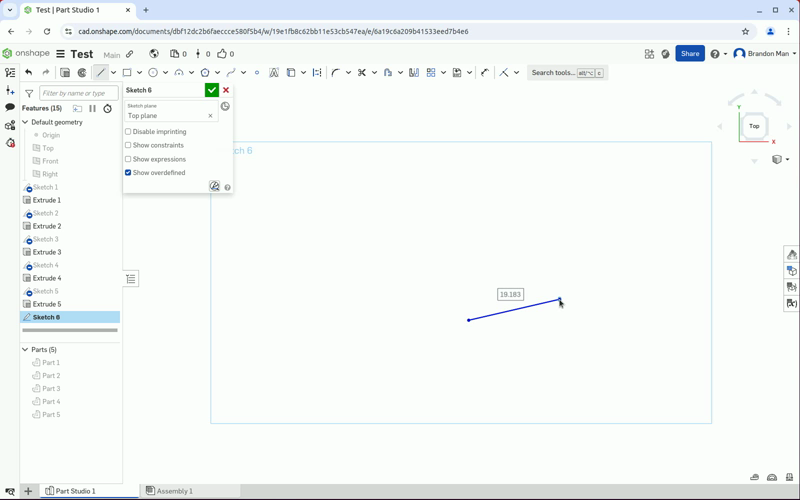
key(a)
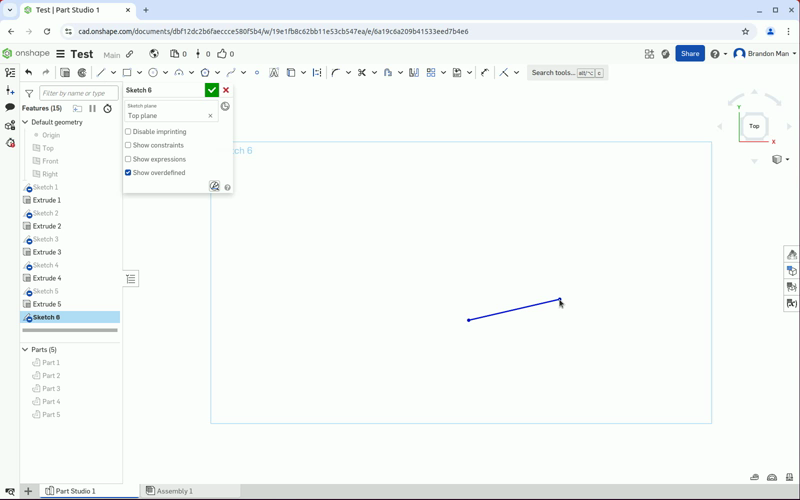
mouse_move(559, 299)
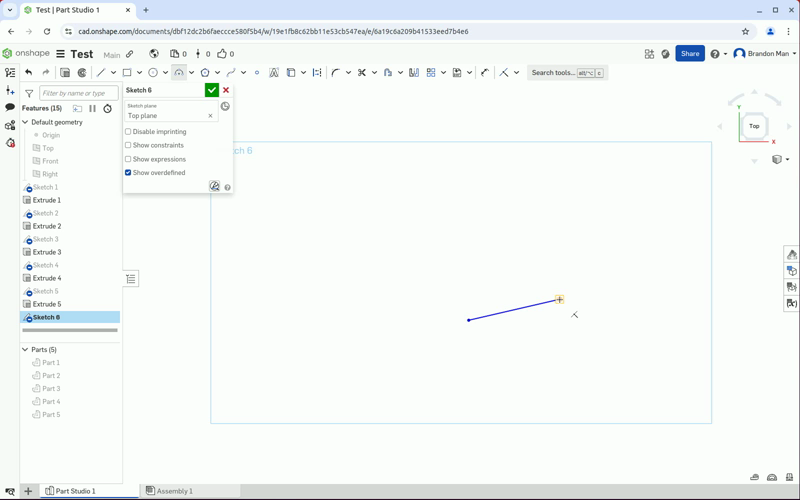
click(559, 299)
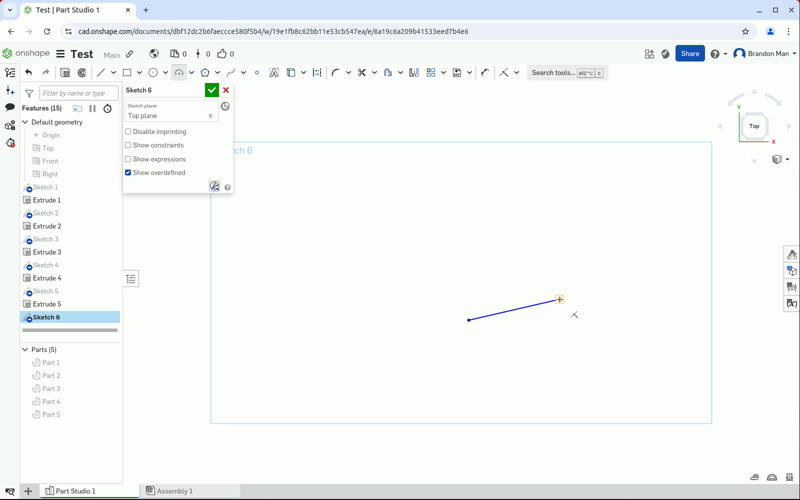
key_down(shift)
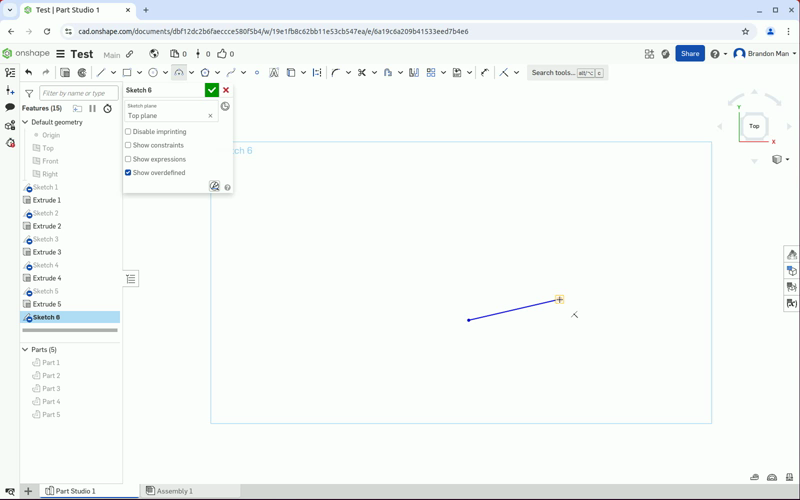
mouse_move(539, 288)
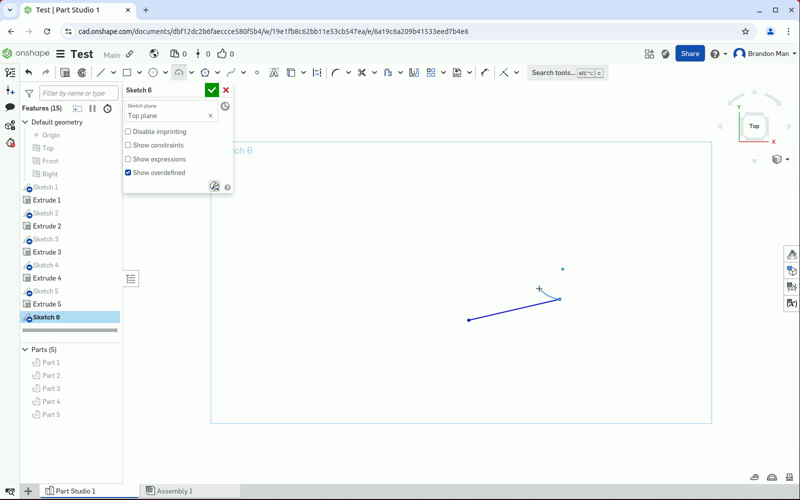
click(539, 288)
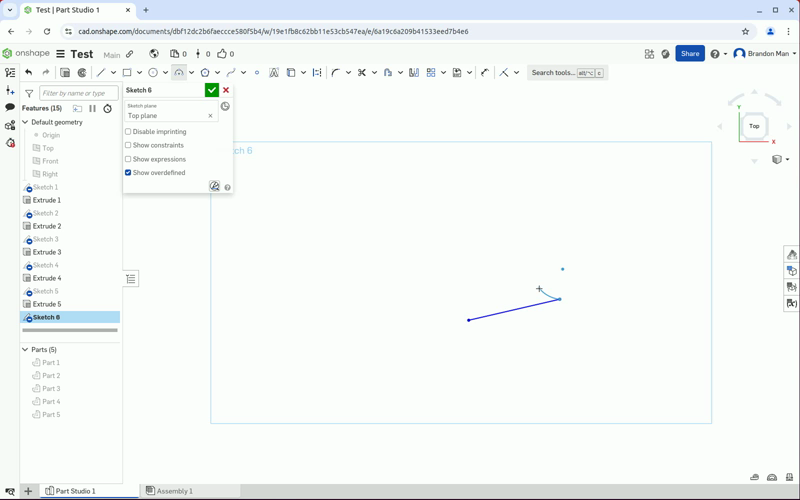
mouse_move(547, 297)
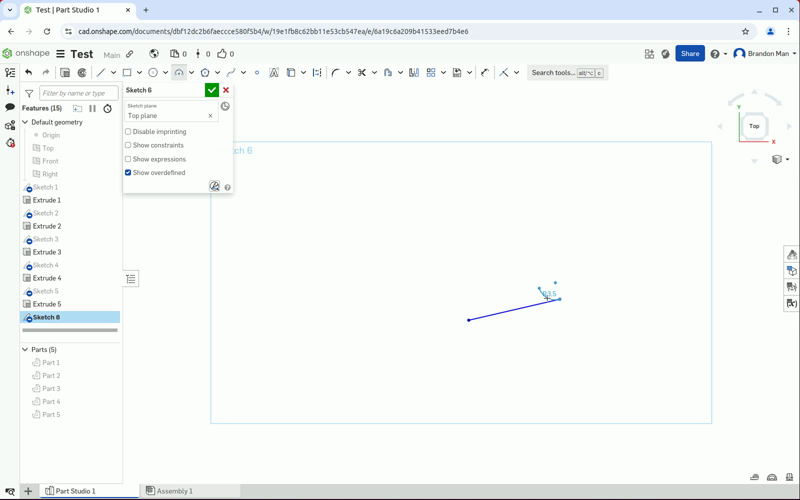
click(547, 297)
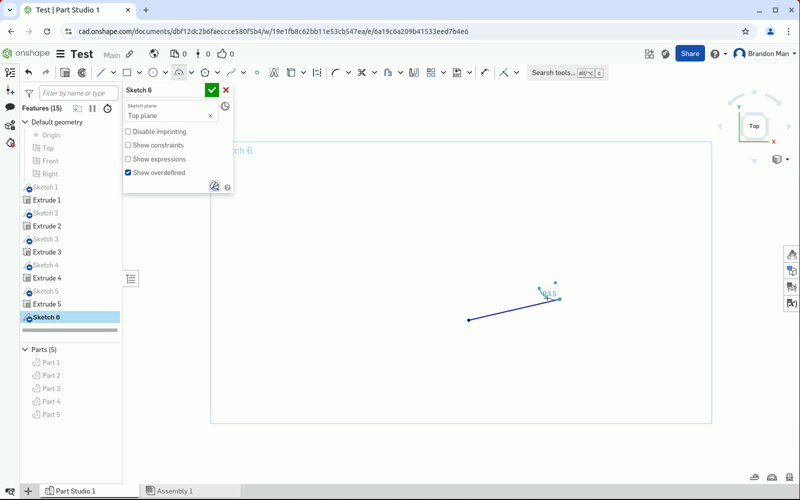
key_up(shift)
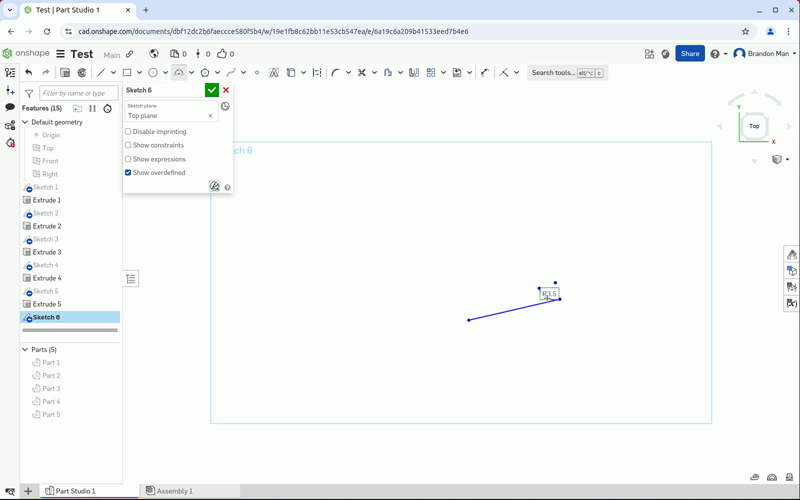
key(esc)
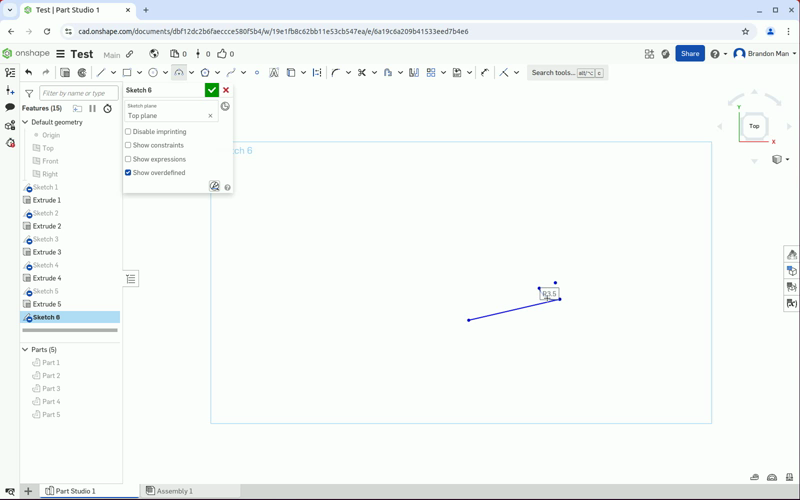
key(l)
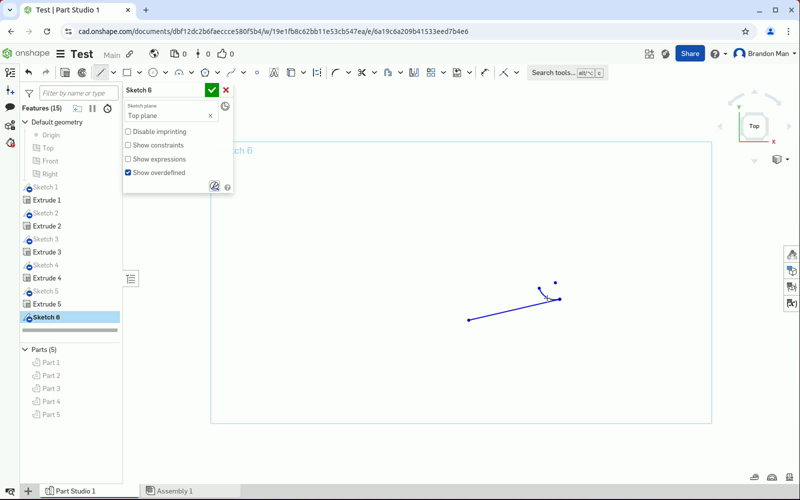
mouse_move(539, 288)
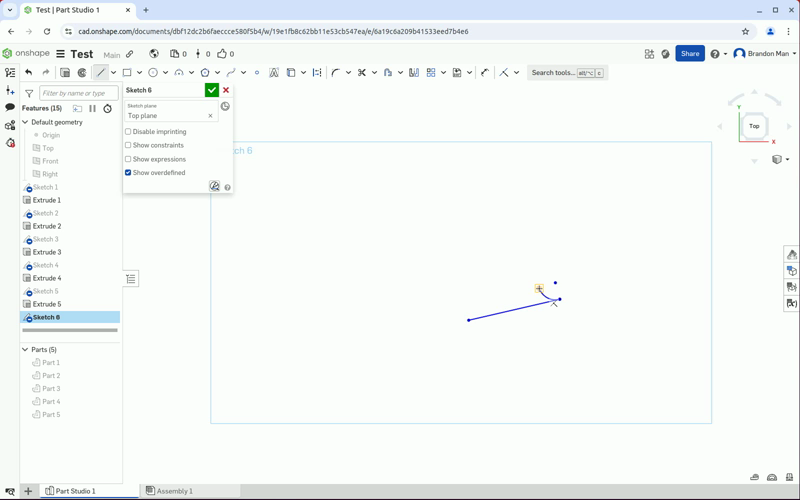
click(539, 288)
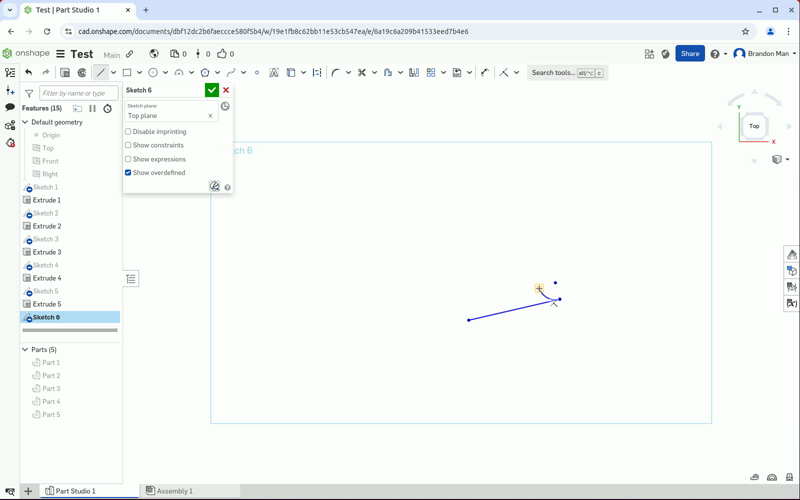
key_down(shift)
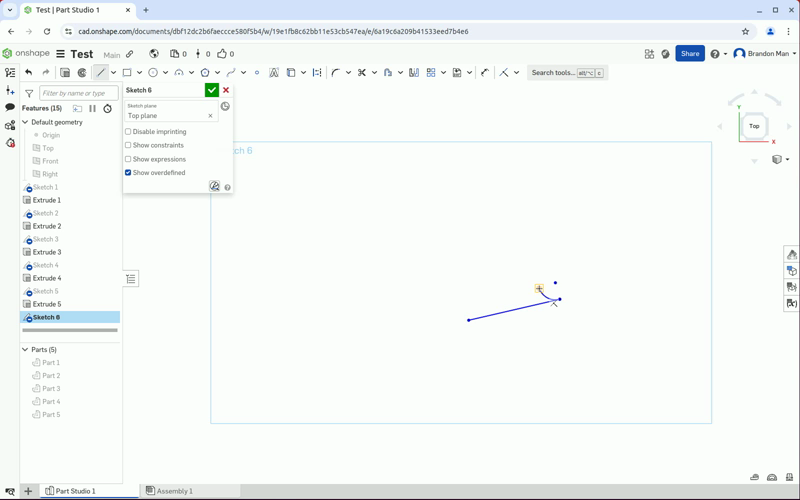
mouse_move(569, 288)
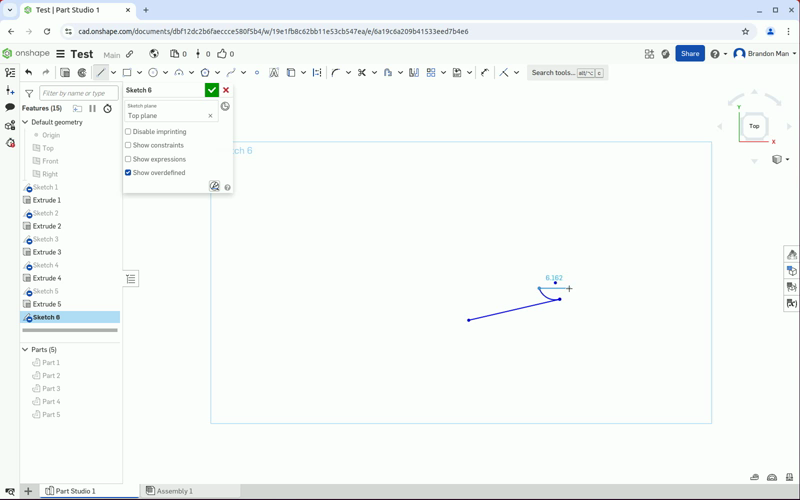
mouse_move(498, 288)
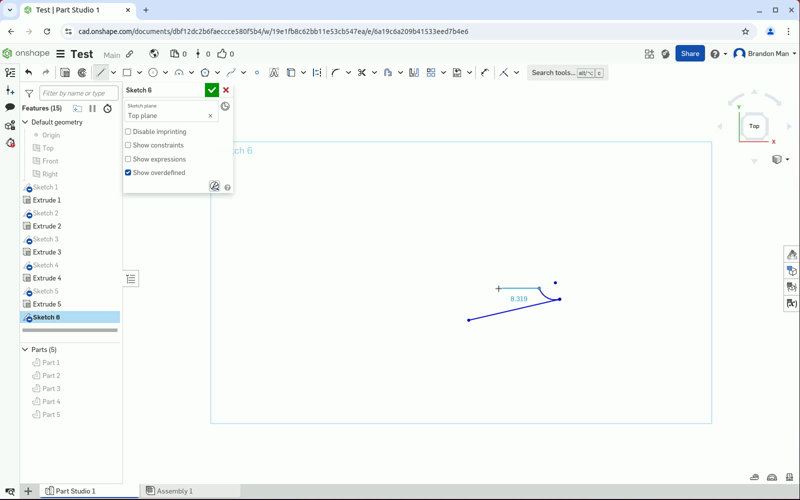
click(498, 288)
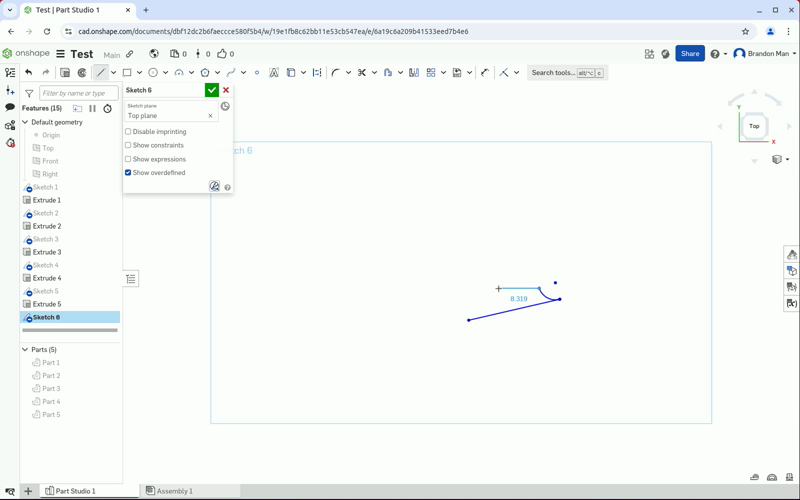
key_up(shift)
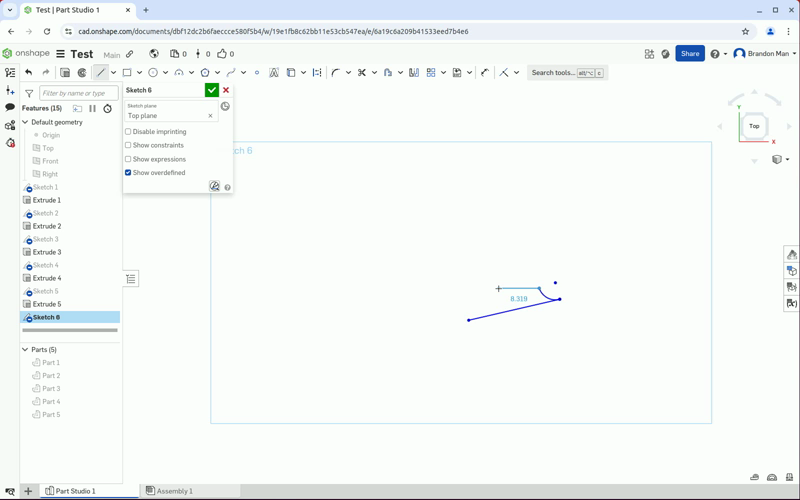
key(esc)
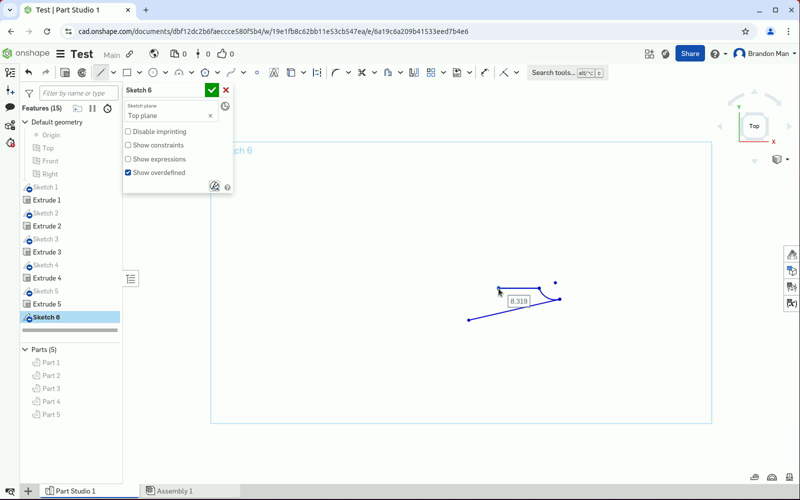
key(a)
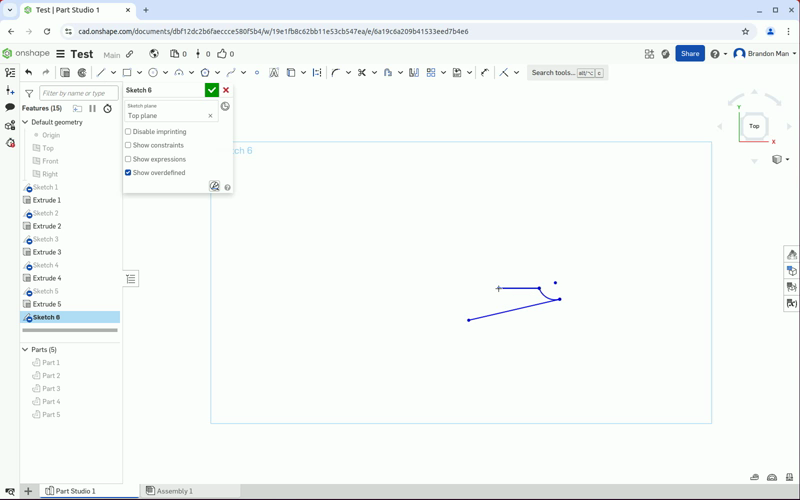
mouse_move(498, 288)
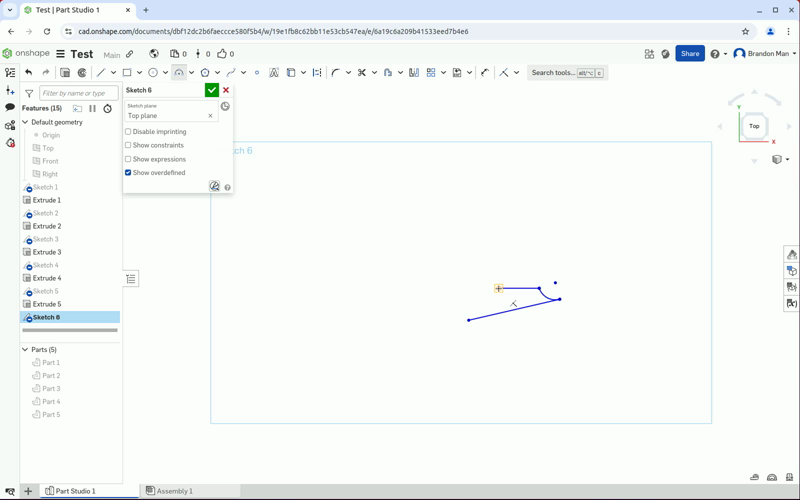
click(498, 288)
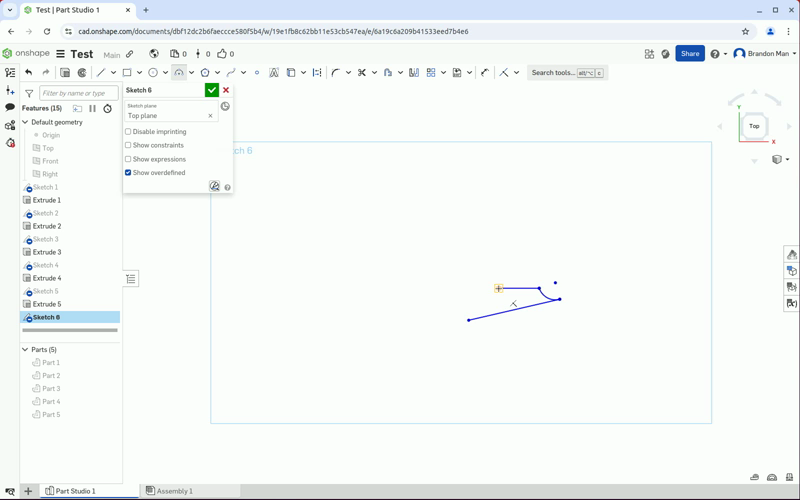
mouse_move(468, 320)
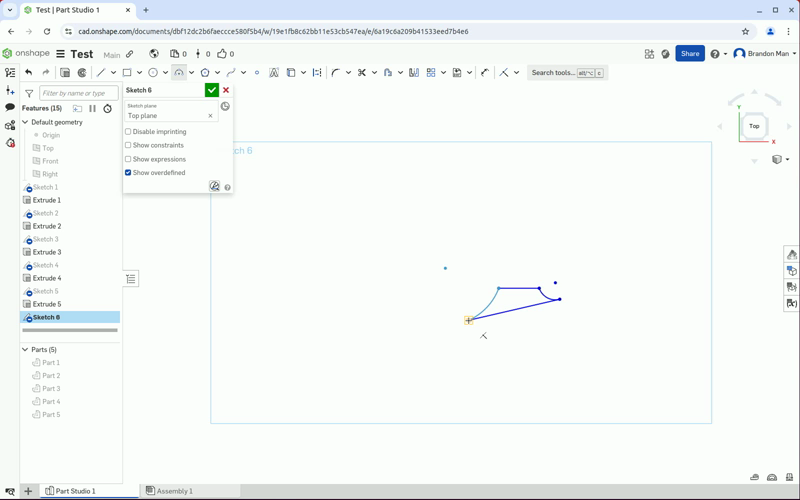
click(468, 320)
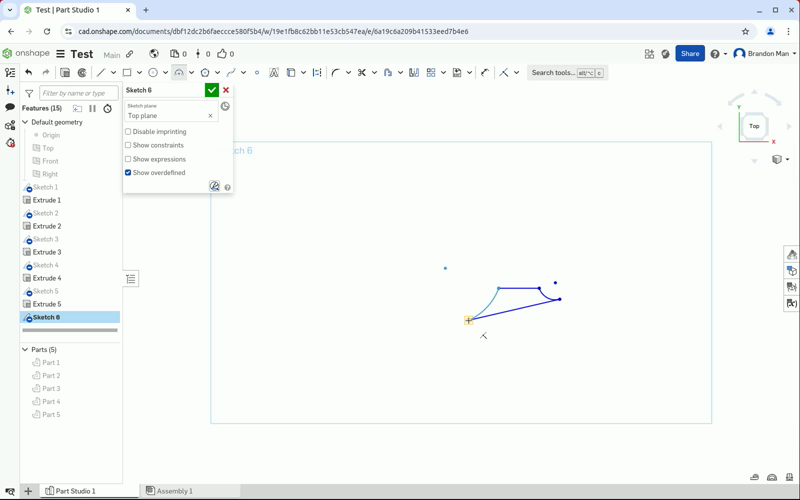
key_down(shift)
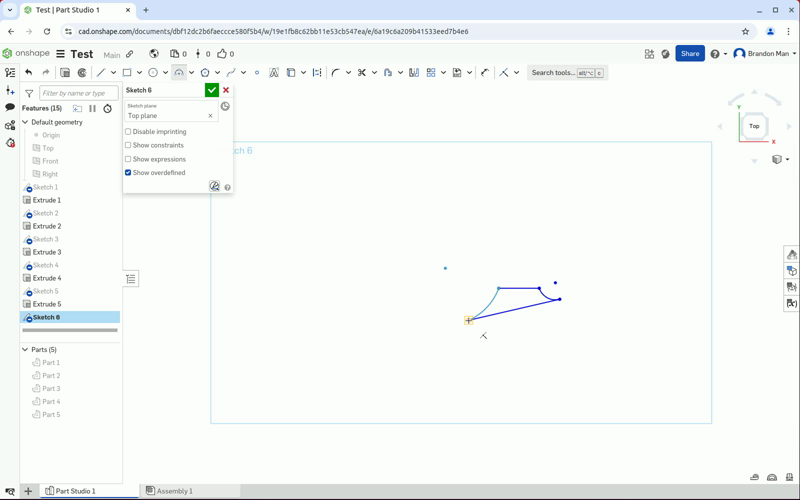
mouse_move(488, 308)
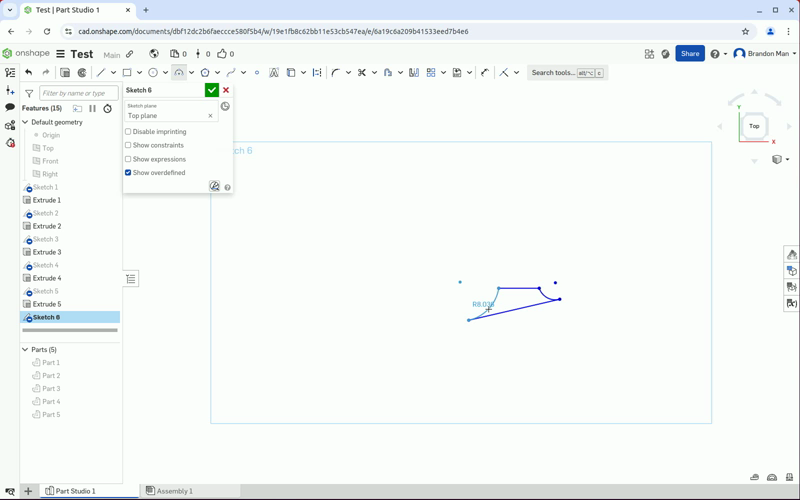
click(488, 308)
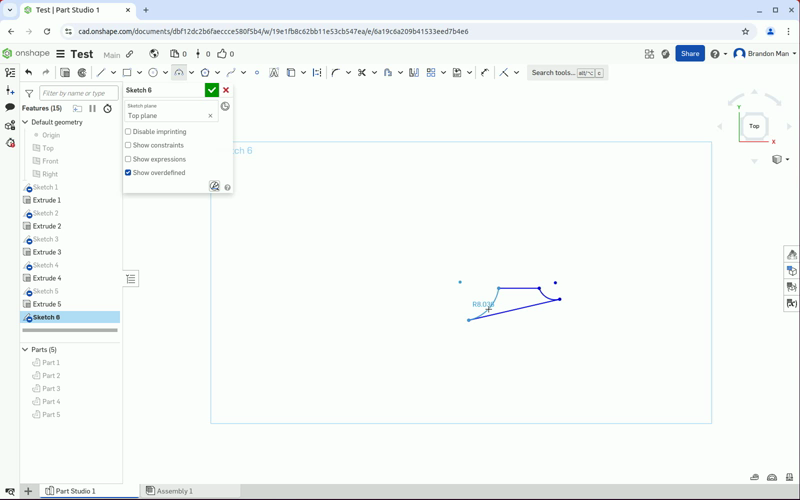
key_up(shift)
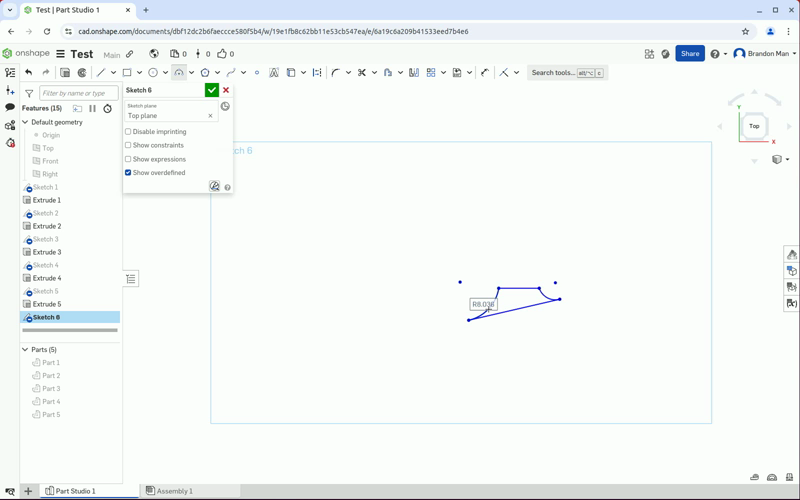
key(esc)
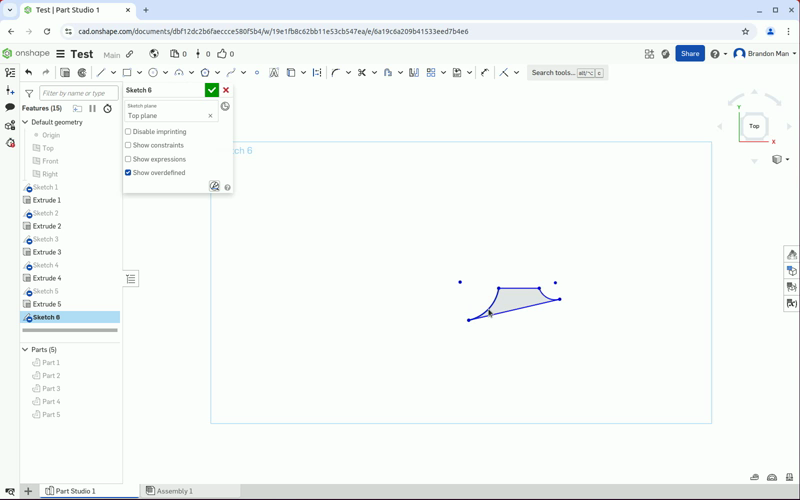
mouse_move(495, 306)
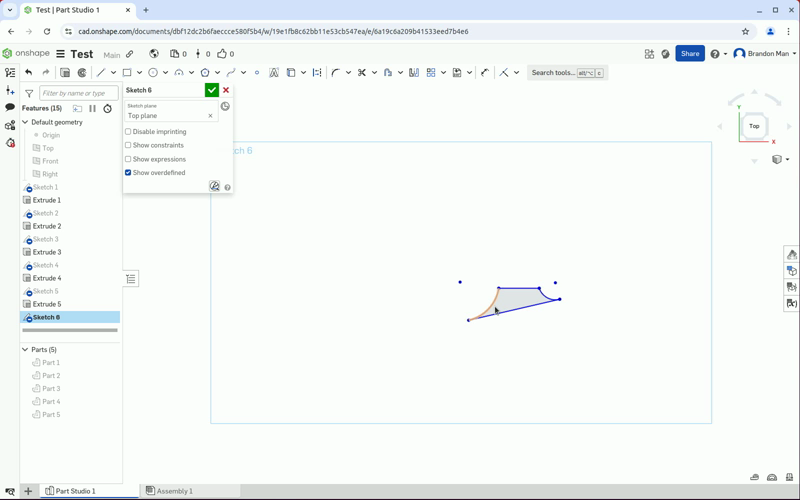
scroll(6)
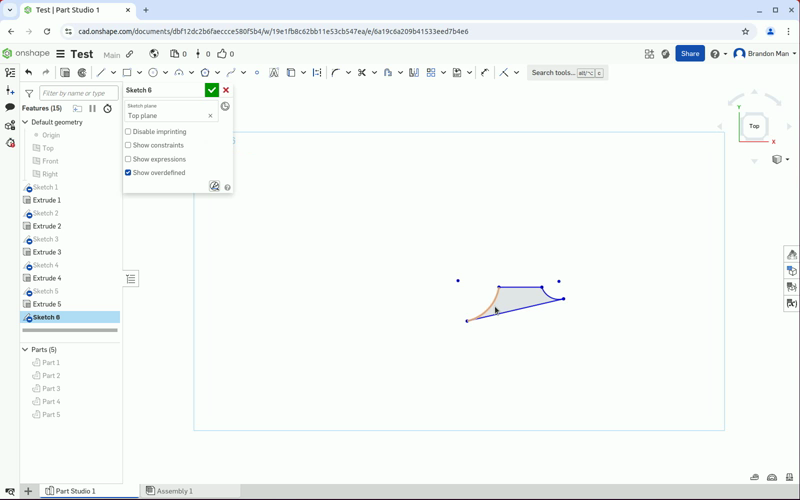
scroll(6)
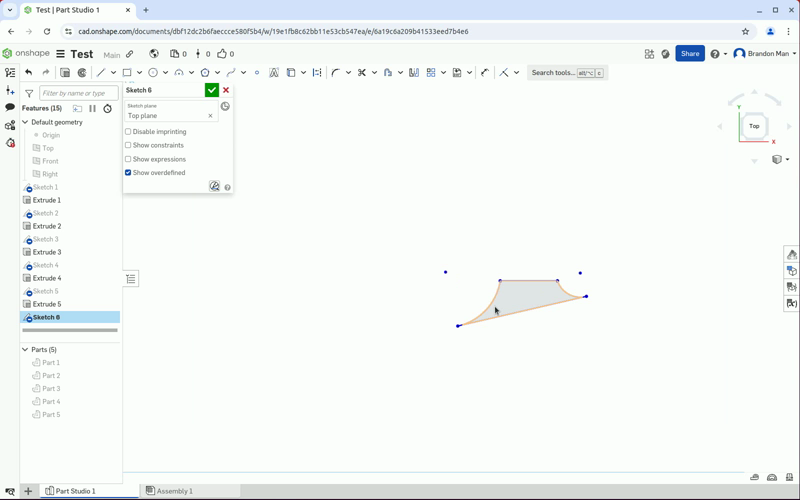
scroll(6)
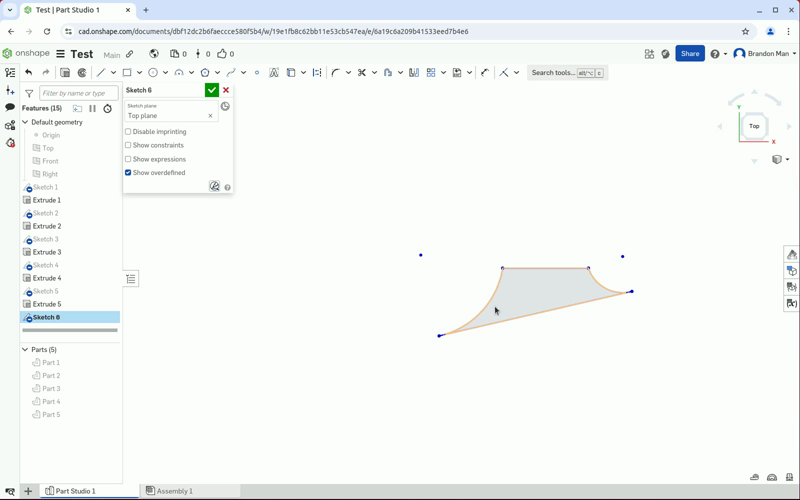
scroll(6)
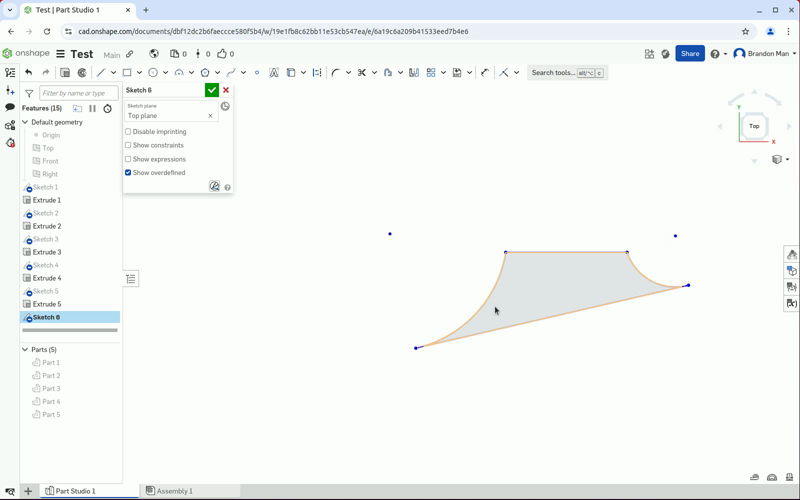
scroll(6)
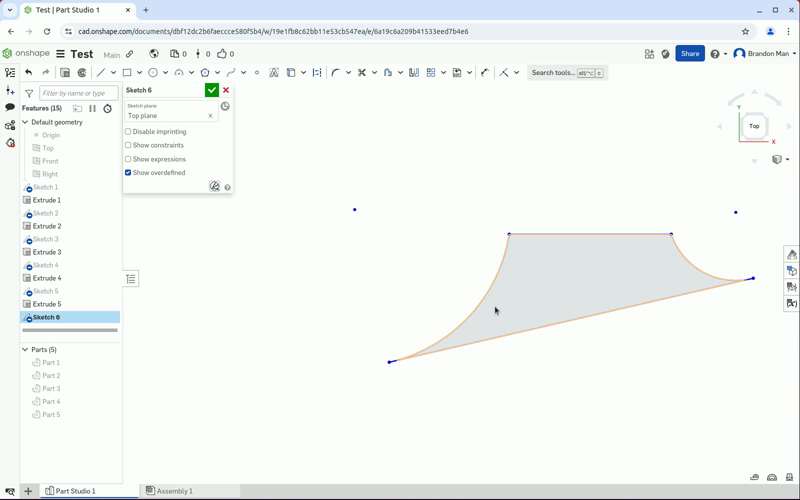
scroll(6)
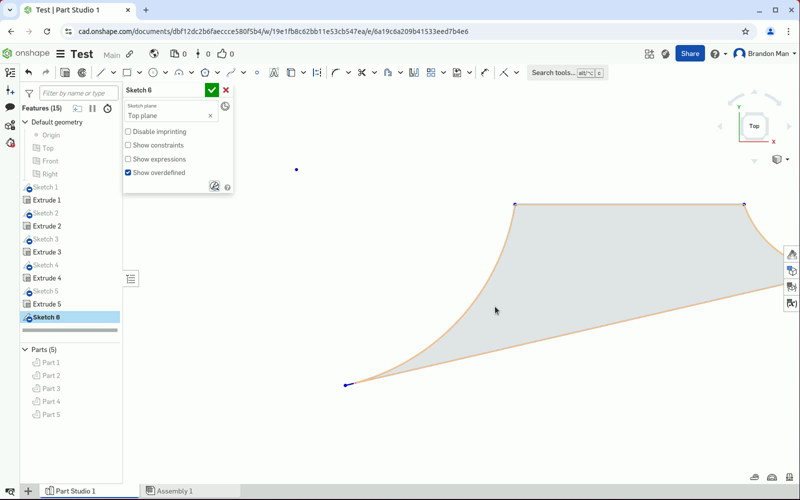
scroll(6)
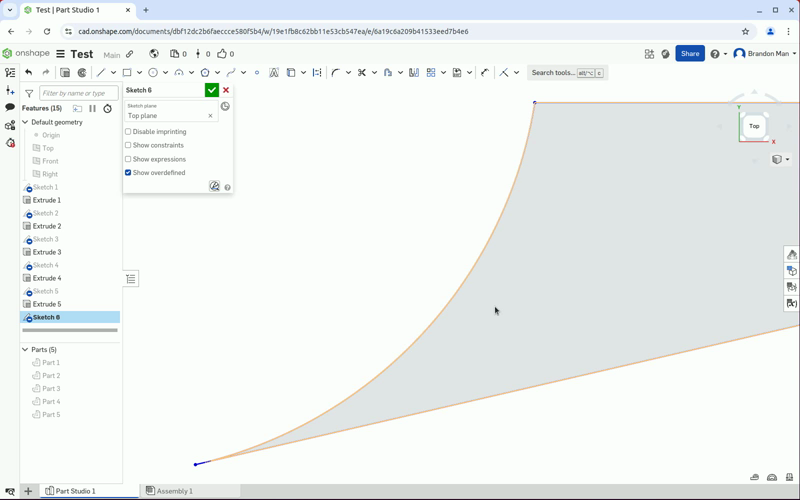
click(495, 306)
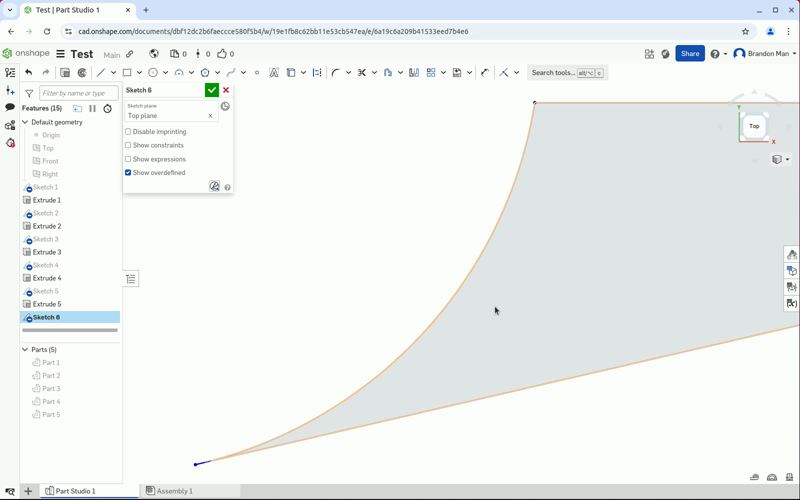
scroll(-6)
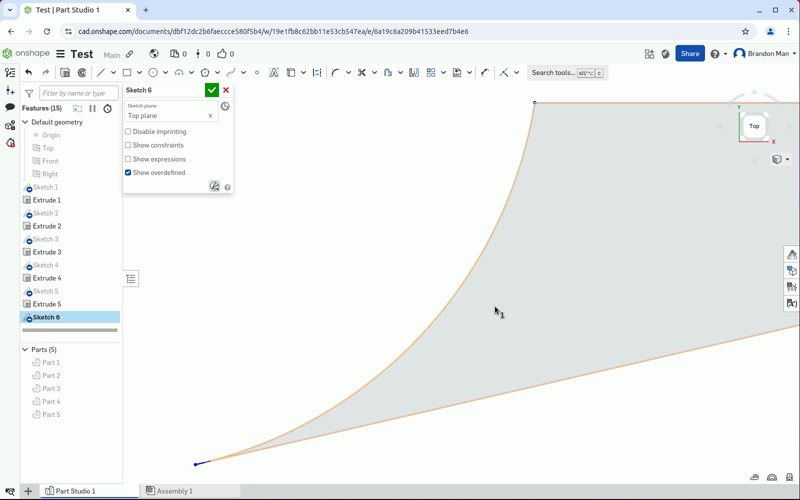
scroll(-6)
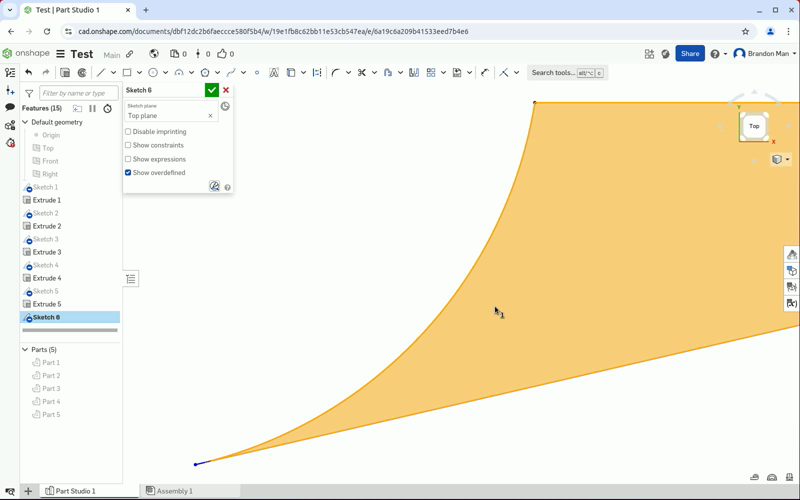
scroll(-6)
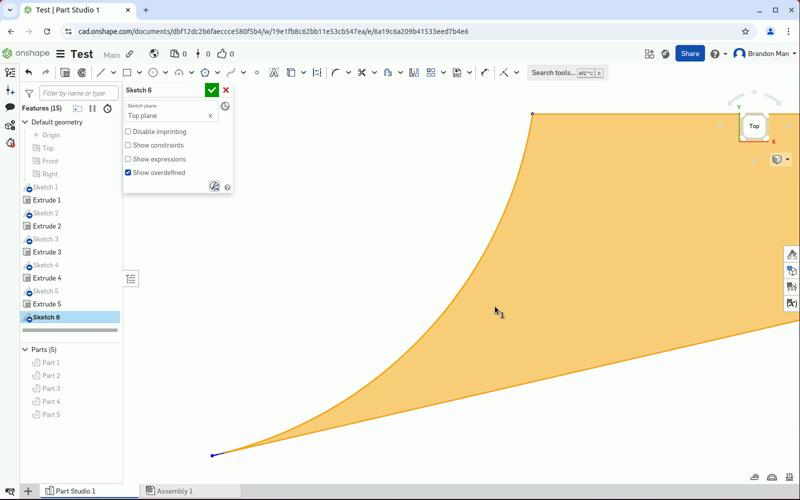
scroll(-6)
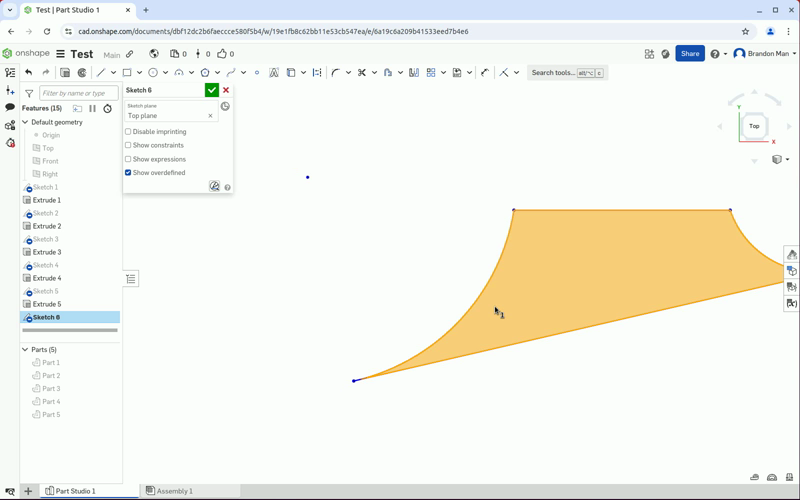
scroll(-6)
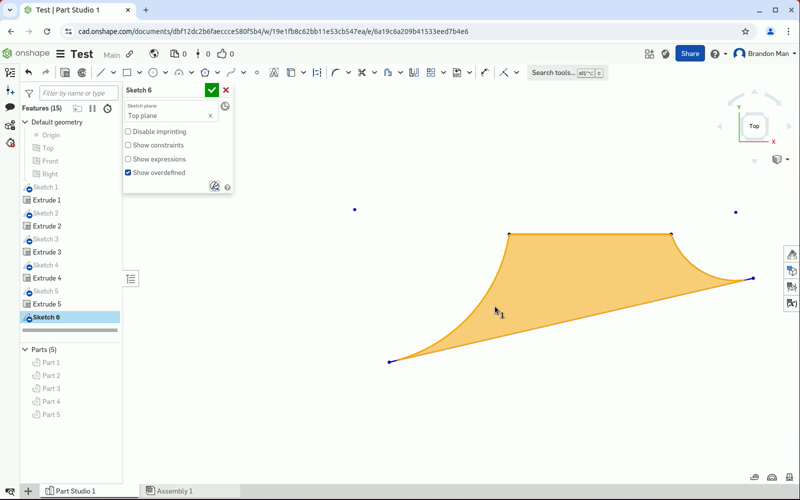
scroll(-6)
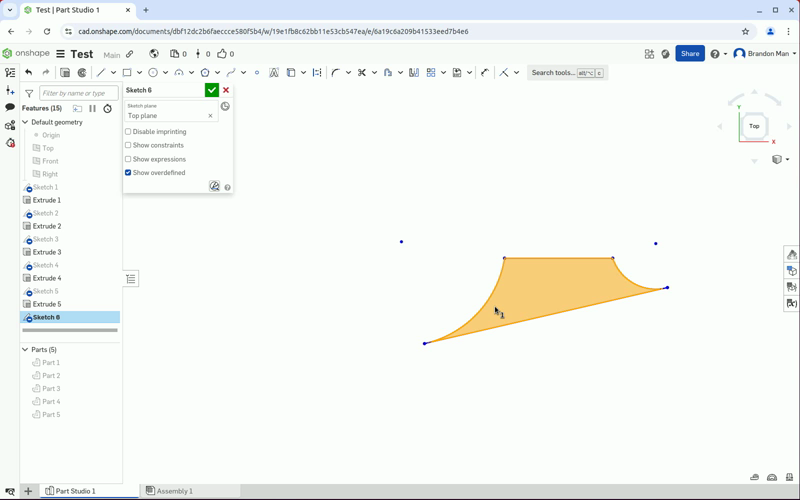
scroll(-6)
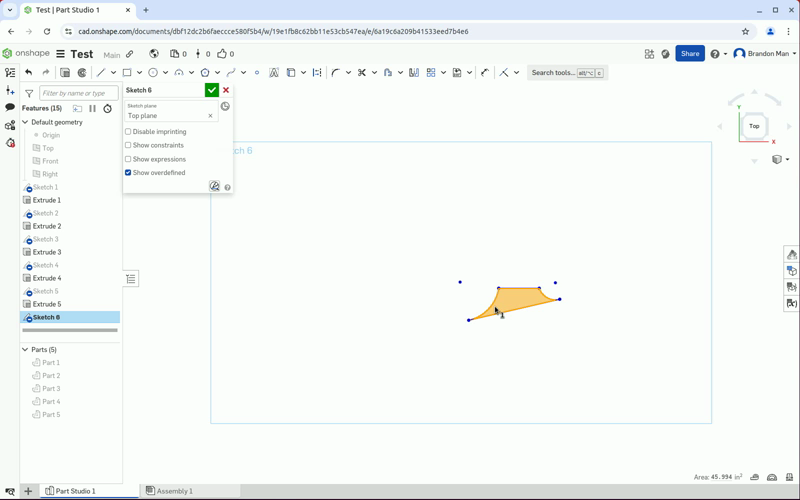
mouse_move(73, 352)
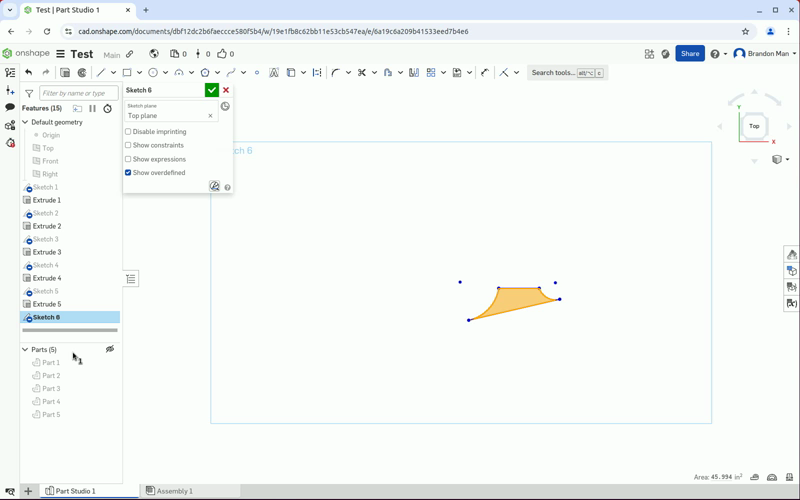
key(shift+y)
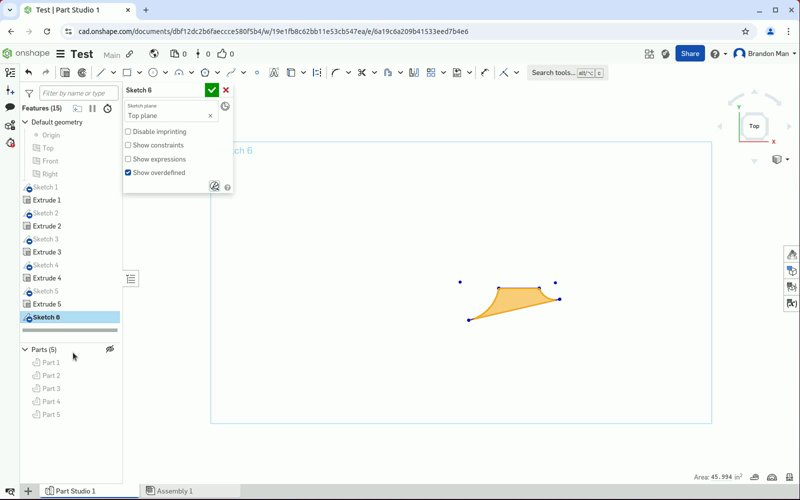
key(shift+e)
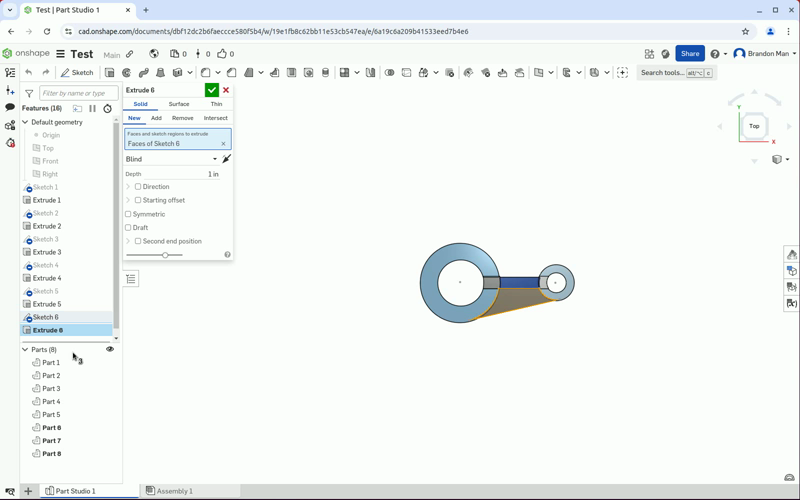
mouse_move(143, 106)
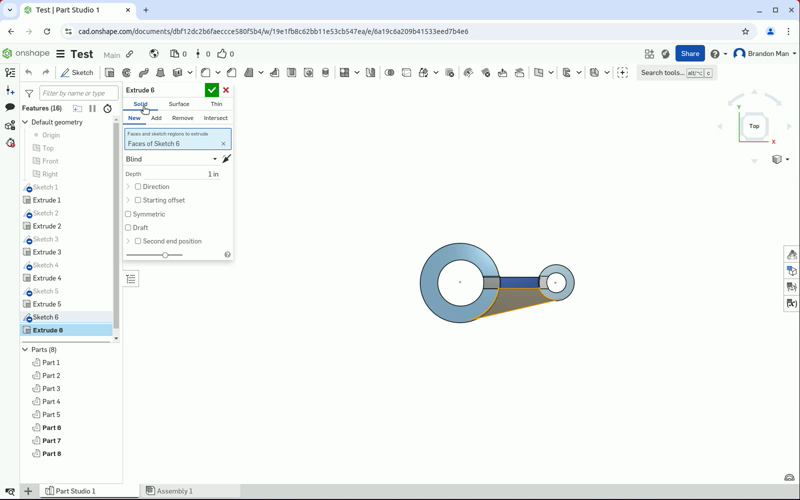
click(143, 106)
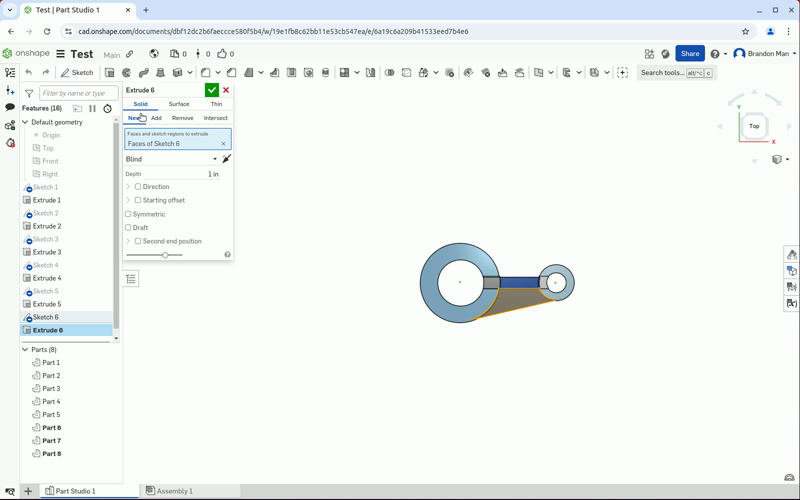
mouse_move(137, 120)
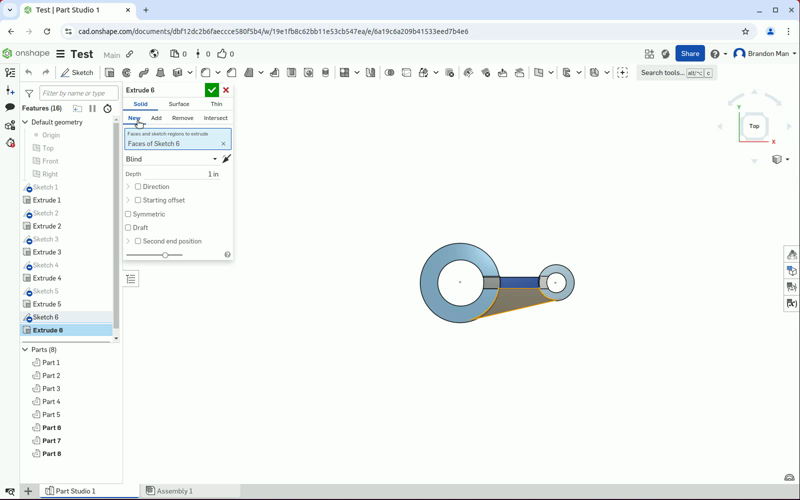
click(137, 120)
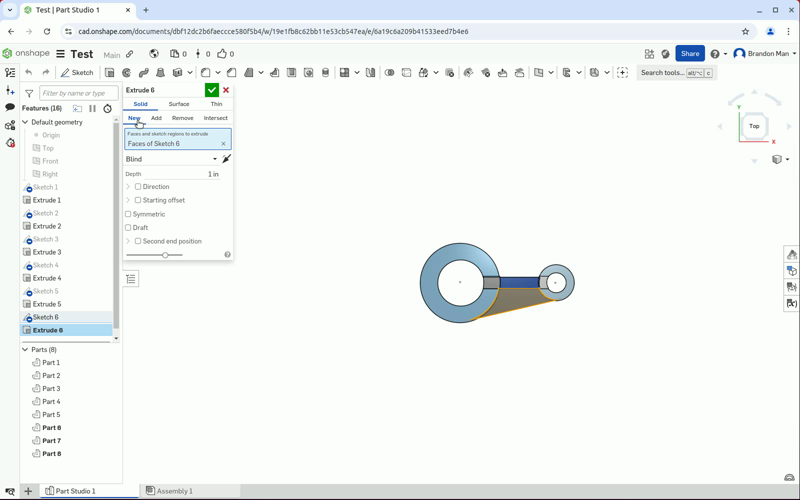
key(tab, 4)
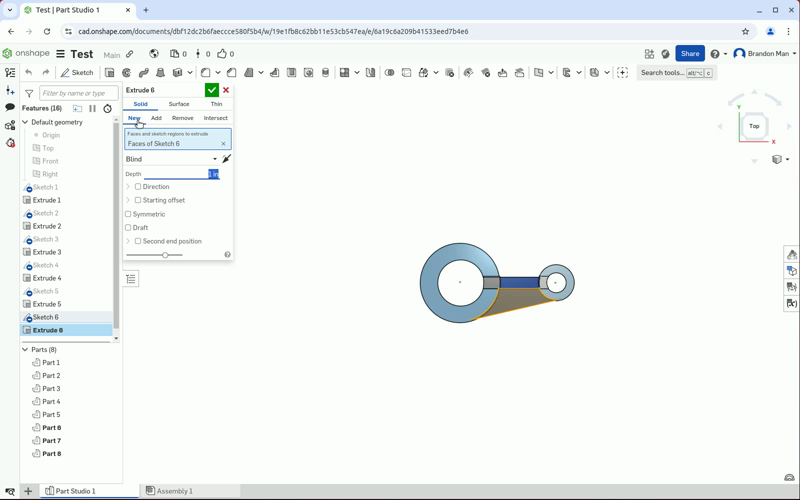
text(2.407)
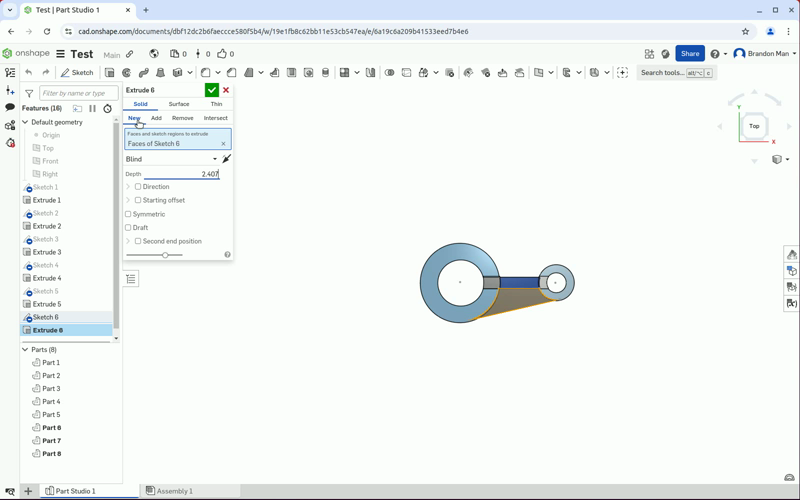
key(enter)
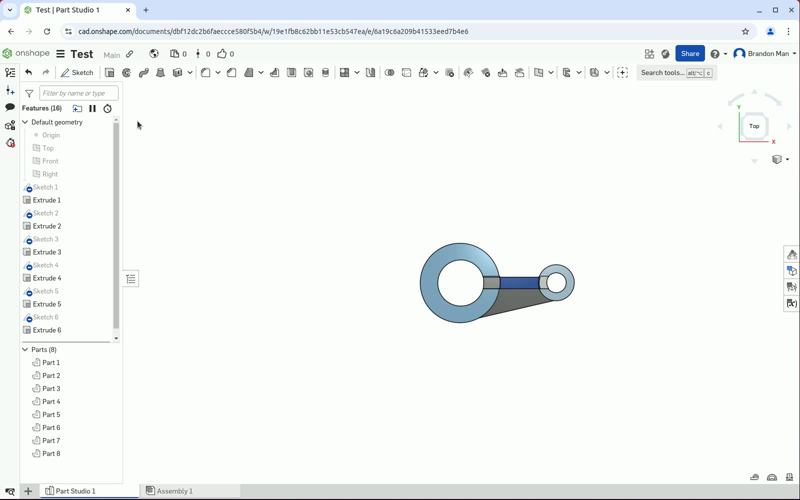
key(shift+h)
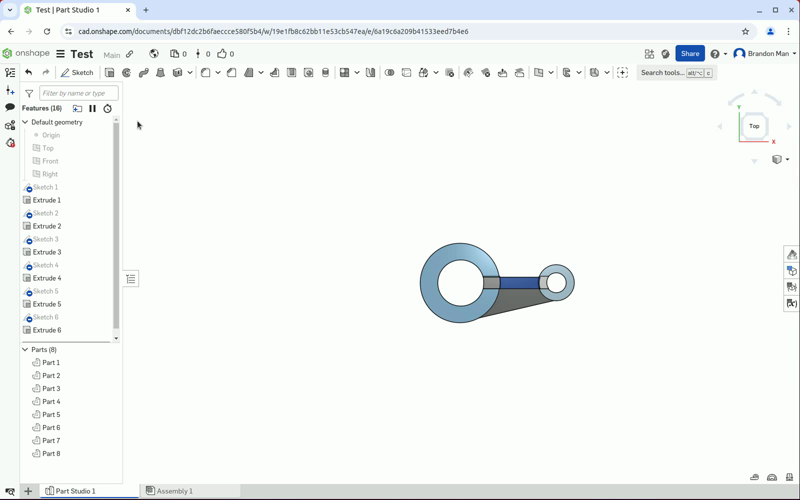
key(shift+h)
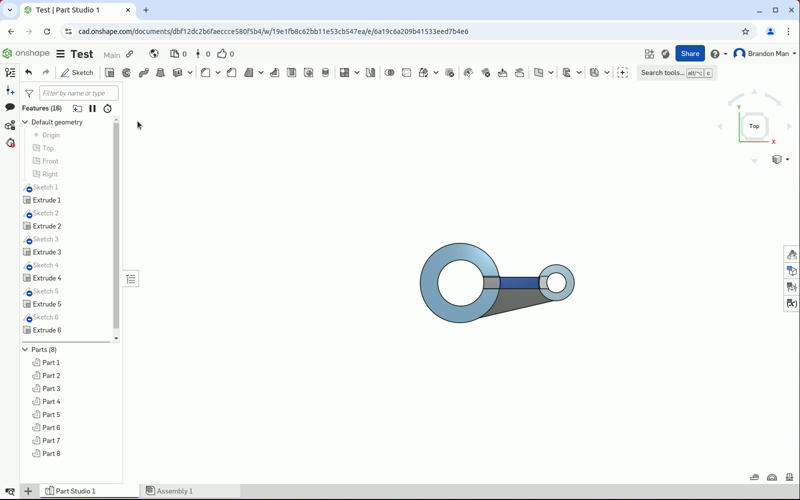
mouse_move(69, 189)
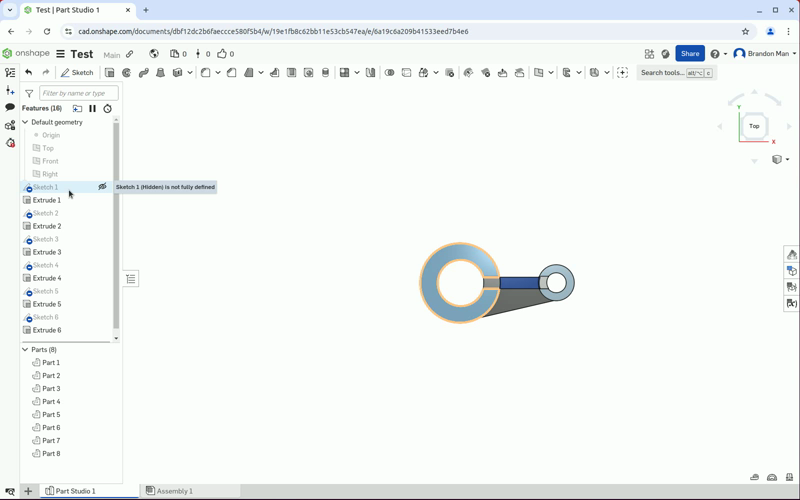
click(69, 189)
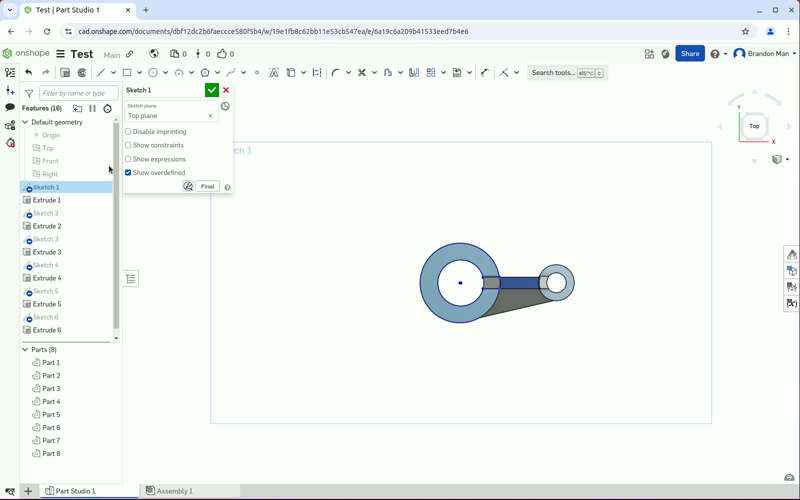
mouse_move(229, 92)
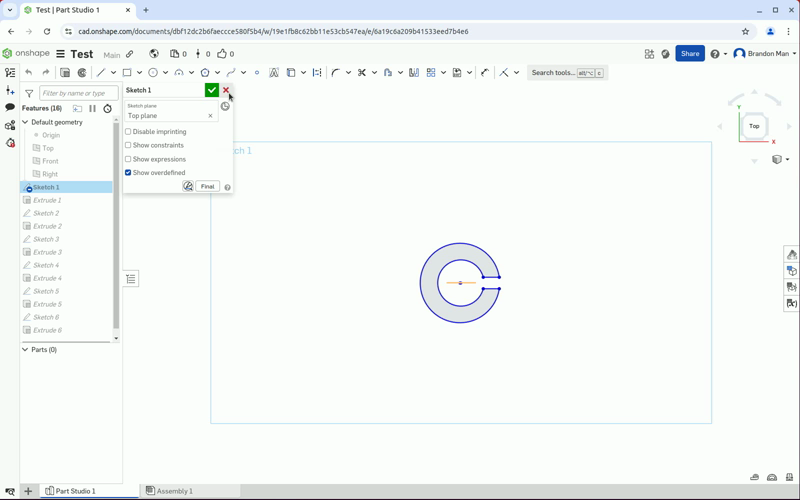
click(229, 92)
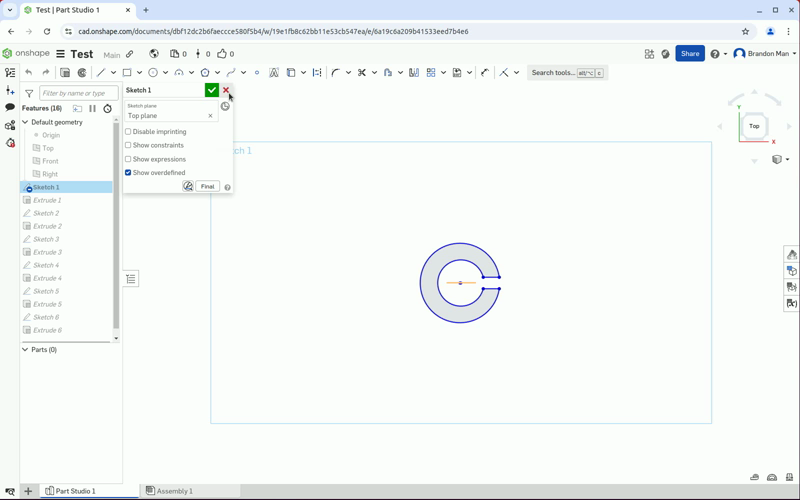
key(shift+s)
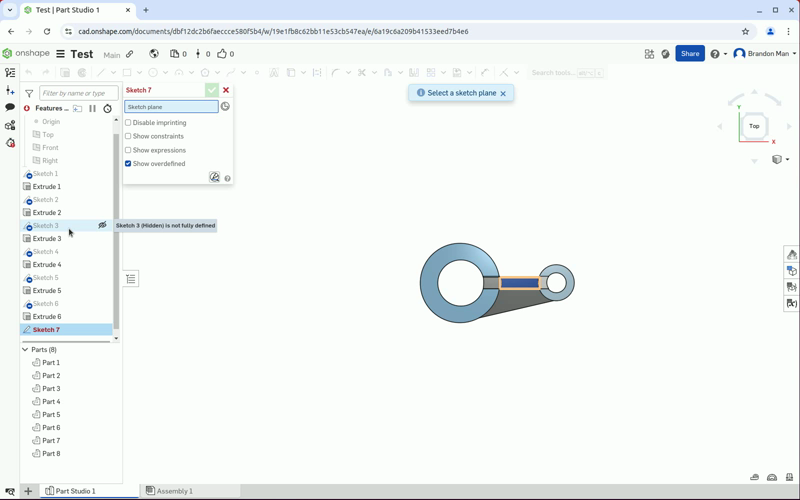
scroll(3)
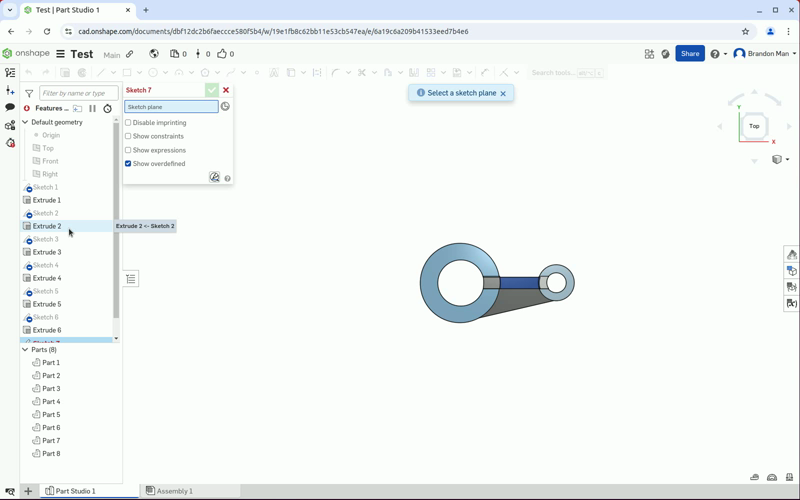
mouse_move(69, 150)
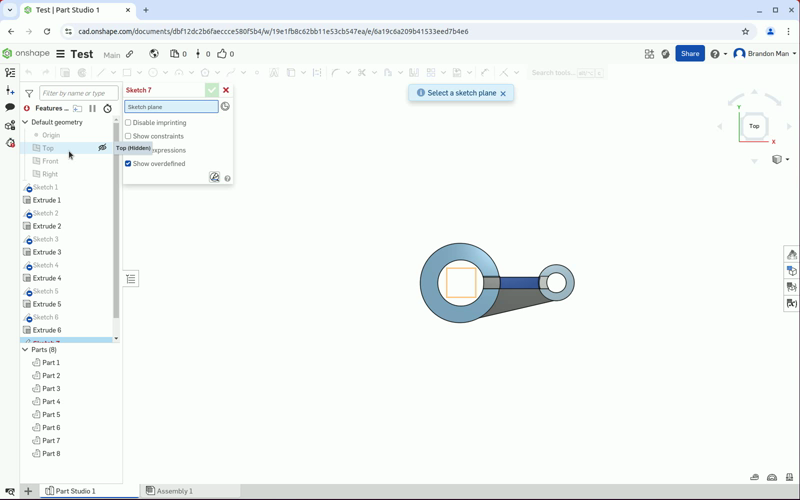
click(69, 150)
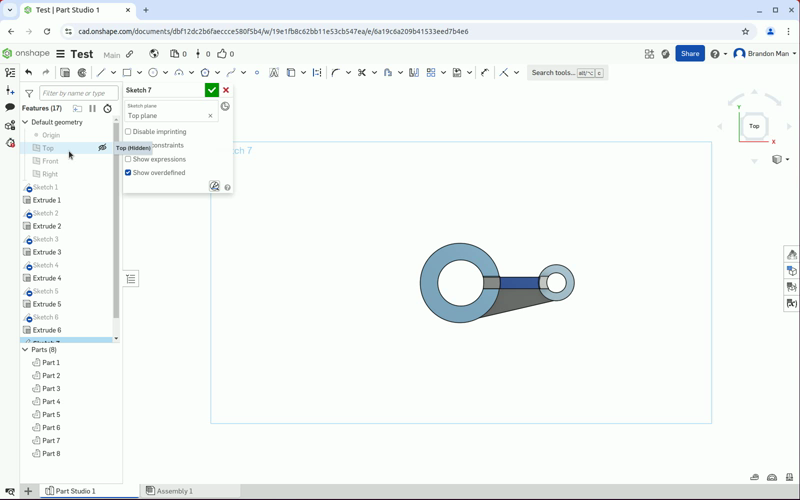
mouse_move(73, 352)
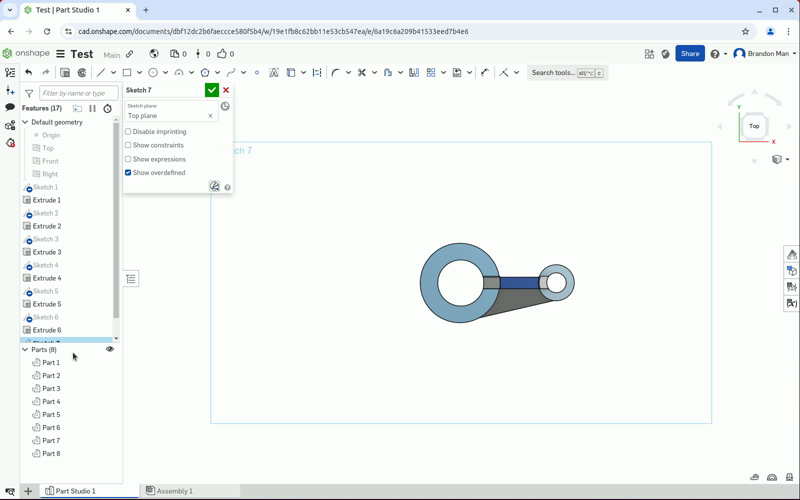
key(y)
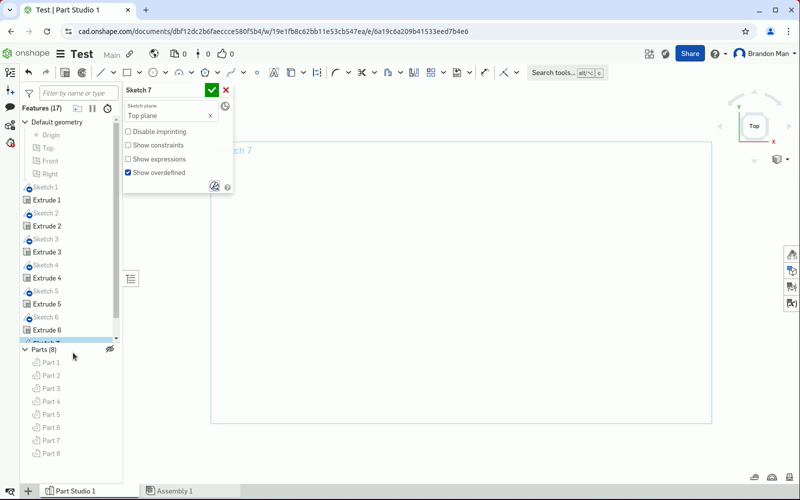
key(a)
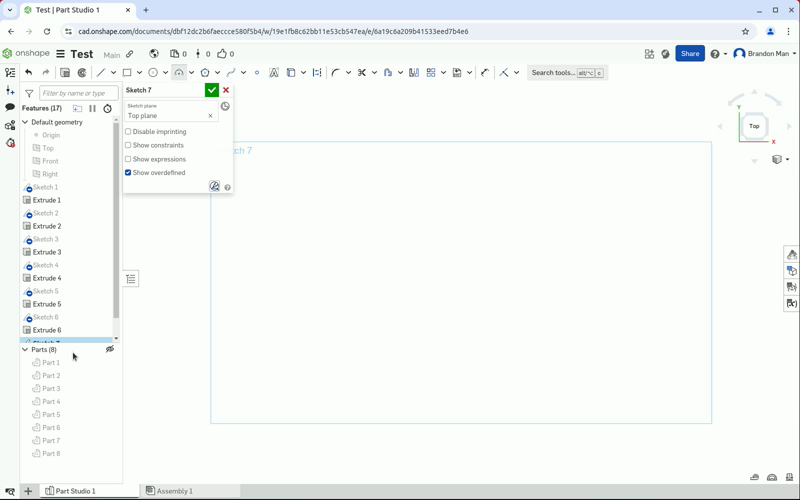
key_down(shift)
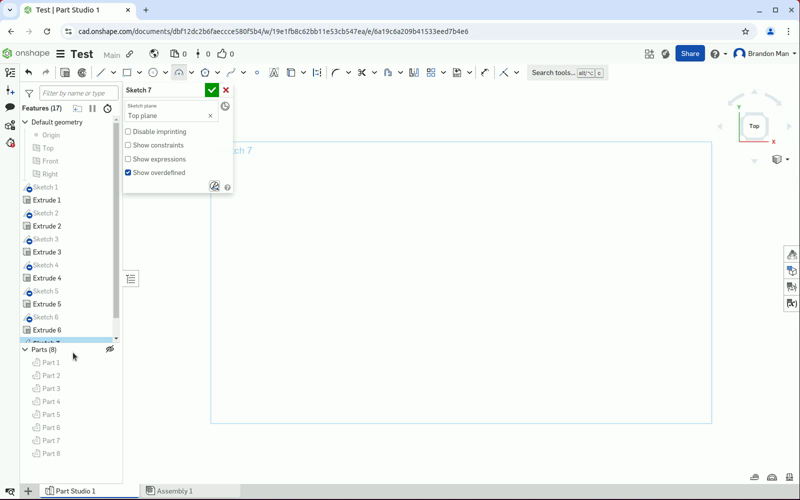
mouse_move(468, 245)
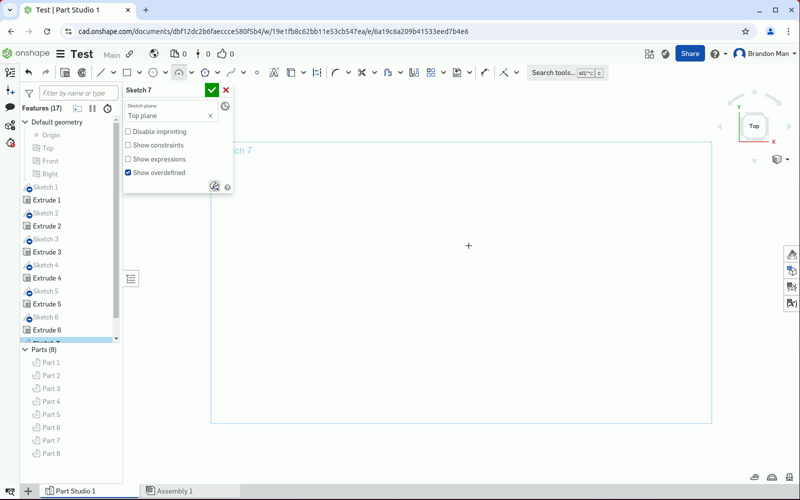
click(468, 245)
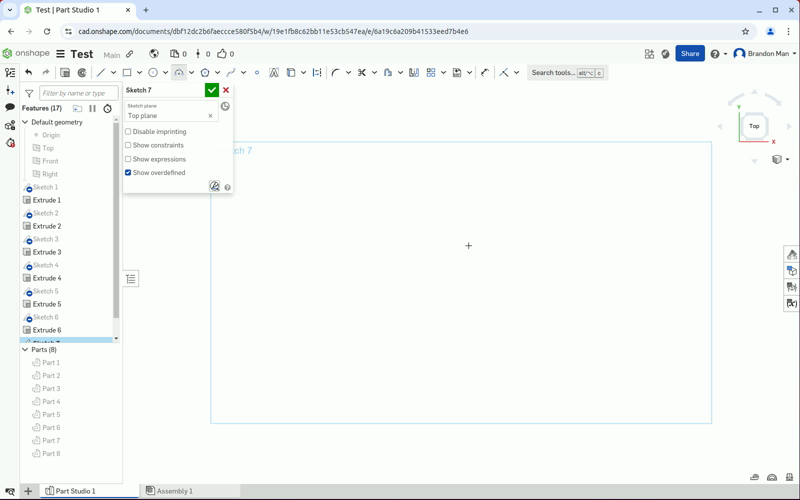
key_up(shift)
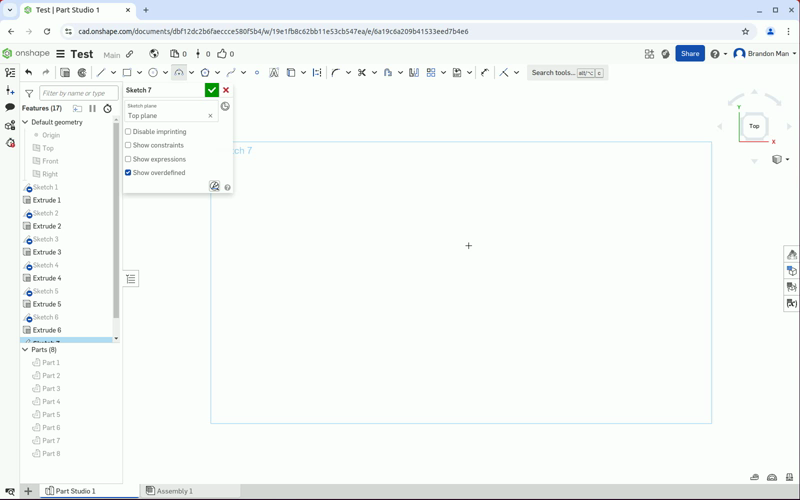
key_down(shift)
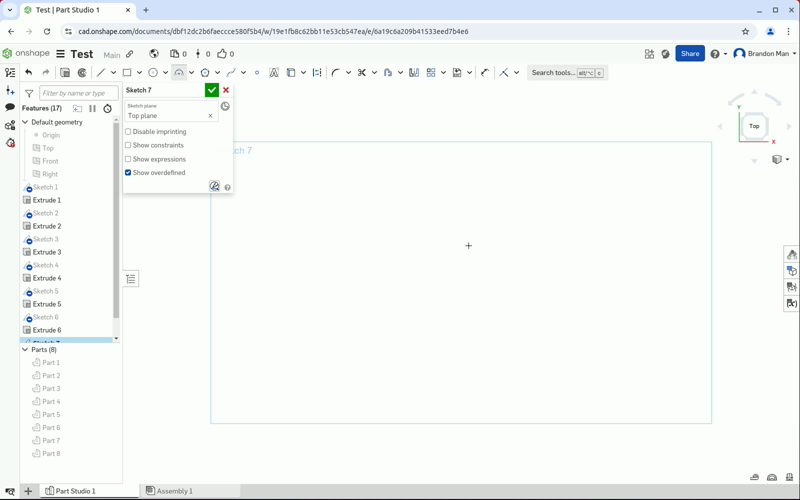
mouse_move(498, 277)
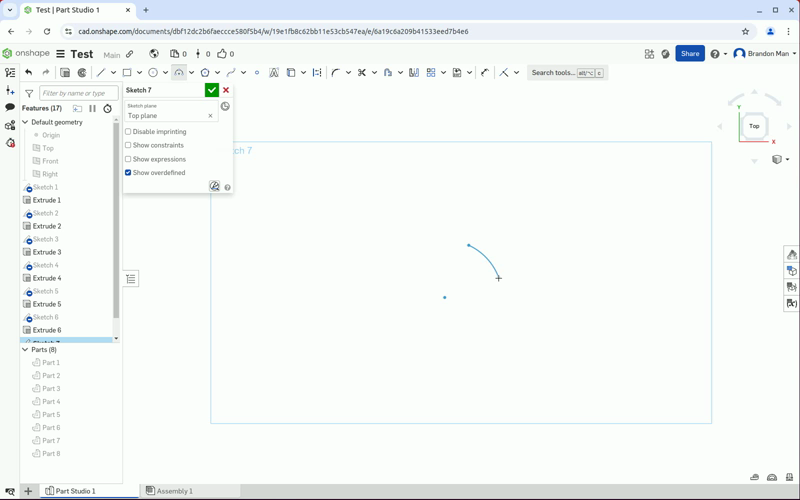
click(498, 277)
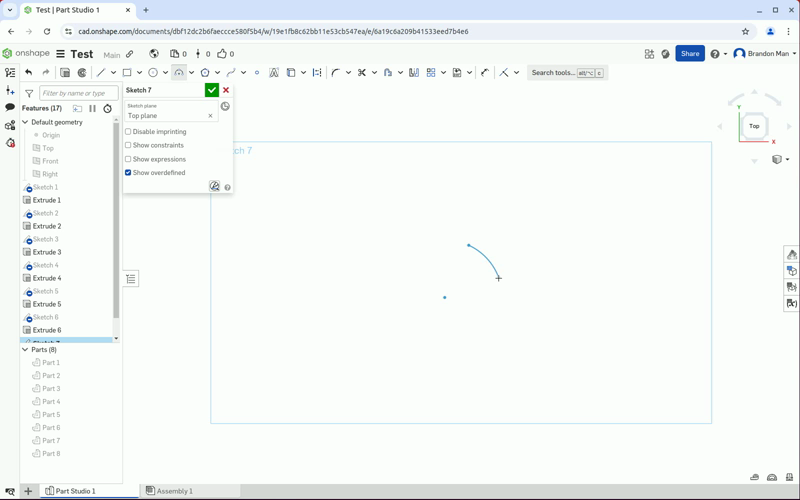
mouse_move(488, 257)
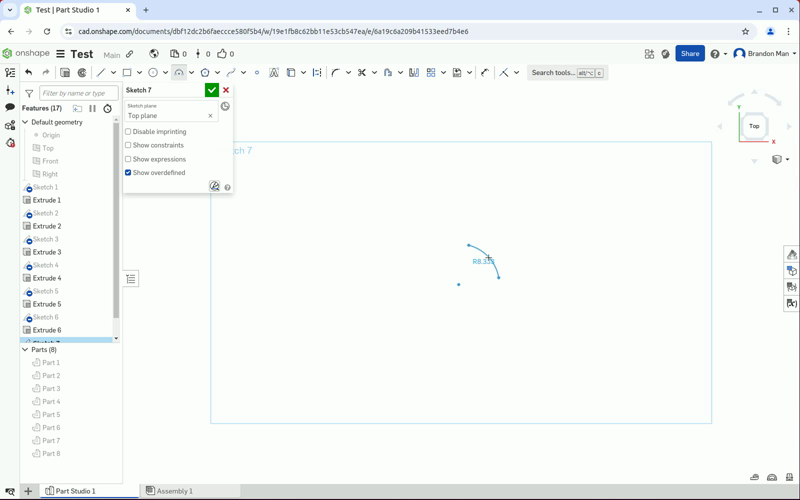
click(488, 257)
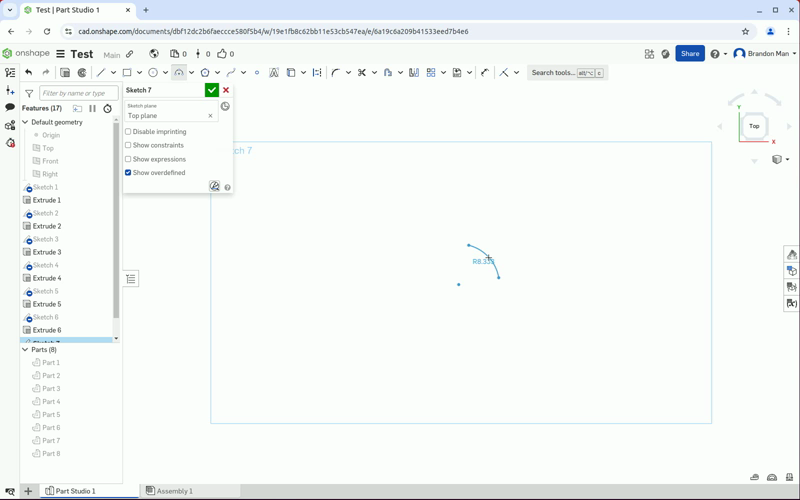
key_up(shift)
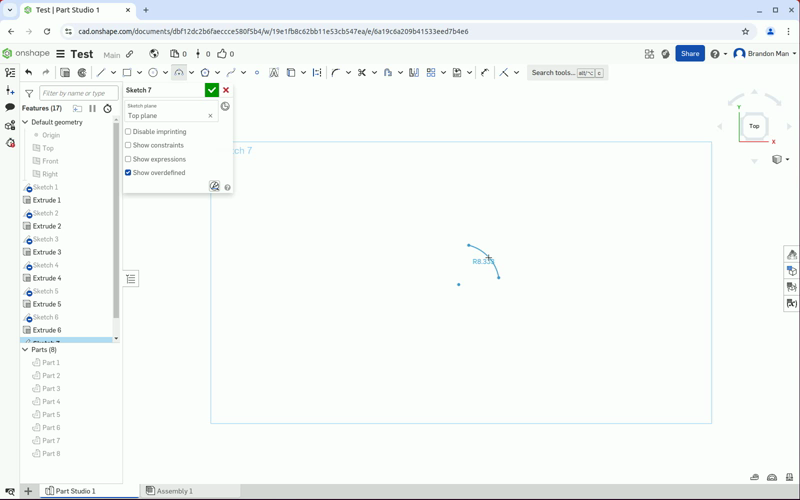
key(esc)
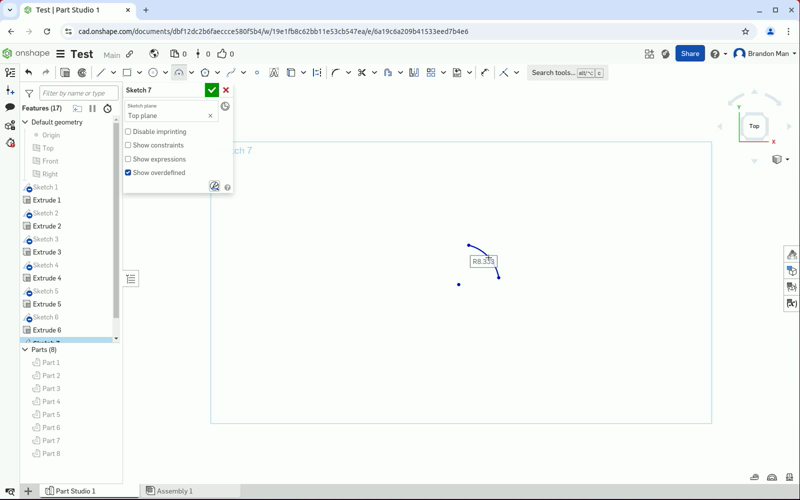
key(l)
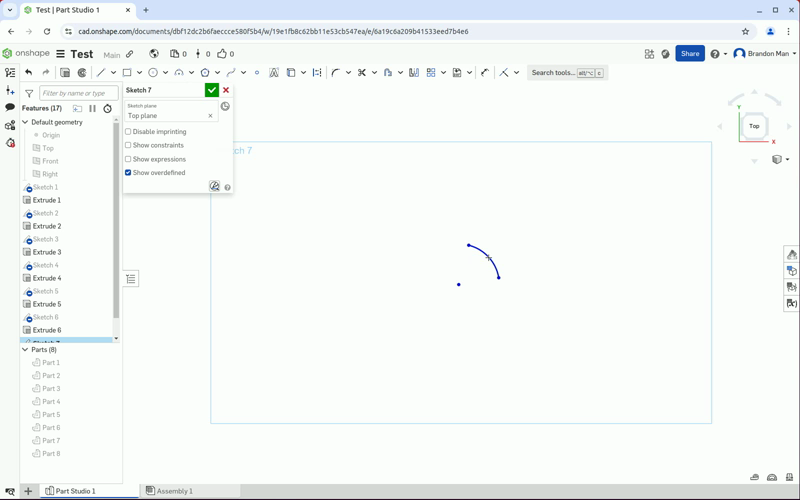
mouse_move(498, 277)
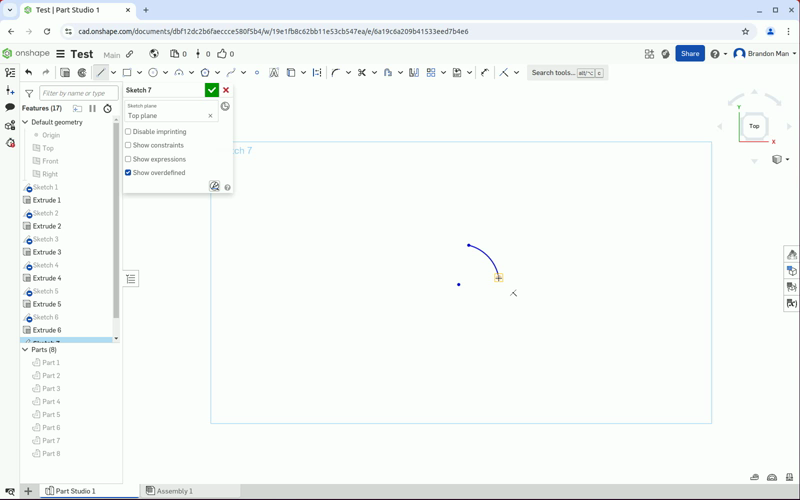
click(498, 277)
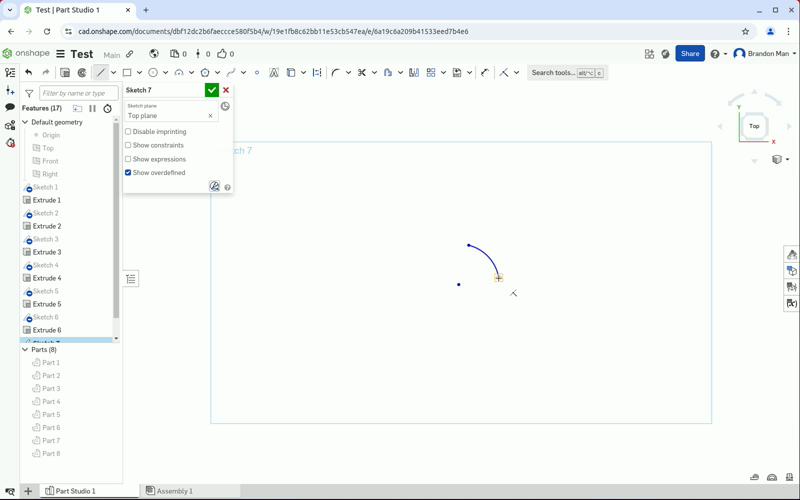
key_down(shift)
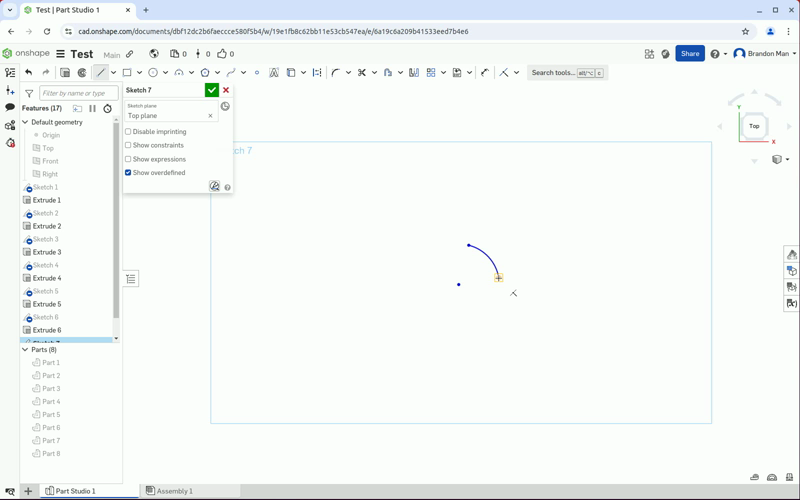
mouse_move(528, 277)
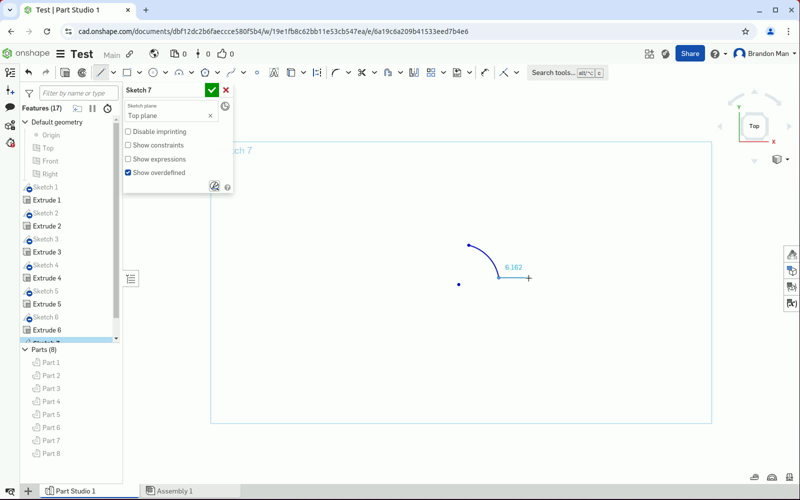
mouse_move(539, 277)
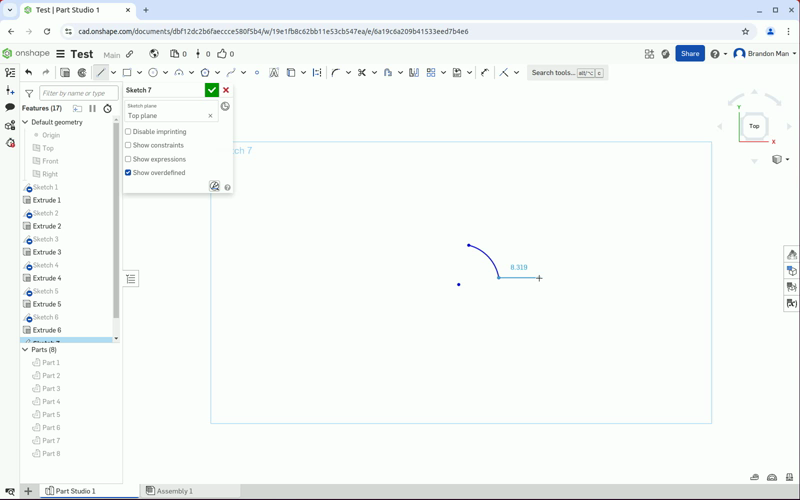
click(539, 277)
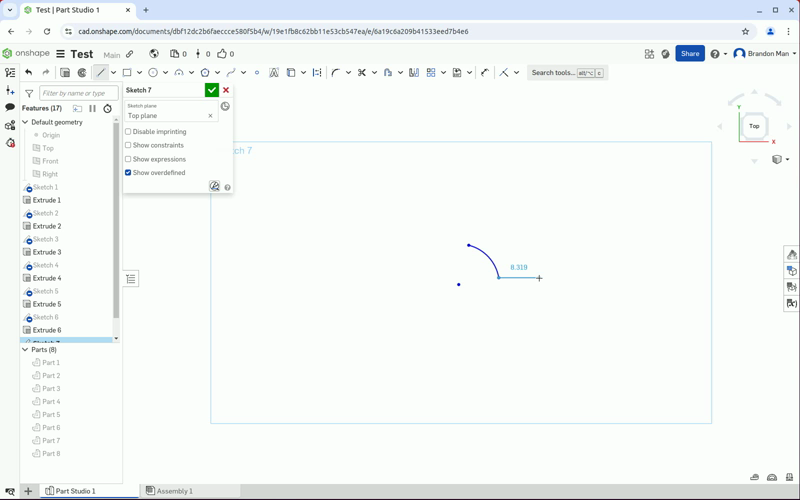
key_up(shift)
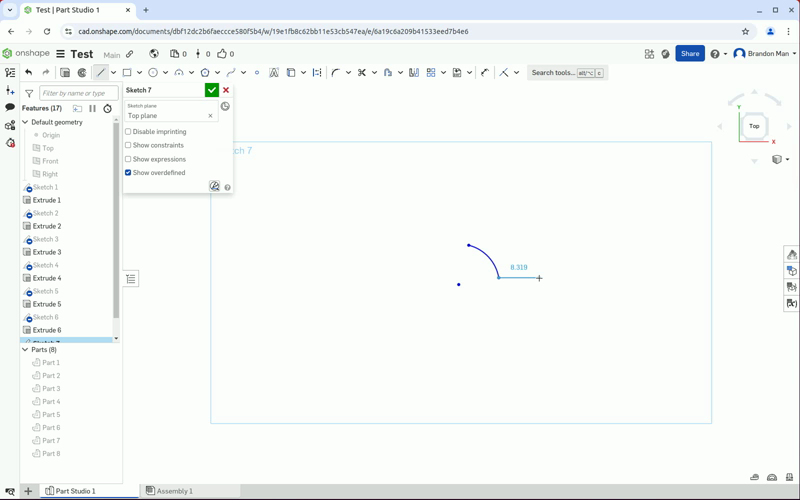
key(esc)
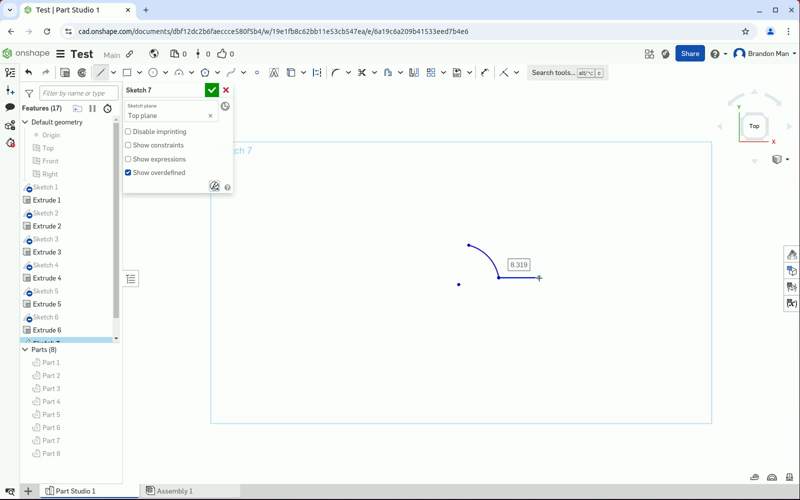
key(a)
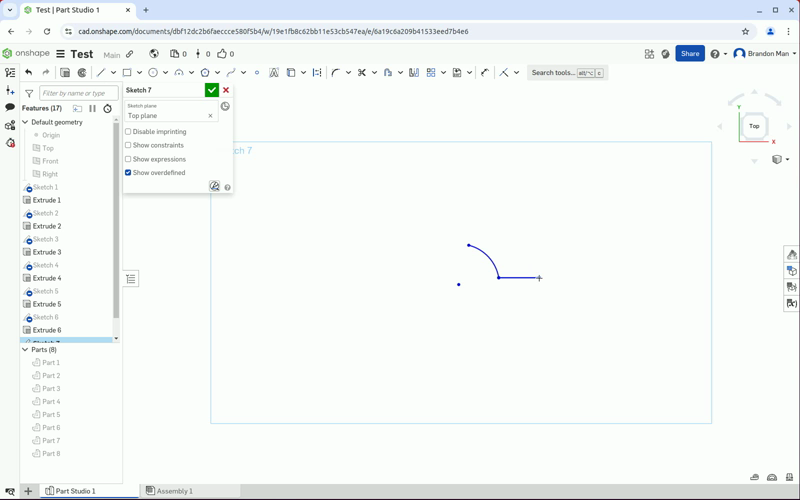
mouse_move(539, 277)
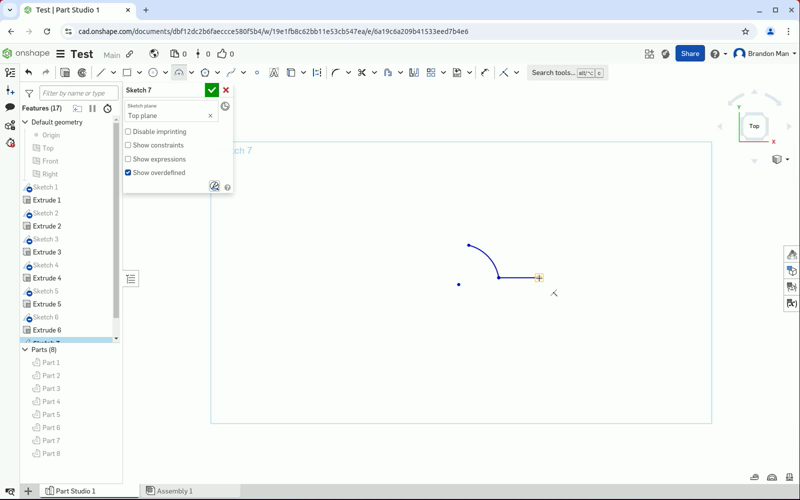
click(539, 277)
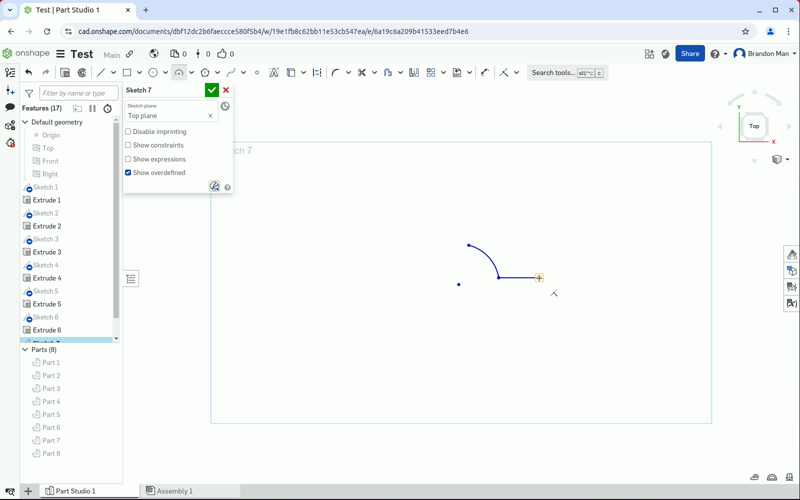
key_down(shift)
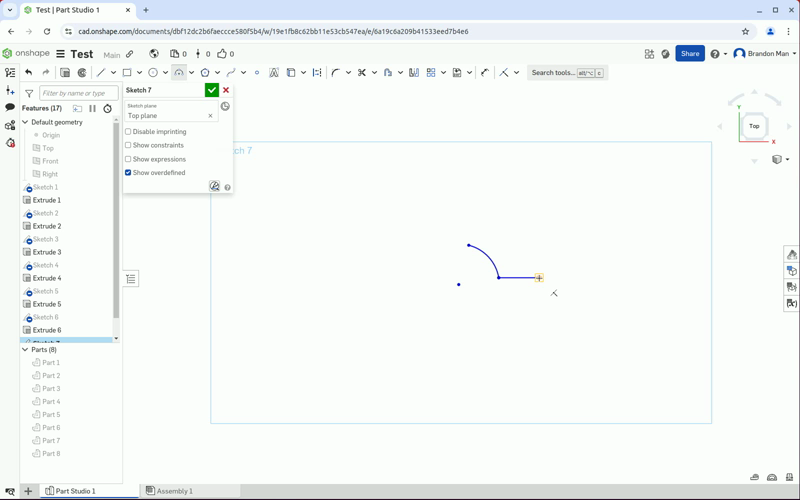
mouse_move(559, 266)
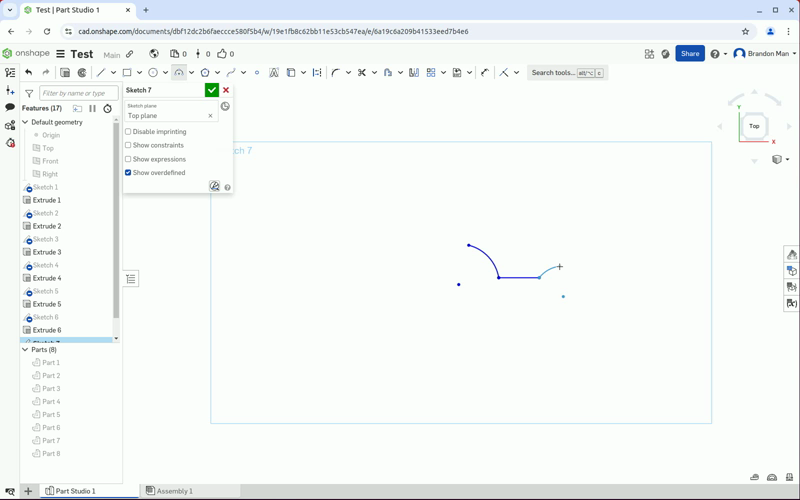
click(559, 266)
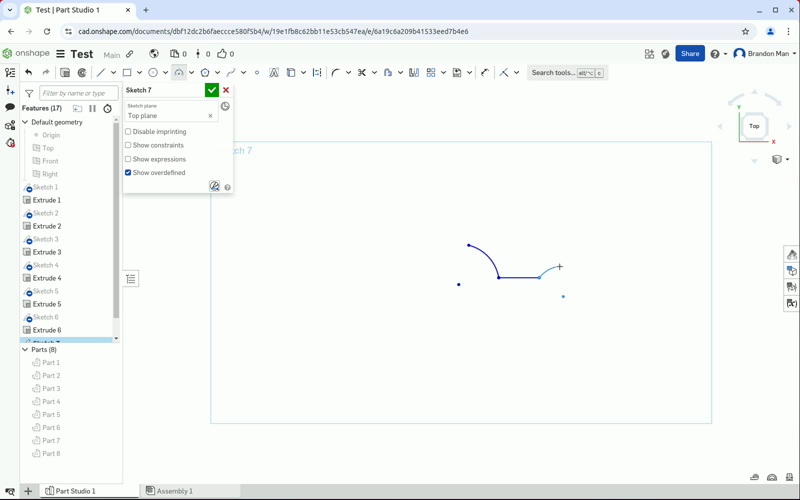
mouse_move(547, 268)
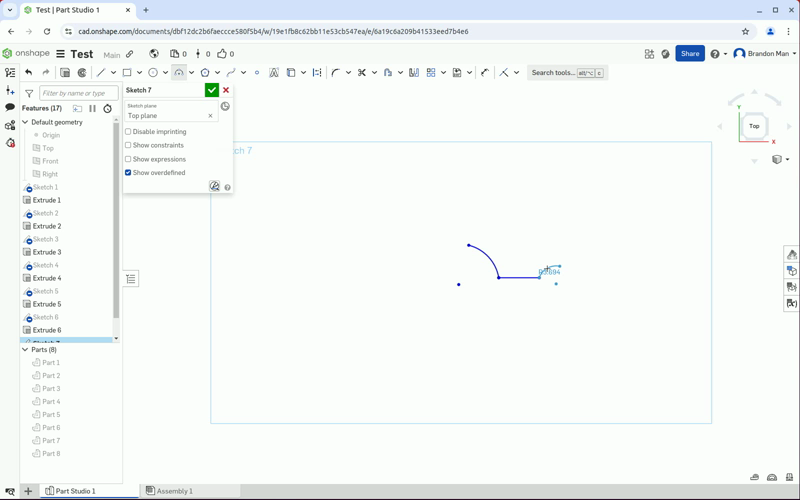
click(547, 268)
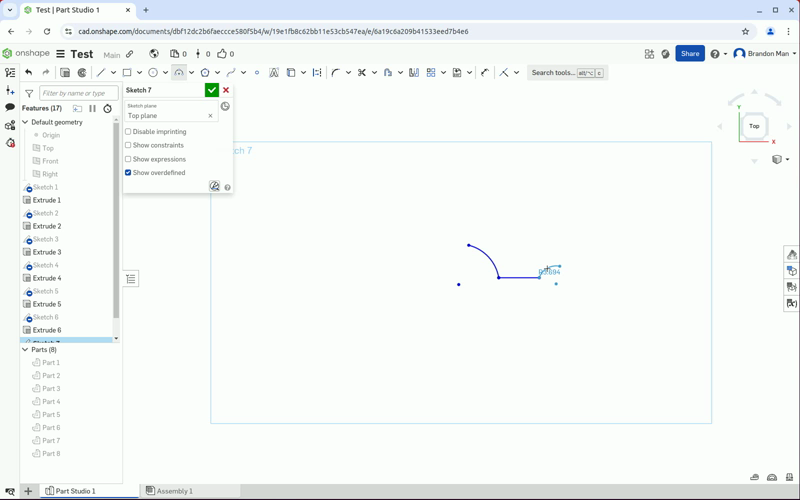
key_up(shift)
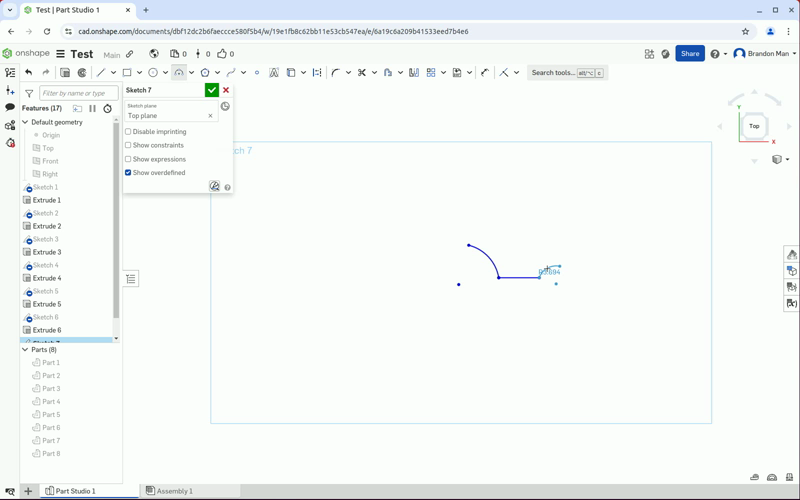
key(esc)
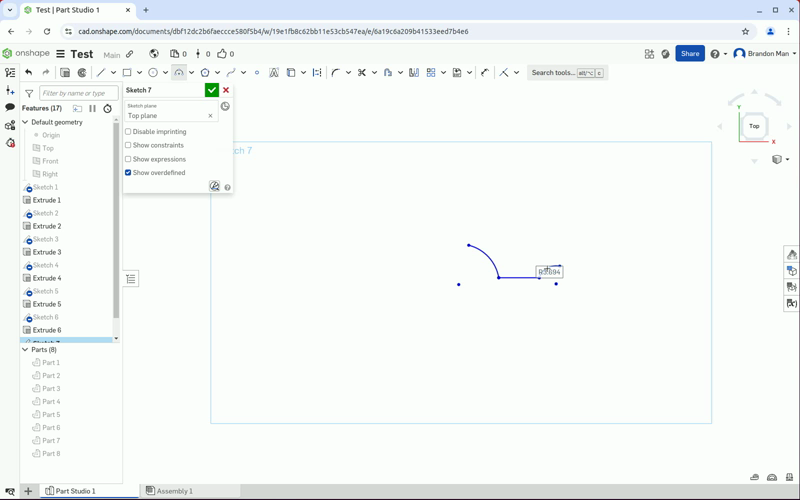
key(l)
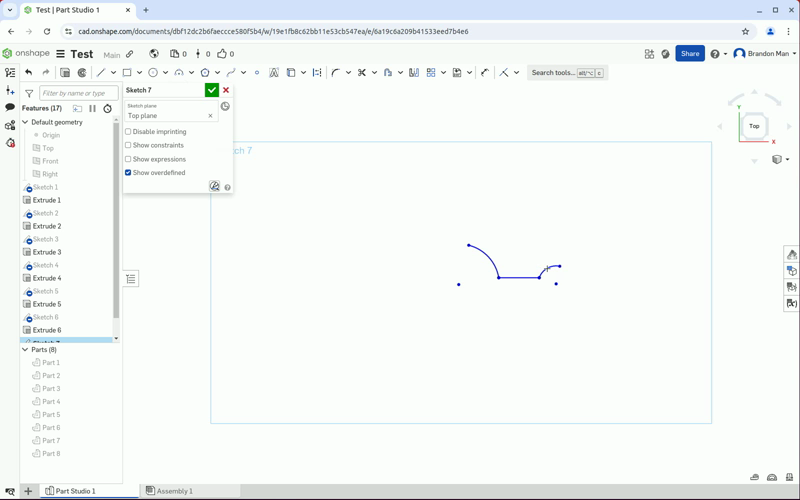
mouse_move(559, 266)
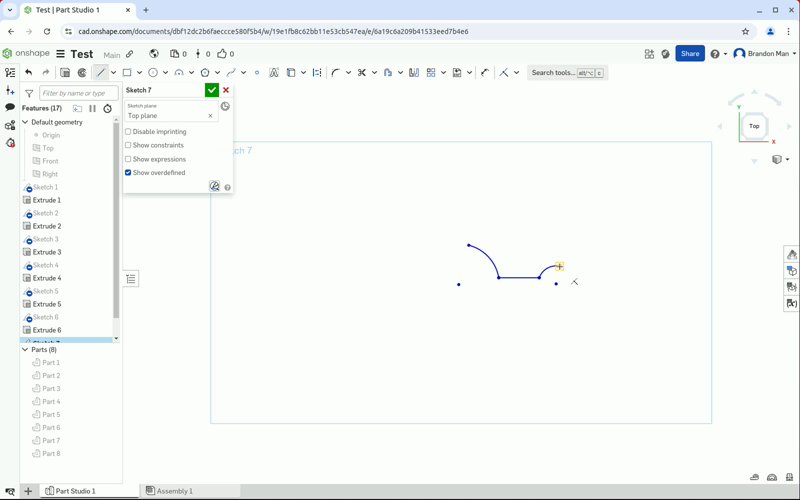
click(559, 266)
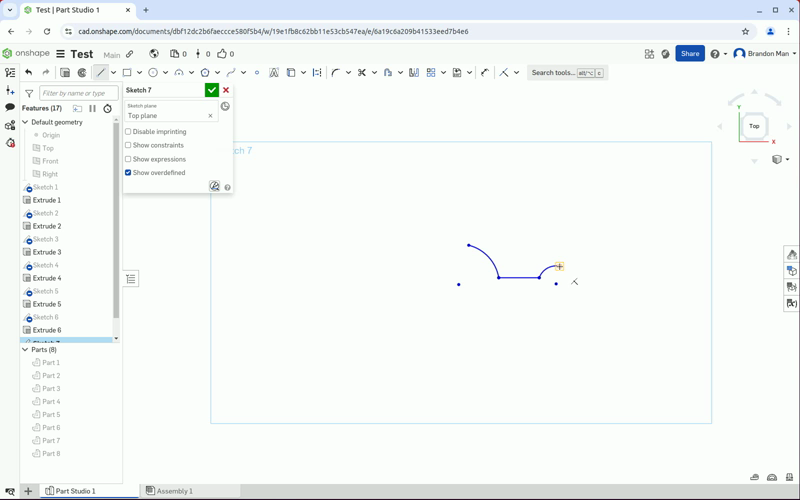
key_down(shift)
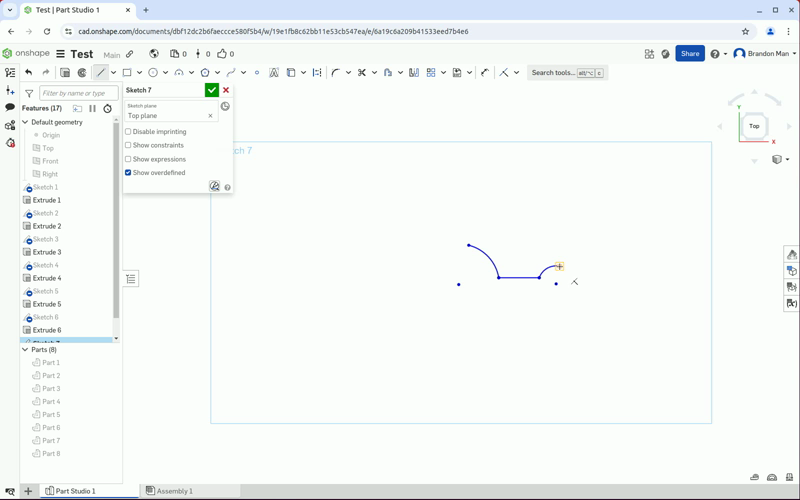
mouse_move(468, 245)
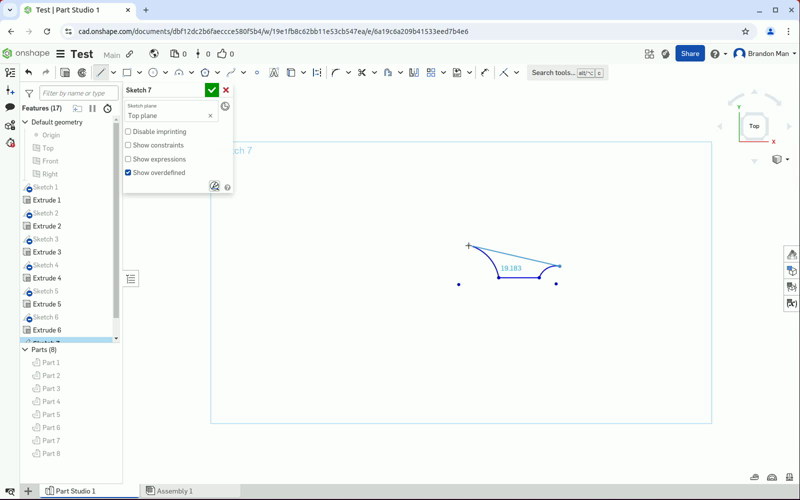
key_up(shift)
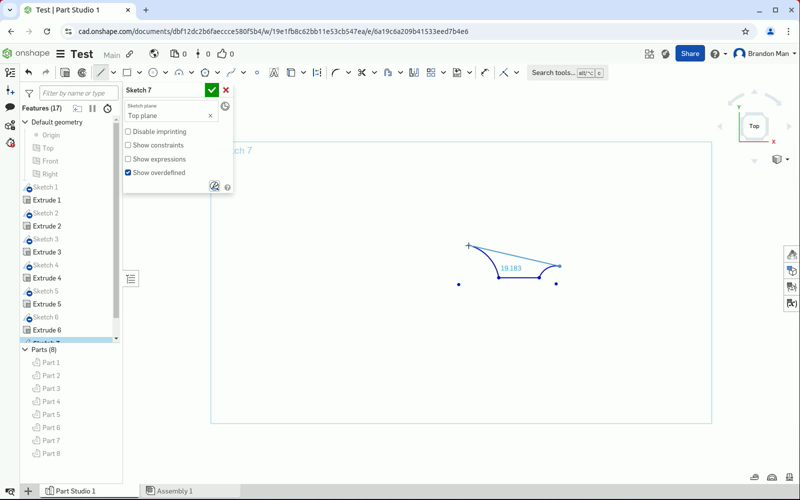
click(468, 245)
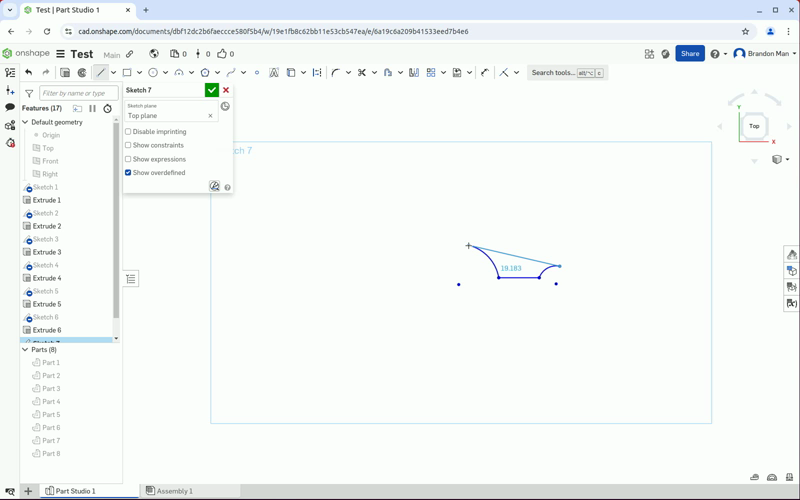
key(esc)
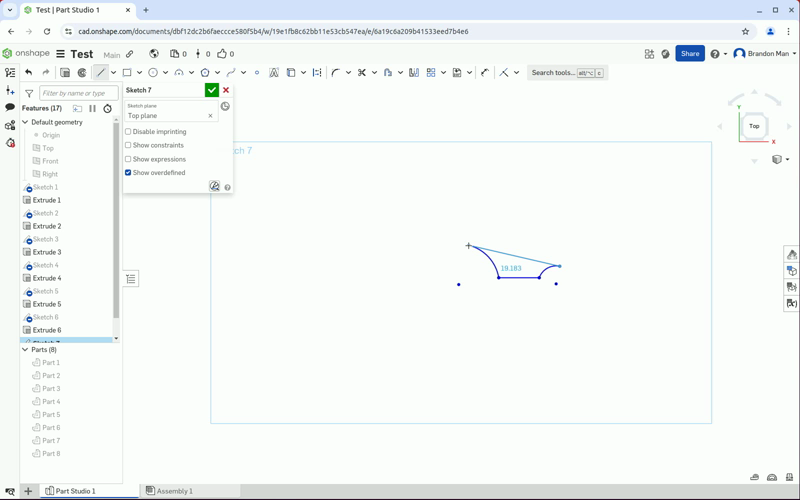
mouse_move(546, 267)
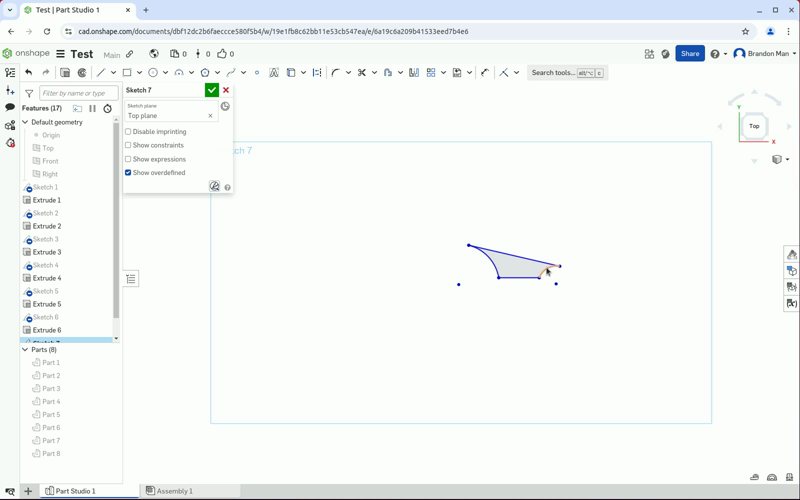
scroll(6)
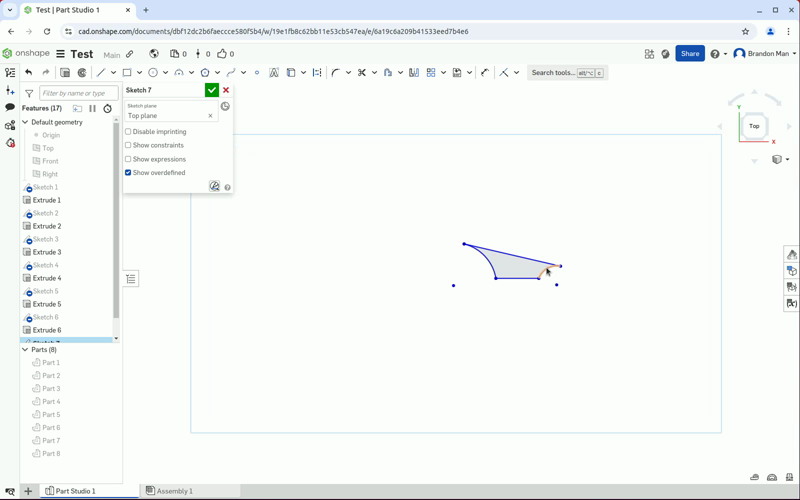
scroll(6)
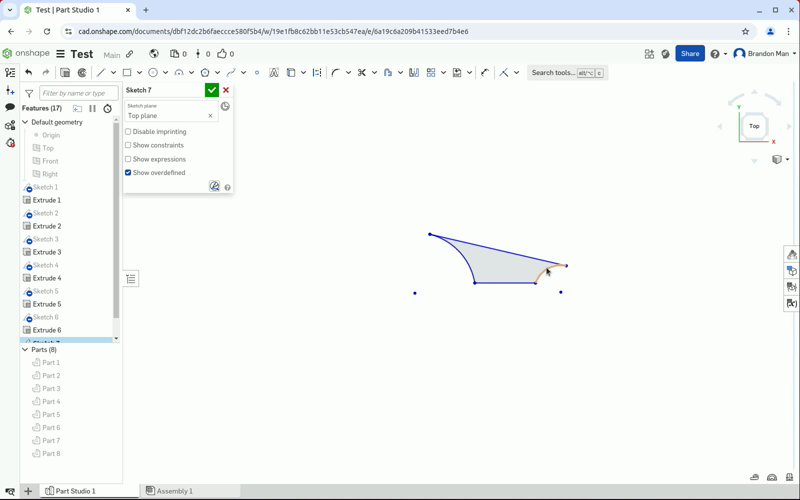
scroll(6)
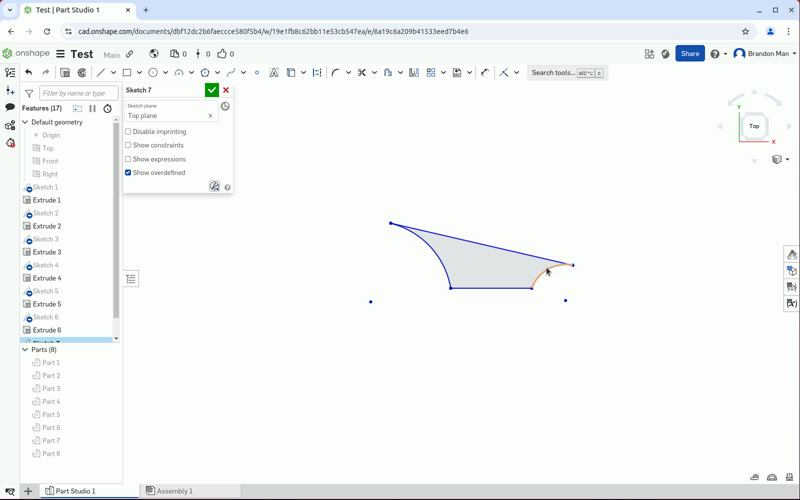
scroll(6)
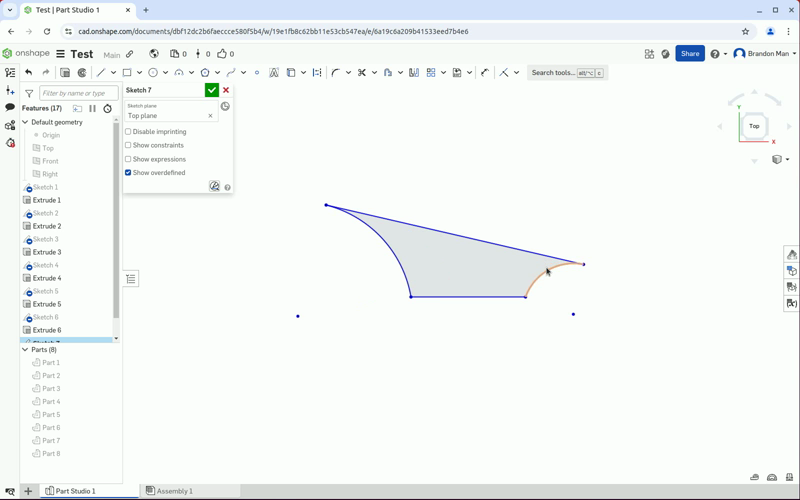
scroll(6)
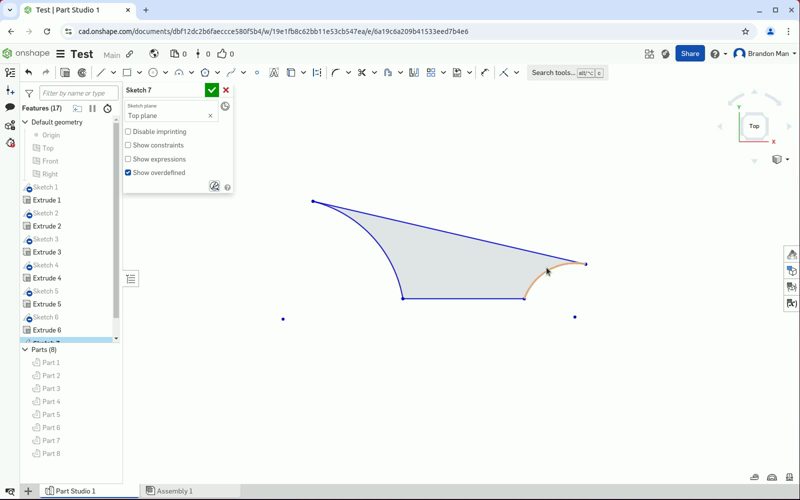
scroll(6)
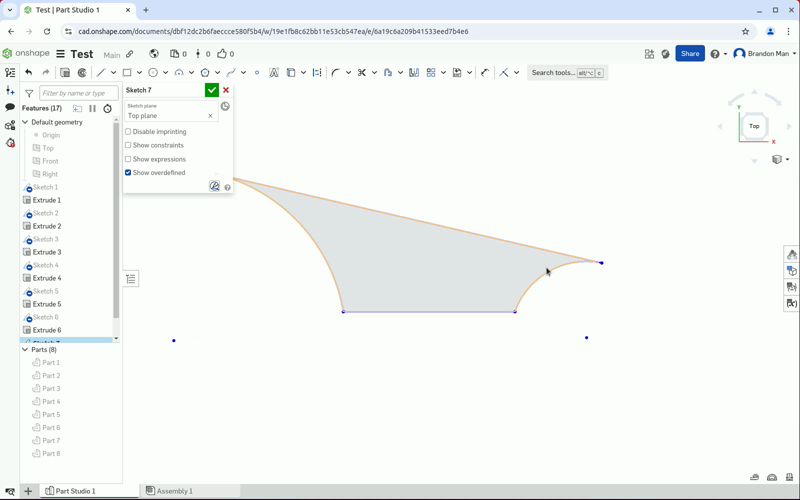
scroll(6)
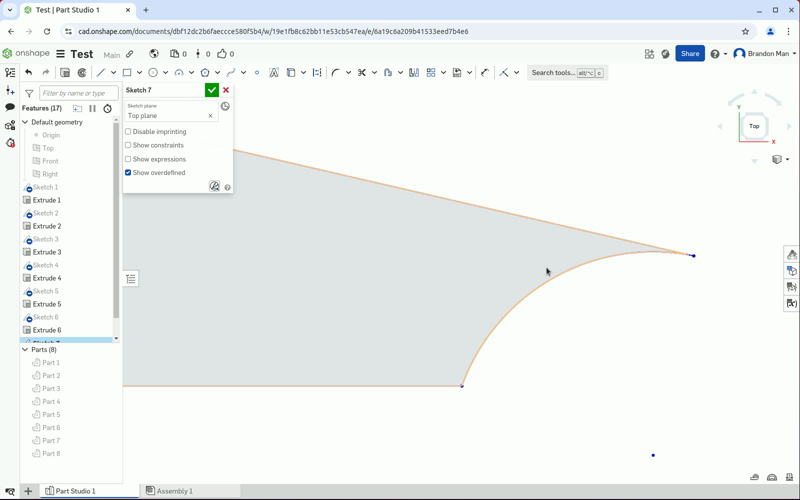
click(546, 267)
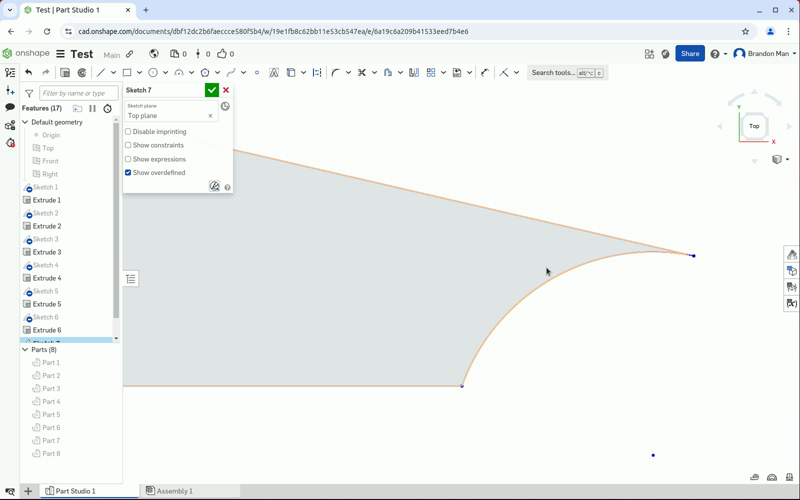
scroll(-6)
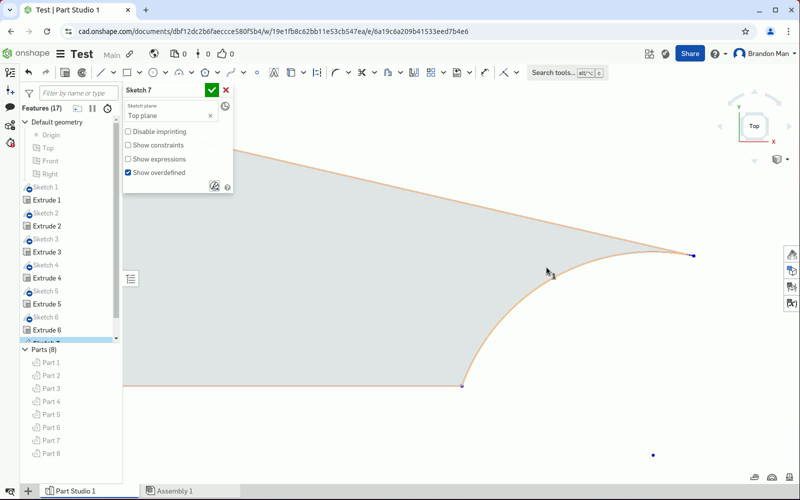
scroll(-6)
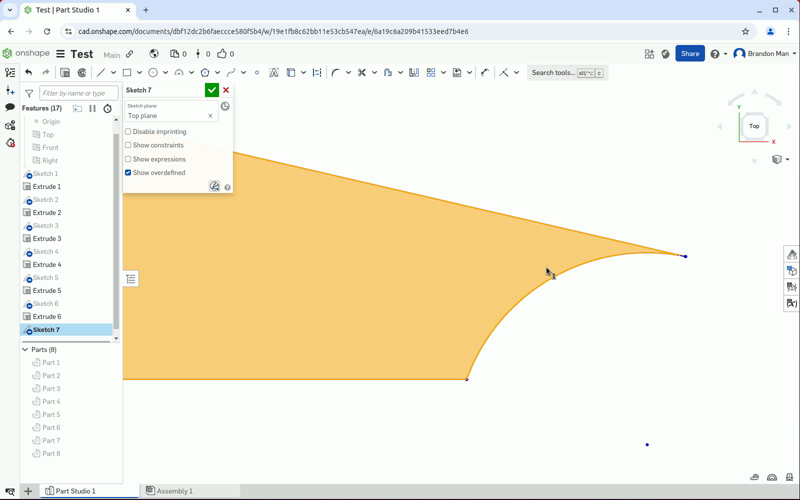
scroll(-6)
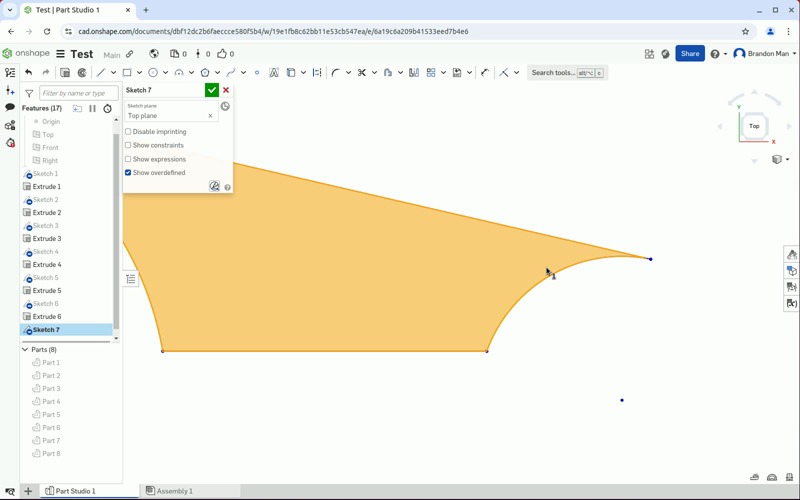
scroll(-6)
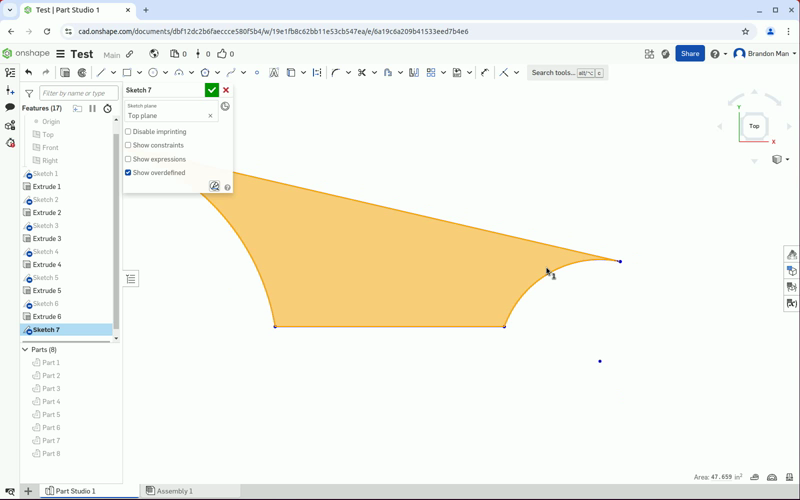
scroll(-6)
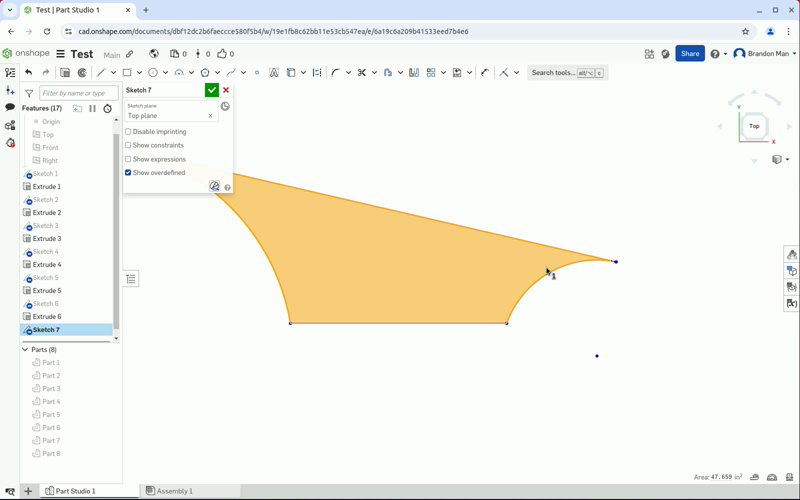
scroll(-6)
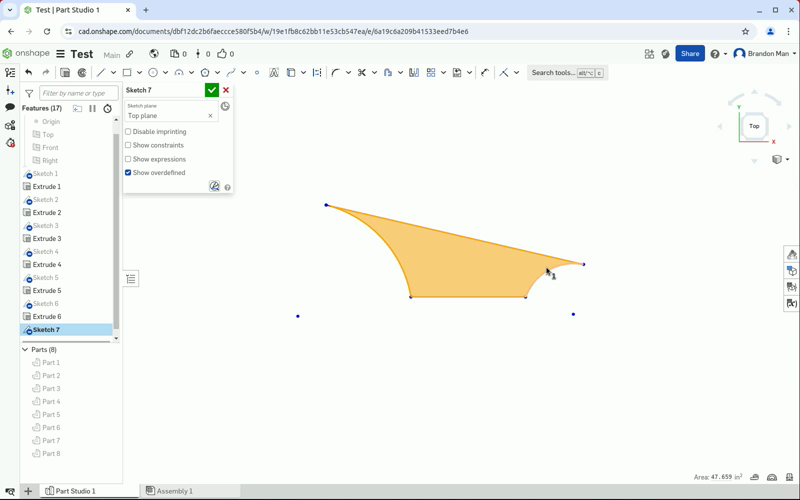
scroll(-6)
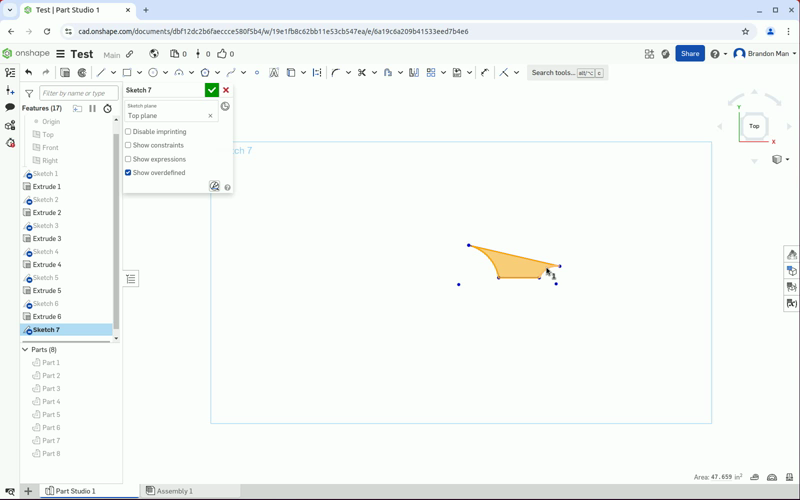
mouse_move(73, 352)
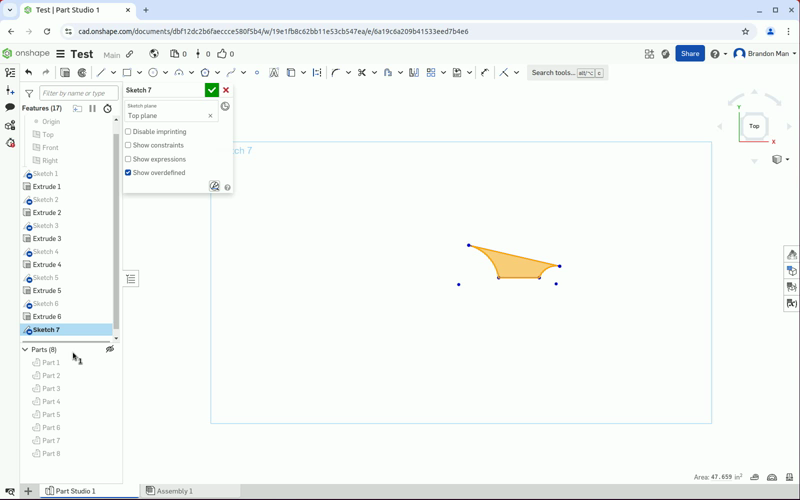
key(shift+y)
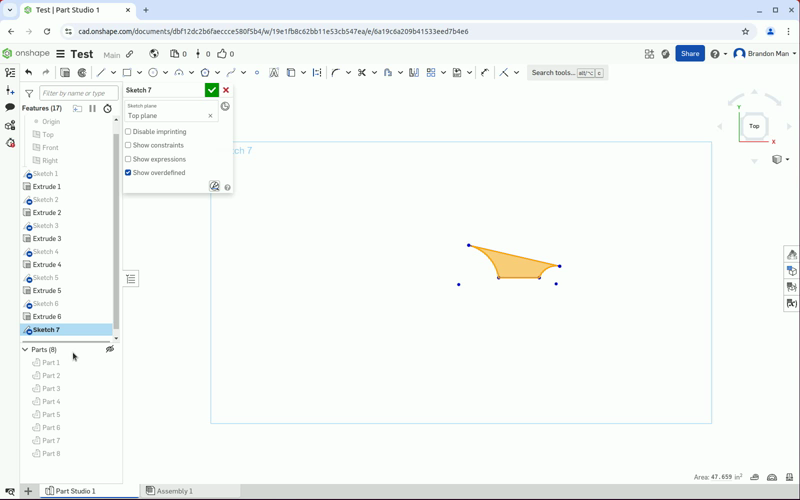
key(shift+e)
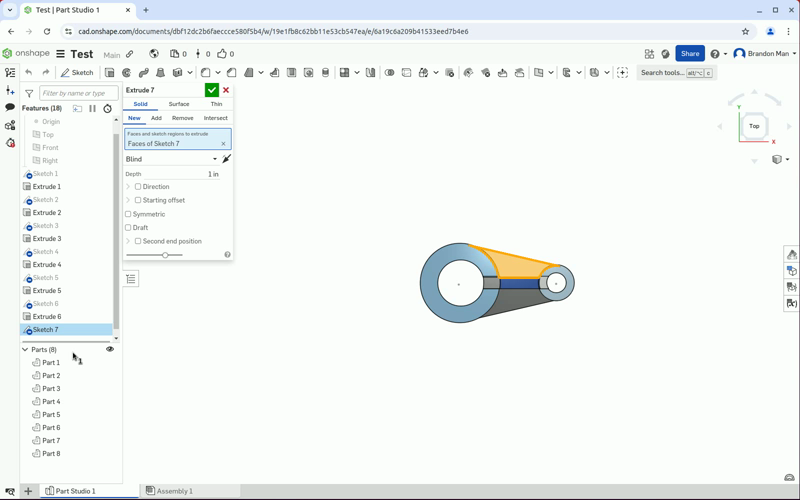
mouse_move(143, 106)
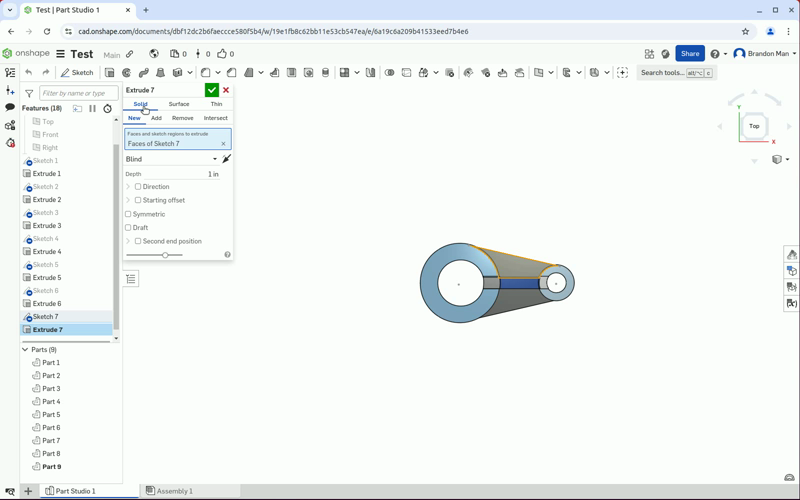
click(143, 106)
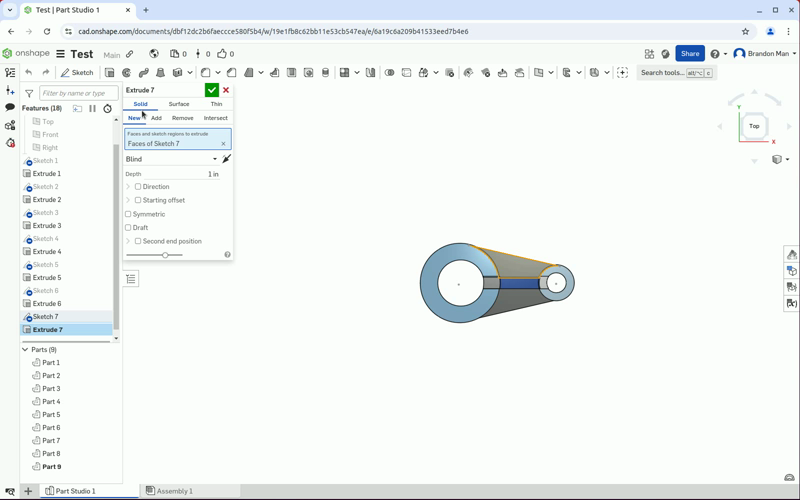
mouse_move(137, 120)
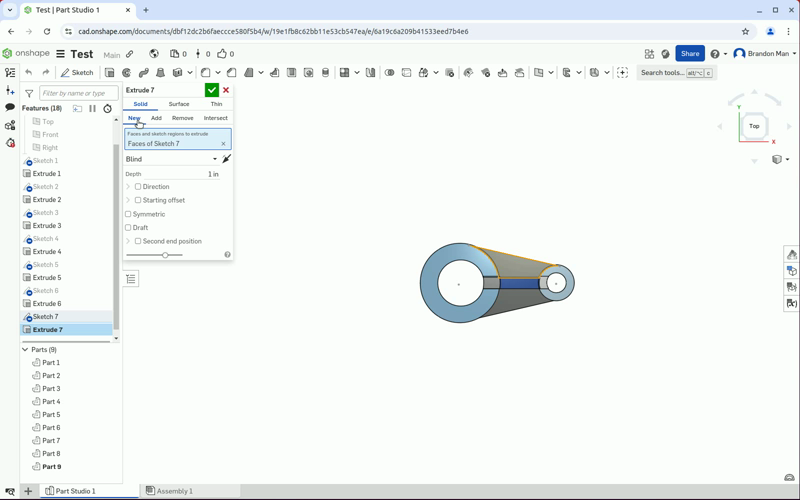
click(137, 120)
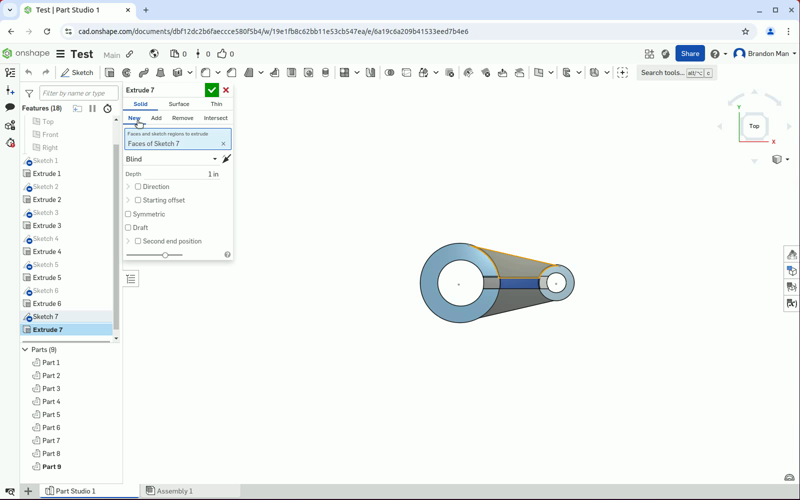
key(tab, 4)
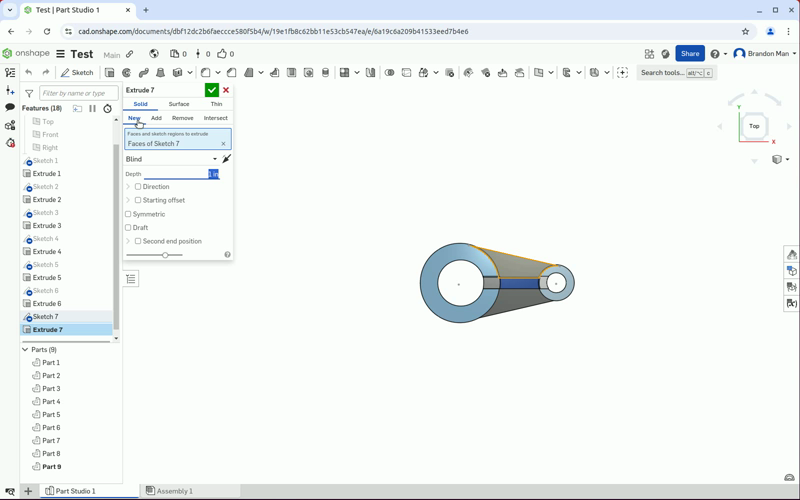
text(2.407)
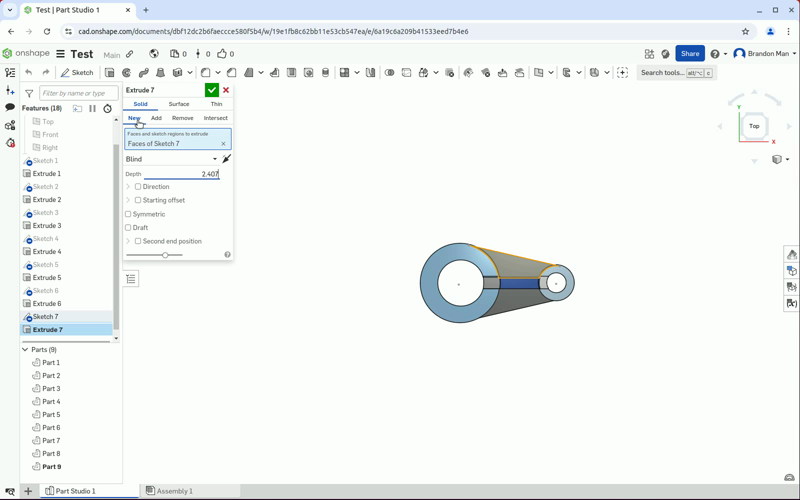
key(enter)
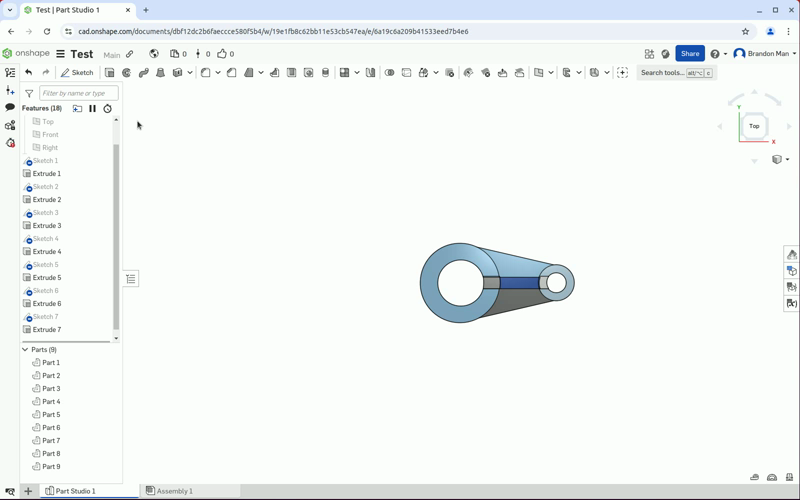
key(shift+h)
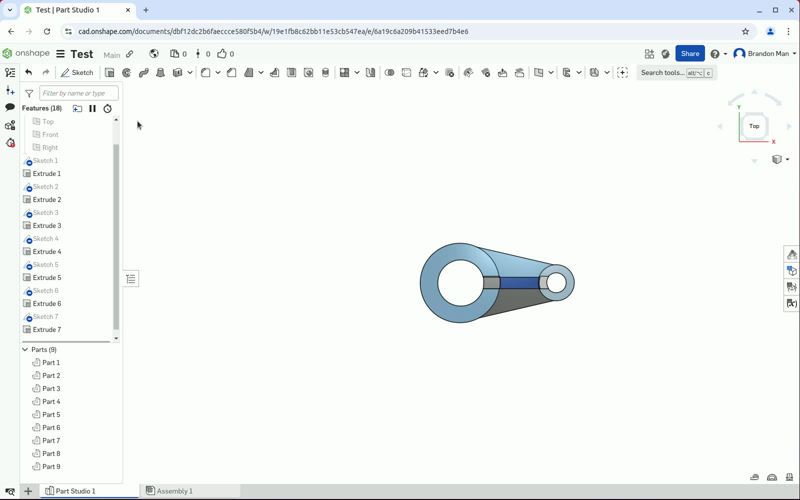
key(shift+h)
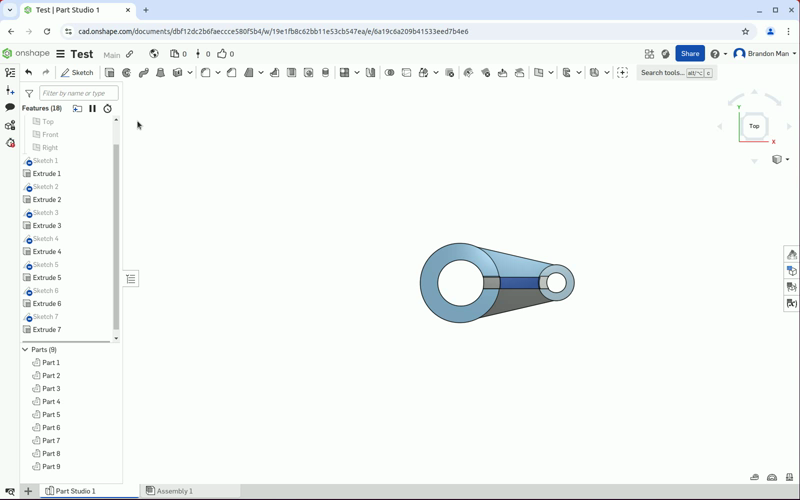
key(shift+7)
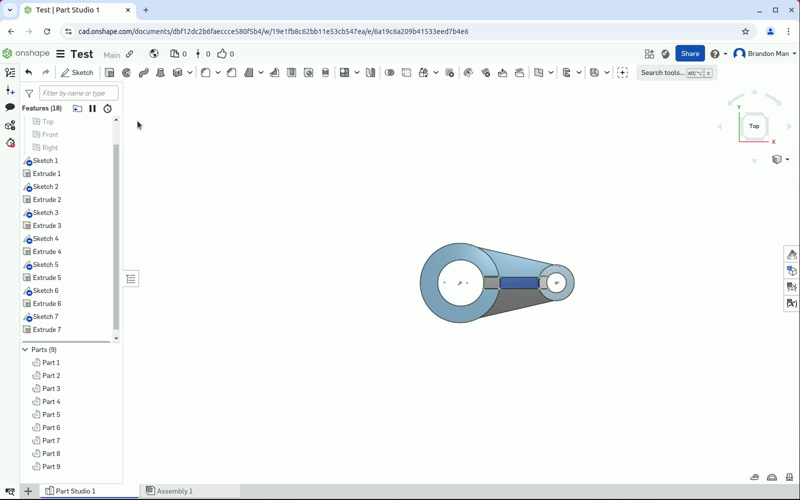
key(up, 3)
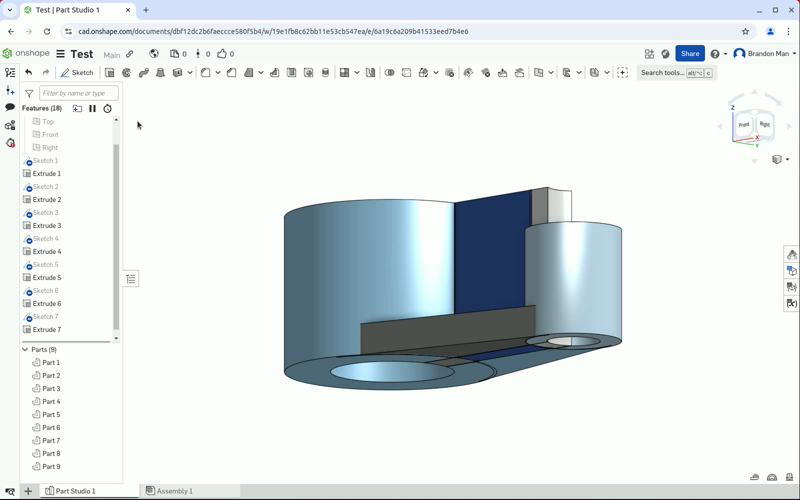
key(left, 3)
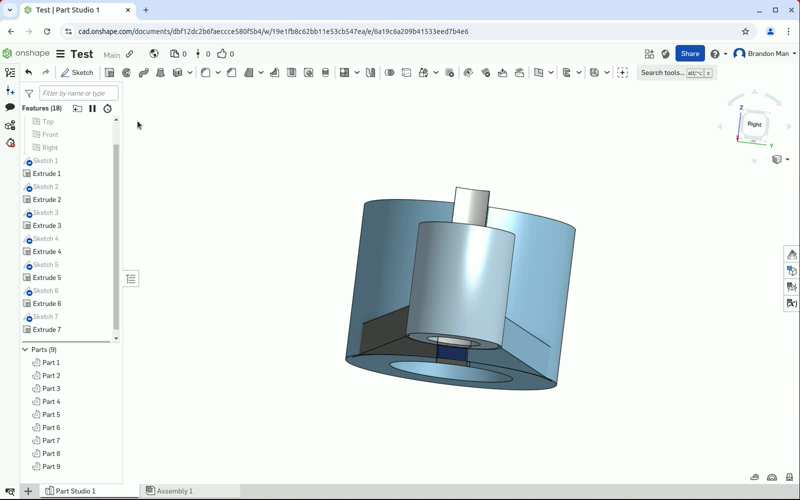
key(right, 3)
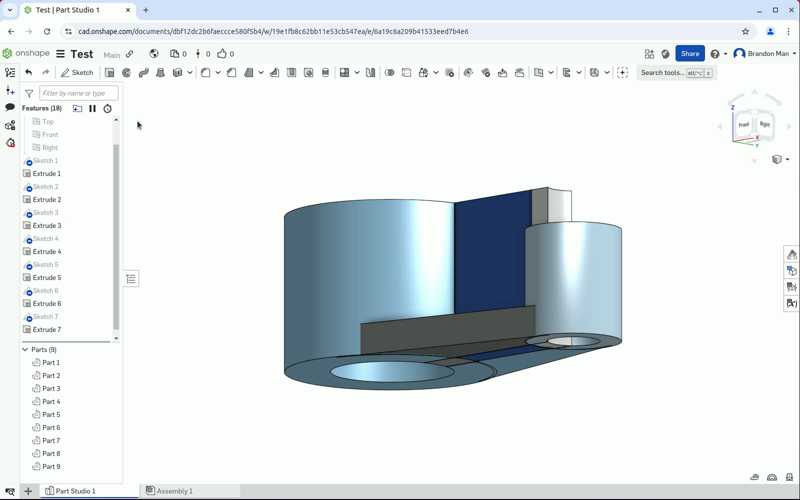
key(down, 3)
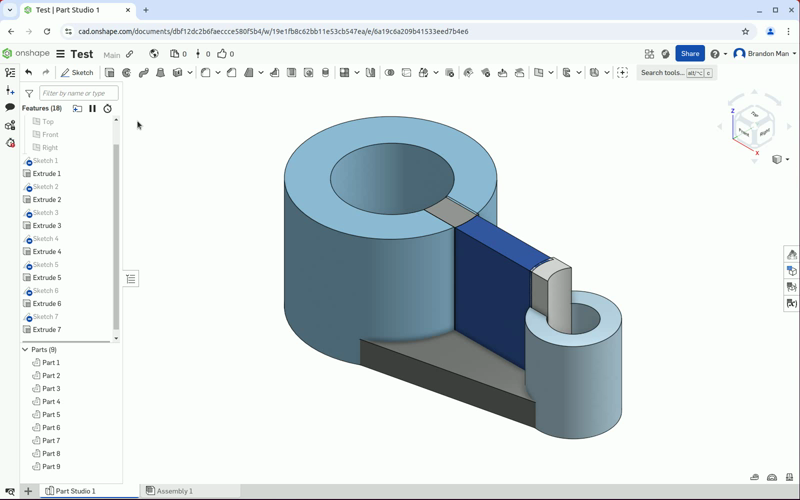
mouse_move(69, 163)
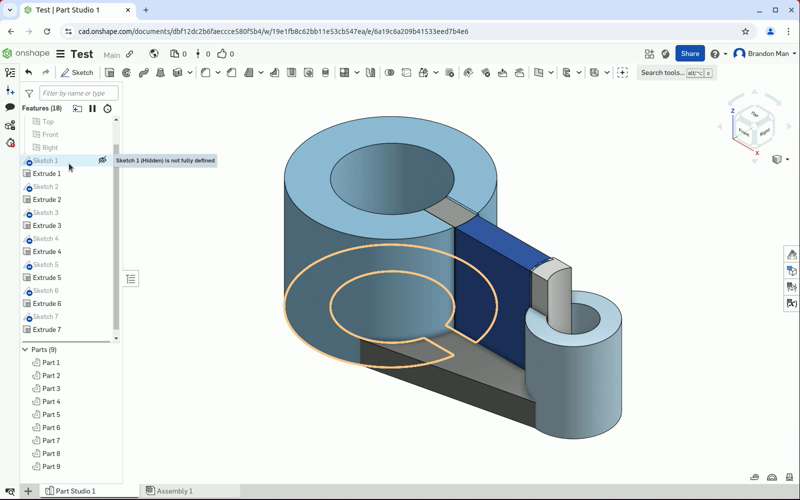
click(69, 163)